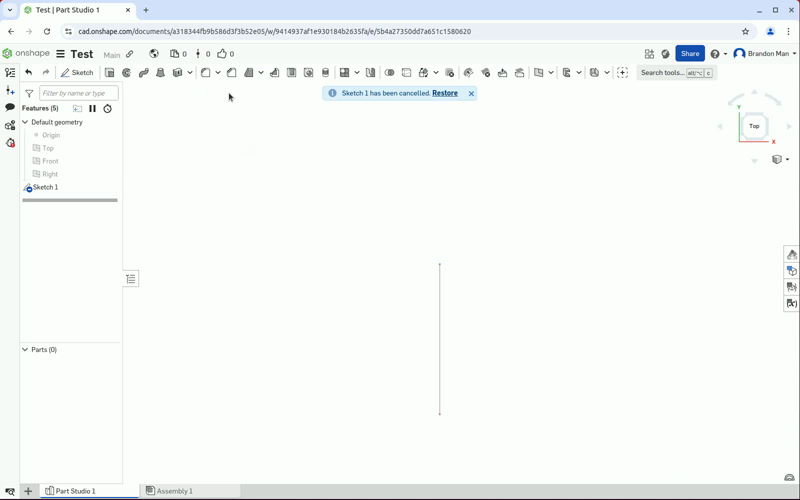
key(shift+h)
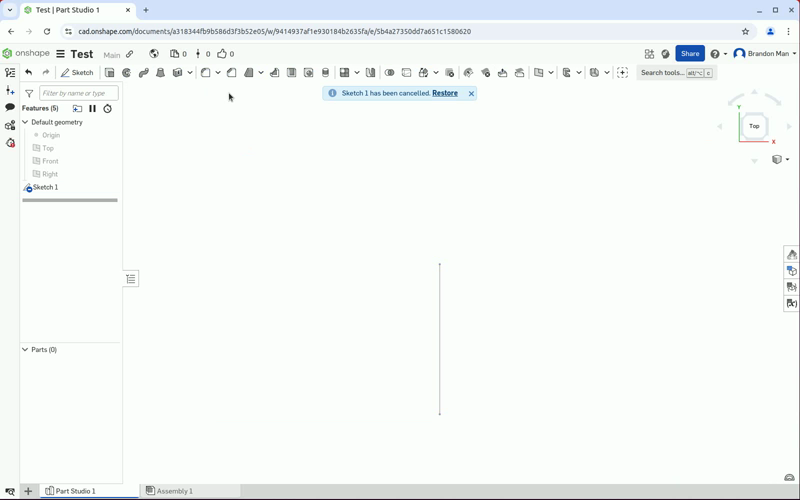
key(shift+s)
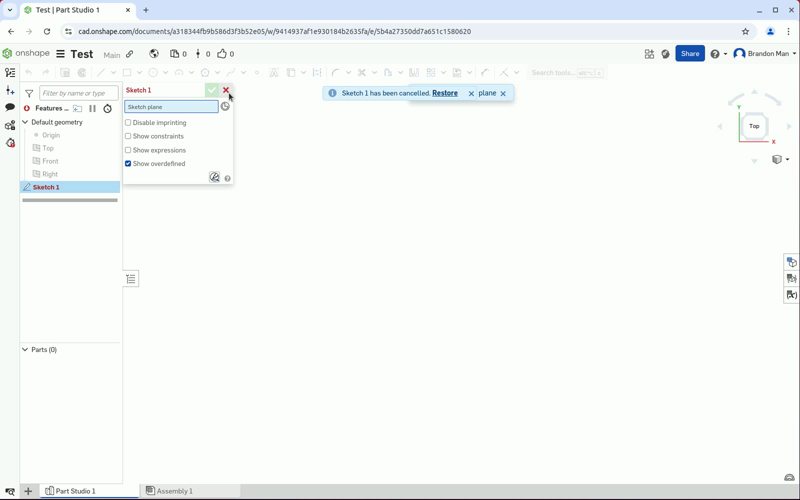
mouse_move(73, 150)
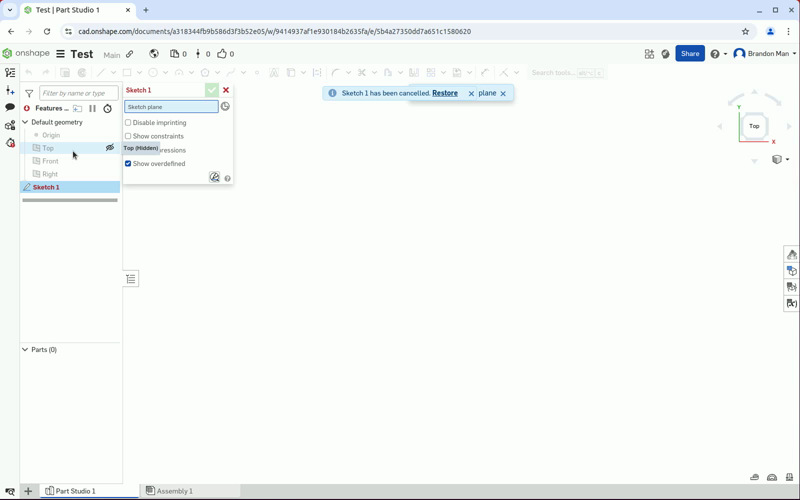
click(73, 150)
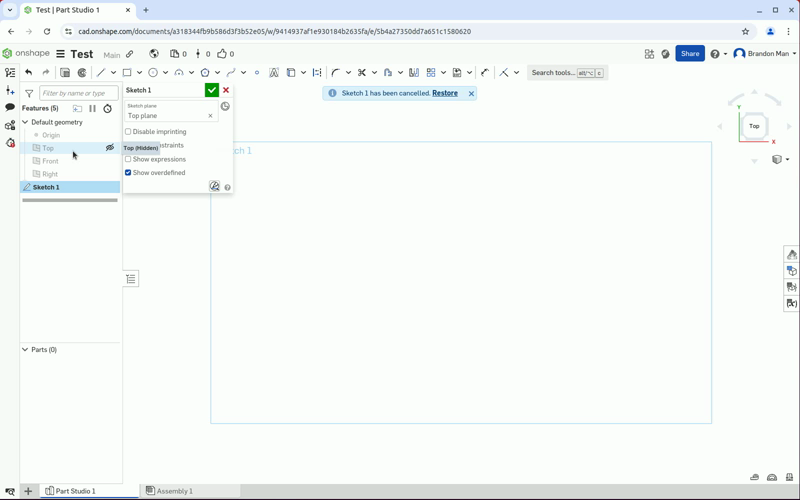
mouse_move(73, 352)
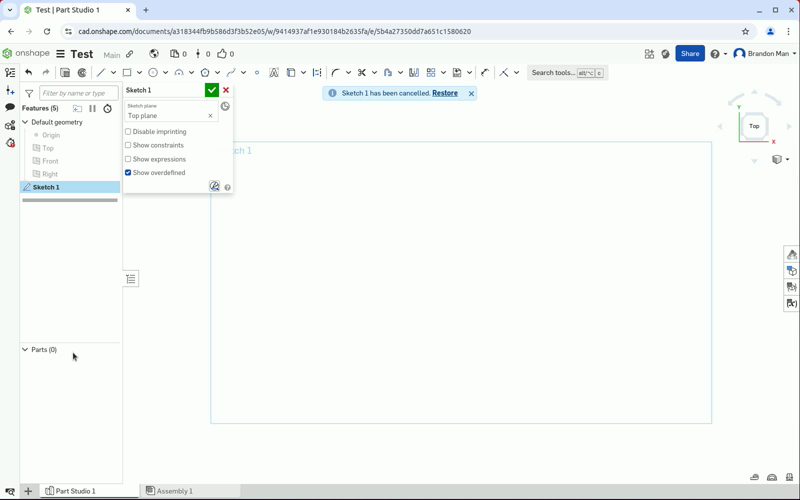
key(y)
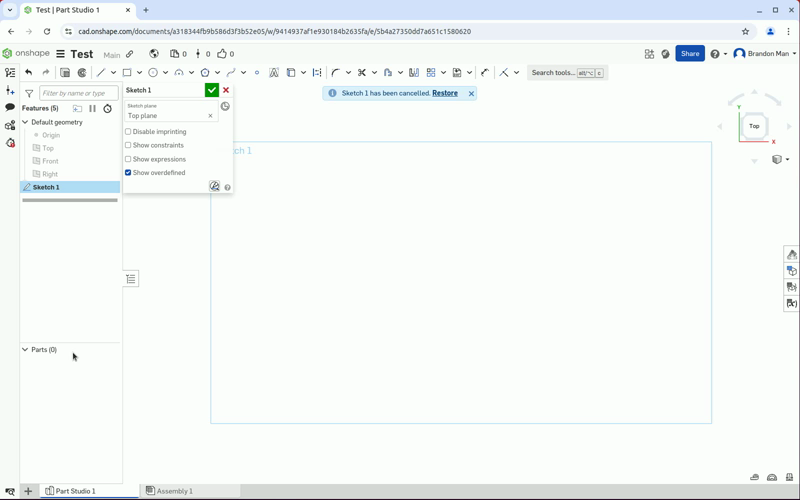
key(l)
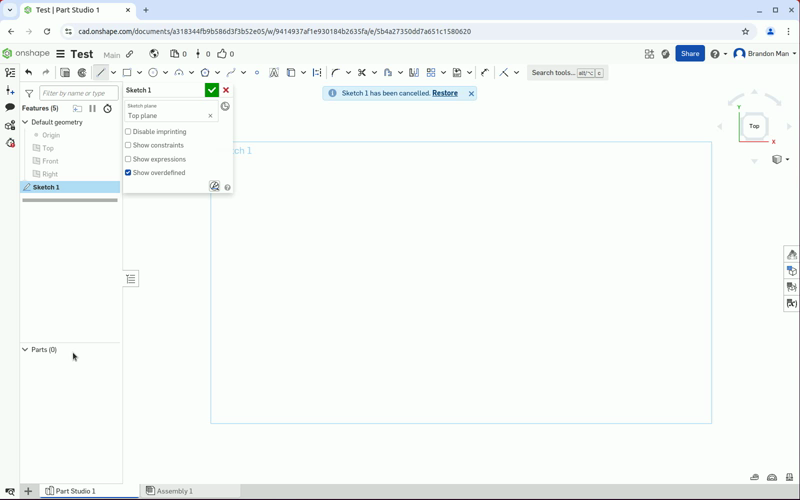
key_down(shift)
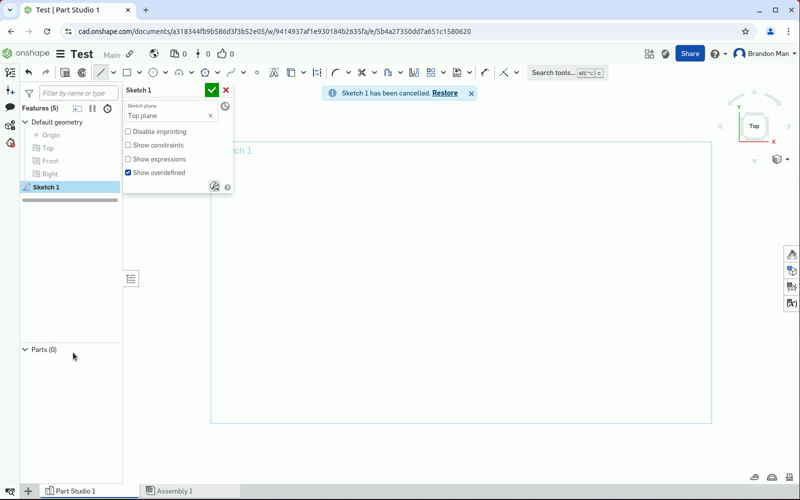
mouse_move(351, 335)
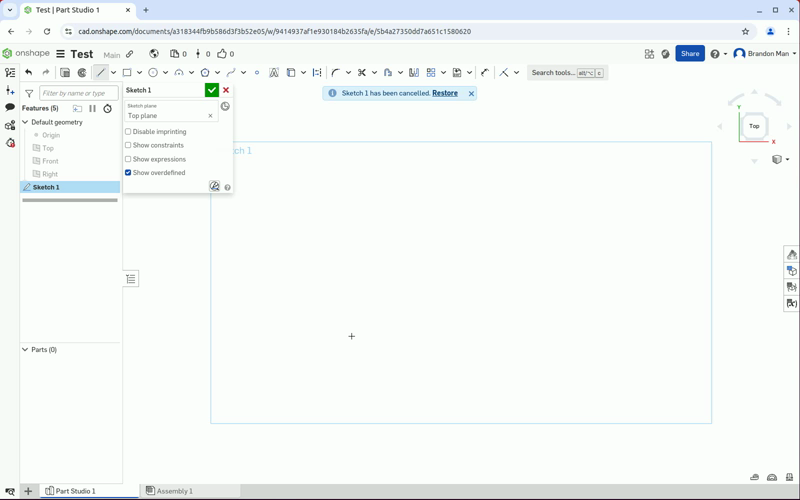
click(351, 335)
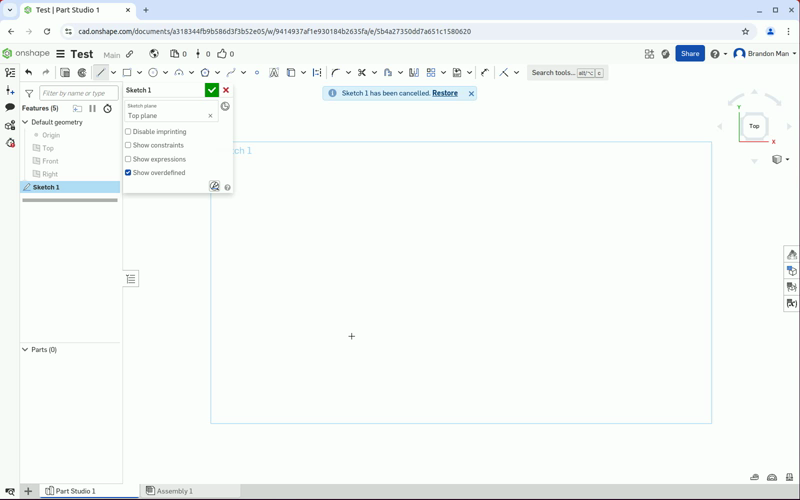
key_up(shift)
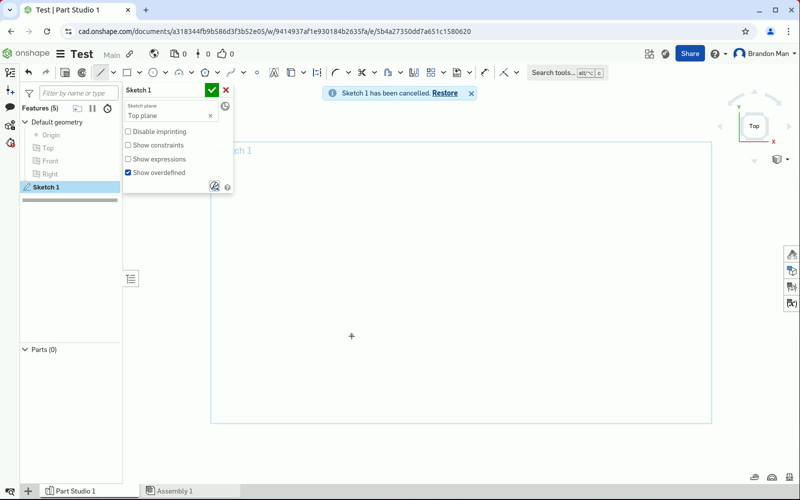
key_down(shift)
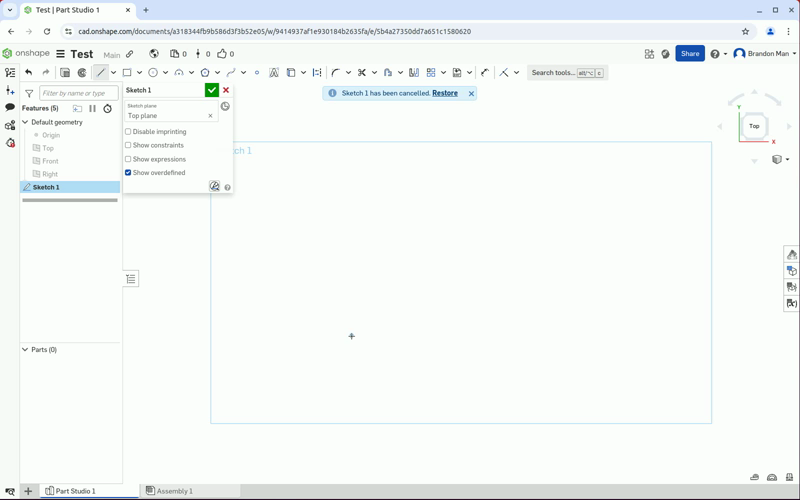
mouse_move(569, 335)
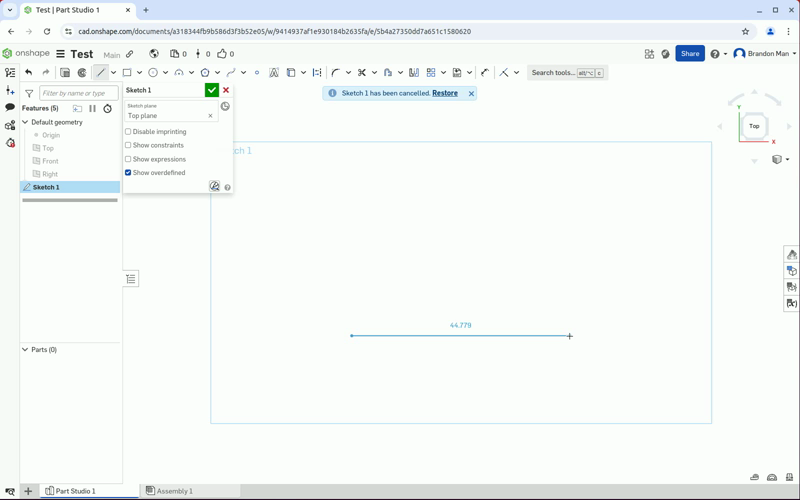
click(569, 335)
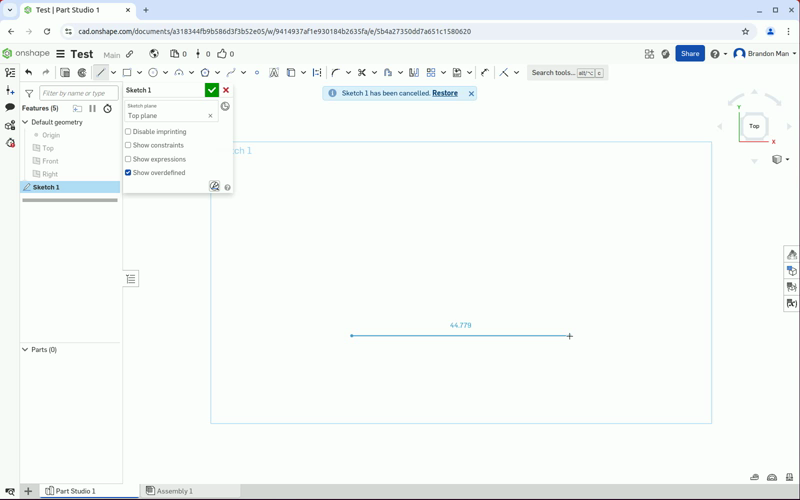
key_up(shift)
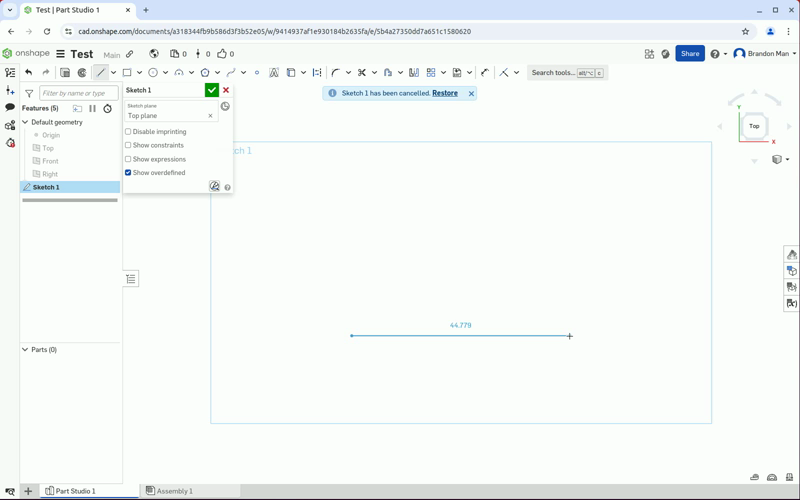
key_down(shift)
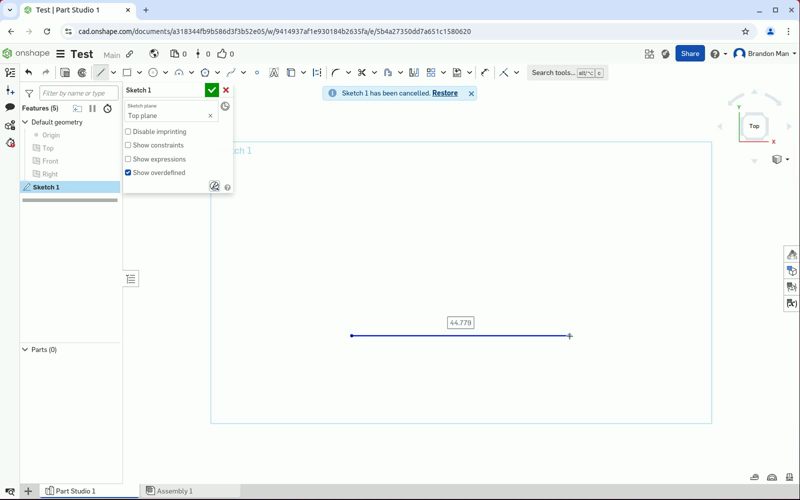
mouse_move(569, 230)
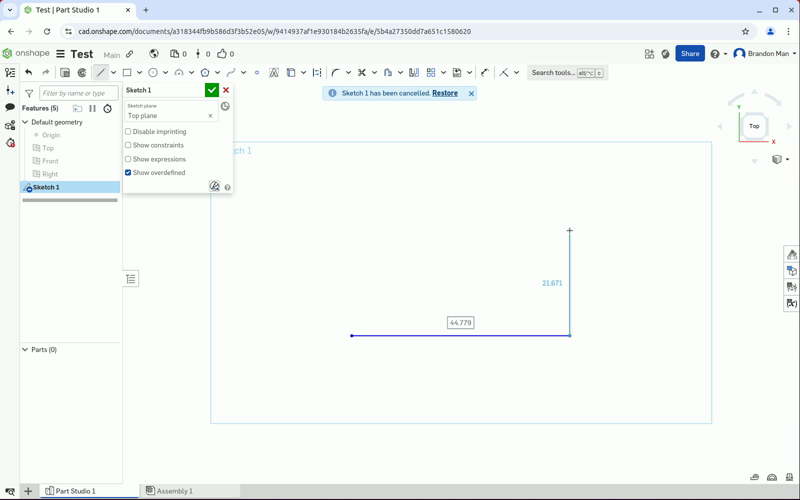
click(569, 230)
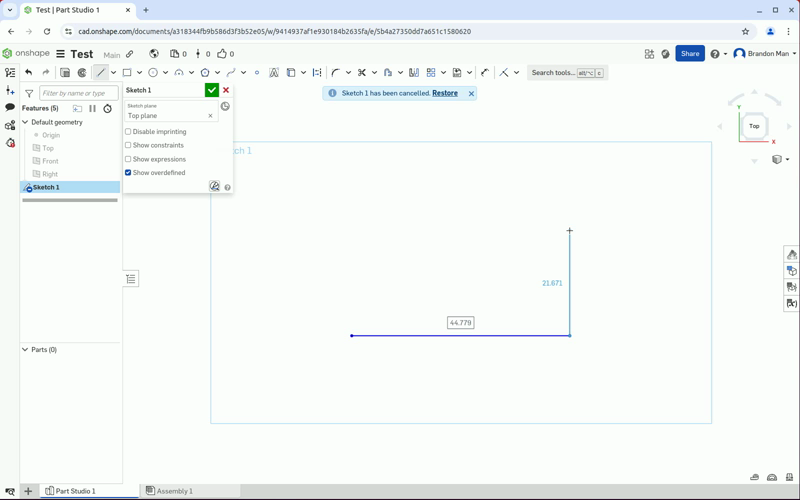
key_up(shift)
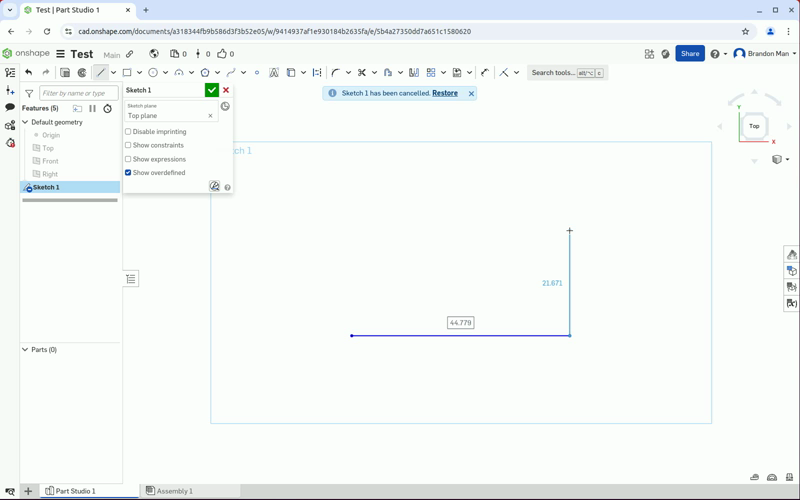
key_down(shift)
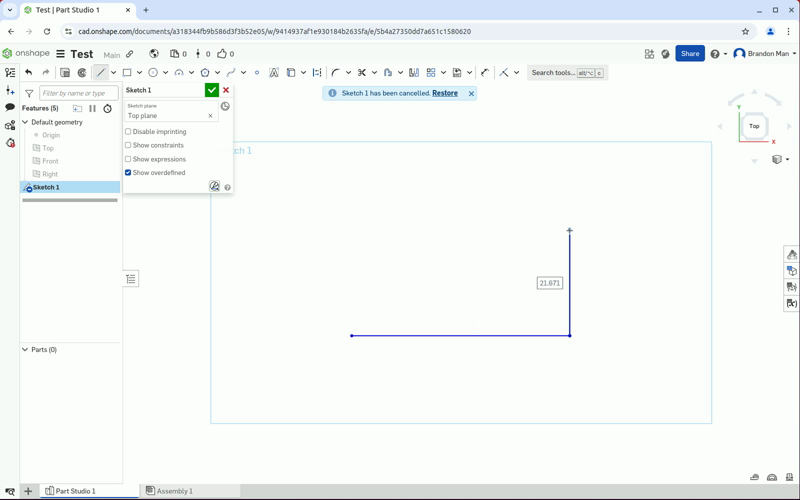
mouse_move(351, 230)
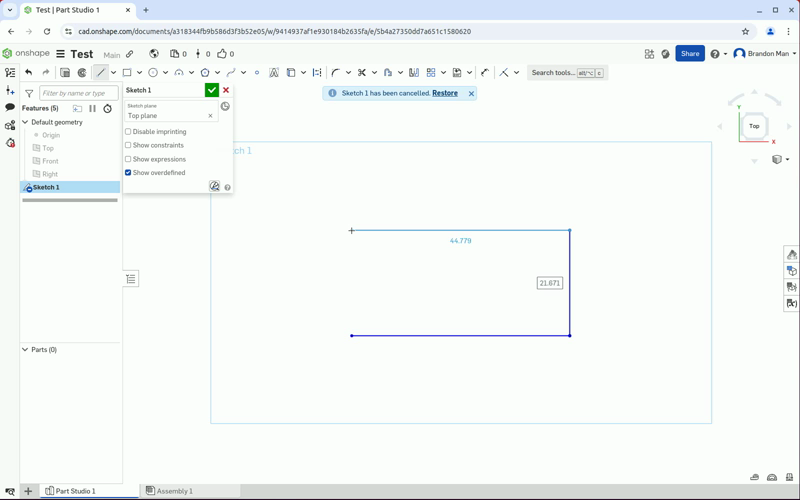
click(351, 230)
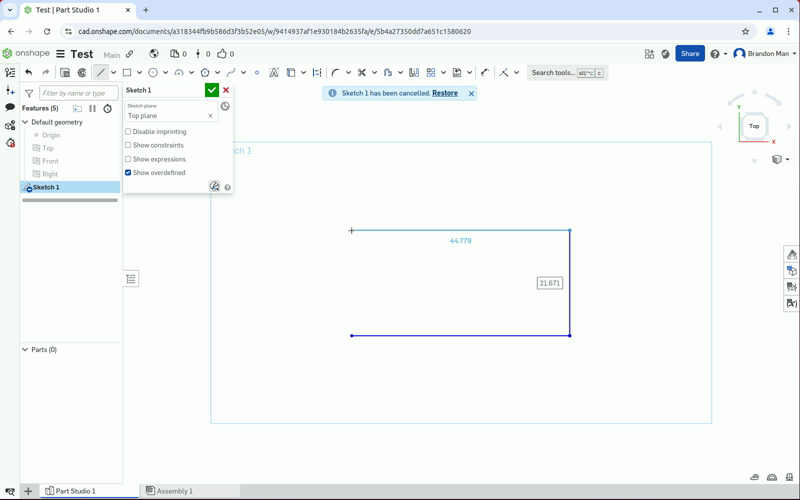
key_up(shift)
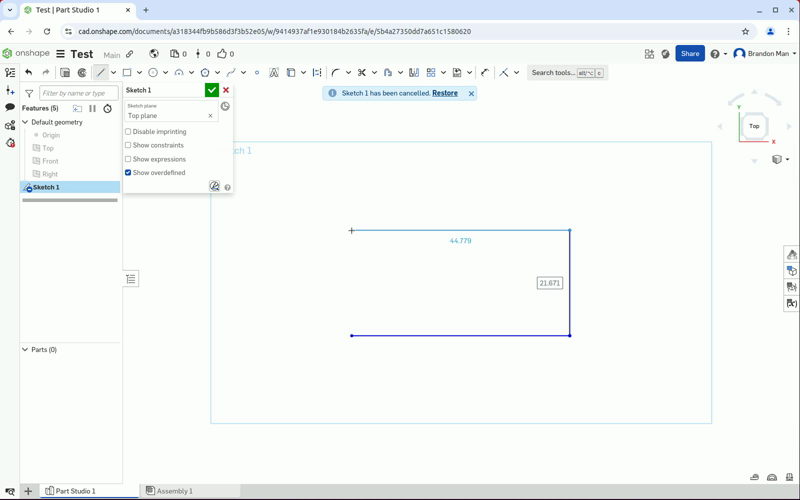
key_down(shift)
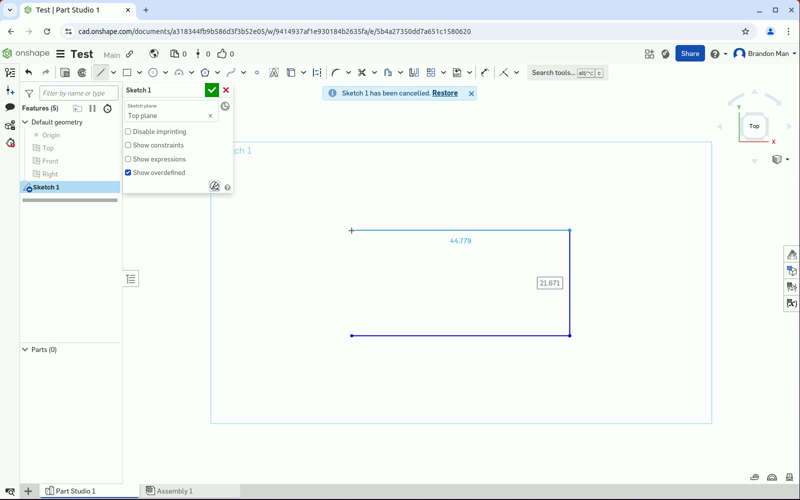
mouse_move(351, 335)
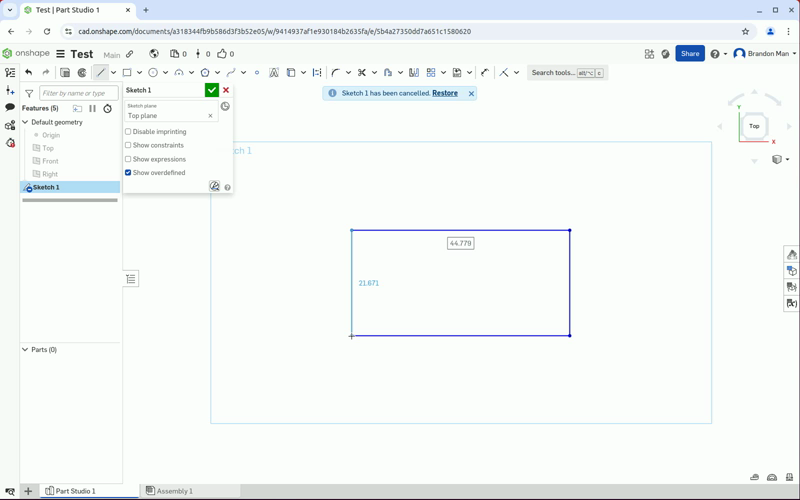
key_up(shift)
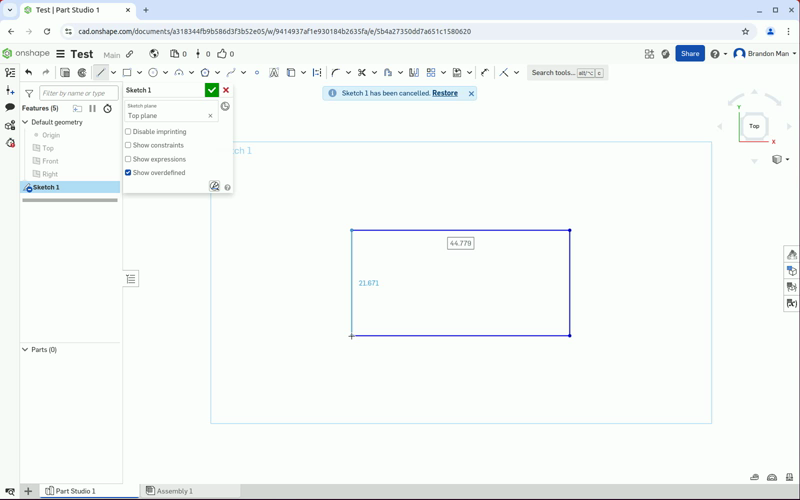
click(351, 335)
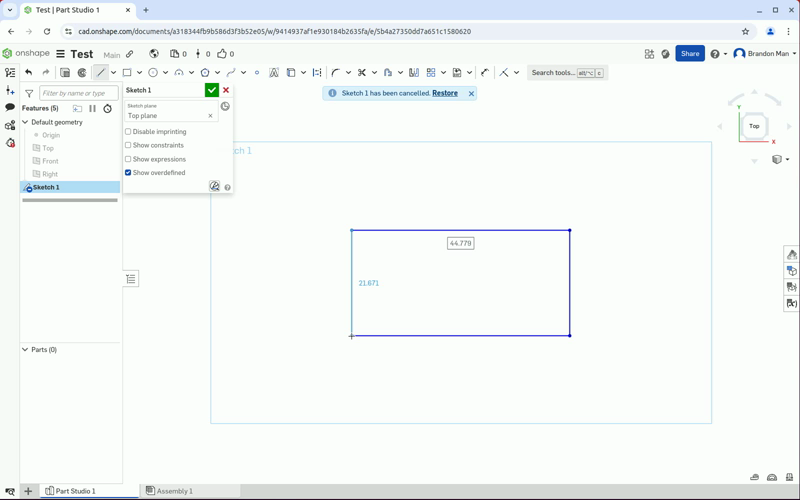
key(esc)
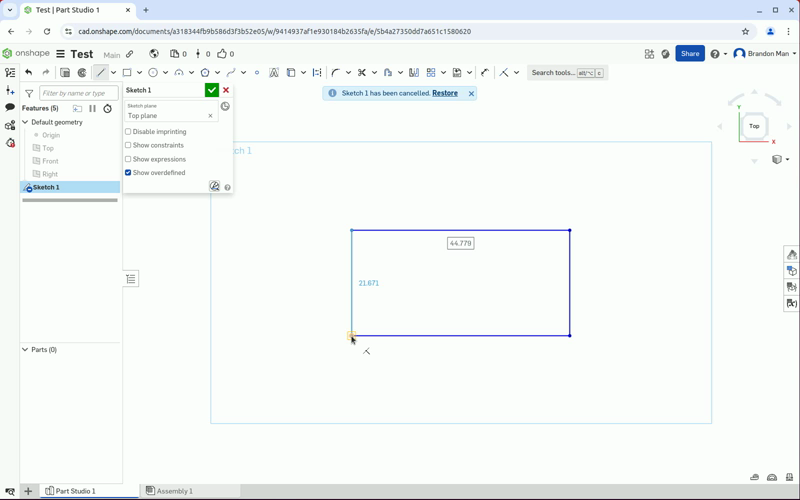
mouse_move(455, 267)
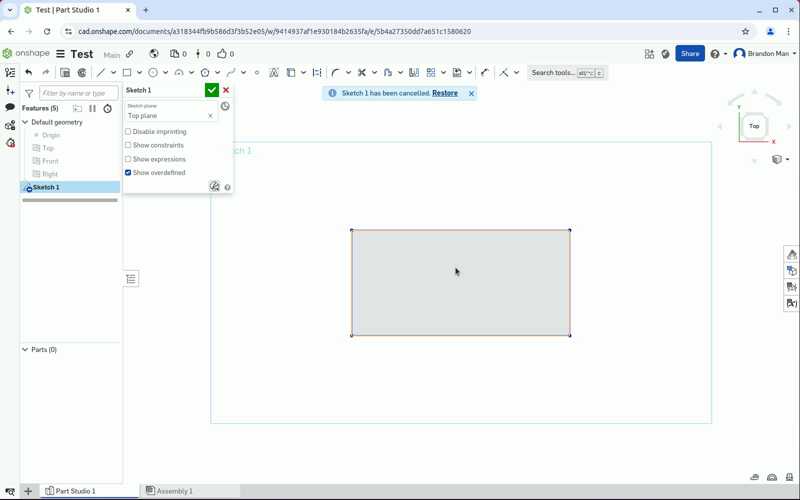
click(455, 267)
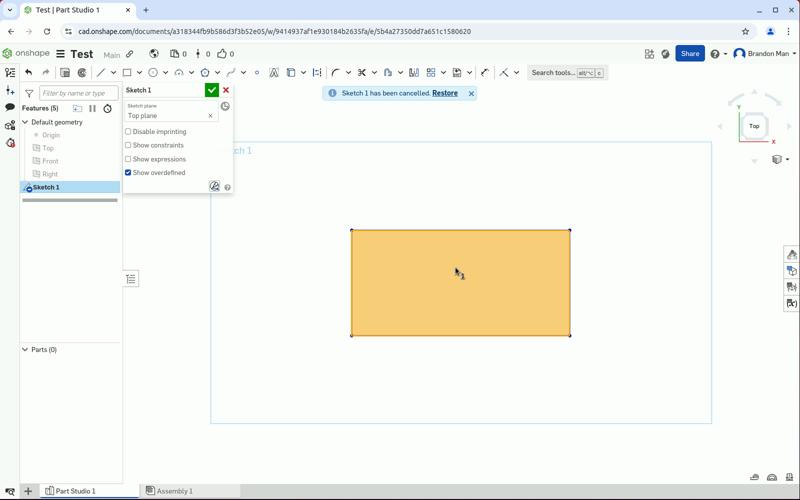
mouse_move(73, 352)
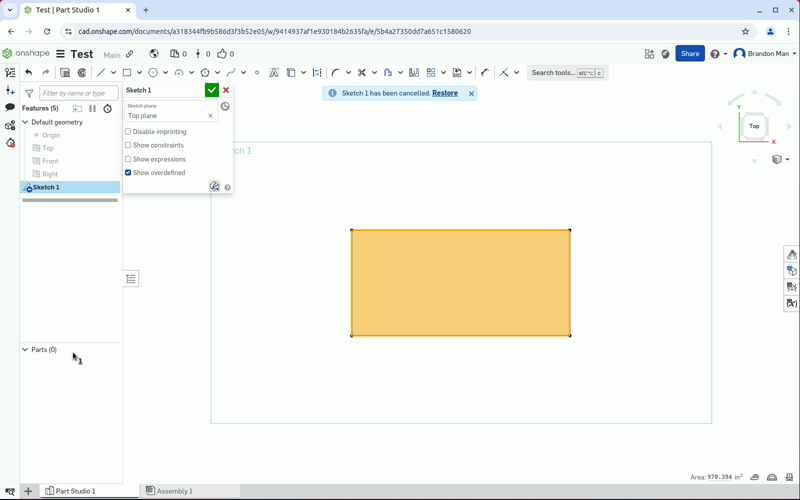
key(shift+y)
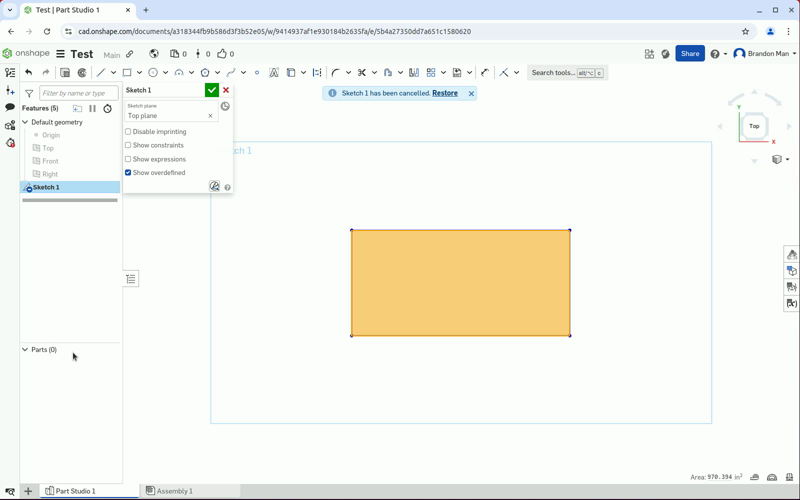
key(shift+e)
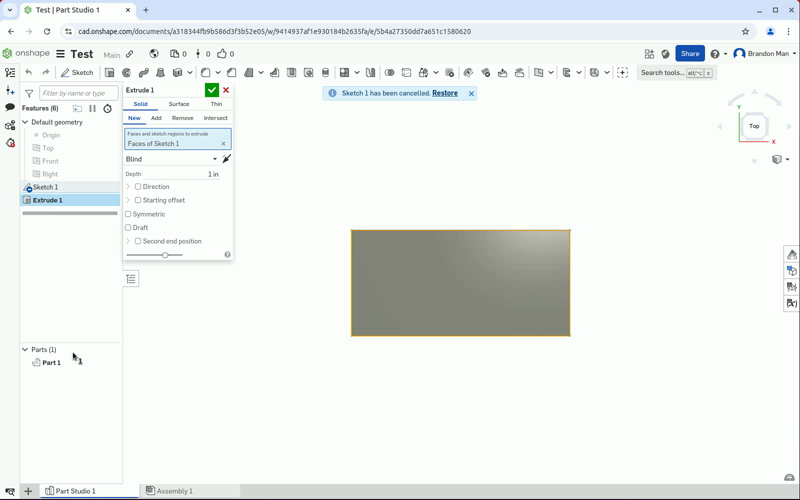
mouse_move(143, 106)
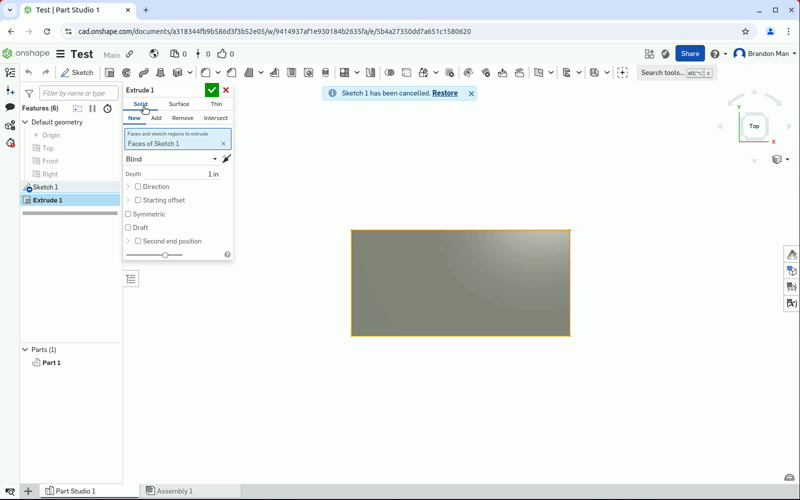
click(143, 106)
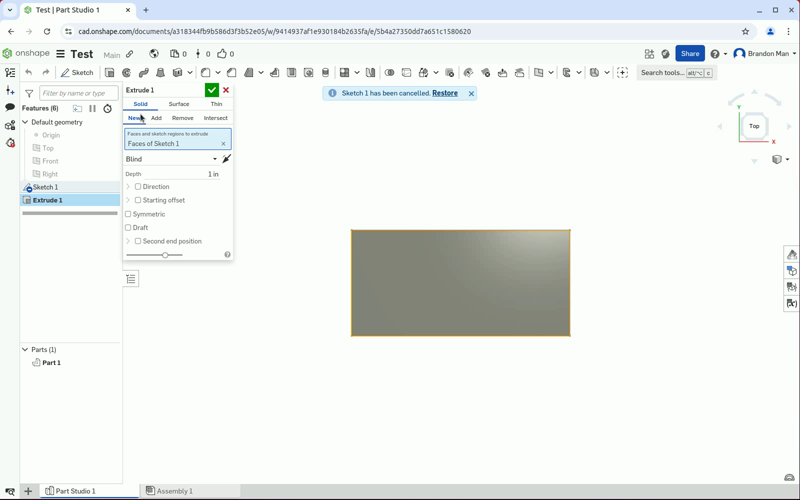
mouse_move(137, 120)
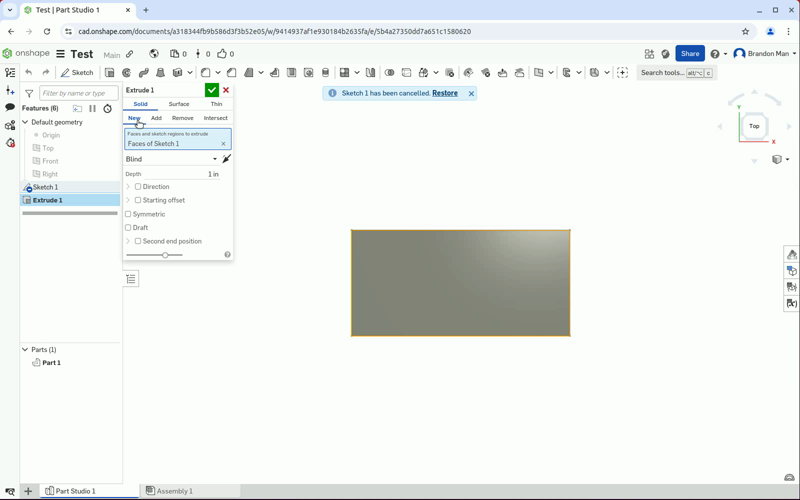
click(137, 120)
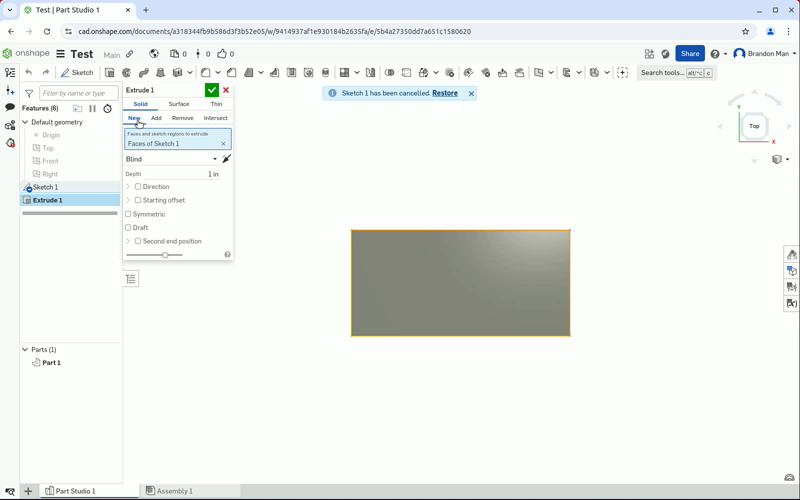
key(tab, 4)
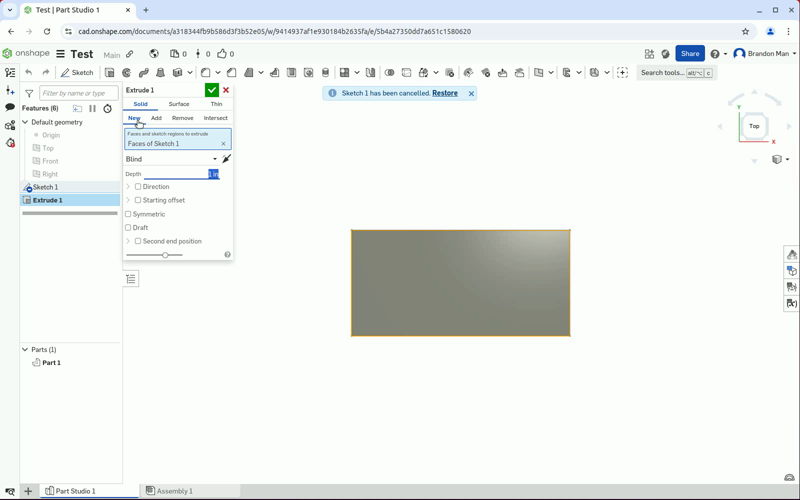
text(4.574)
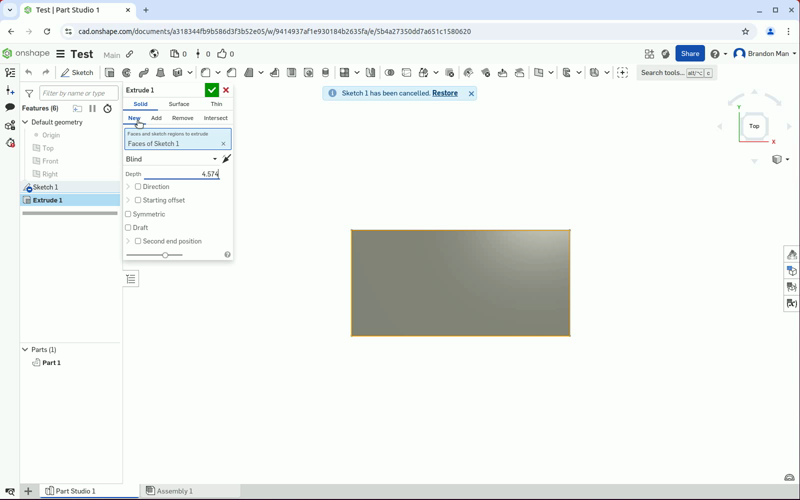
key(enter)
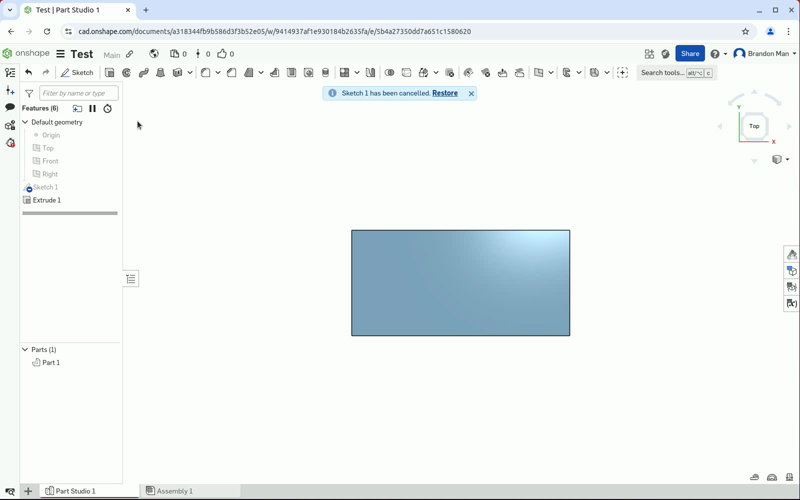
key(shift+h)
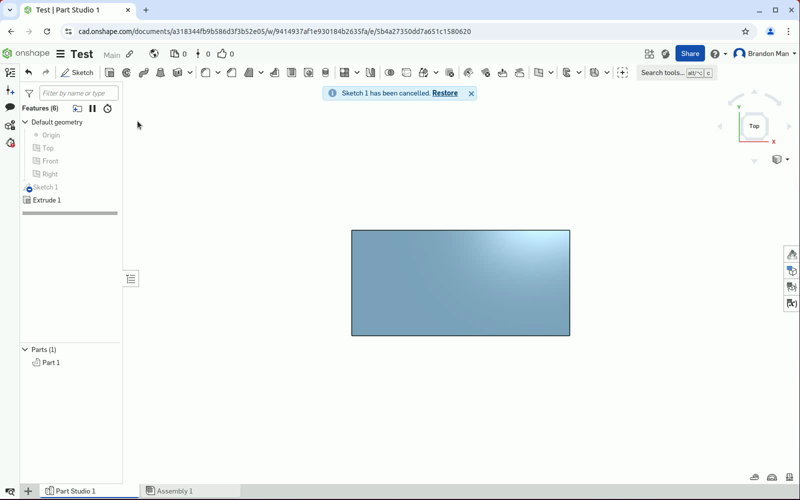
key(shift+h)
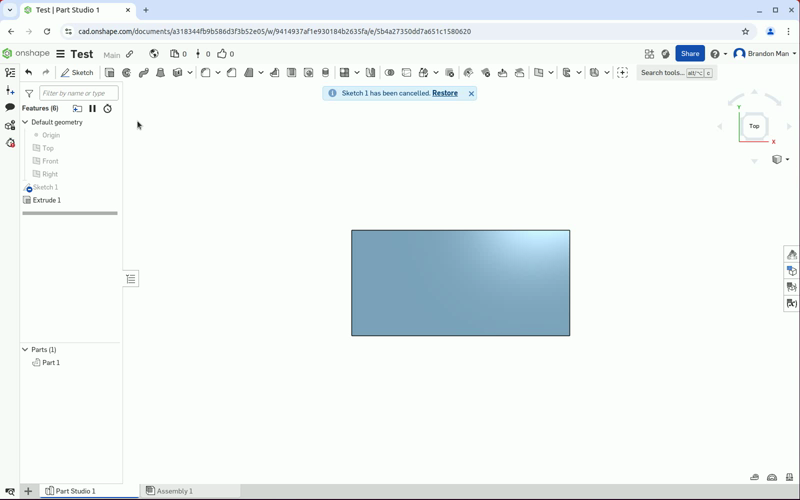
mouse_move(73, 189)
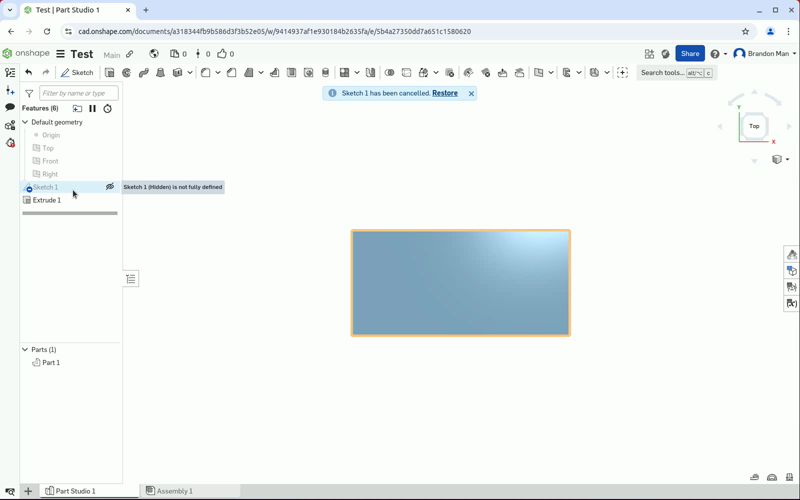
click(73, 189)
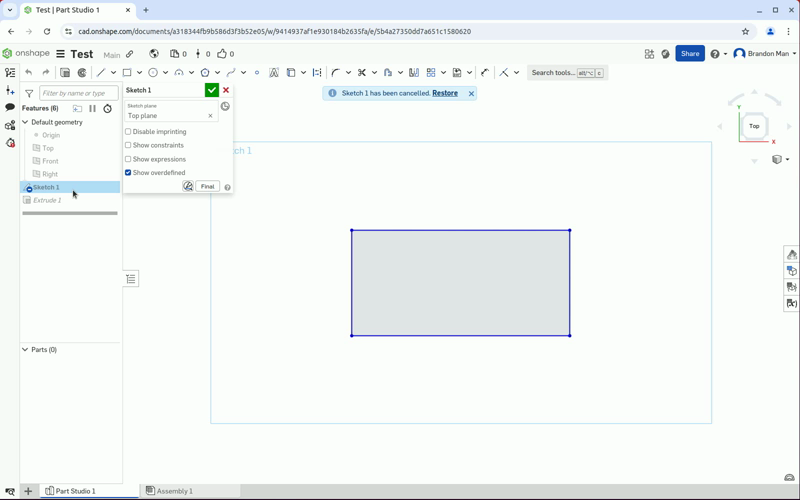
mouse_move(229, 92)
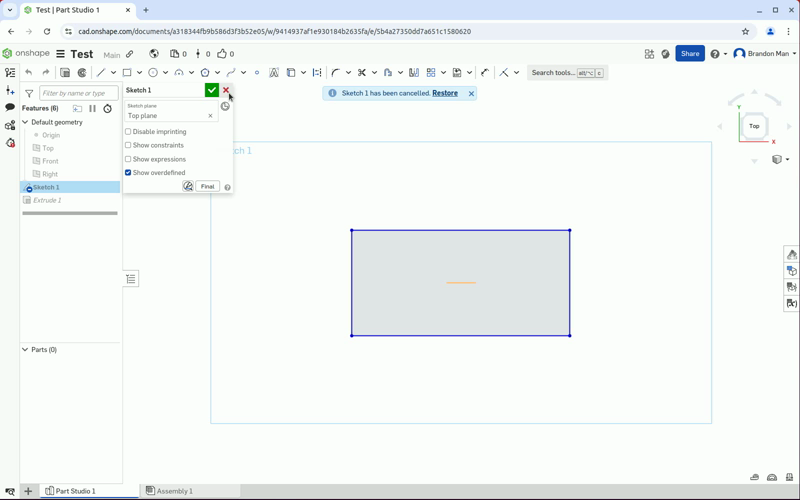
click(229, 92)
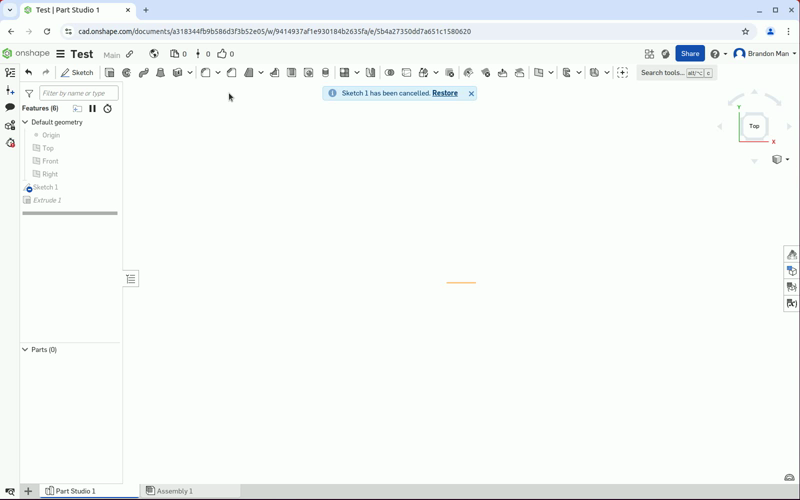
mouse_move(73, 352)
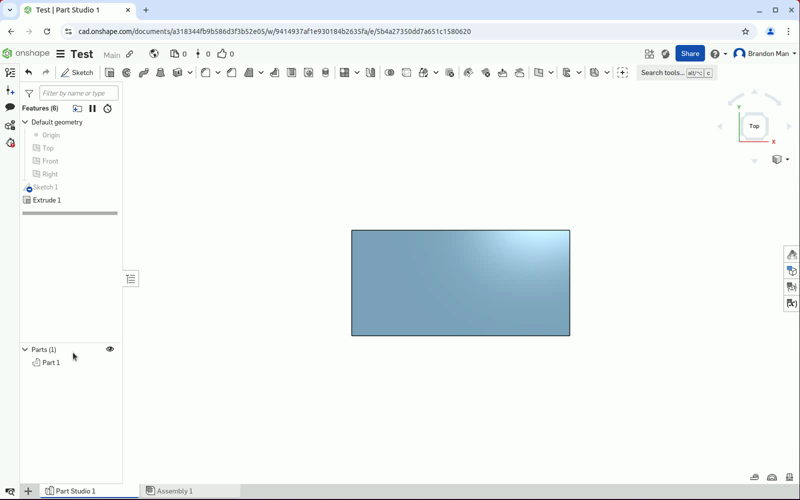
key(y)
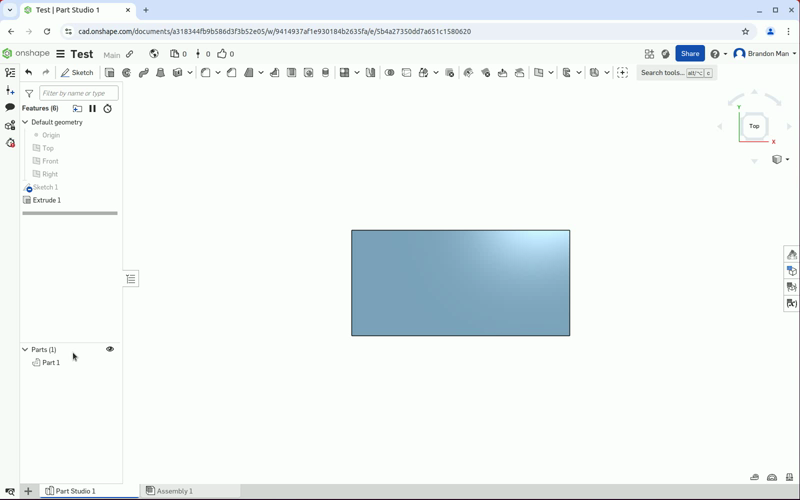
key(shift+p)
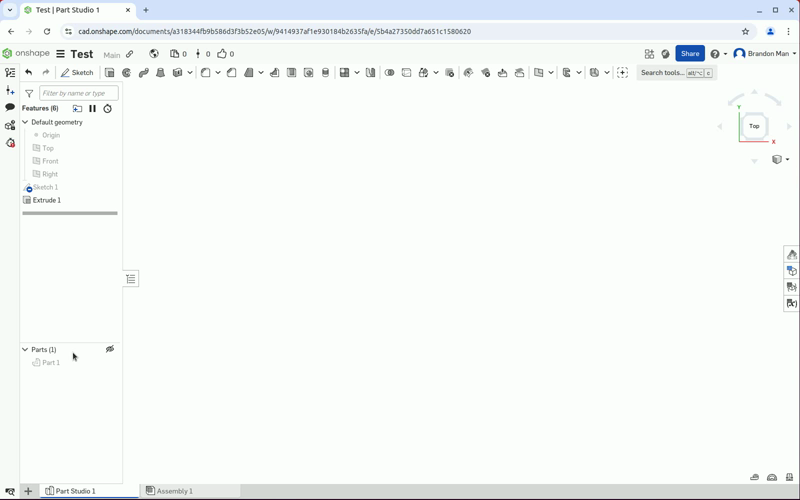
key(space)
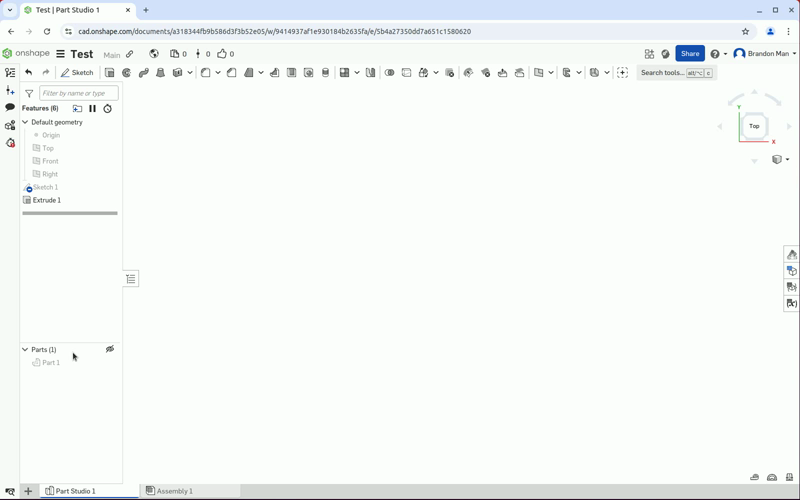
key_down(shift)
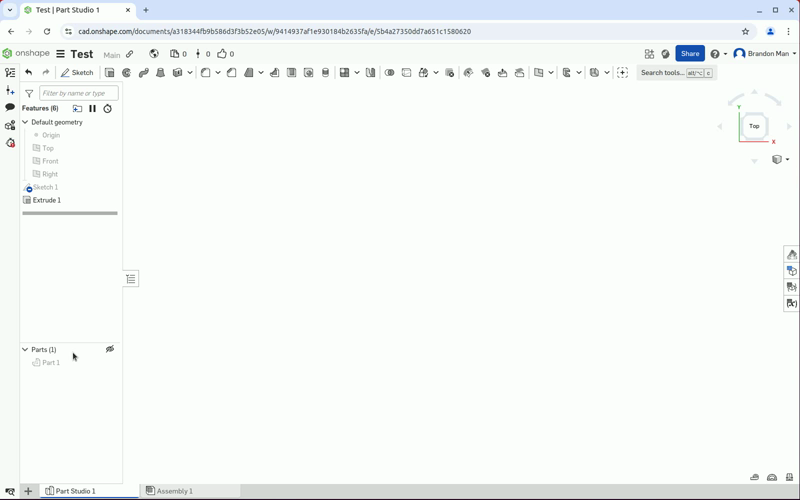
key(up)
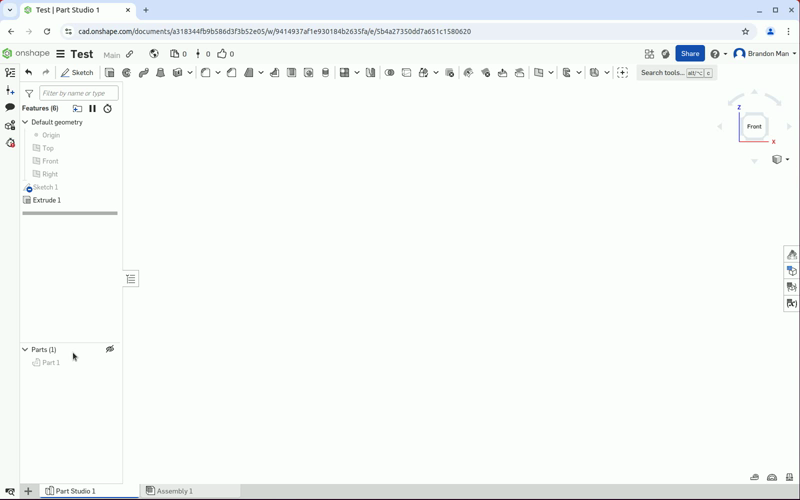
key_up(shift)
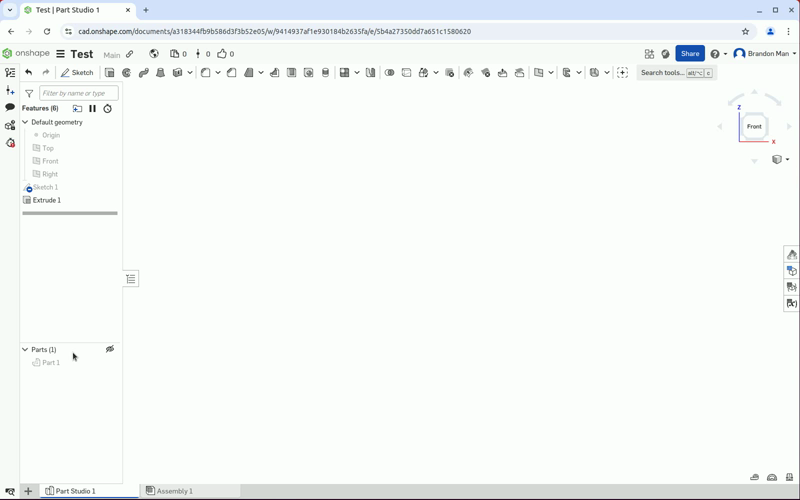
key(space)
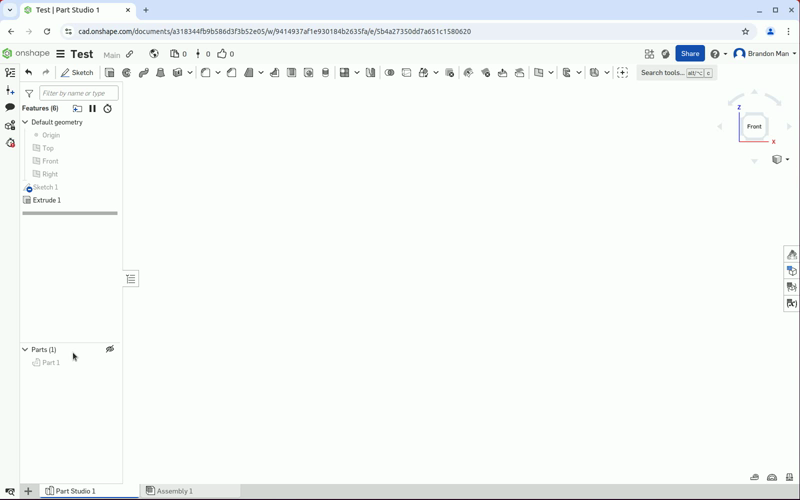
key_down(shift)
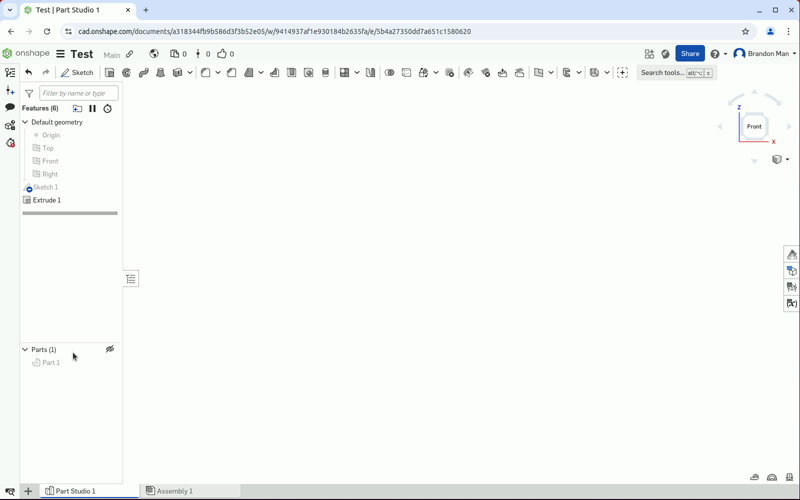
key(left)
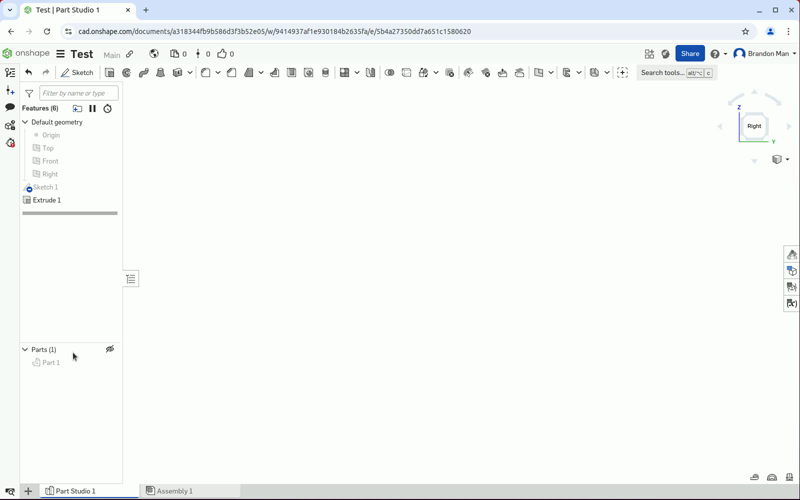
key_up(shift)
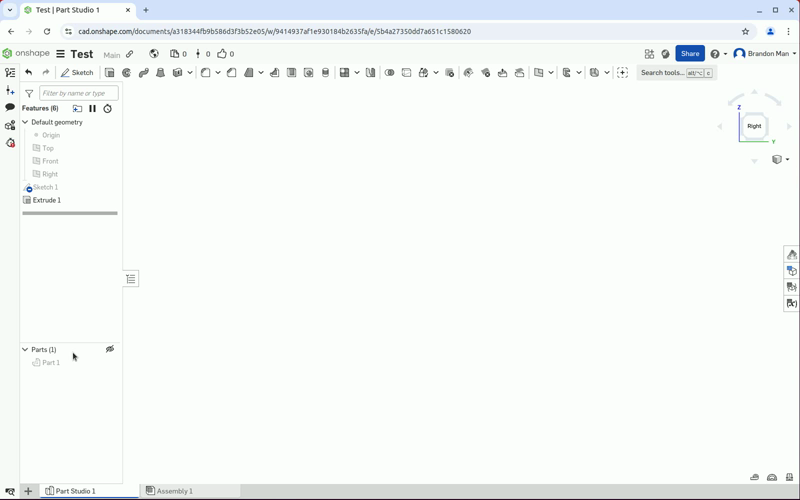
mouse_move(73, 352)
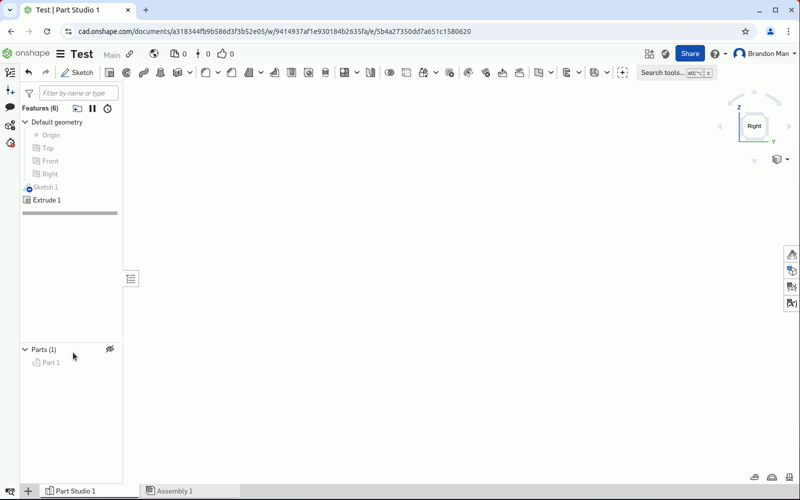
key(shift+y)
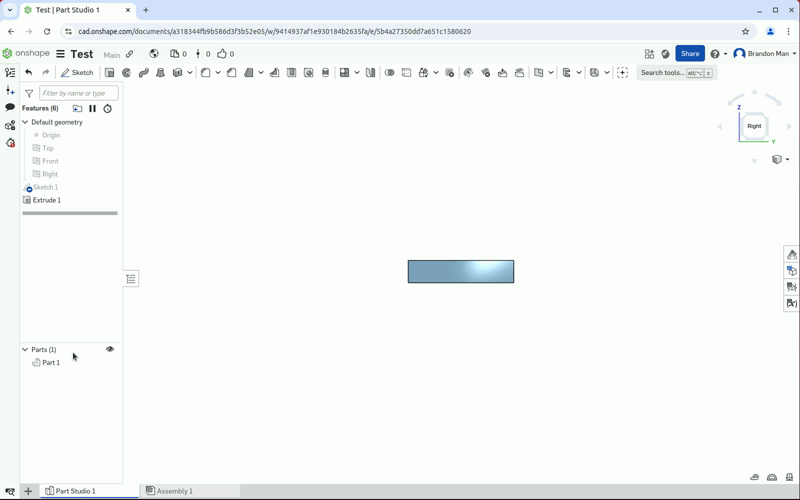
mouse_move(541, 75)
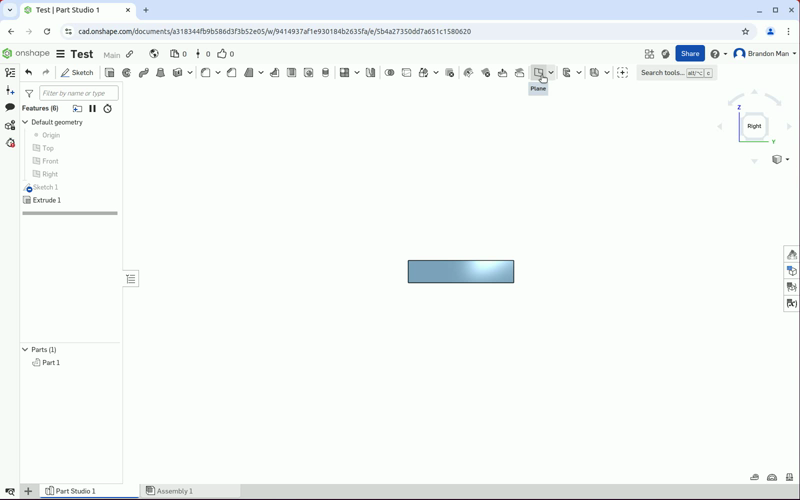
click(541, 75)
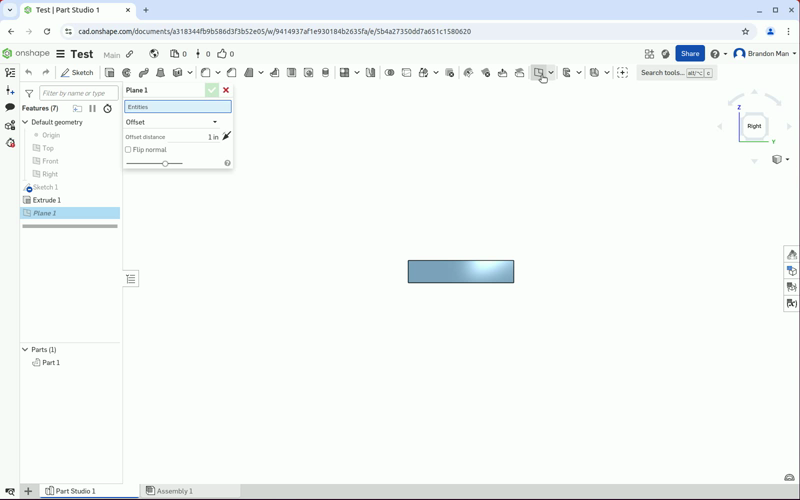
mouse_move(73, 176)
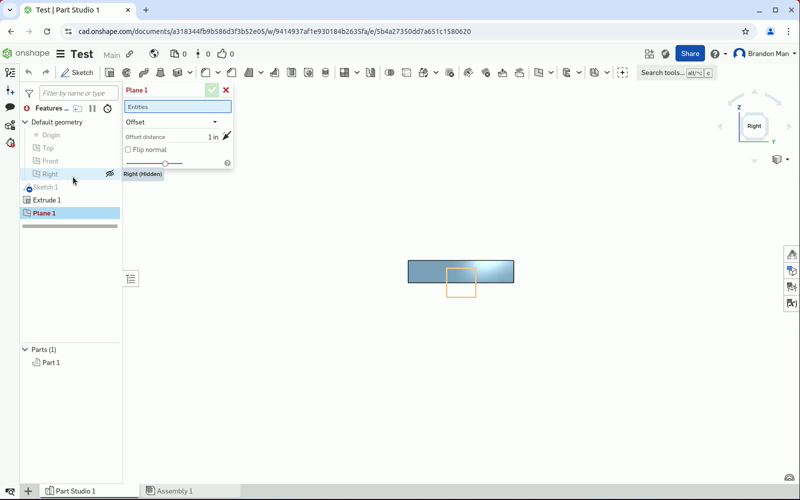
click(73, 176)
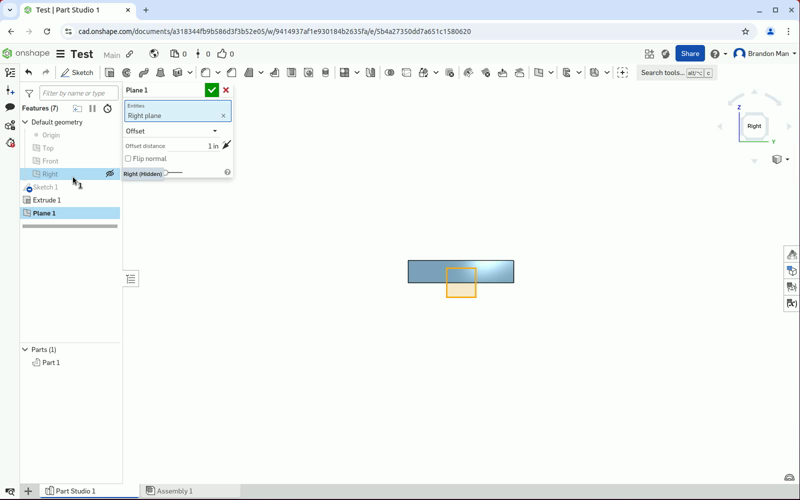
key(tab, 2)
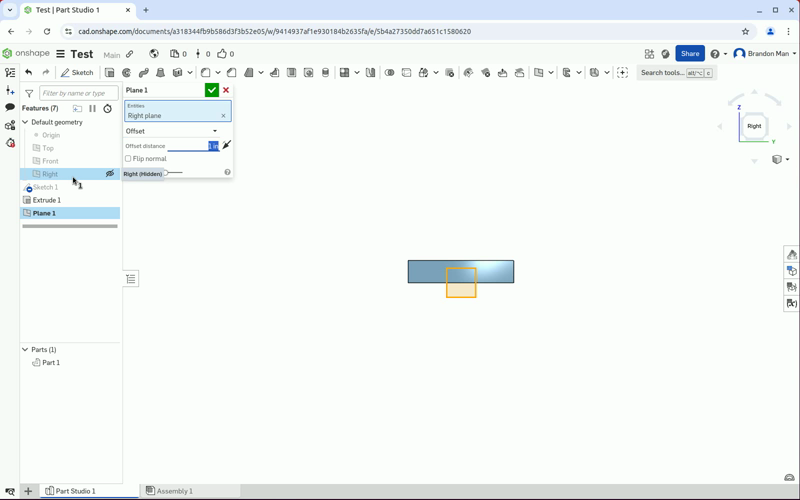
text(22.4)
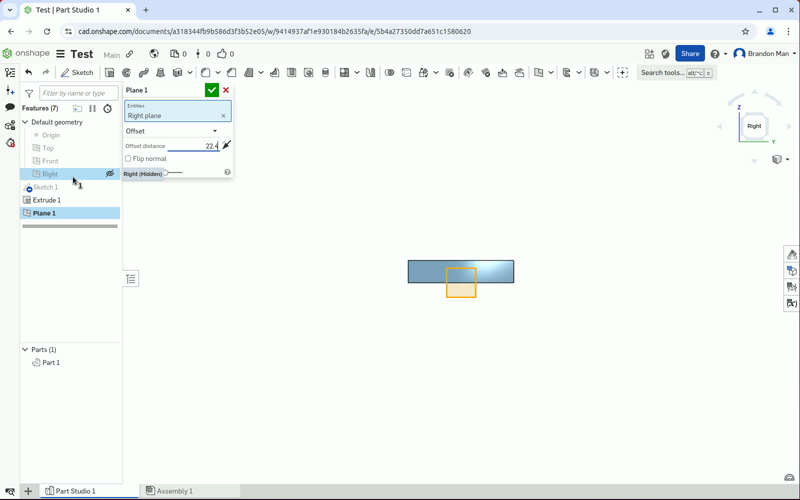
key(enter, 2)
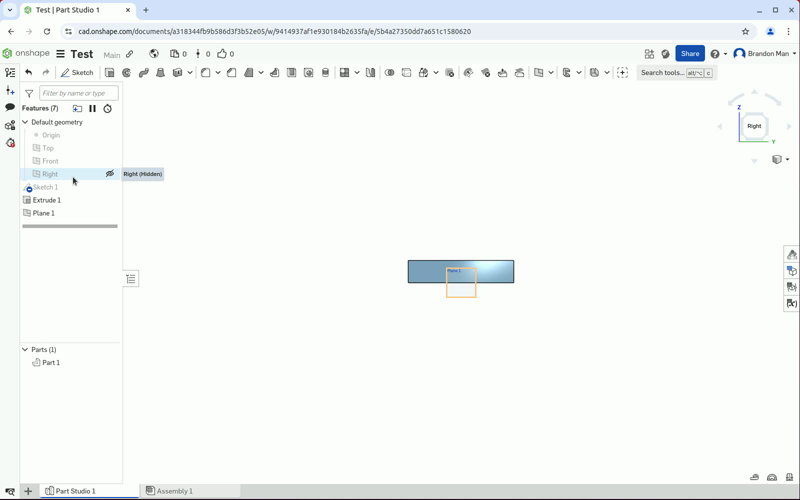
key(shift+s)
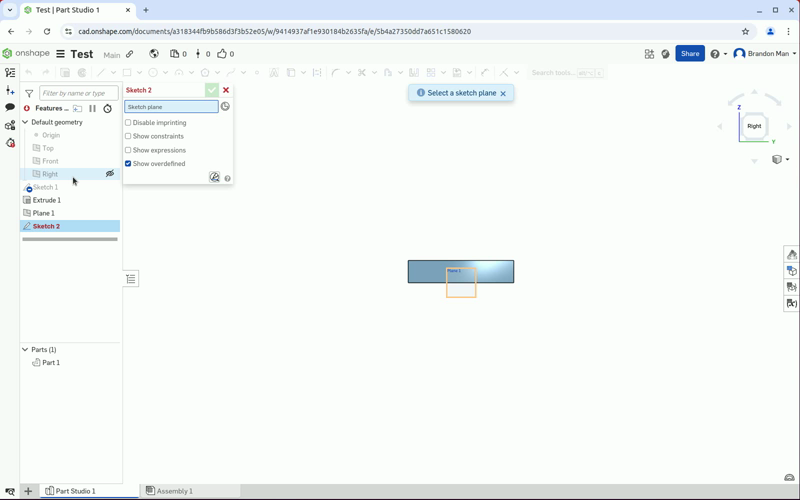
mouse_move(73, 215)
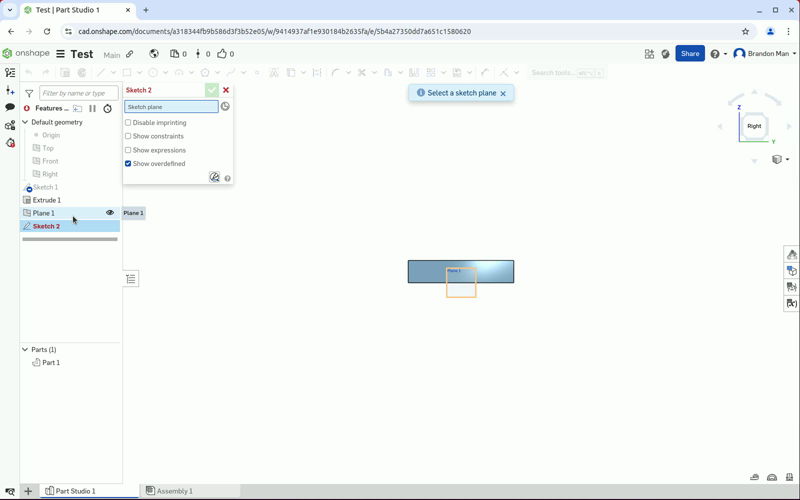
click(73, 215)
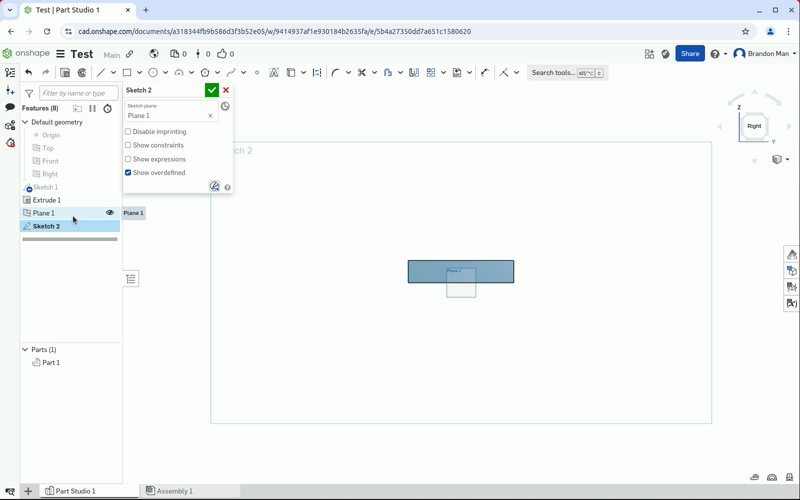
mouse_move(73, 352)
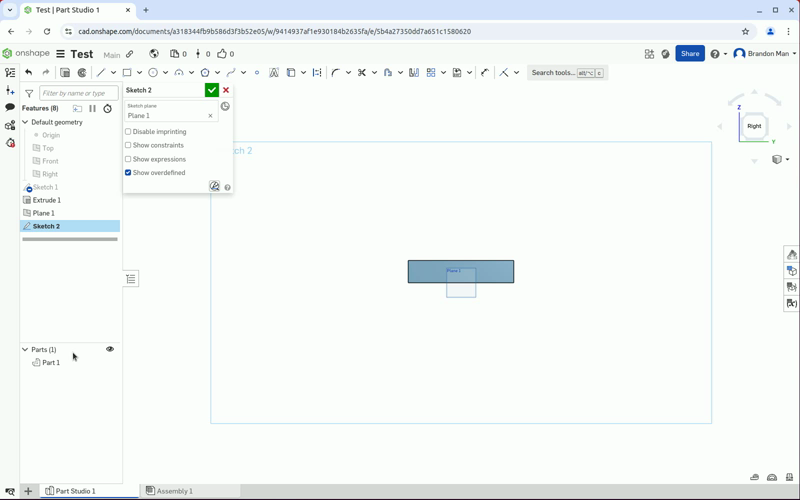
key(y)
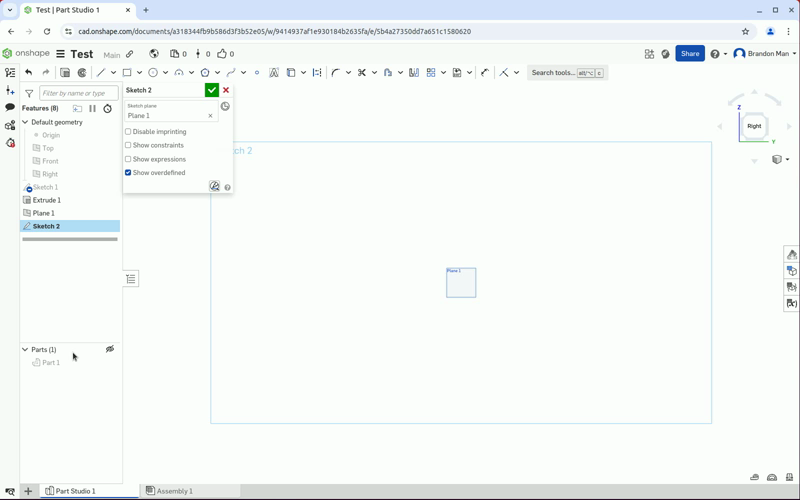
key(l)
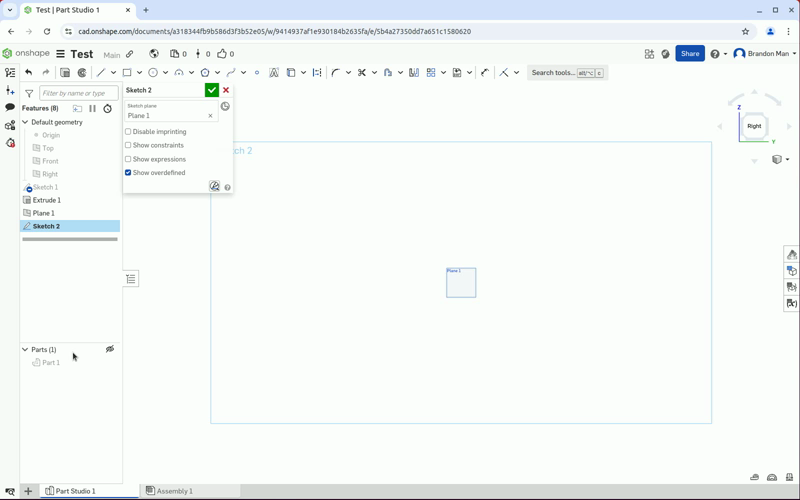
key_down(shift)
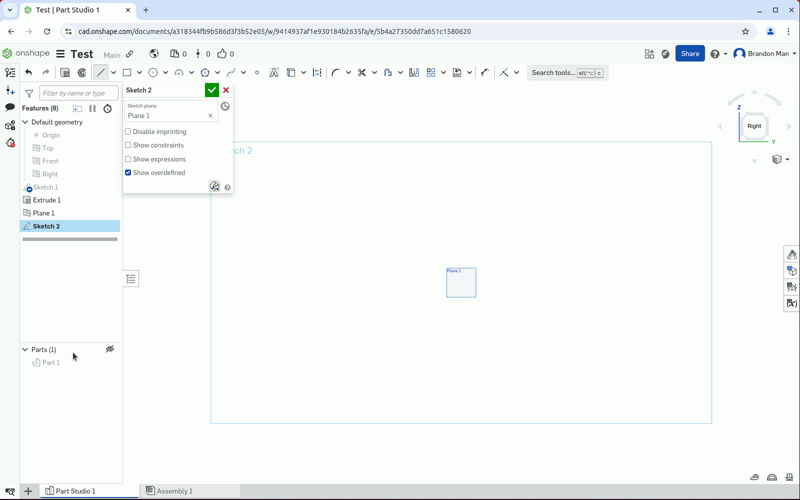
mouse_move(407, 282)
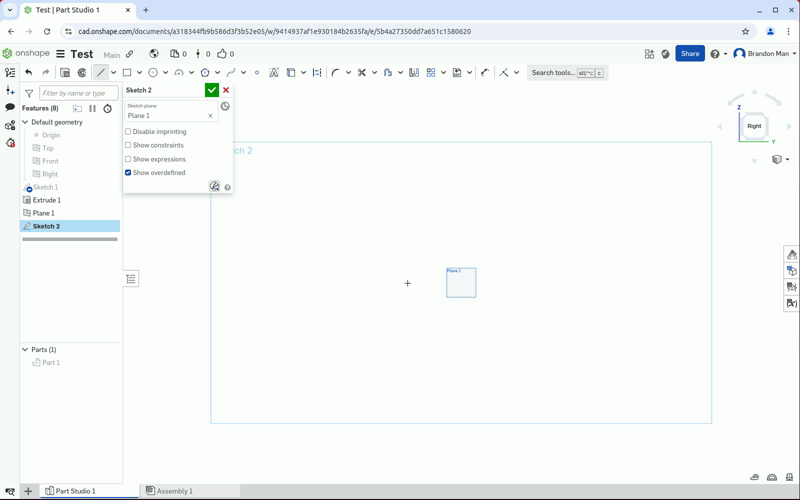
click(407, 282)
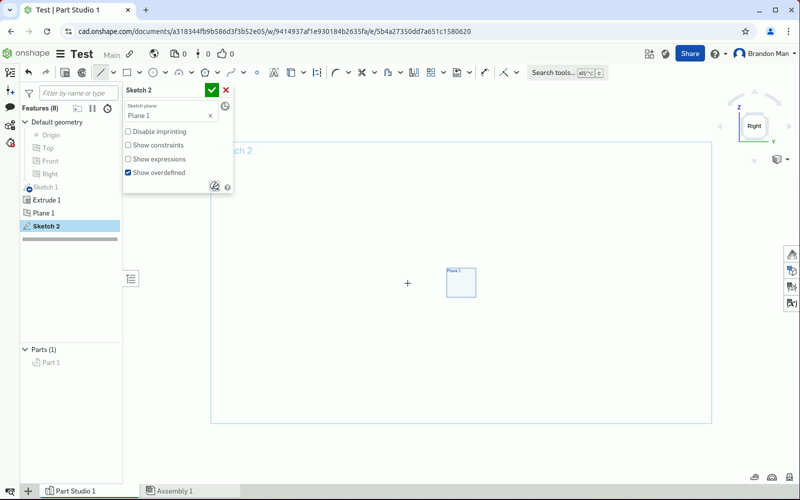
key_up(shift)
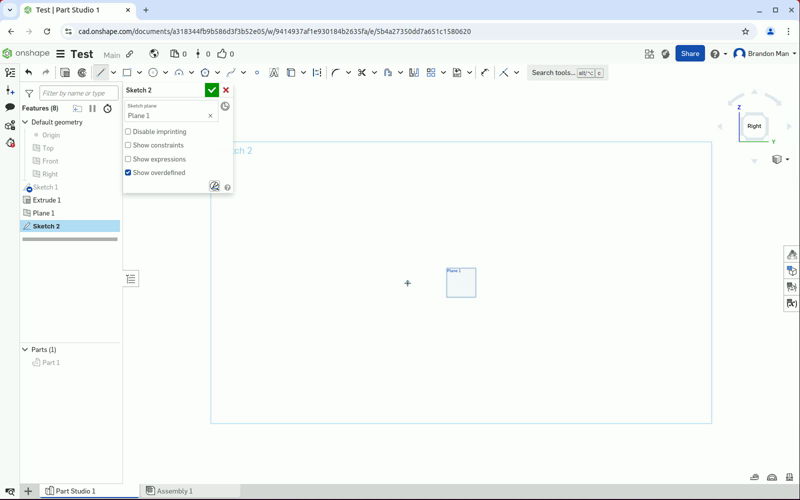
key_down(shift)
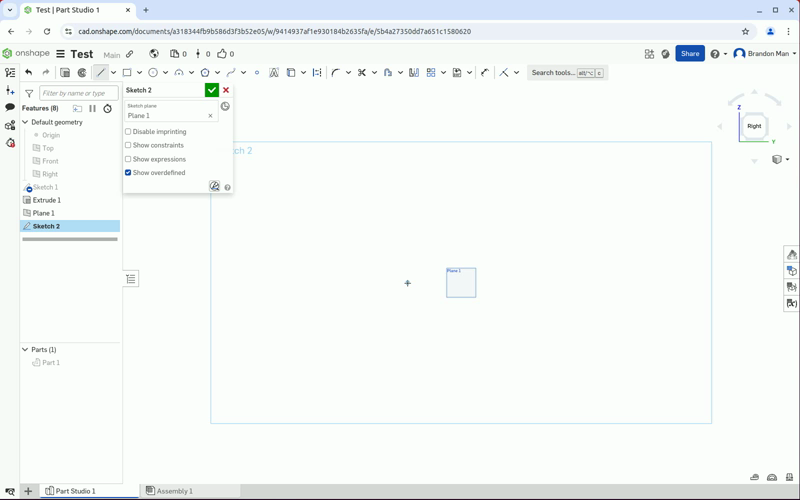
mouse_move(513, 282)
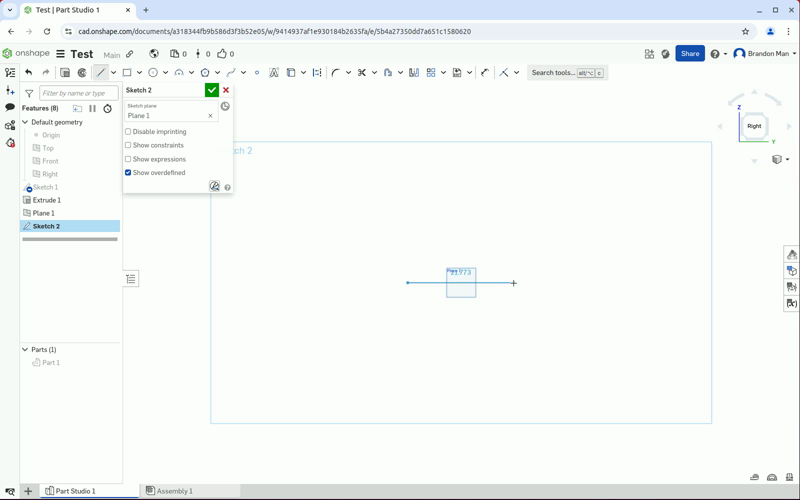
click(513, 282)
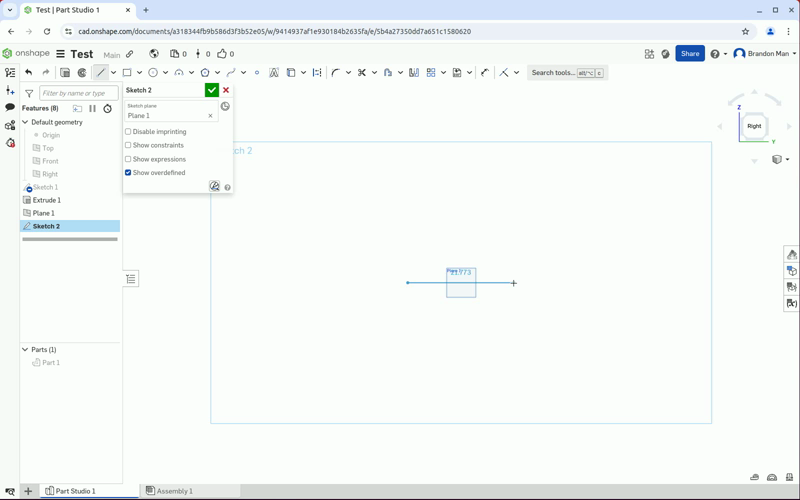
key_up(shift)
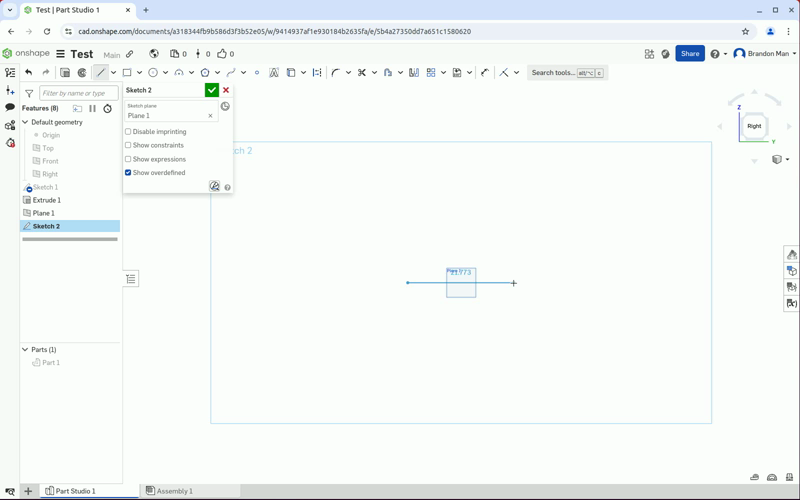
key_down(shift)
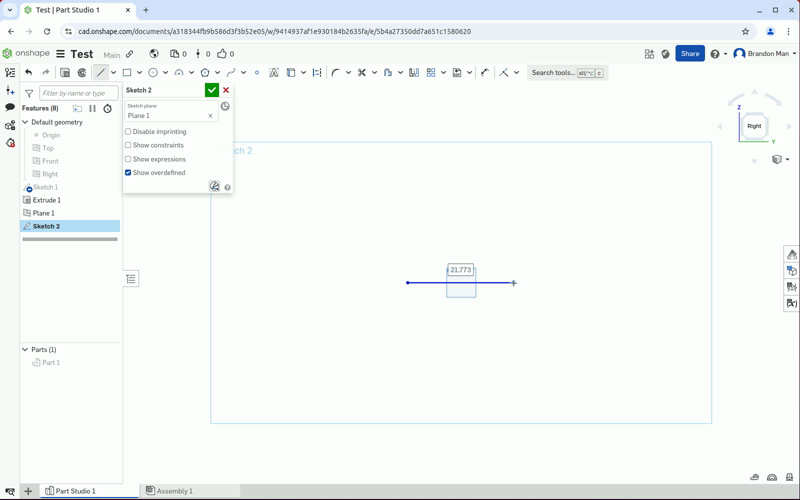
mouse_move(543, 282)
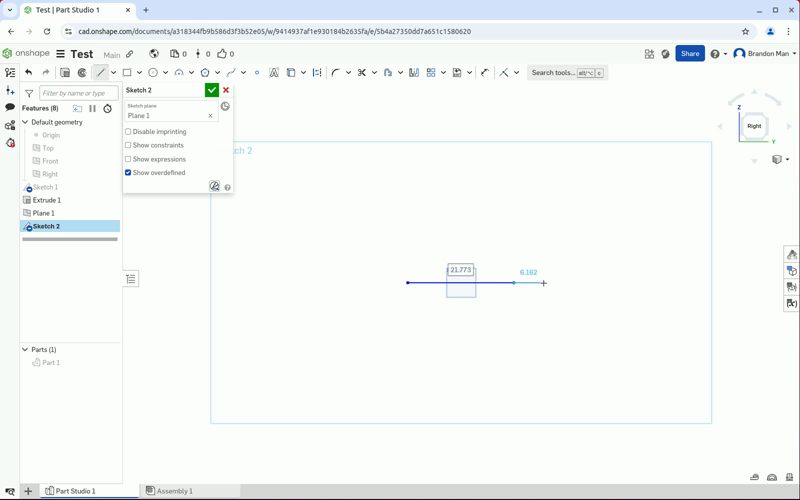
mouse_move(513, 260)
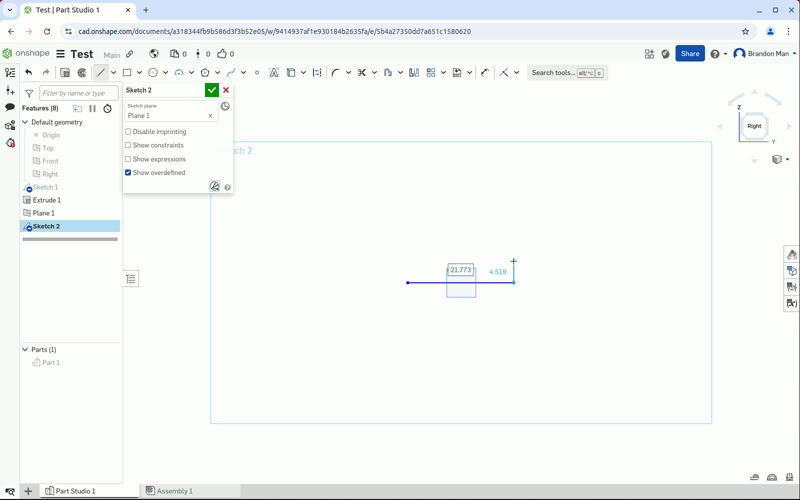
click(513, 260)
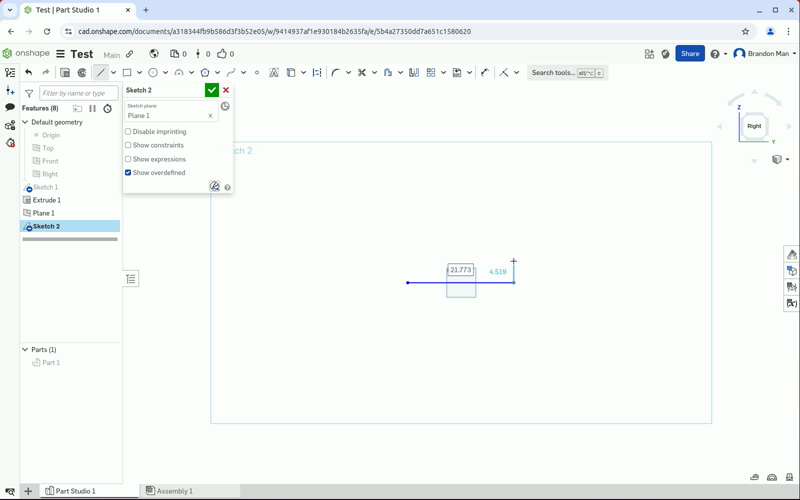
key_up(shift)
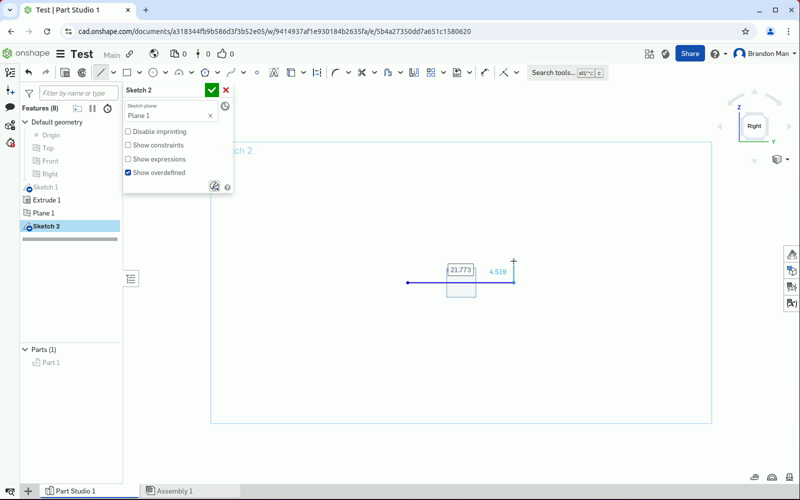
key_down(shift)
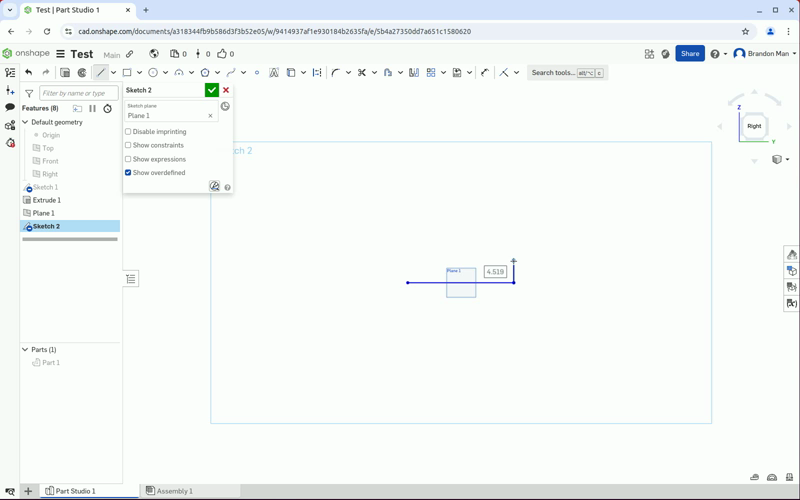
mouse_move(407, 260)
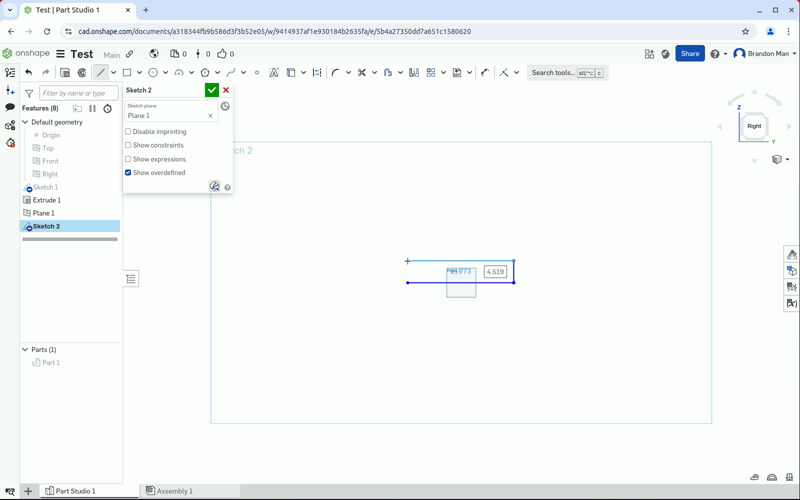
click(407, 260)
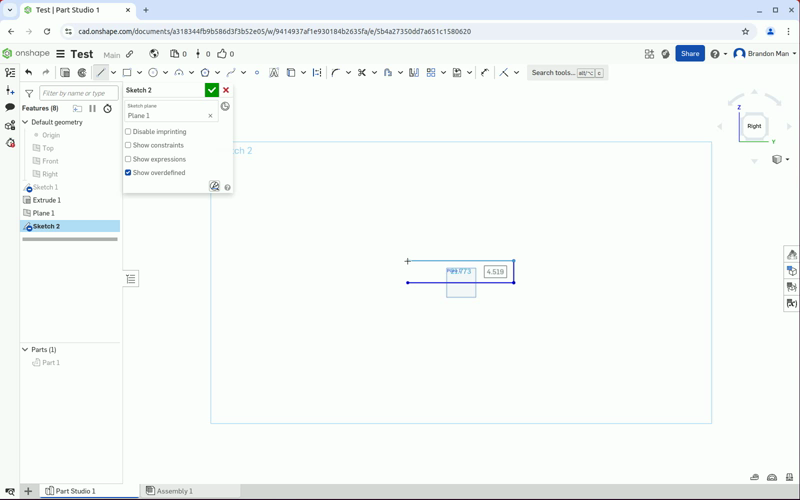
key_up(shift)
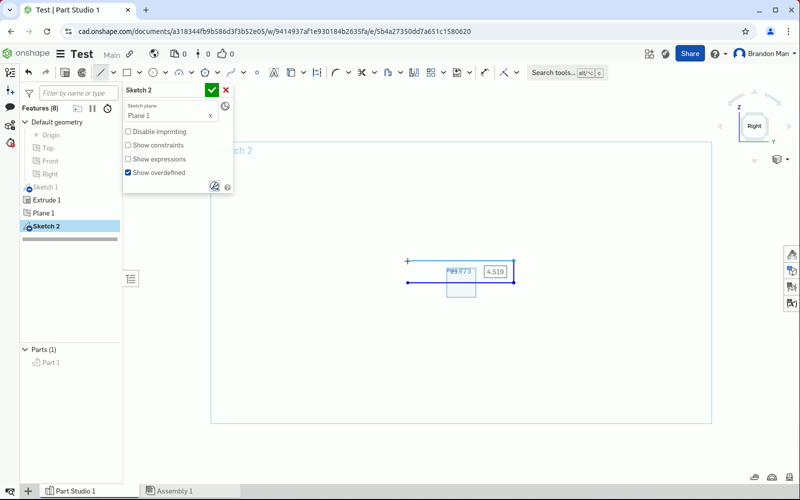
mouse_move(437, 260)
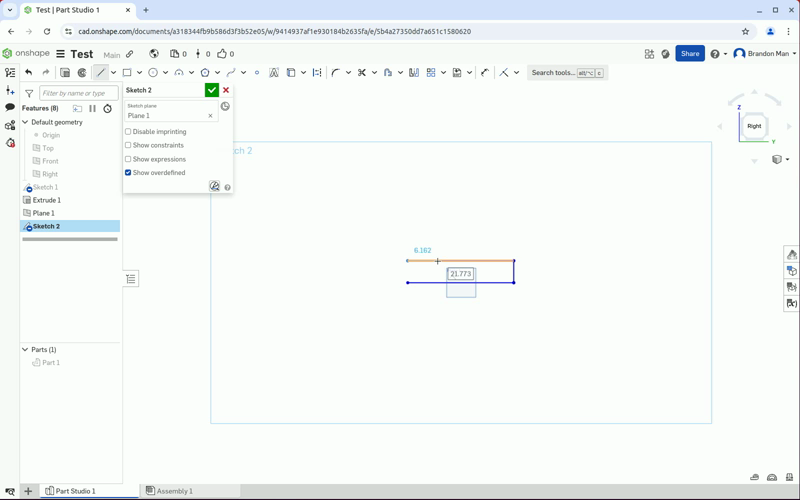
key_down(shift)
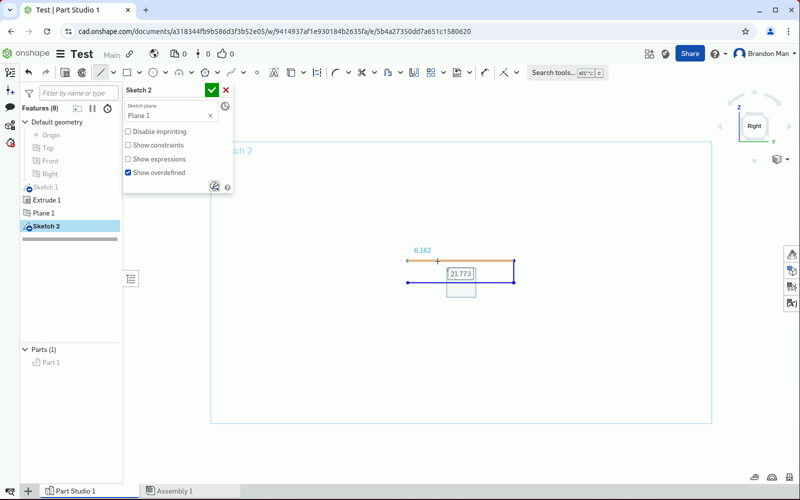
mouse_move(407, 282)
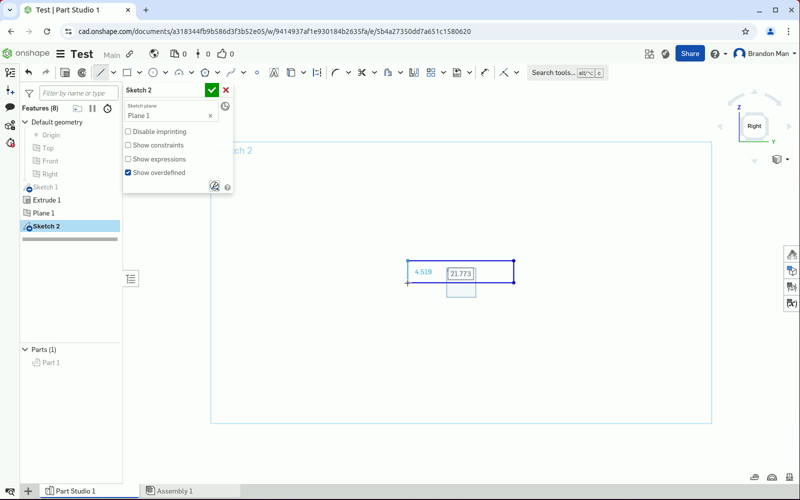
key_up(shift)
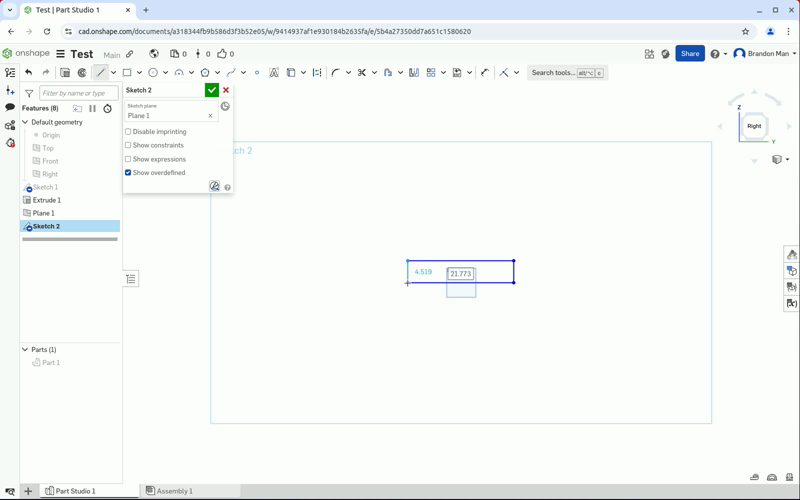
click(407, 282)
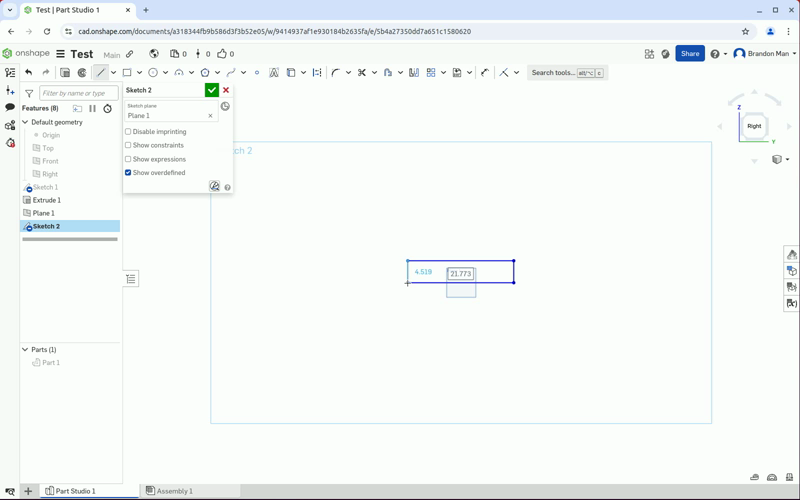
key(esc)
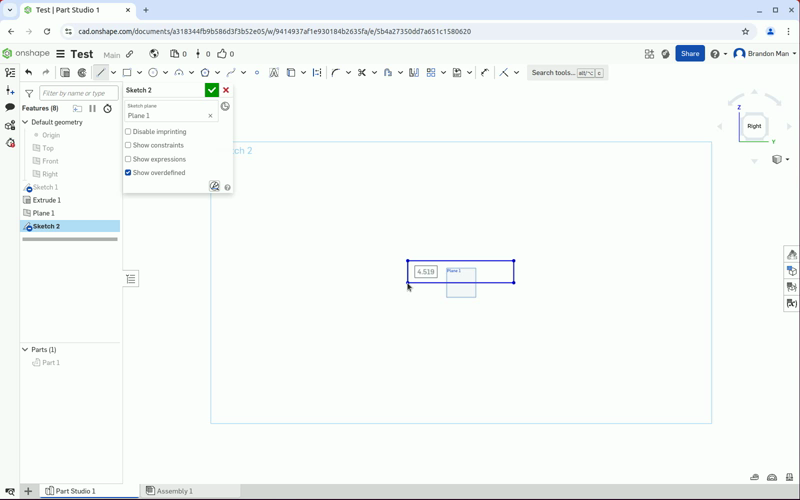
mouse_move(511, 267)
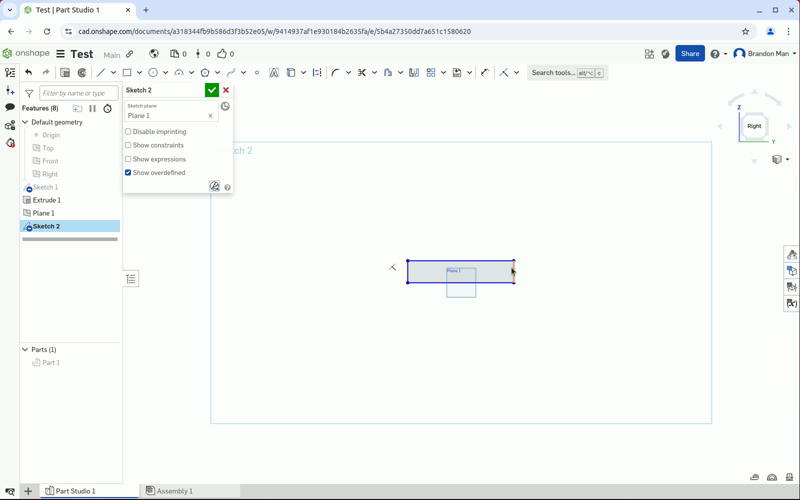
click(511, 267)
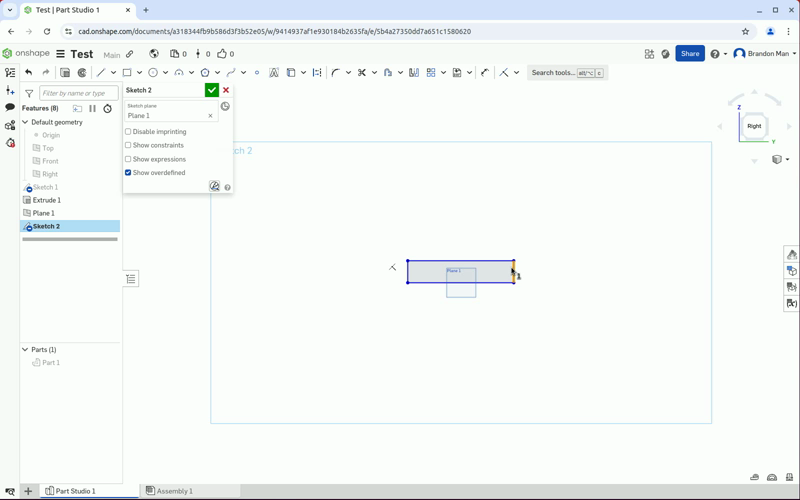
mouse_move(73, 352)
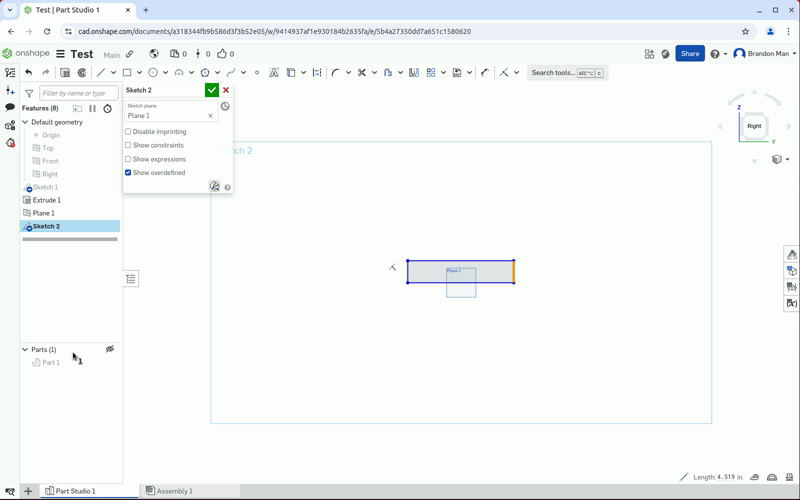
key(shift+y)
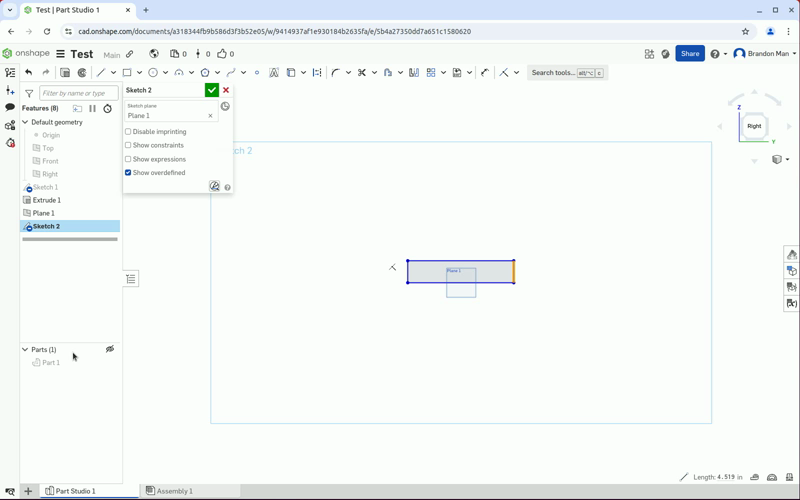
key(shift+e)
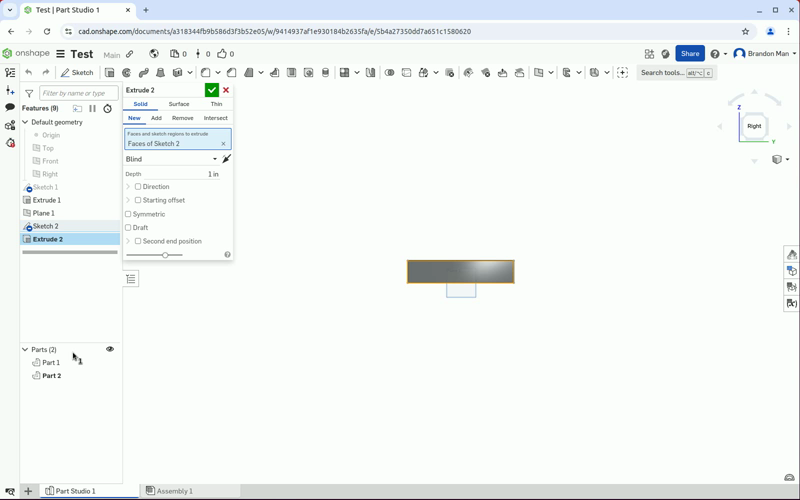
mouse_move(143, 106)
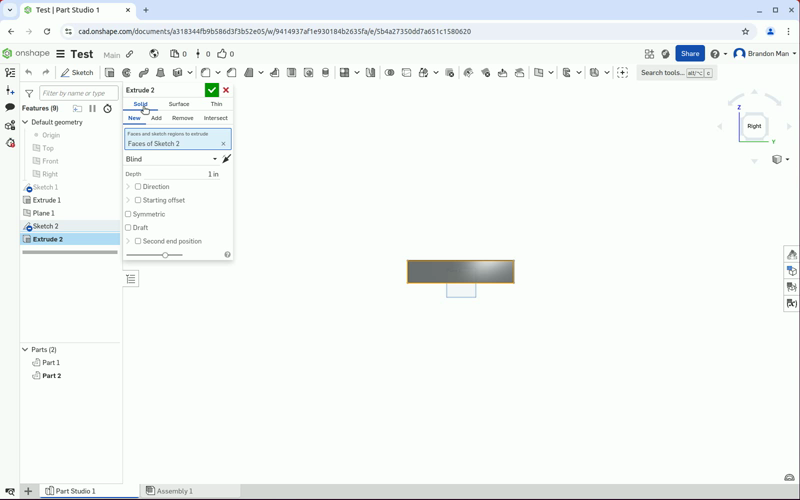
click(143, 106)
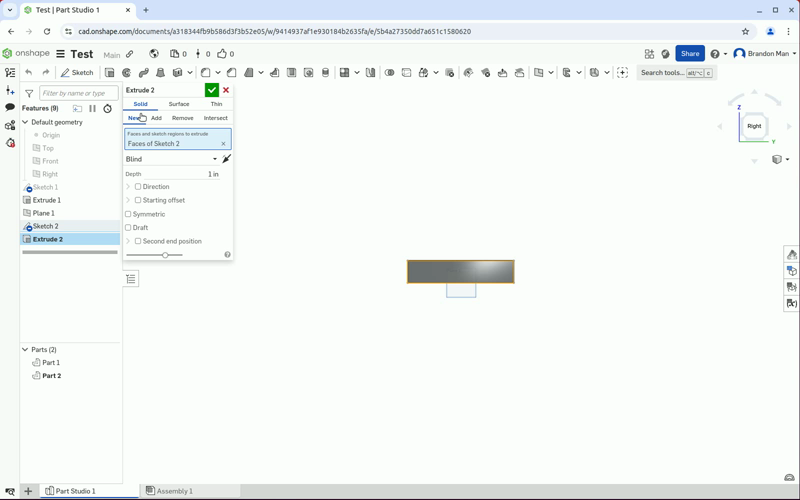
mouse_move(137, 120)
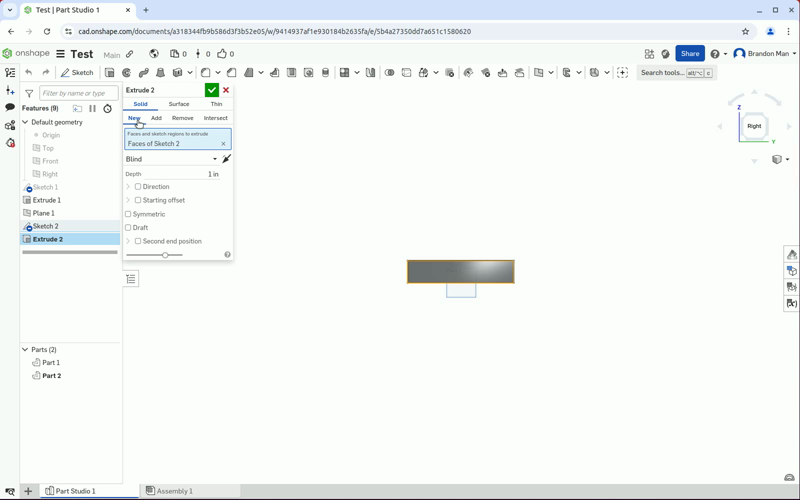
click(137, 120)
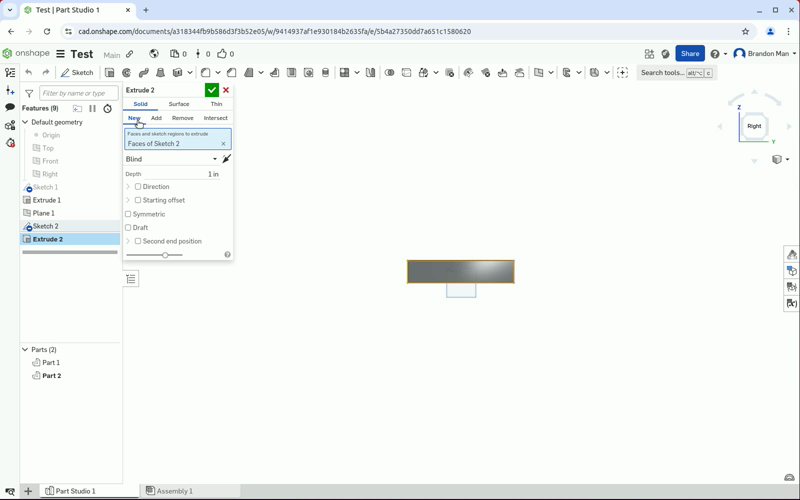
key(tab, 4)
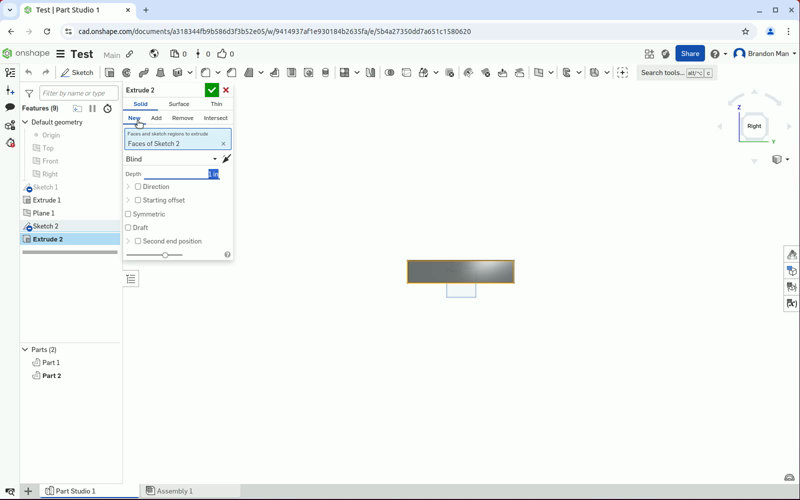
text(0.722)
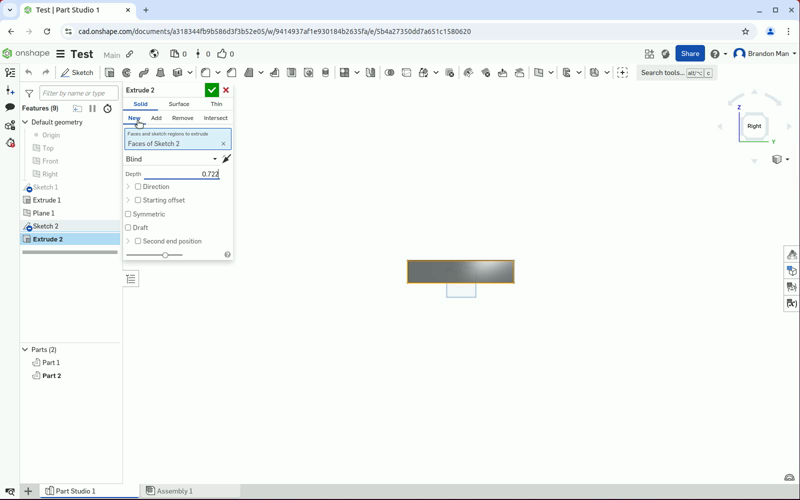
key(enter)
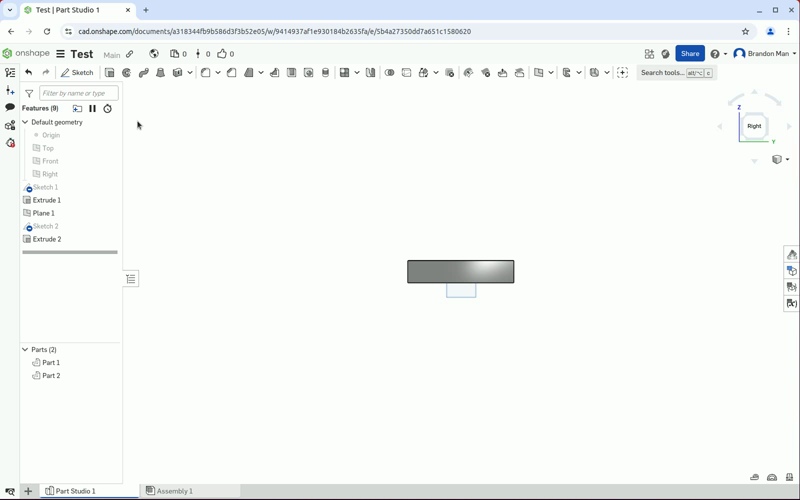
key(shift+h)
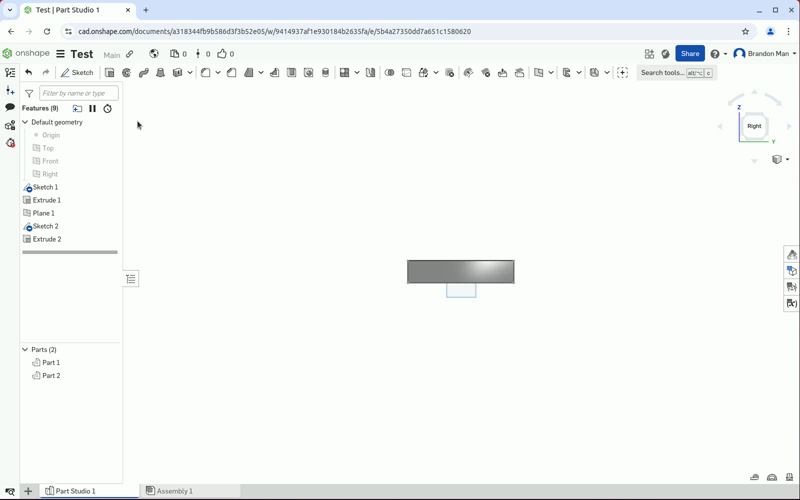
key(shift+h)
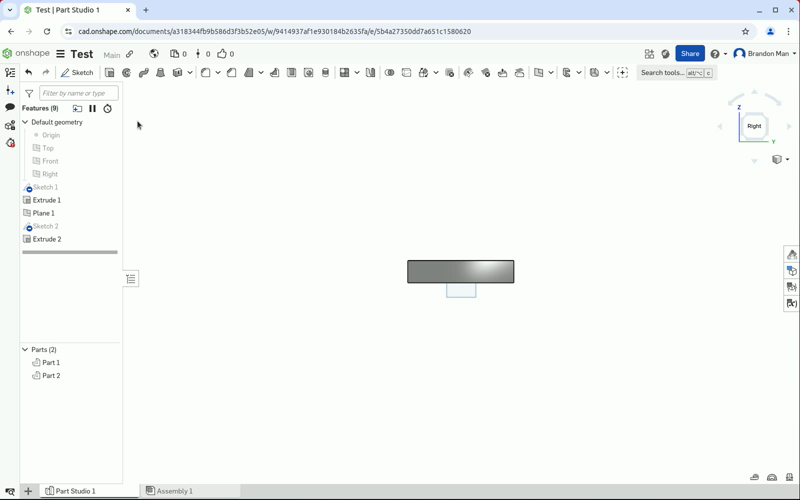
mouse_move(73, 189)
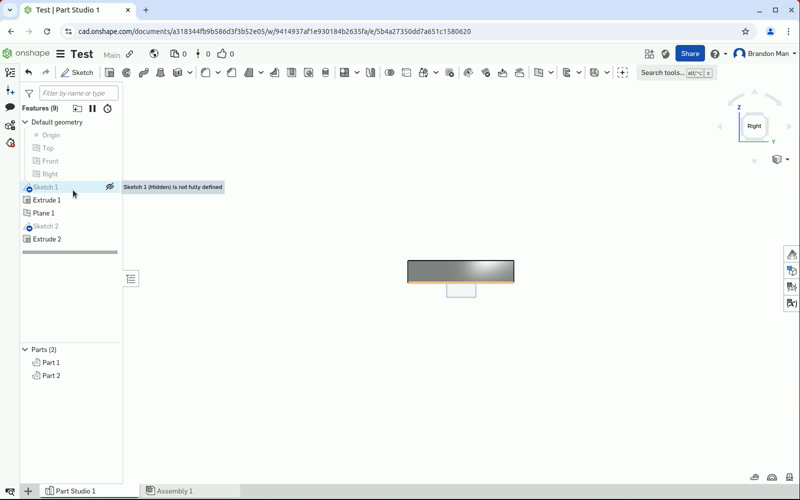
click(73, 189)
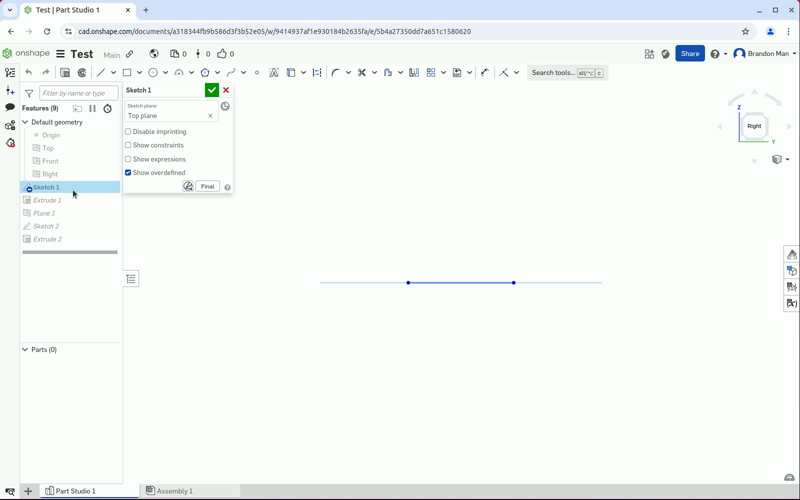
mouse_move(229, 92)
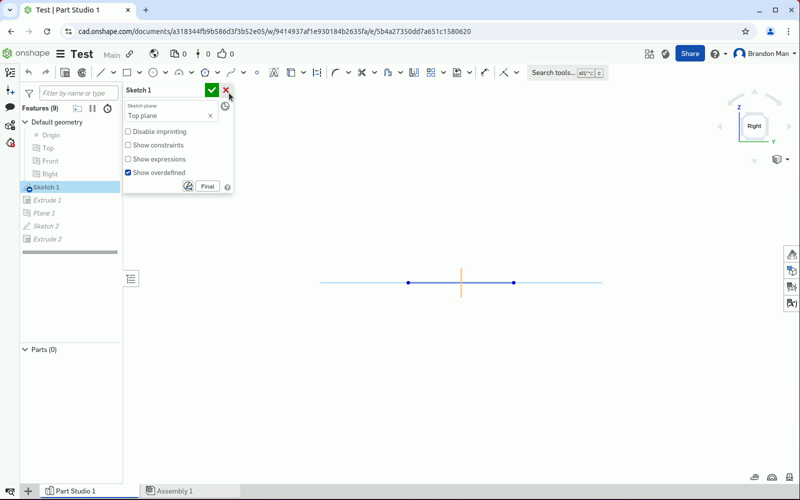
click(229, 92)
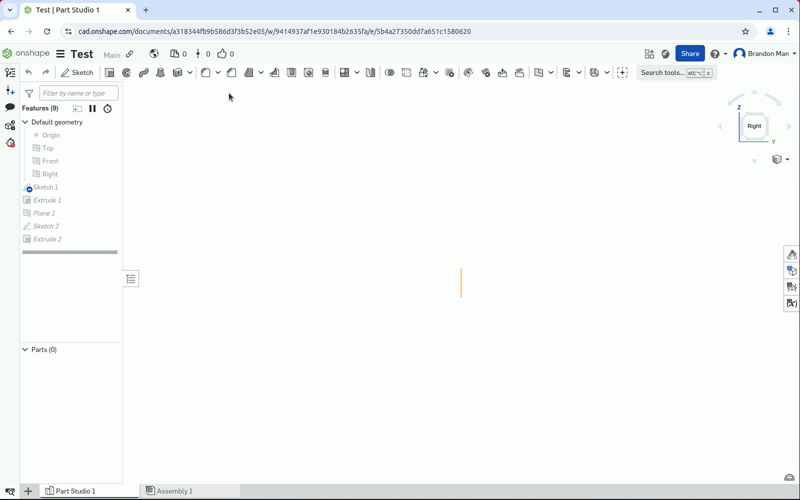
key(shift+s)
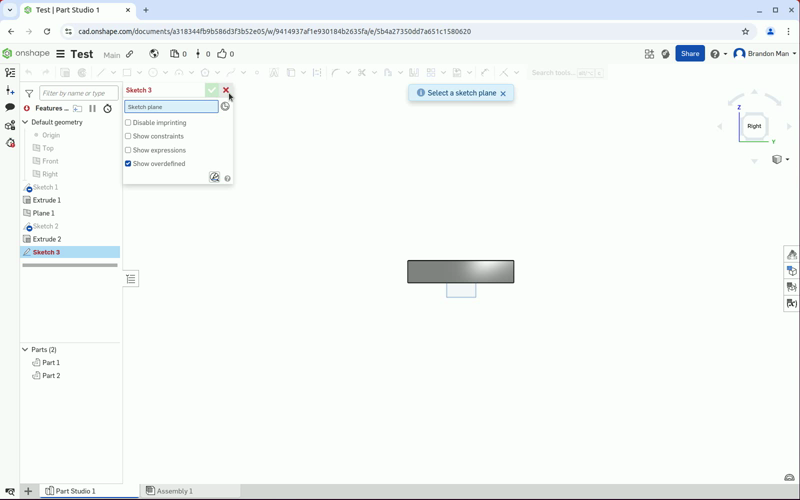
mouse_move(73, 215)
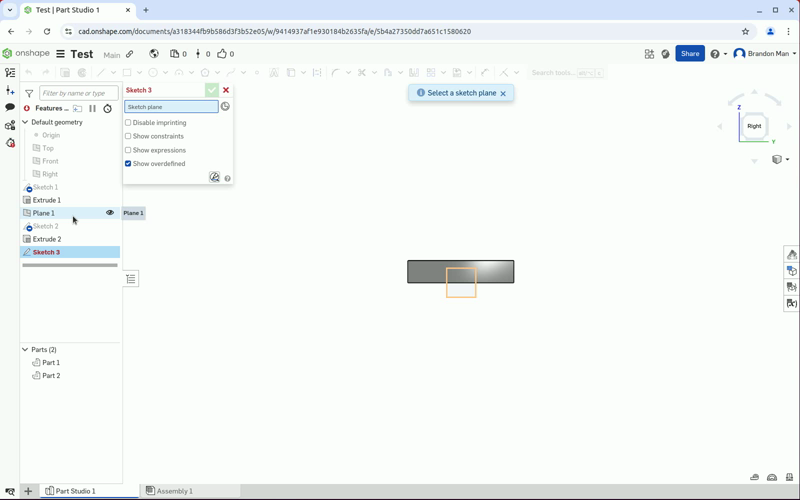
click(73, 215)
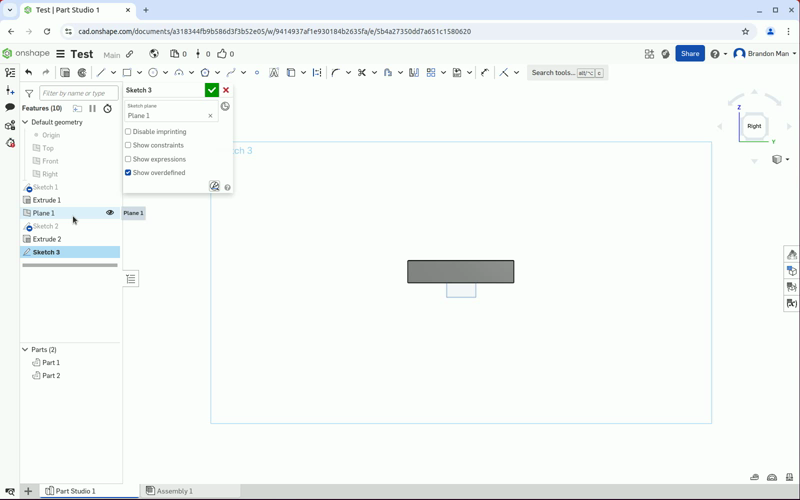
mouse_move(73, 352)
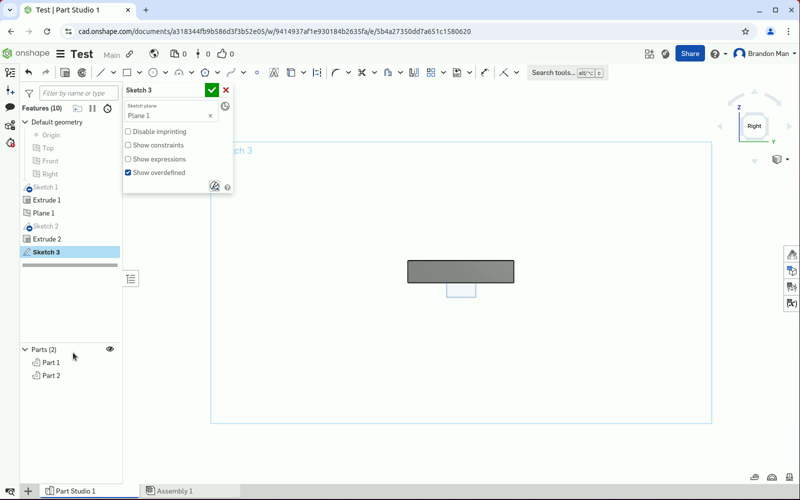
key(y)
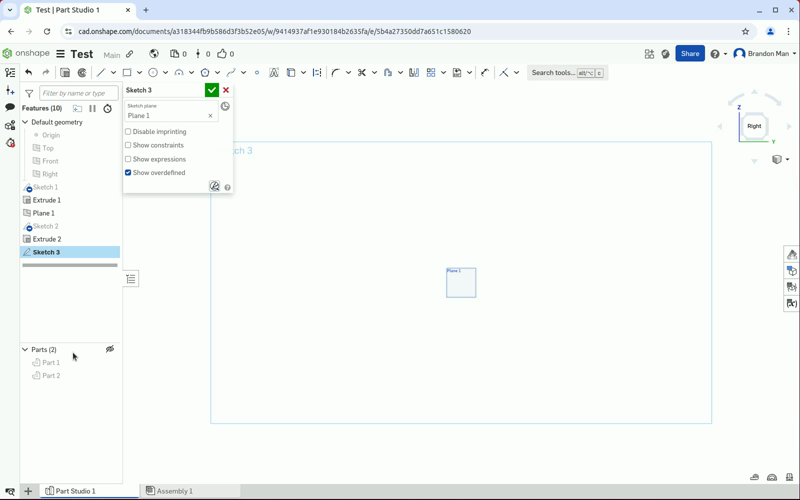
key(l)
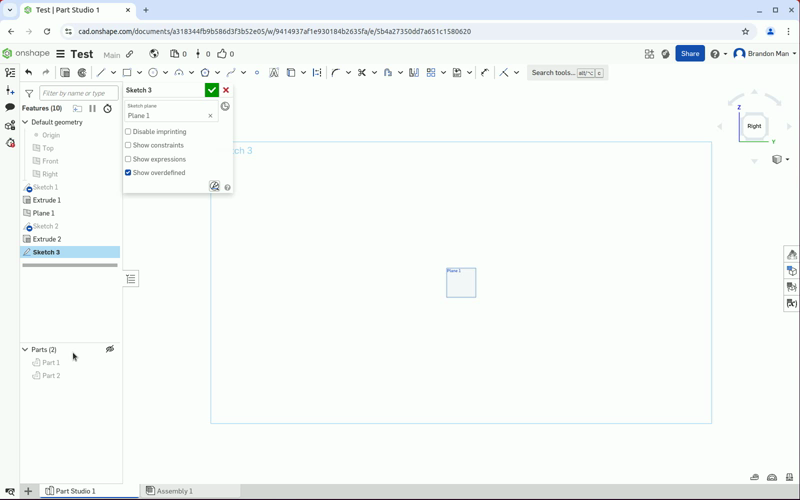
key_down(shift)
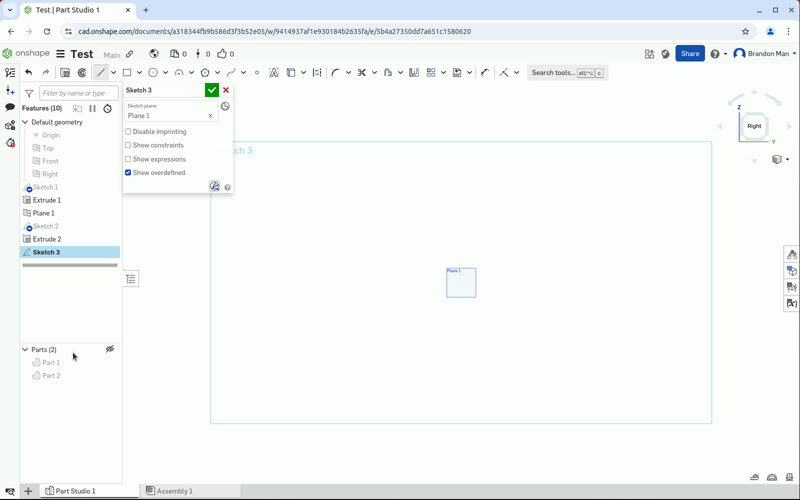
mouse_move(407, 260)
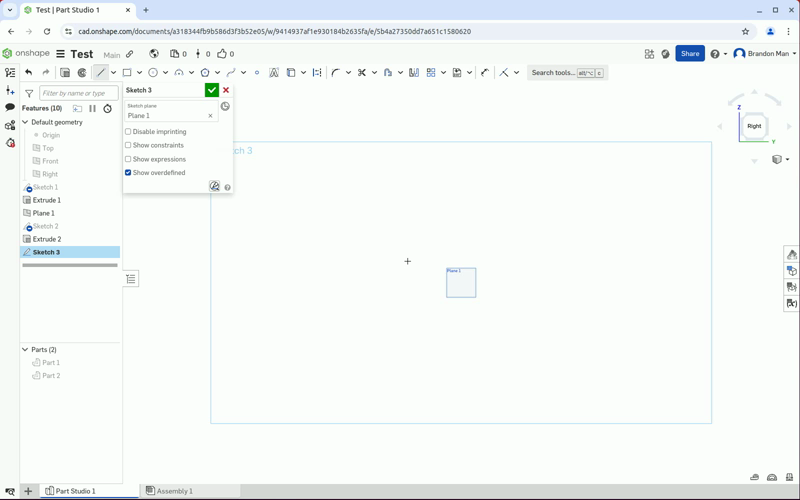
click(407, 260)
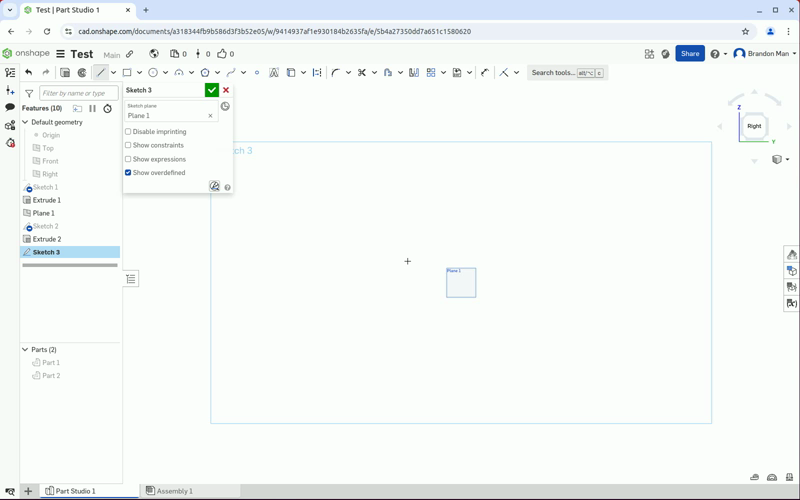
key_up(shift)
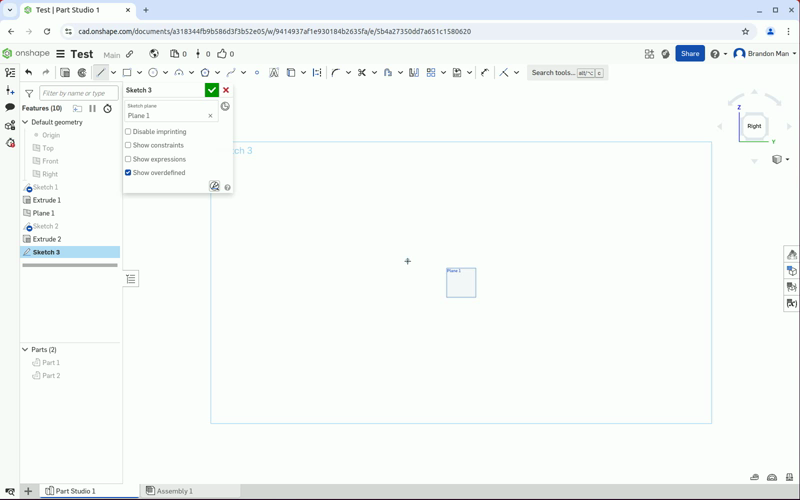
key_down(shift)
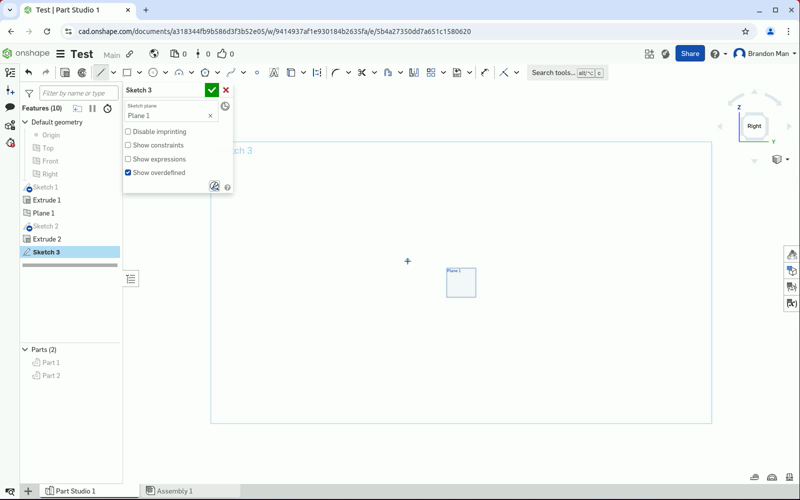
mouse_move(513, 260)
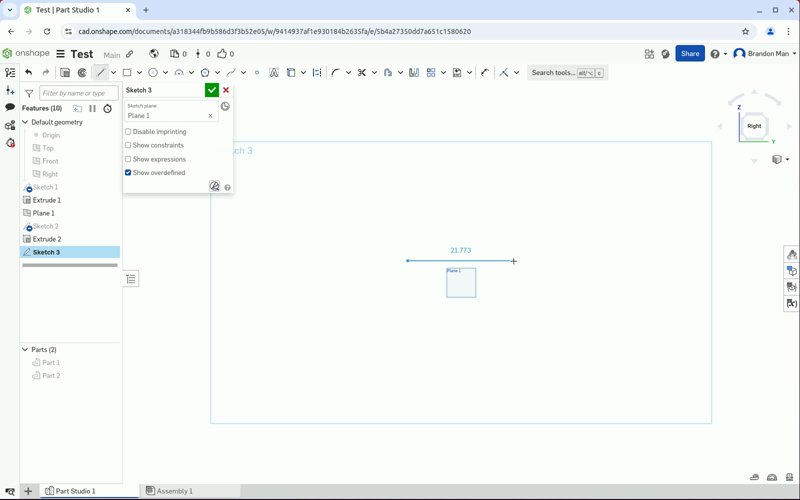
click(513, 260)
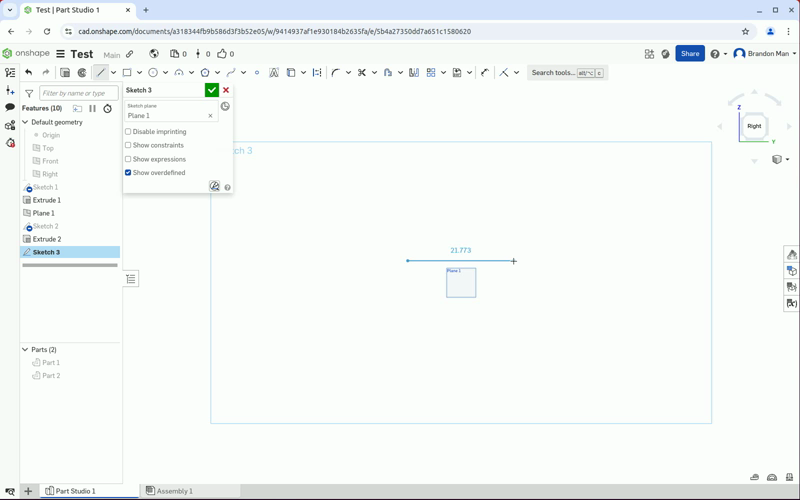
key_up(shift)
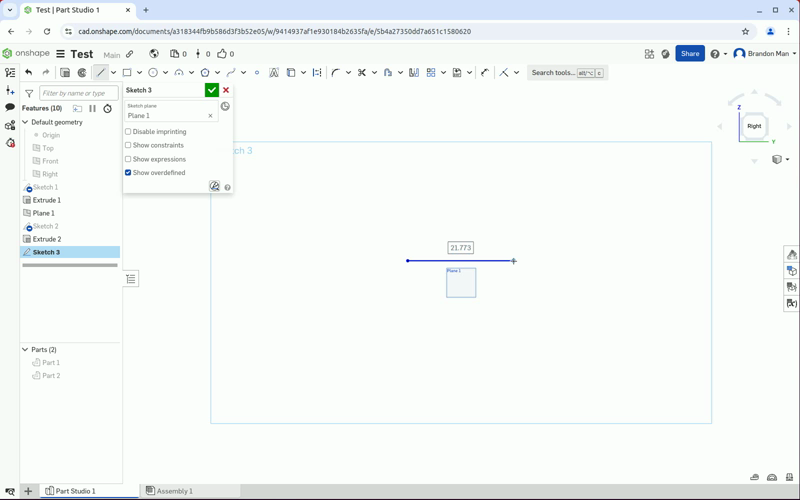
key_down(shift)
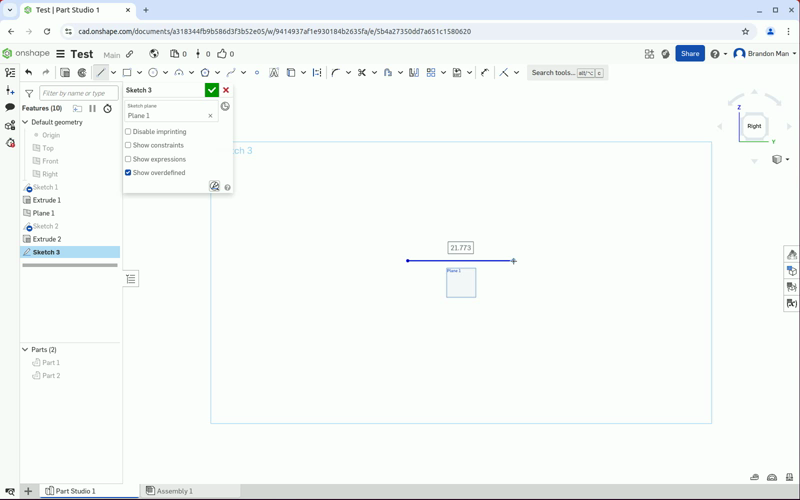
mouse_move(543, 260)
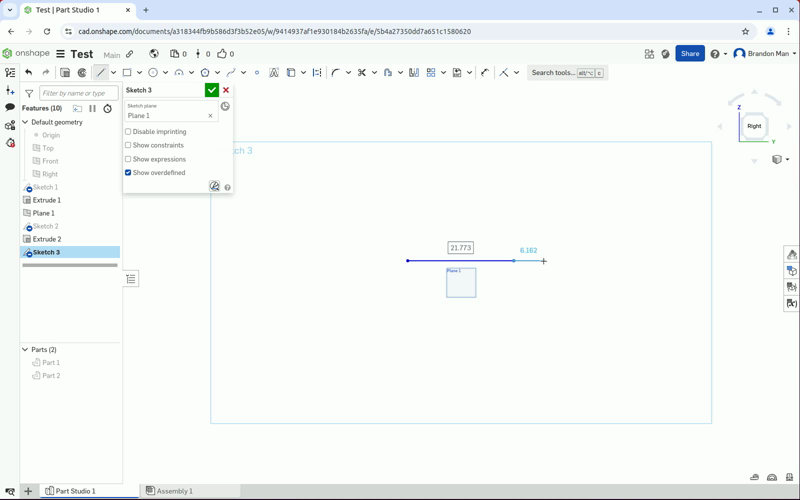
mouse_move(513, 257)
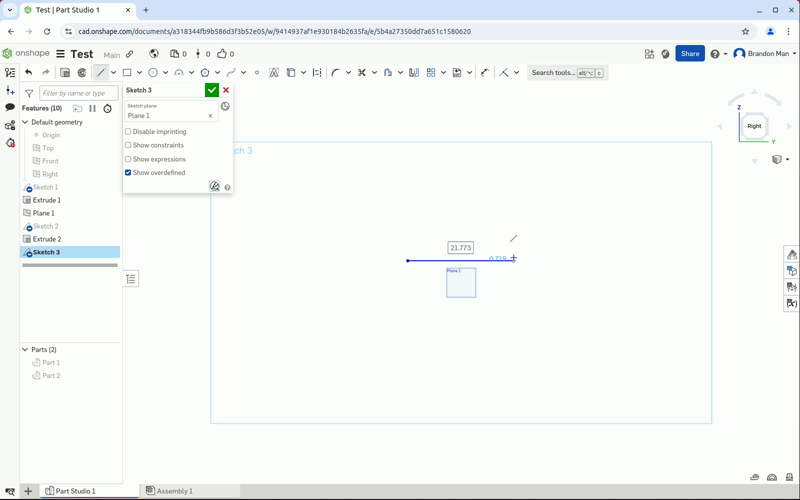
scroll(6)
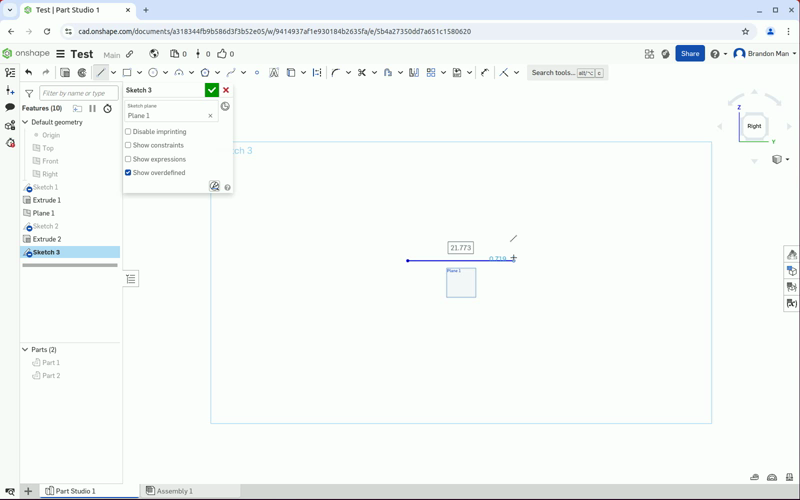
scroll(6)
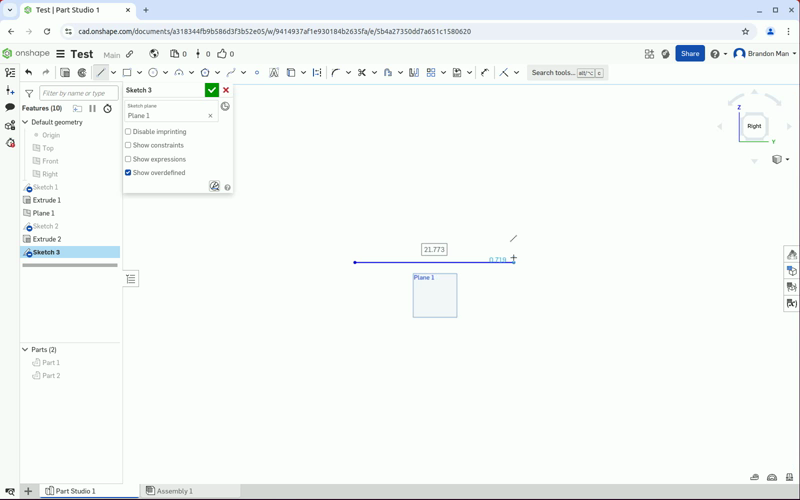
scroll(6)
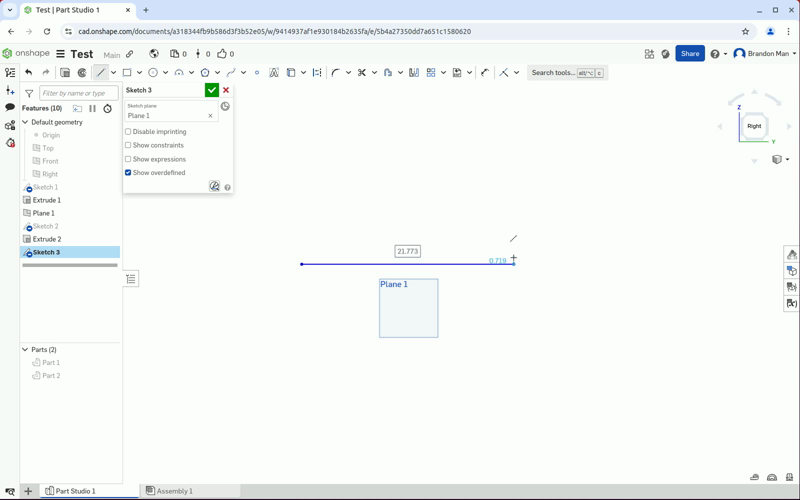
scroll(6)
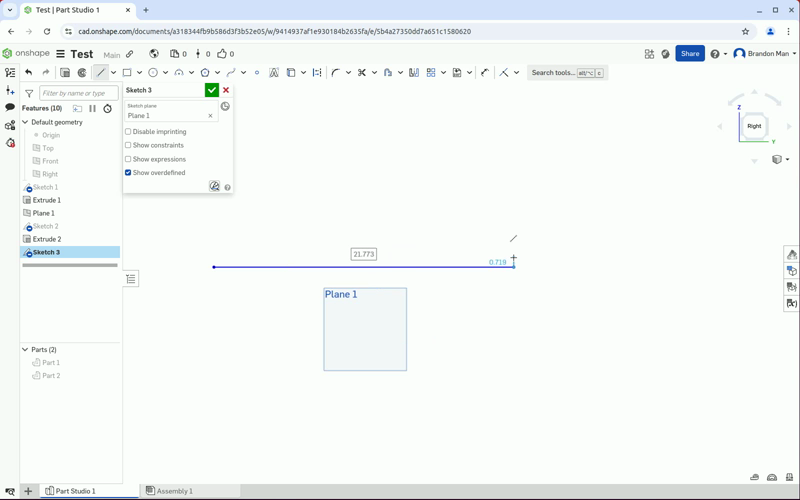
scroll(6)
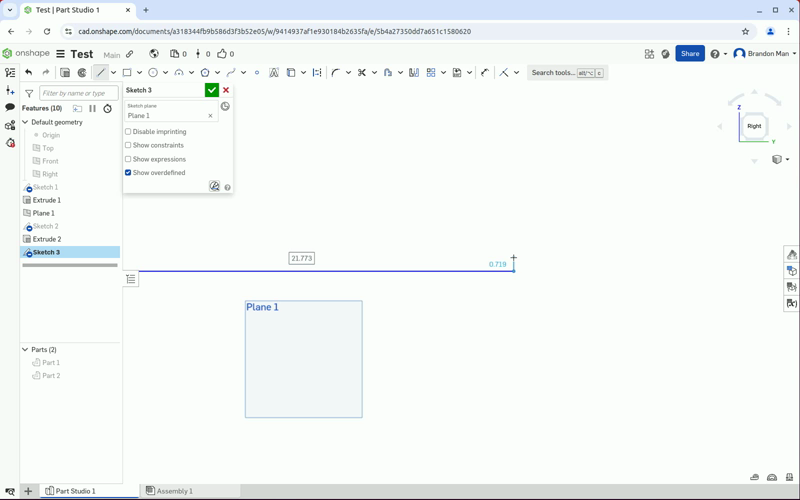
scroll(6)
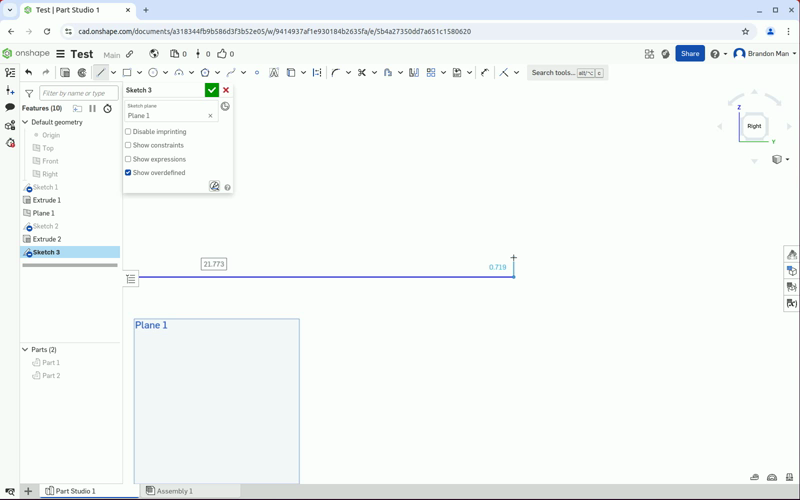
scroll(6)
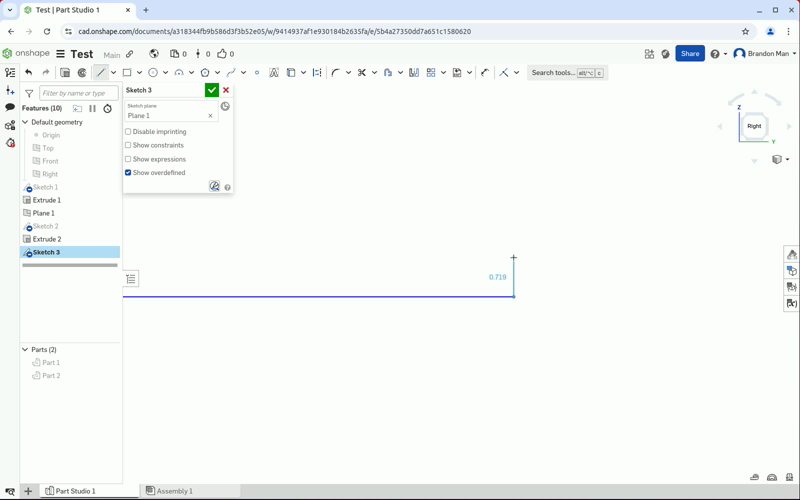
click(513, 257)
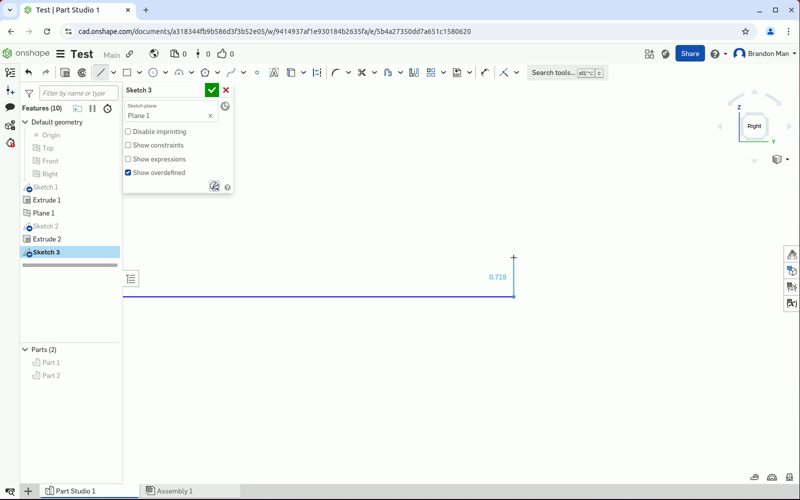
scroll(-6)
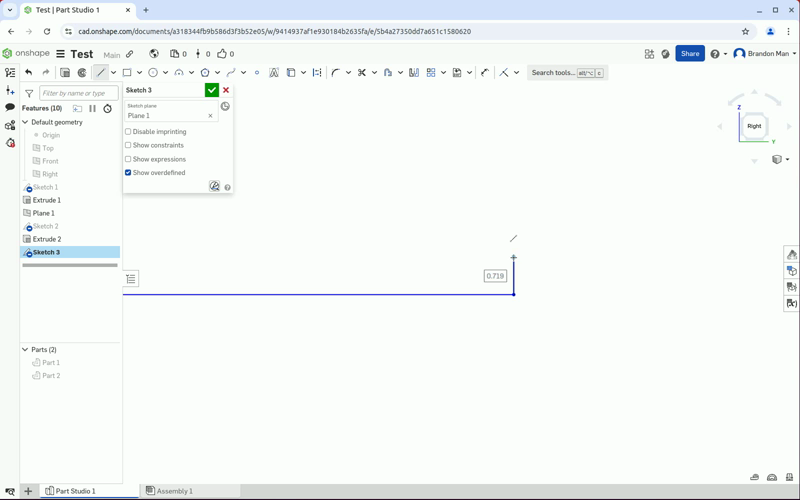
scroll(-6)
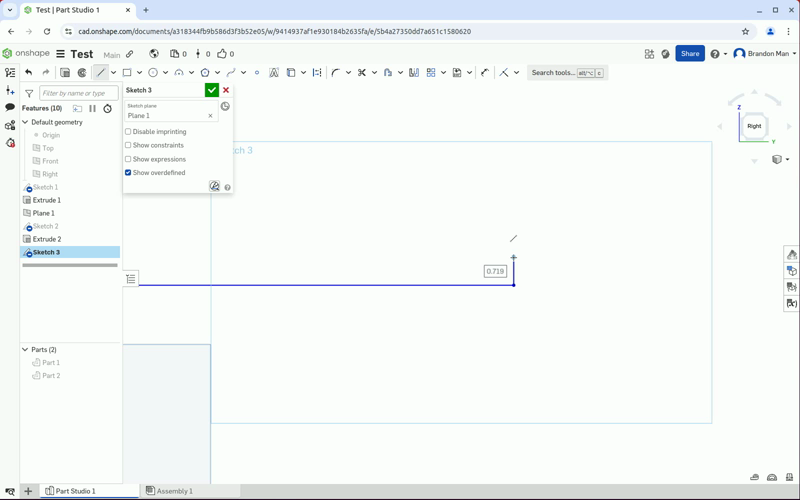
scroll(-6)
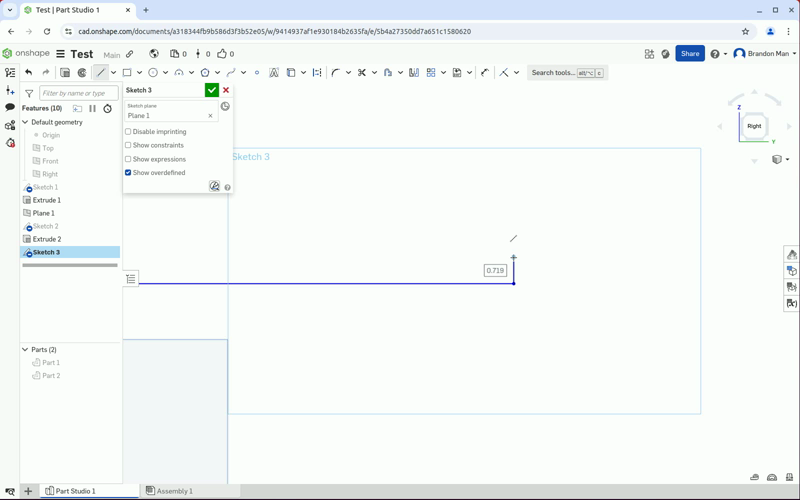
scroll(-6)
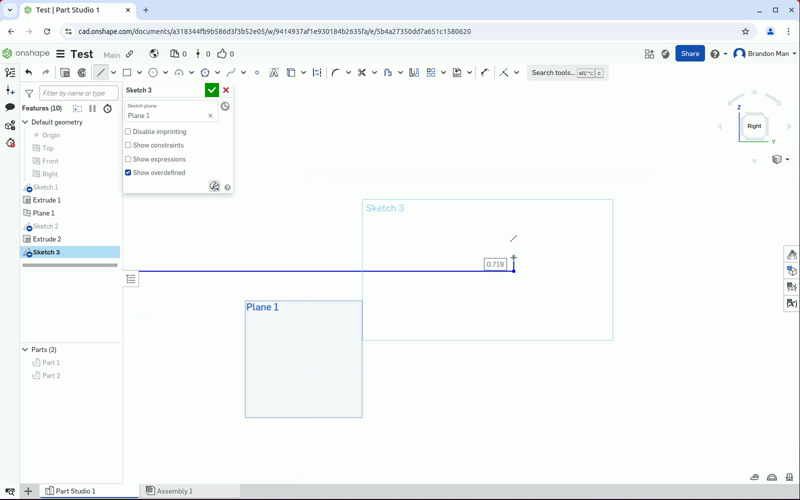
scroll(-6)
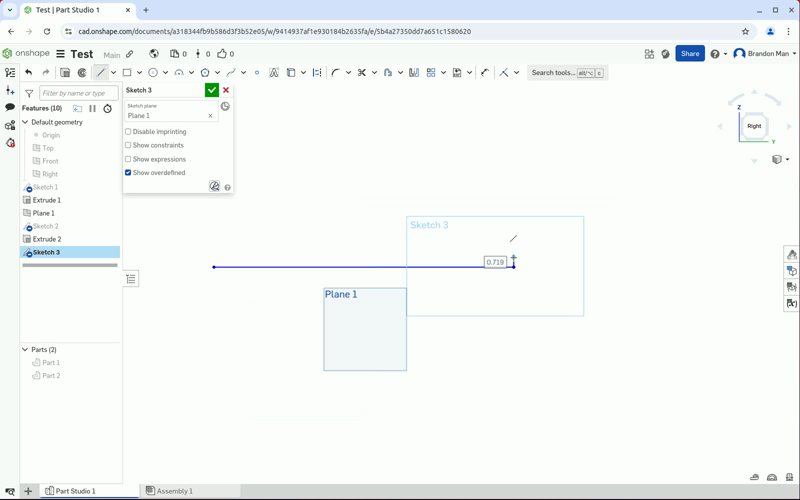
scroll(-6)
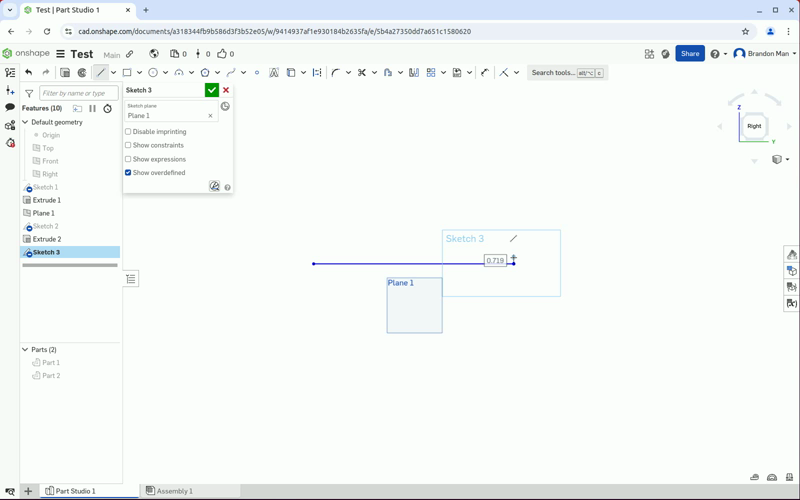
scroll(-6)
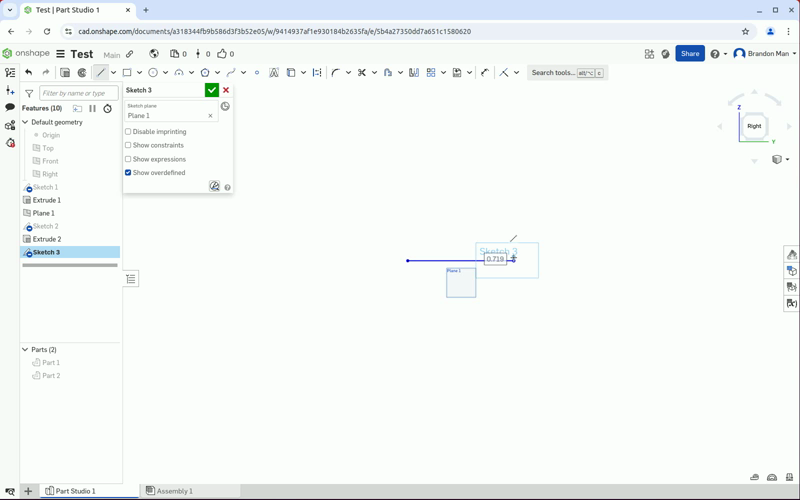
key_up(shift)
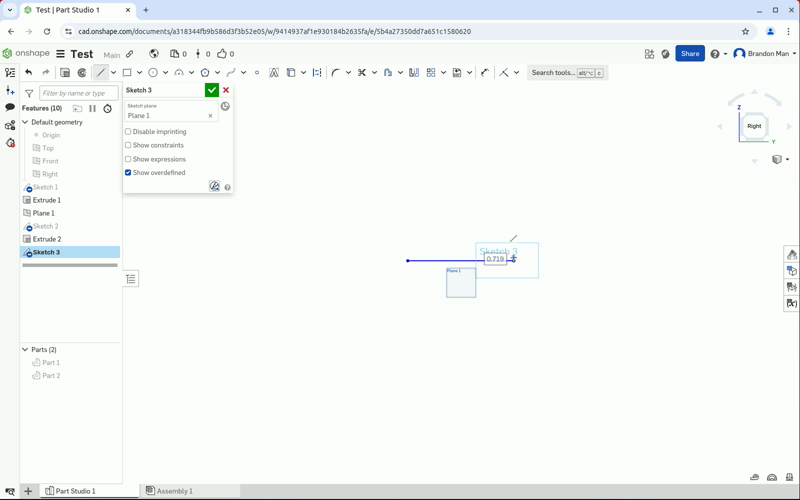
key_down(shift)
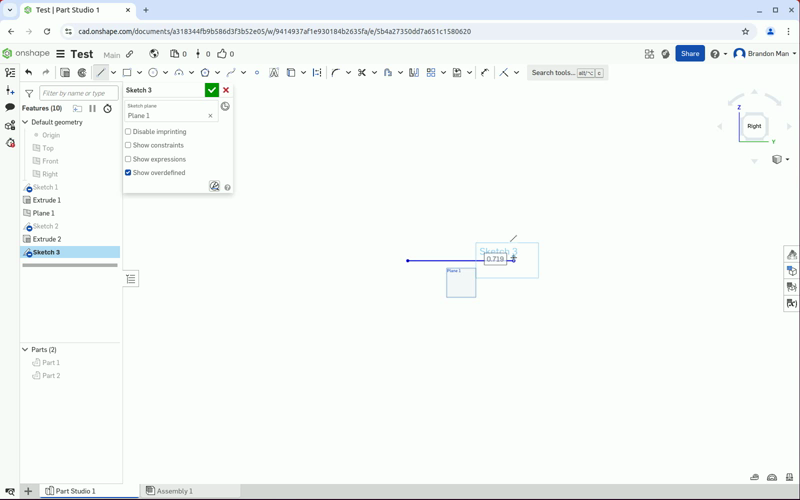
mouse_move(407, 257)
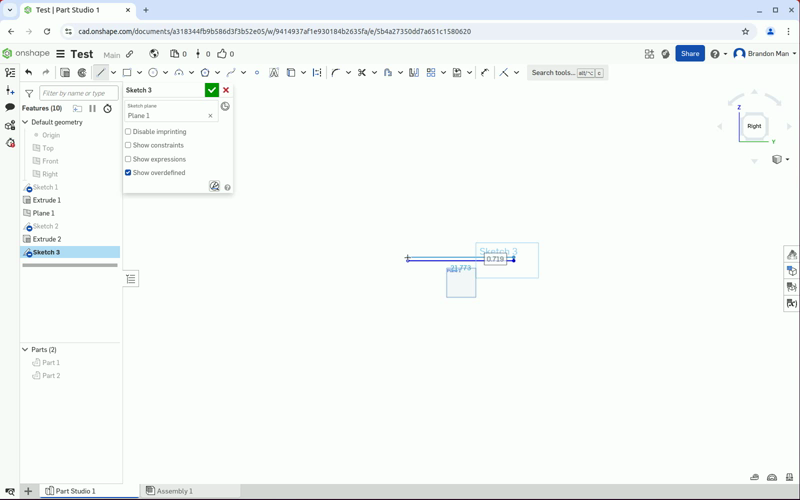
scroll(6)
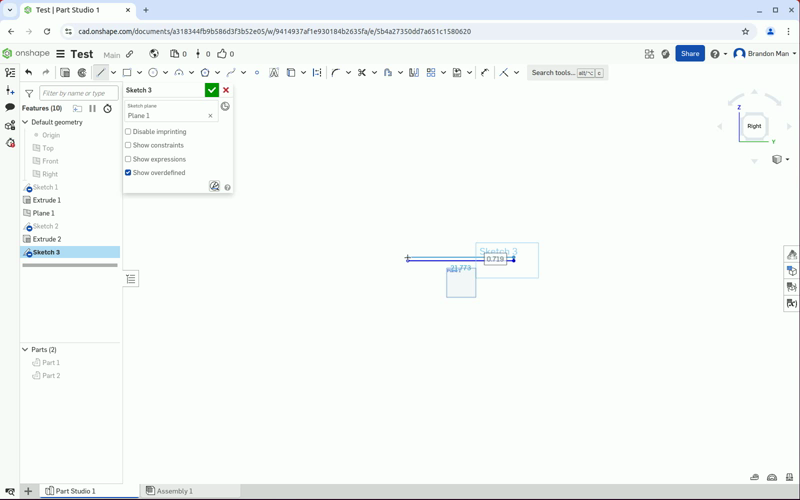
scroll(6)
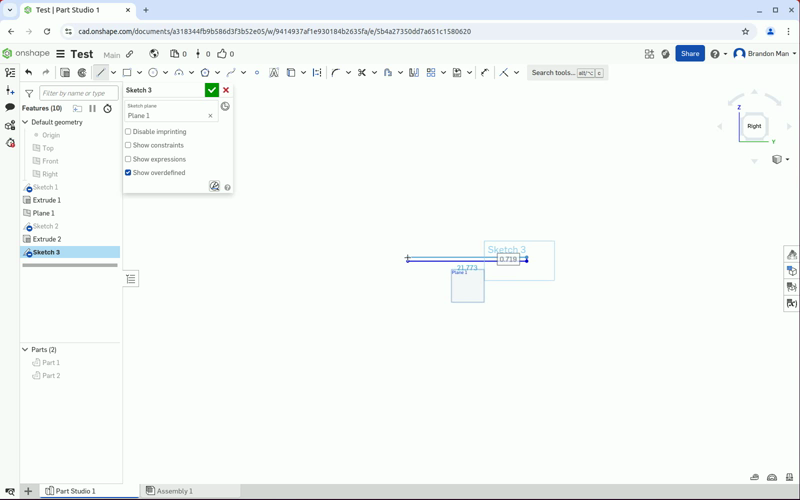
scroll(6)
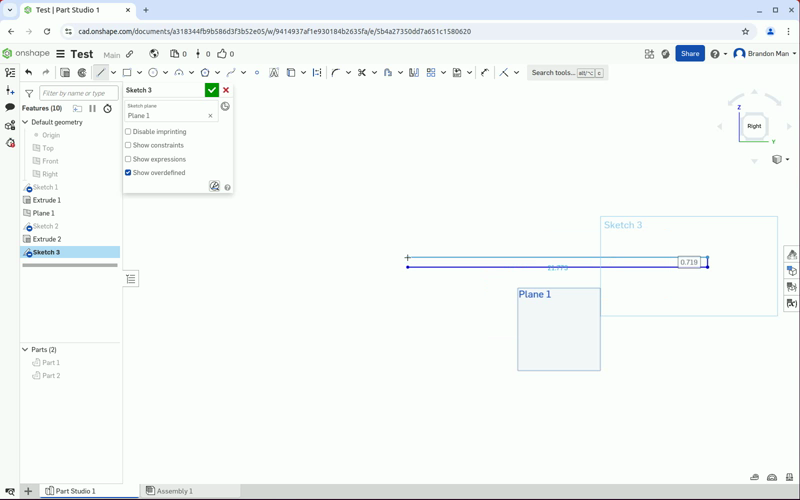
scroll(6)
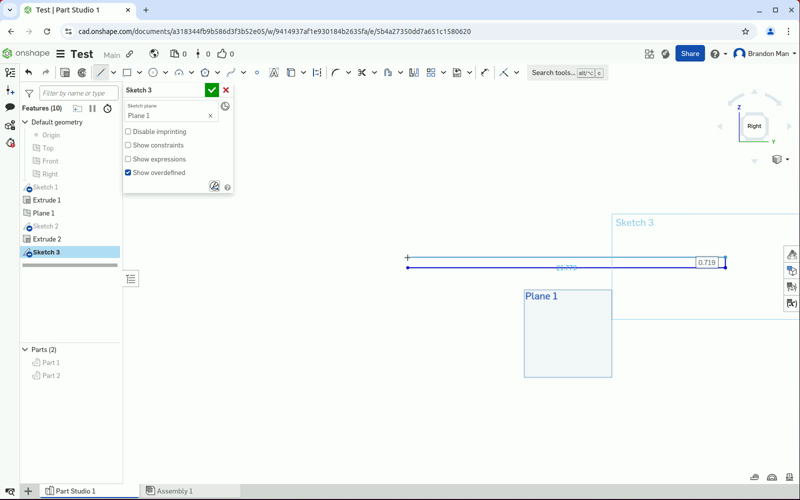
scroll(6)
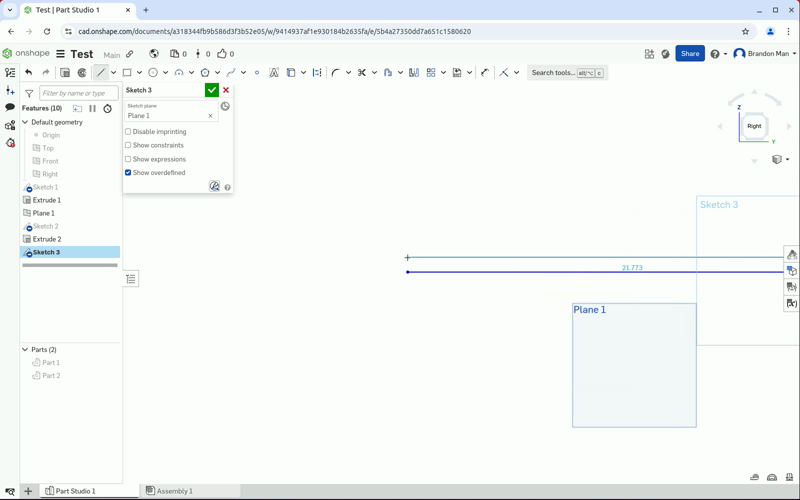
scroll(6)
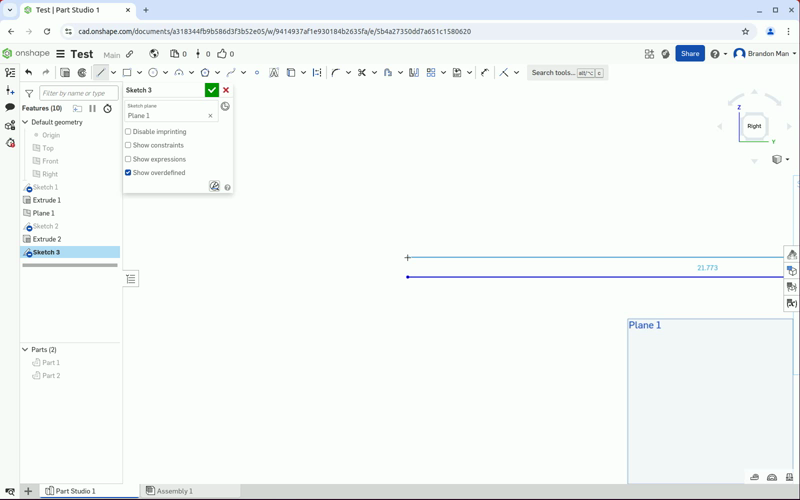
scroll(6)
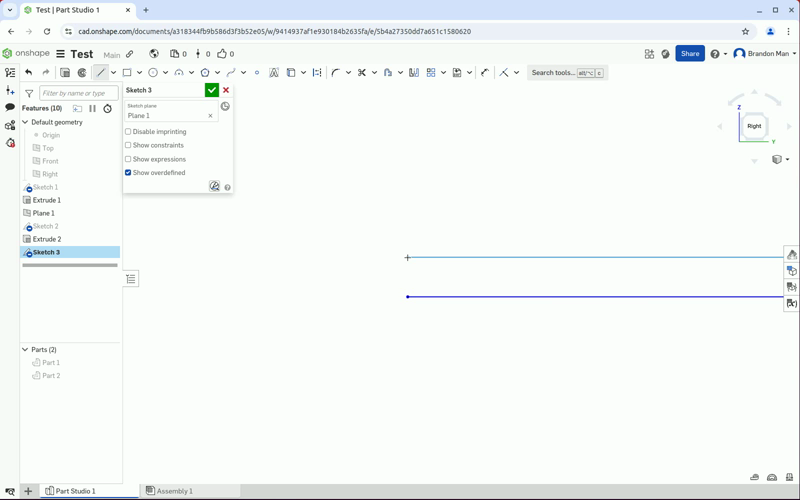
click(407, 257)
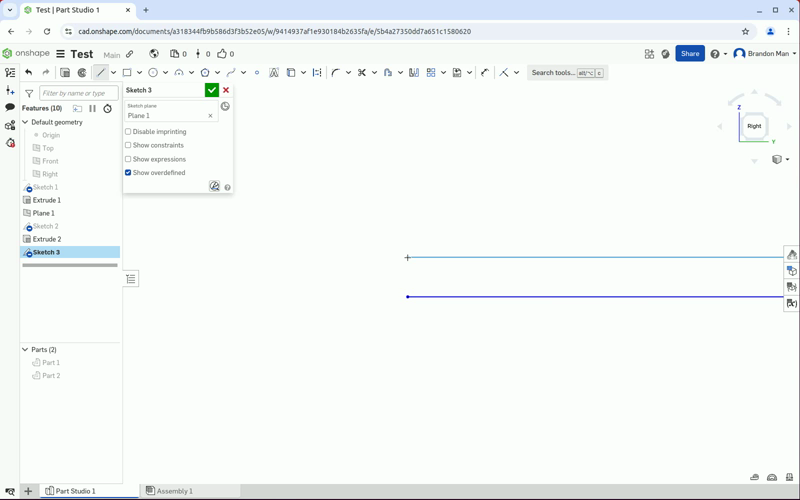
scroll(-6)
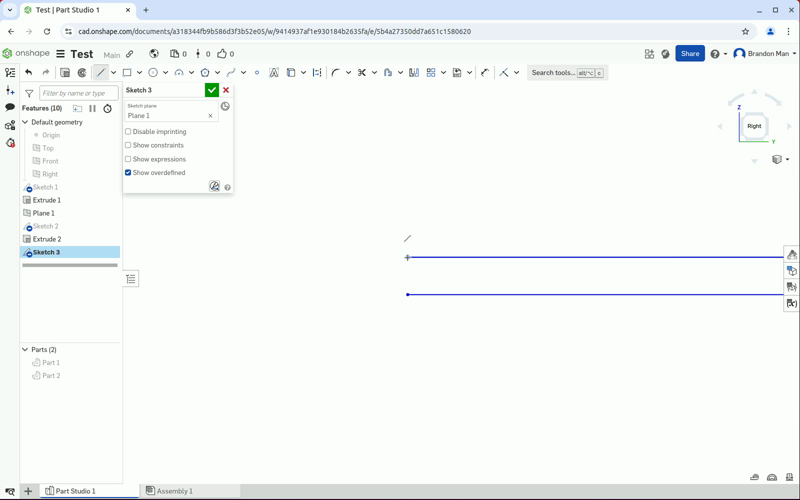
scroll(-6)
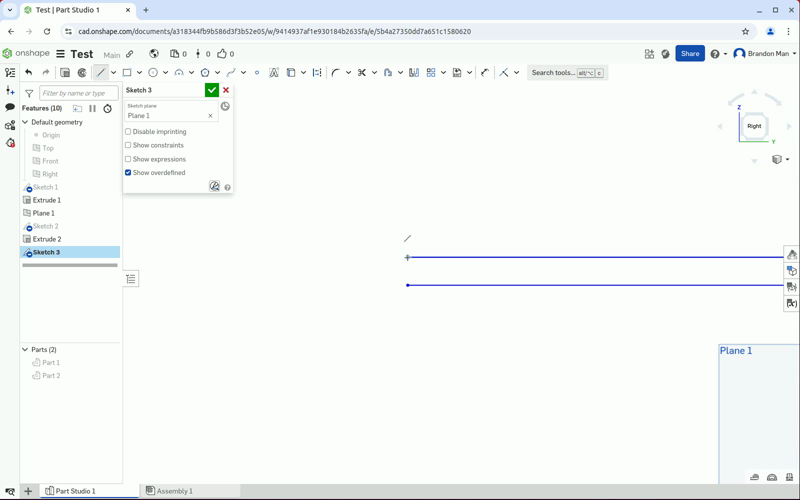
scroll(-6)
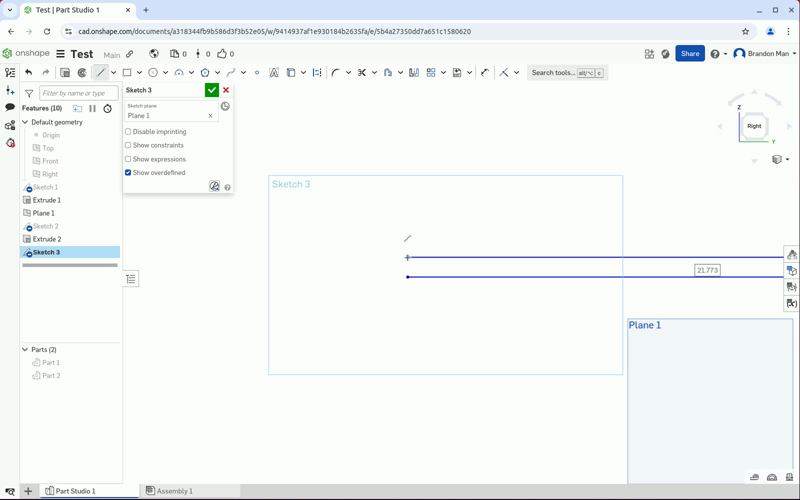
scroll(-6)
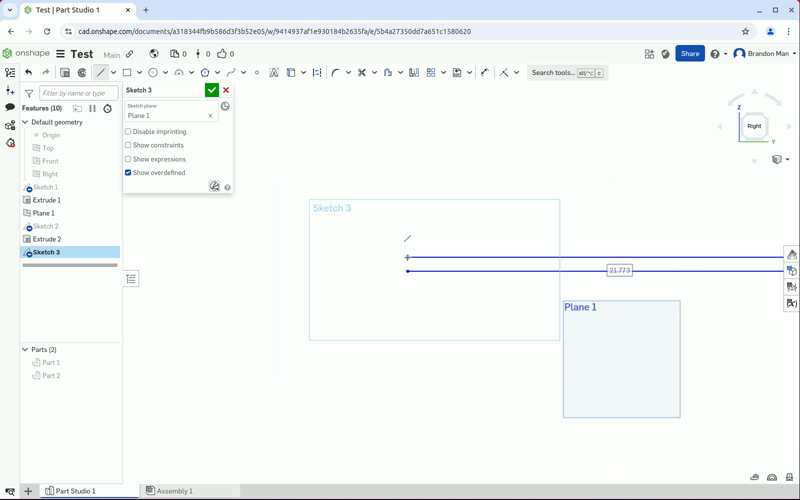
scroll(-6)
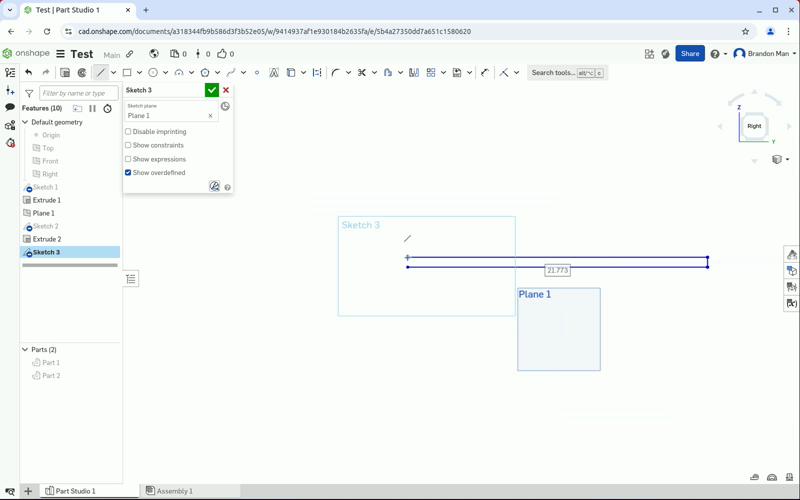
scroll(-6)
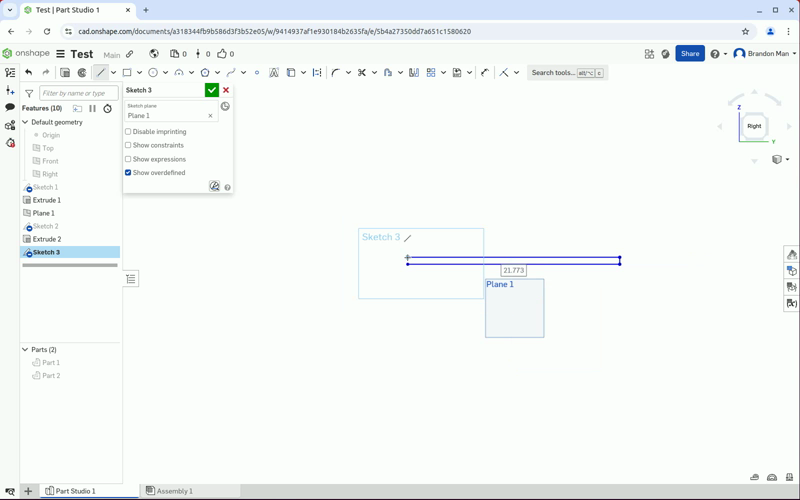
scroll(-6)
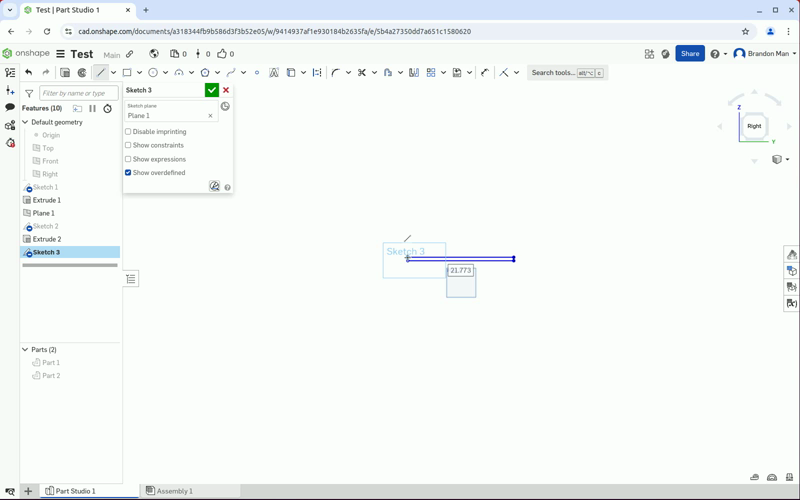
key_up(shift)
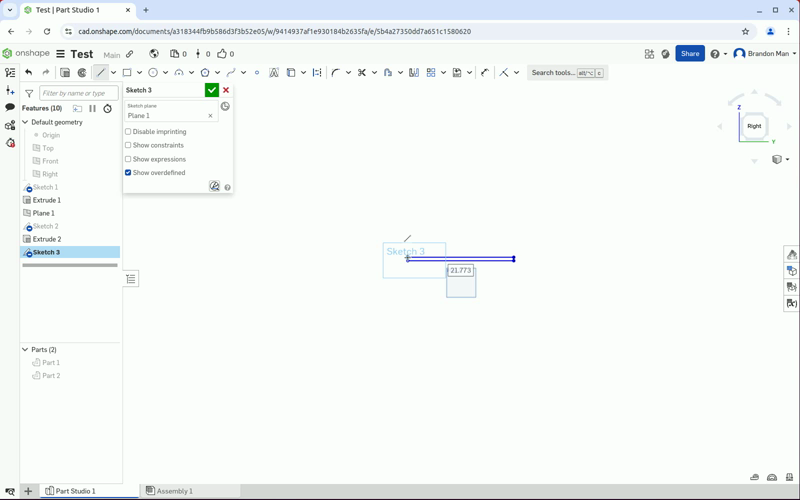
mouse_move(437, 257)
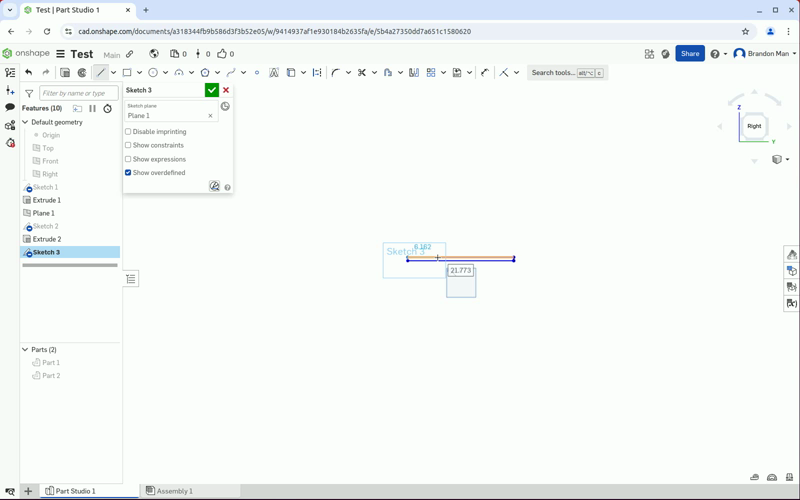
key_down(shift)
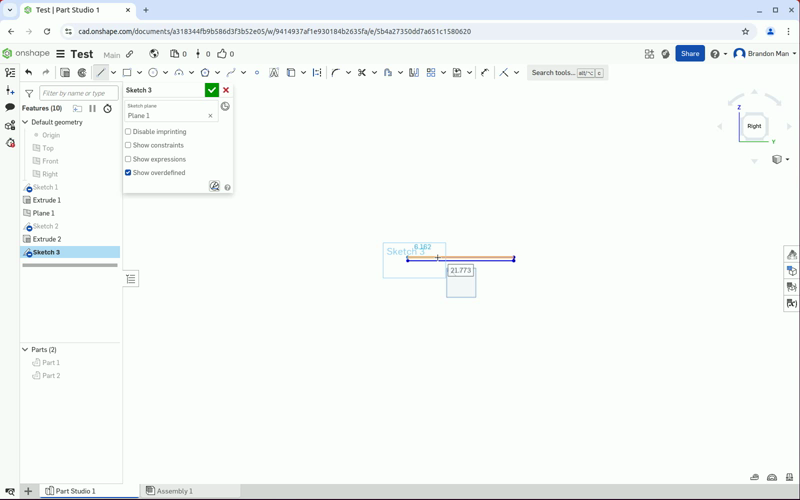
mouse_move(407, 260)
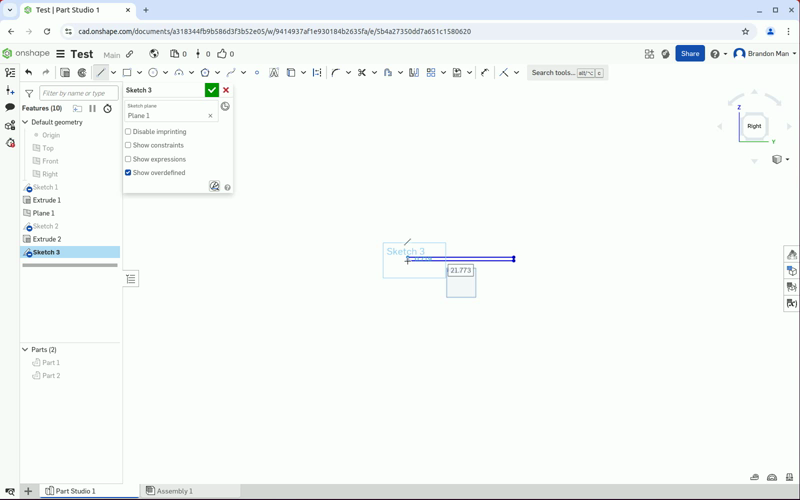
scroll(6)
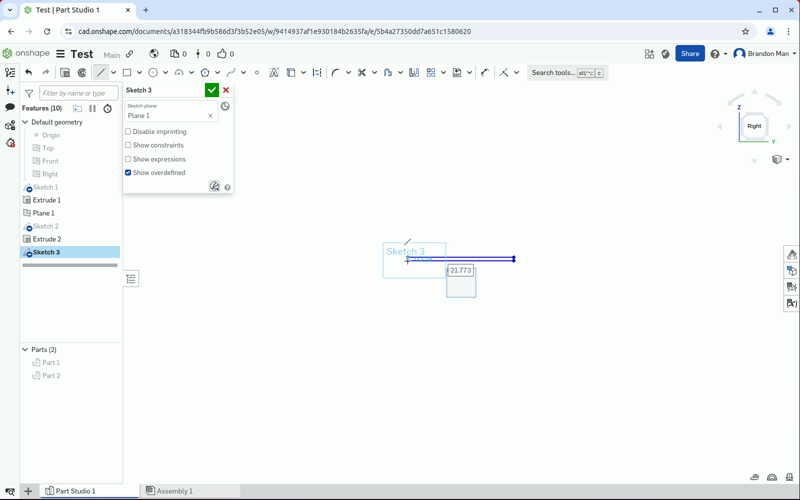
scroll(6)
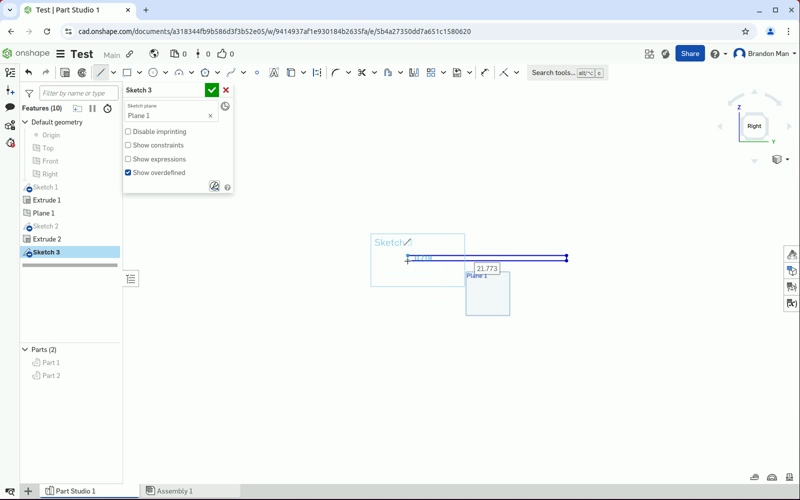
scroll(6)
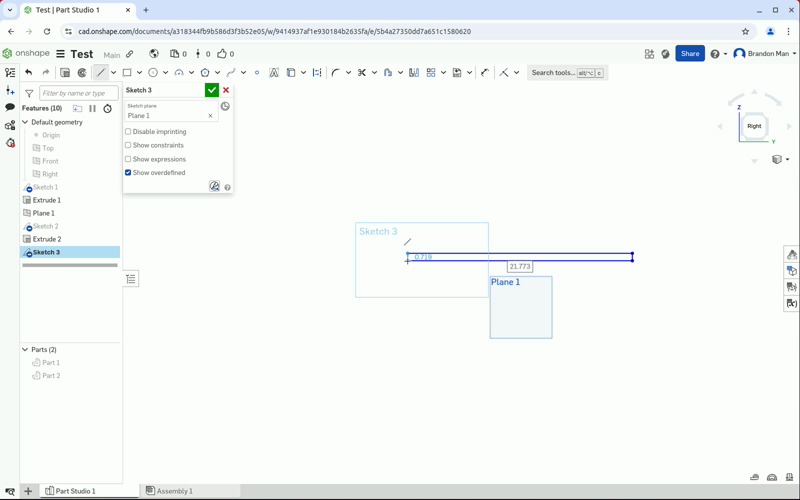
scroll(6)
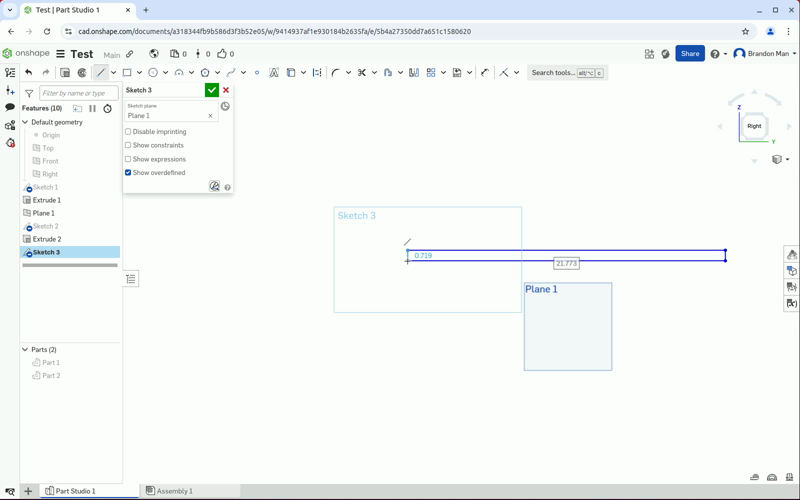
scroll(6)
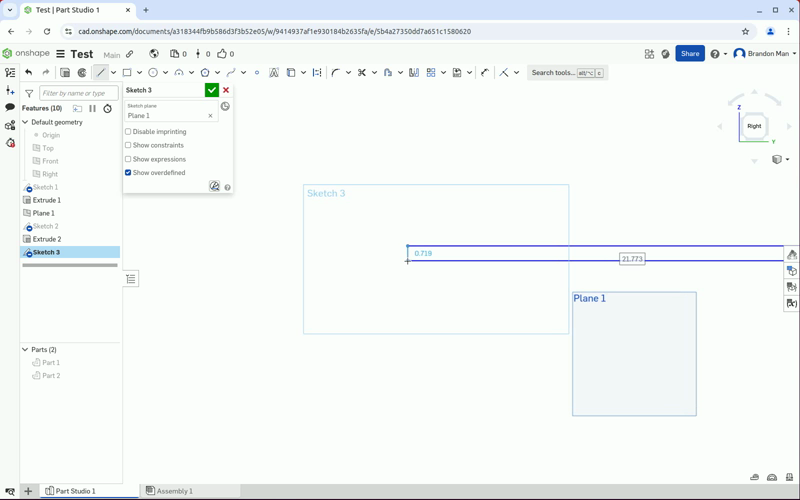
scroll(6)
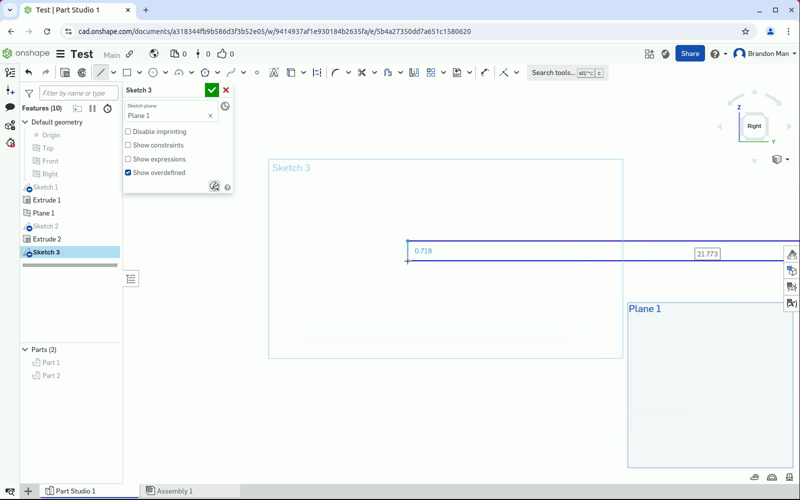
scroll(6)
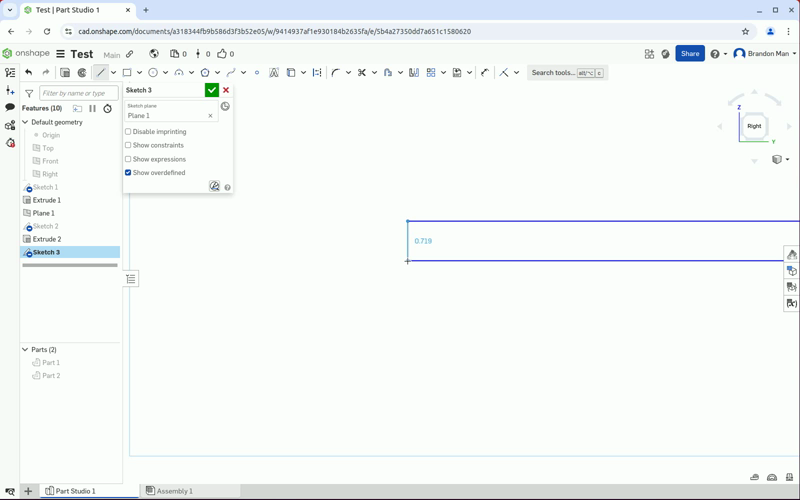
key_up(shift)
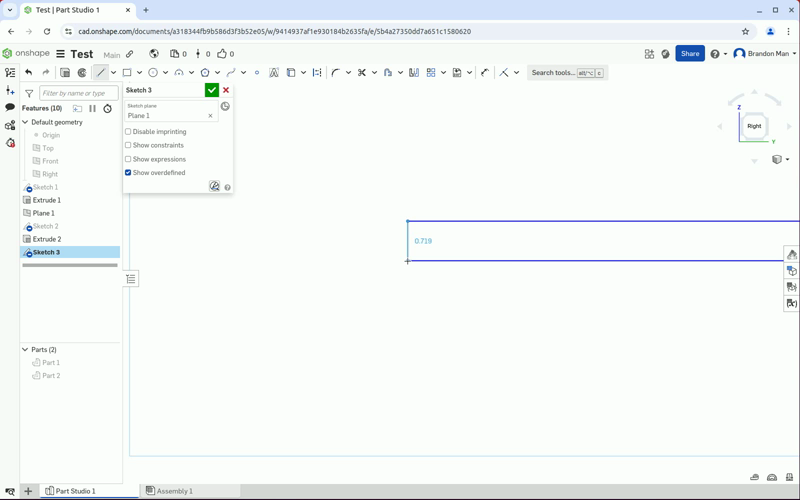
click(407, 260)
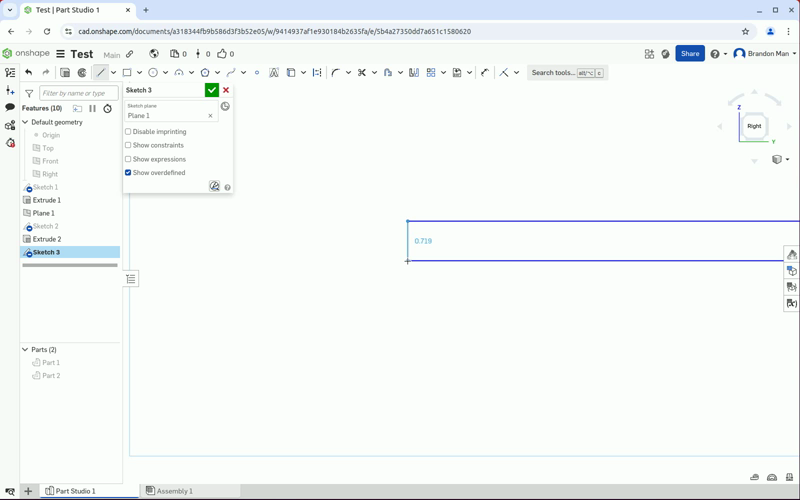
scroll(-6)
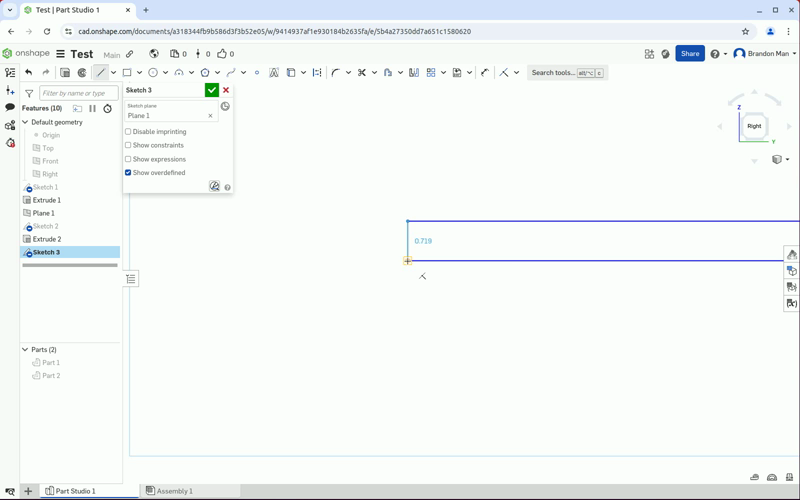
scroll(-6)
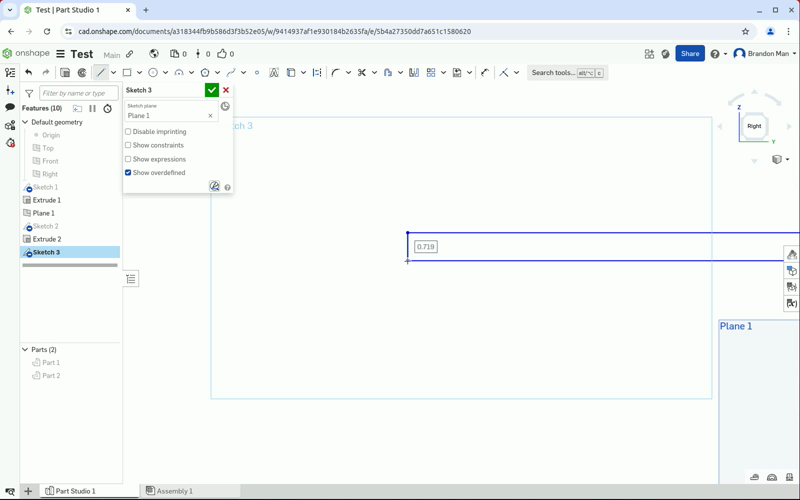
scroll(-6)
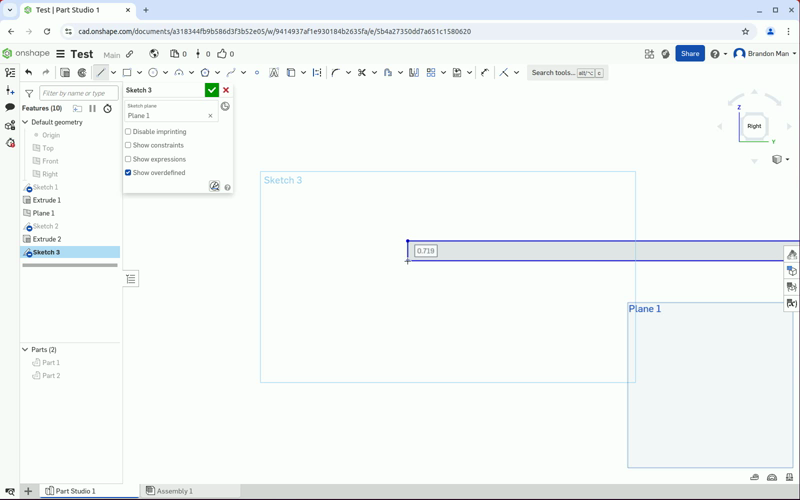
scroll(-6)
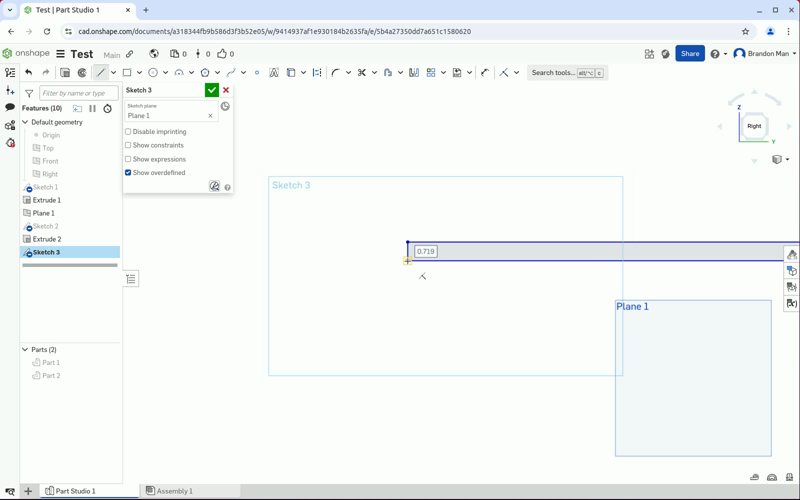
scroll(-6)
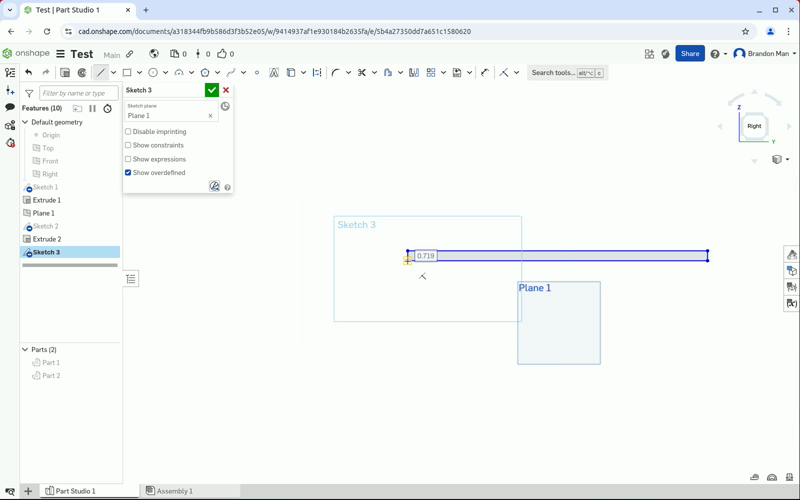
scroll(-6)
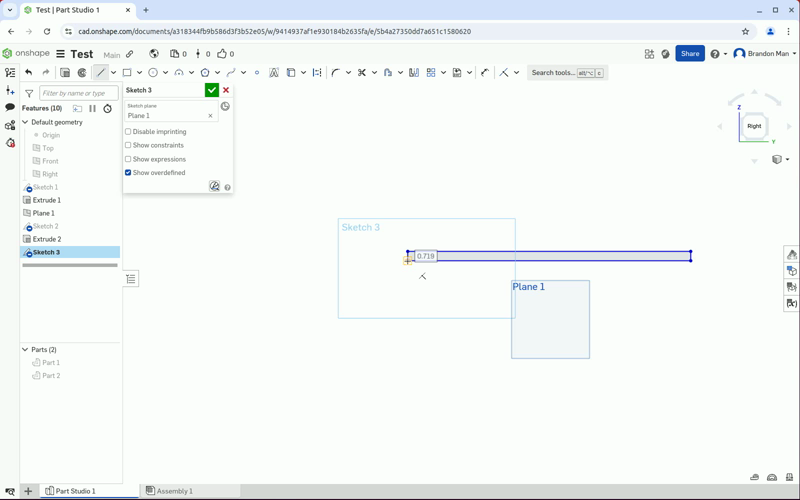
scroll(-6)
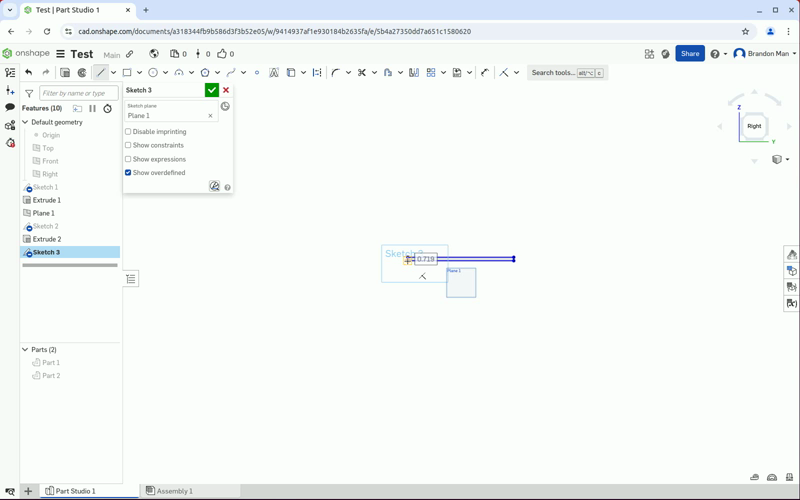
key(esc)
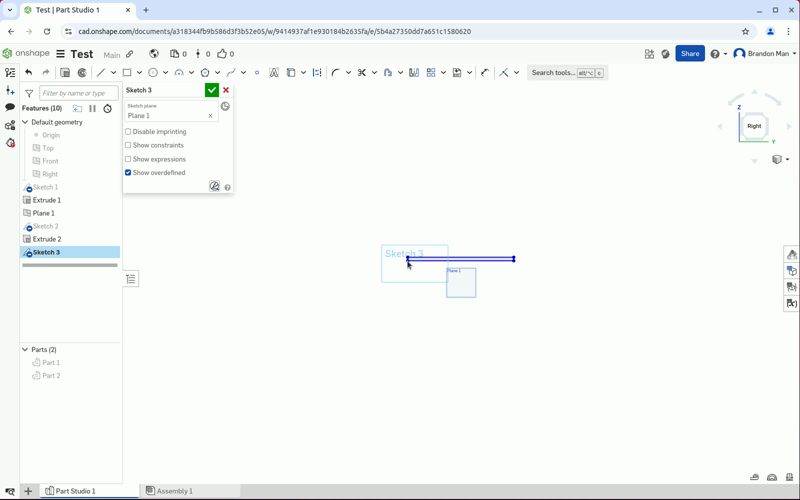
mouse_move(451, 257)
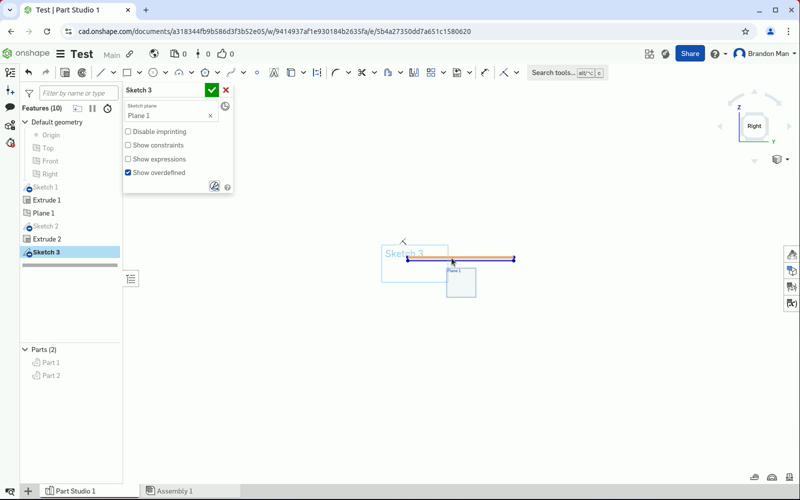
scroll(6)
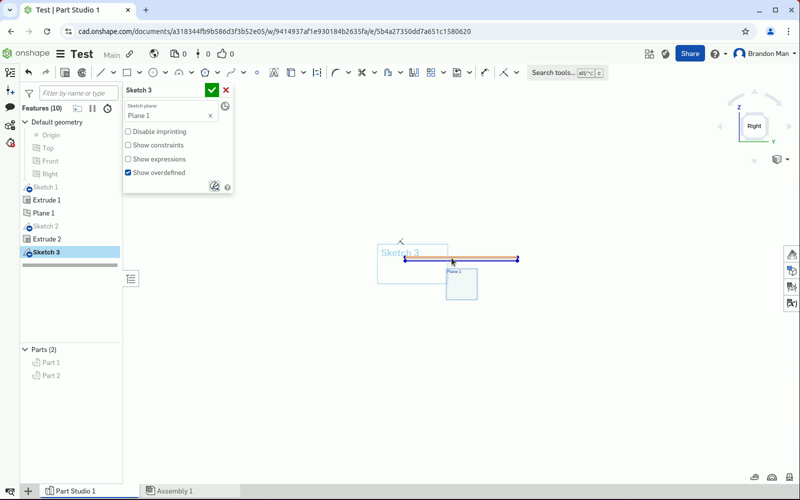
scroll(6)
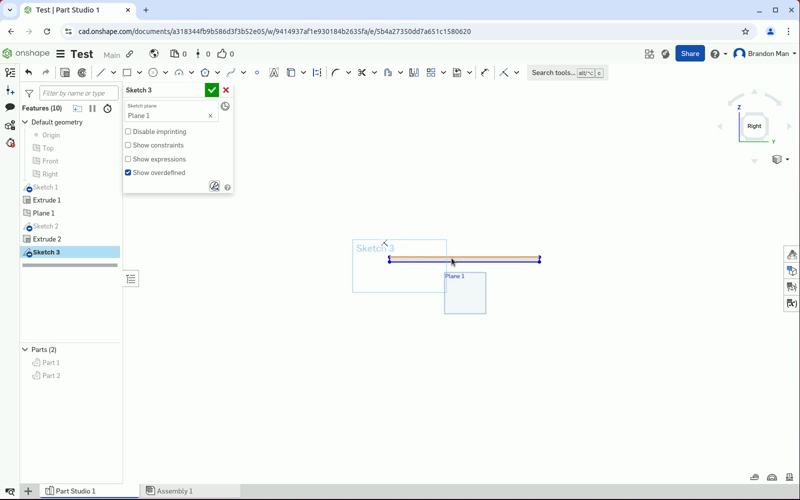
scroll(6)
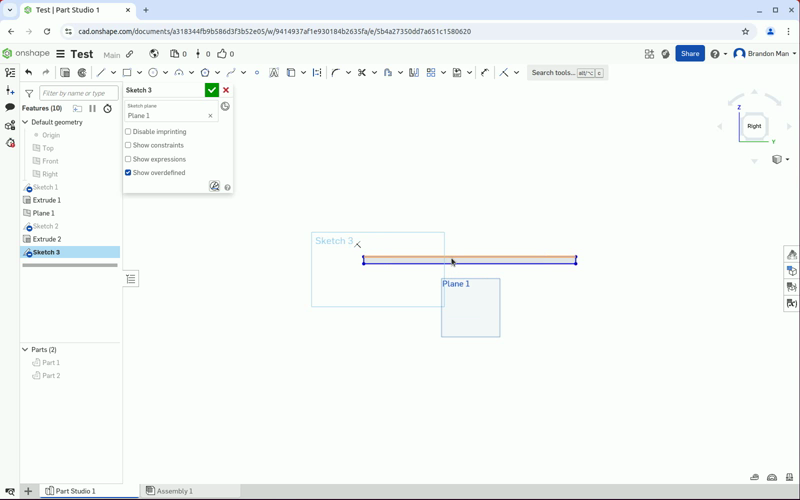
scroll(6)
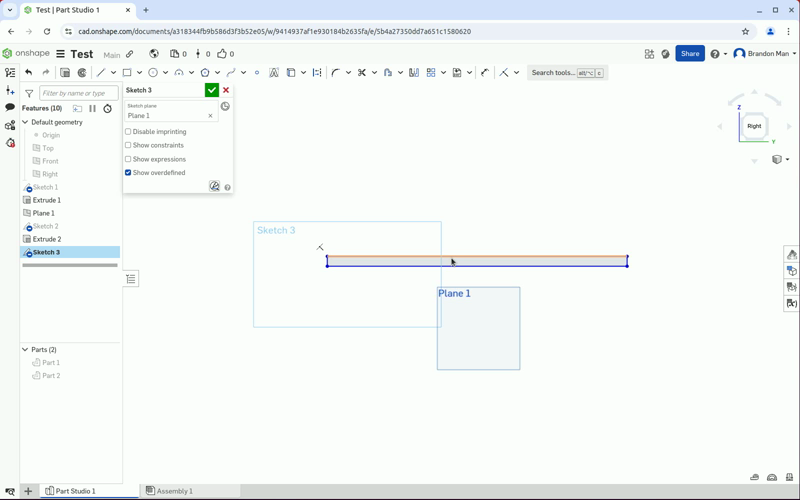
scroll(6)
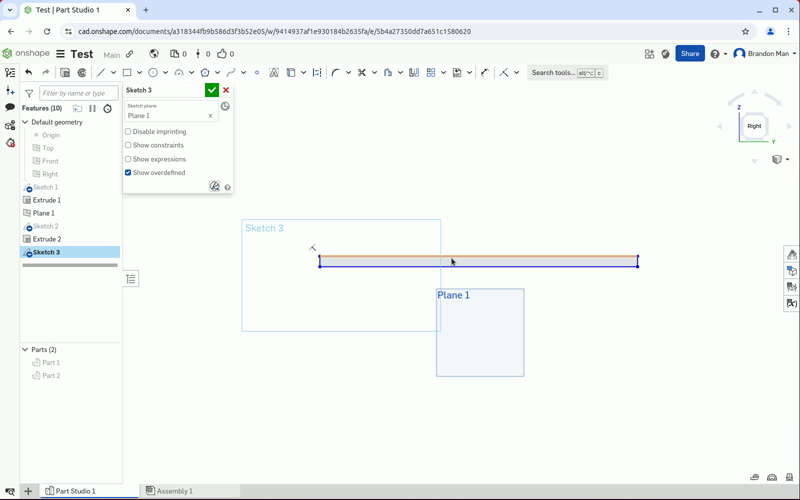
scroll(6)
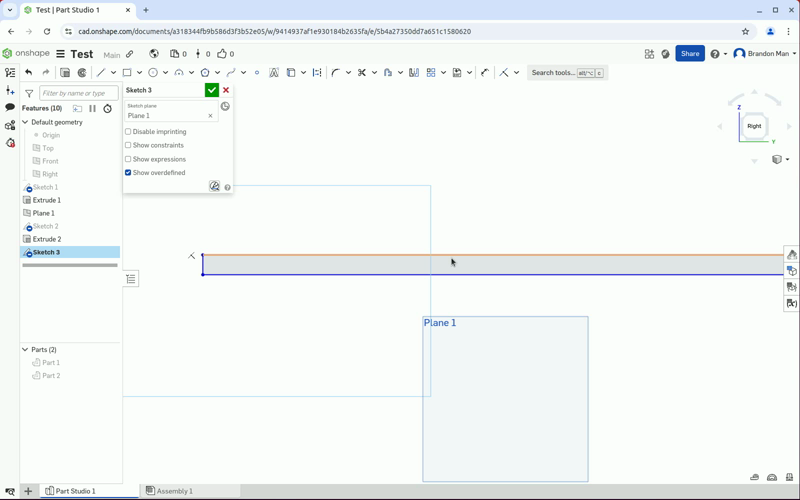
scroll(6)
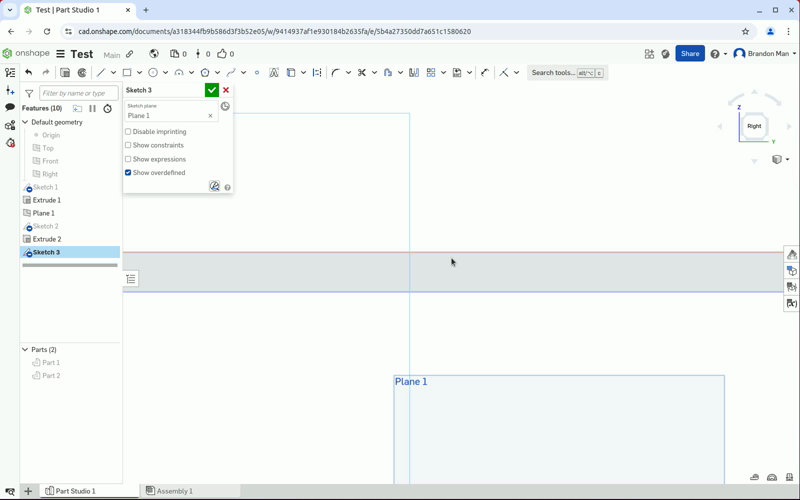
click(451, 257)
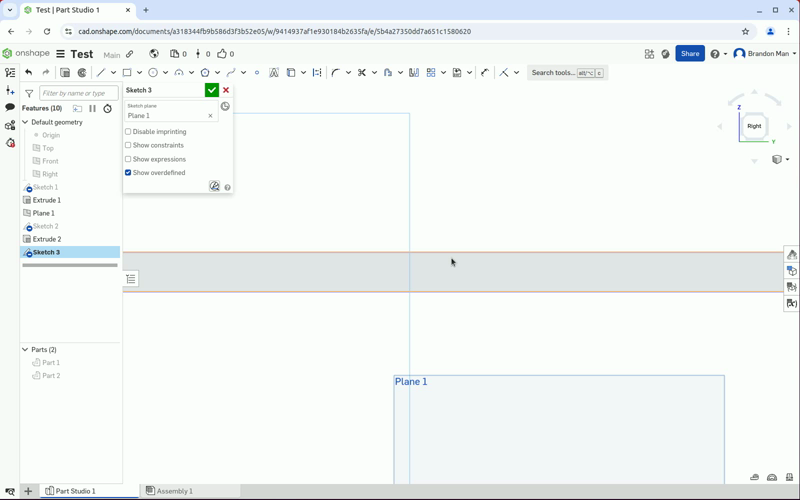
scroll(-6)
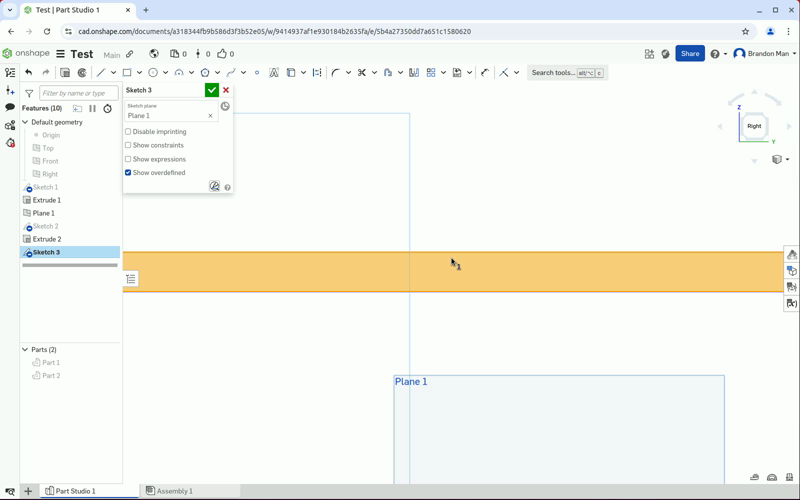
scroll(-6)
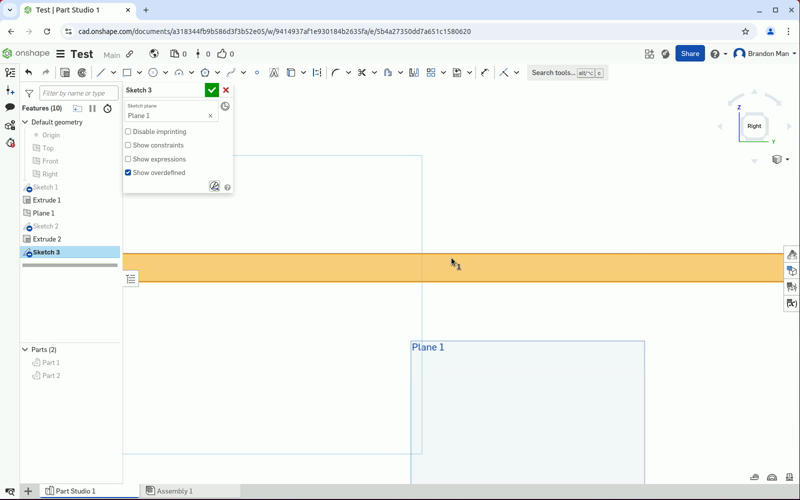
scroll(-6)
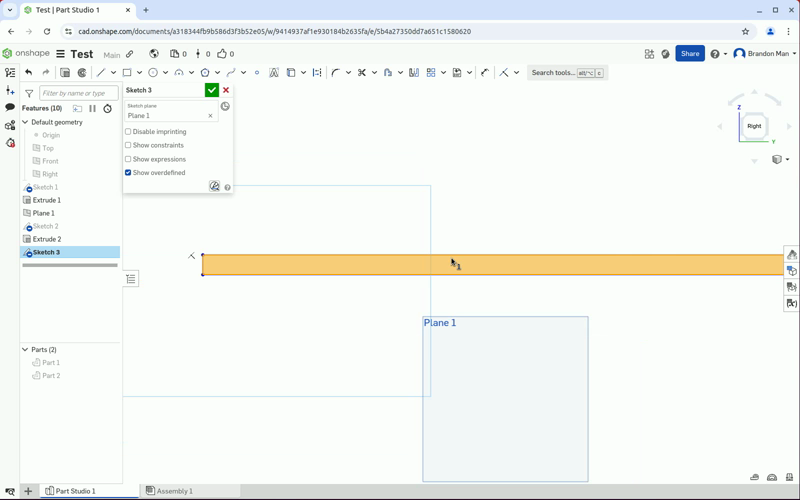
scroll(-6)
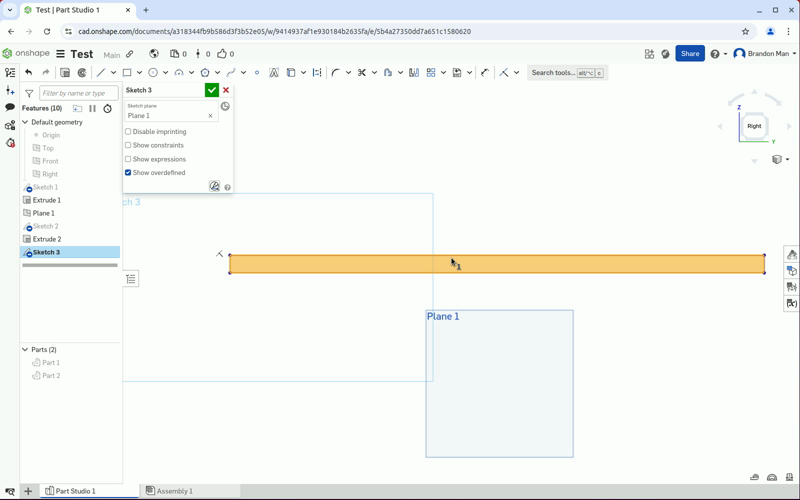
scroll(-6)
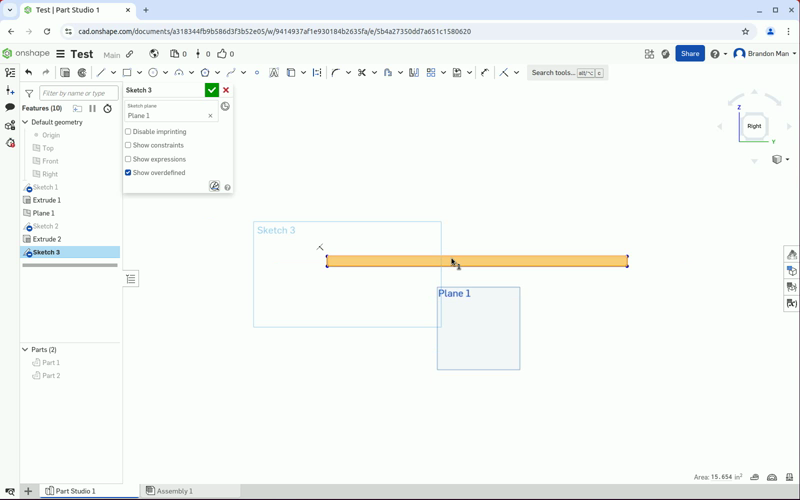
scroll(-6)
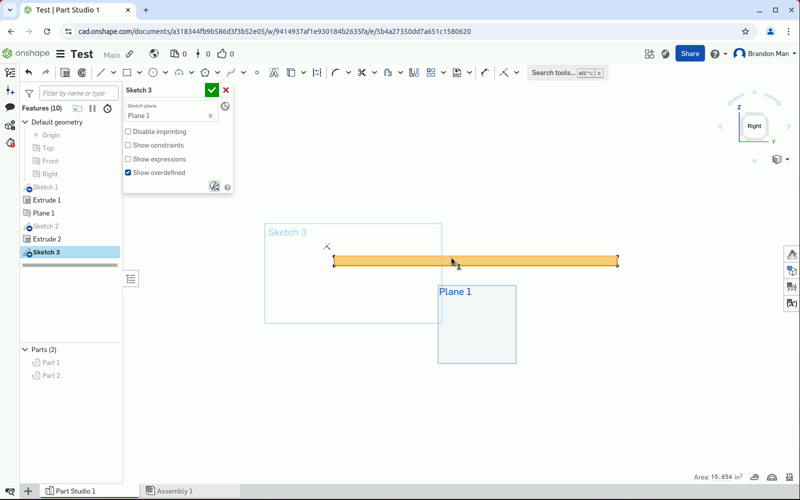
scroll(-6)
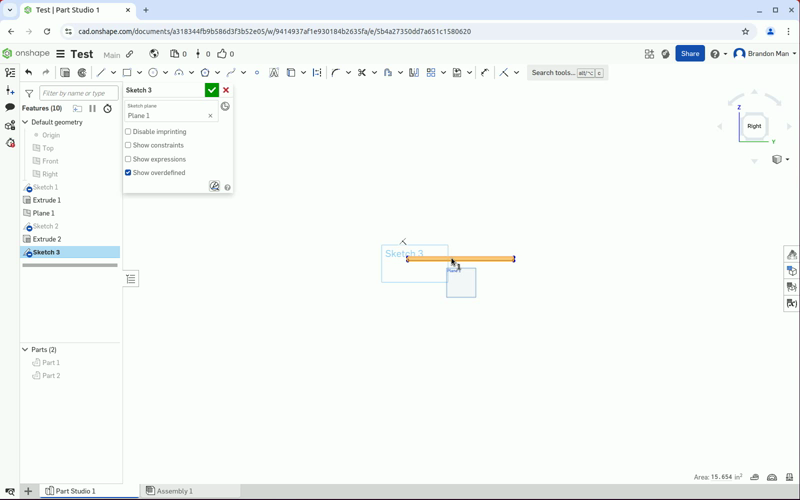
mouse_move(73, 352)
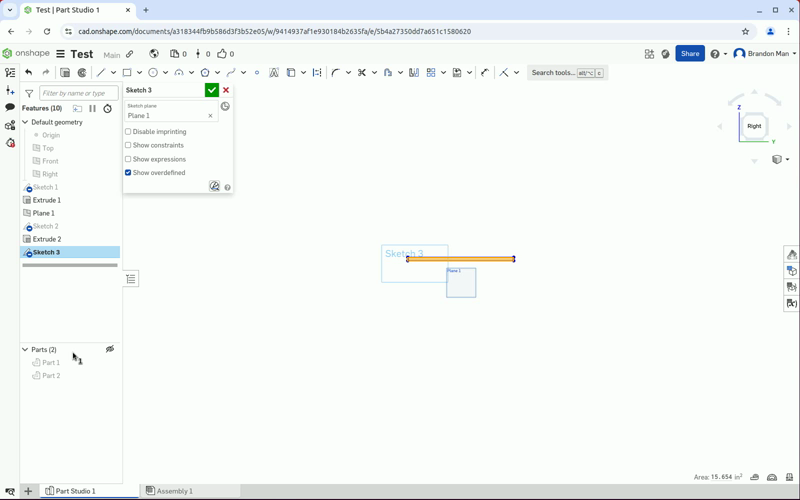
key(shift+y)
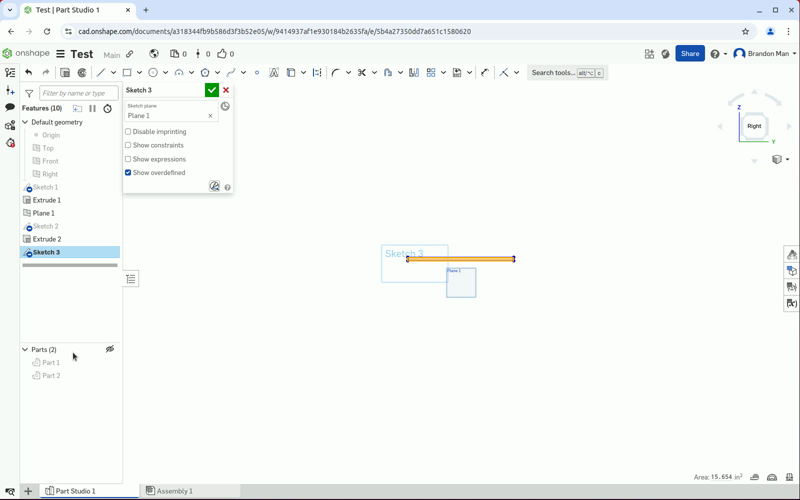
key(shift+e)
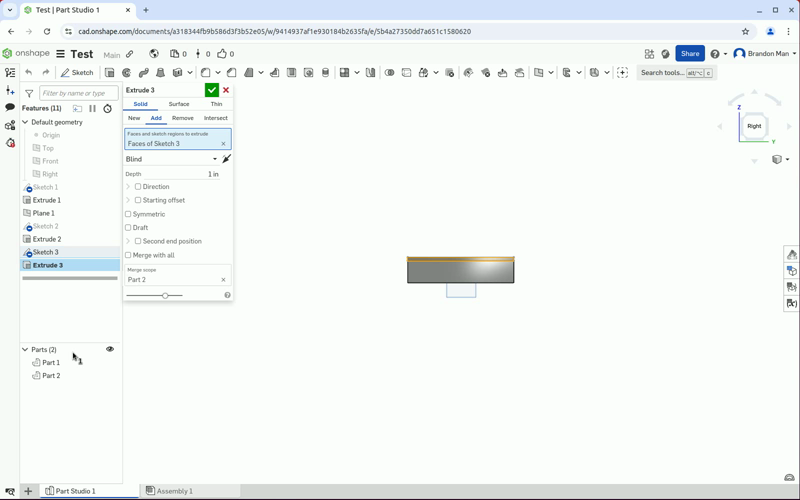
mouse_move(143, 106)
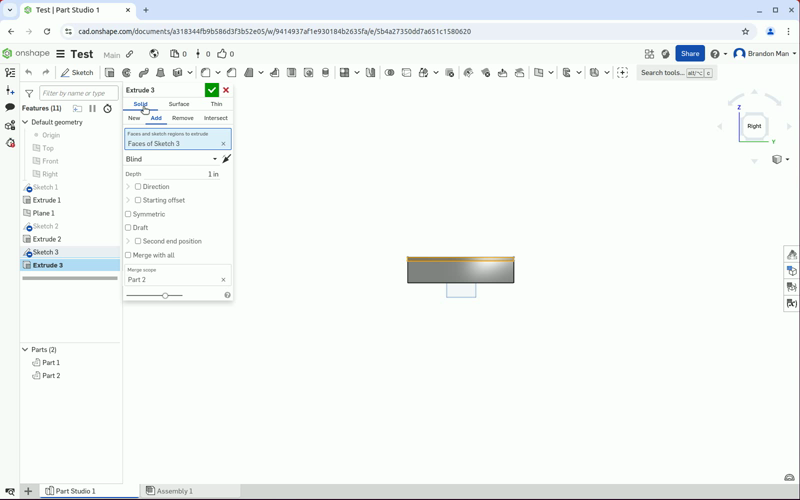
click(143, 106)
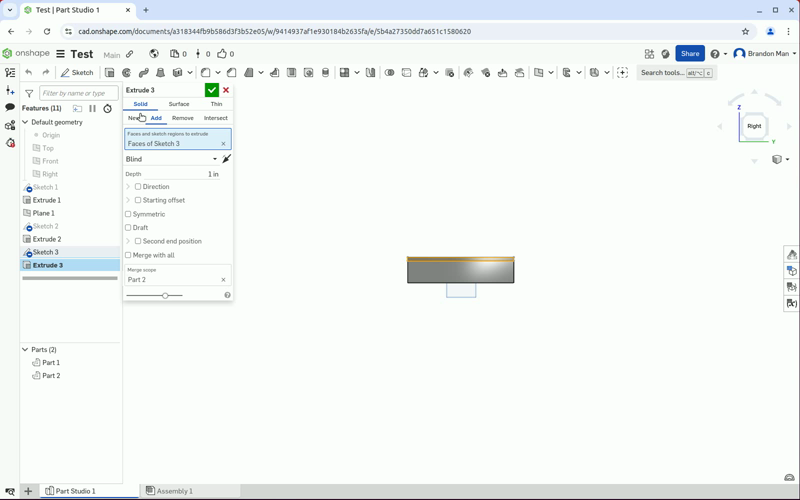
mouse_move(137, 120)
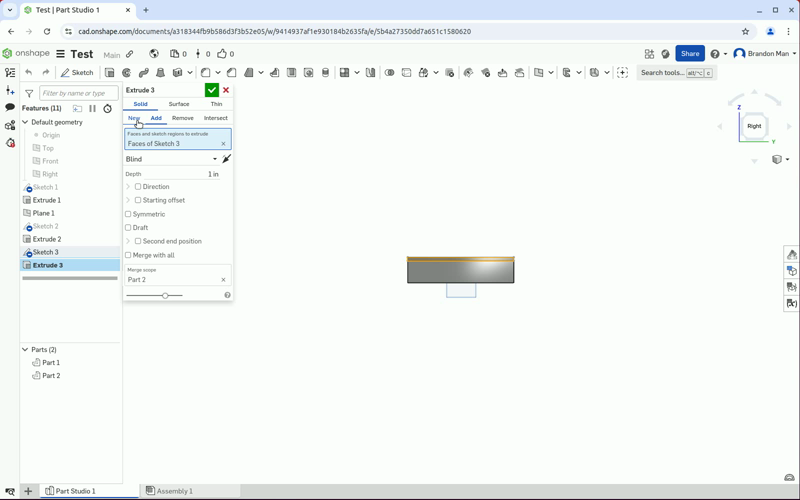
click(137, 120)
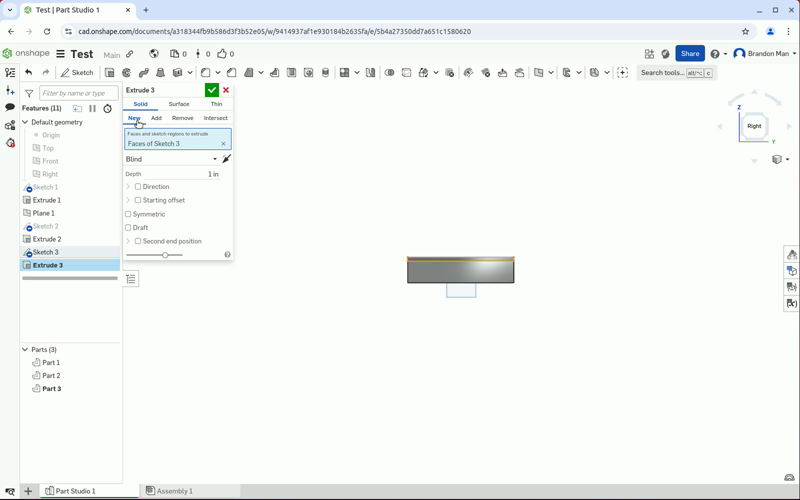
key(tab, 4)
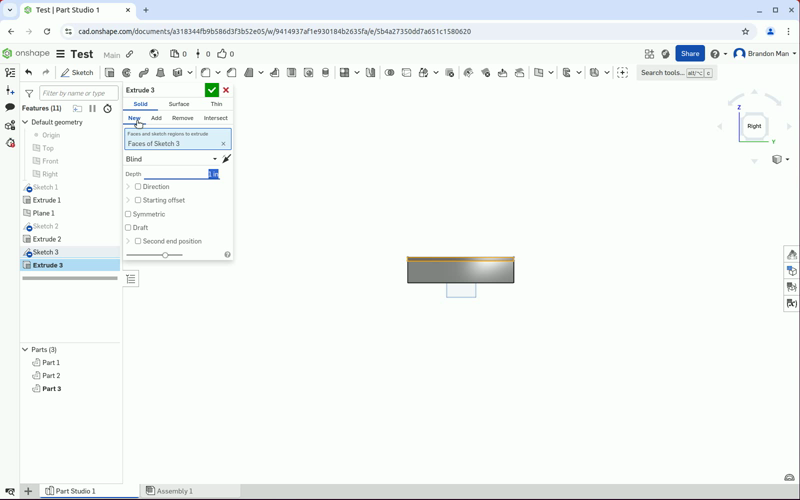
text(0.722)
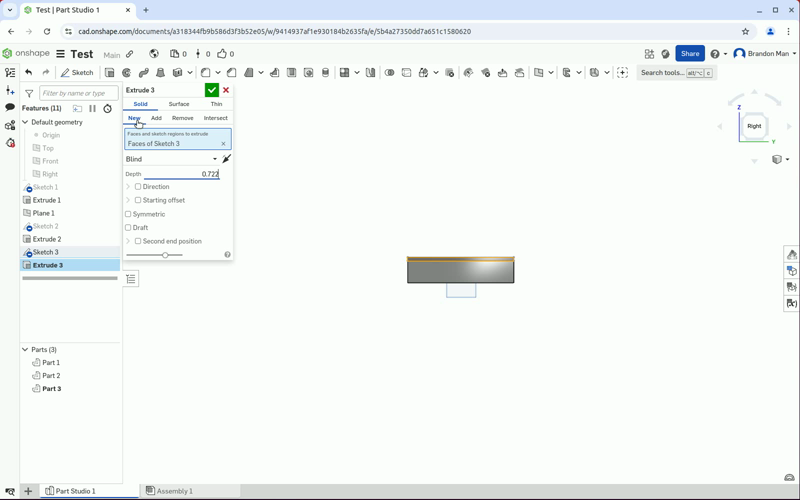
key(enter)
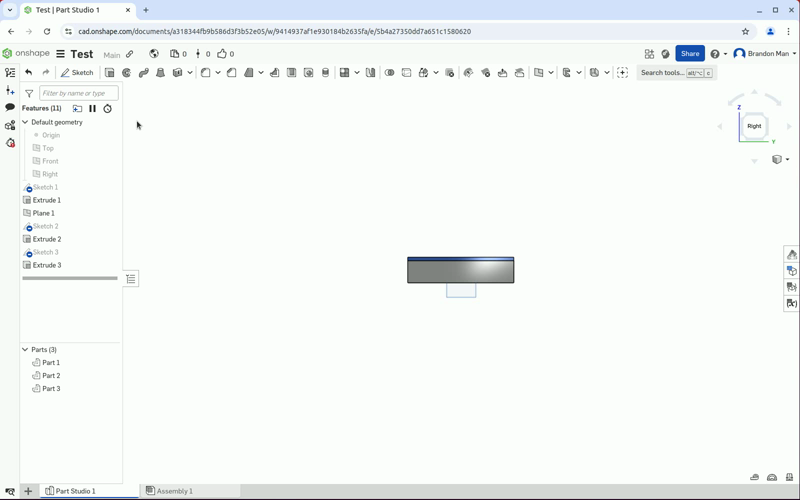
key(shift+h)
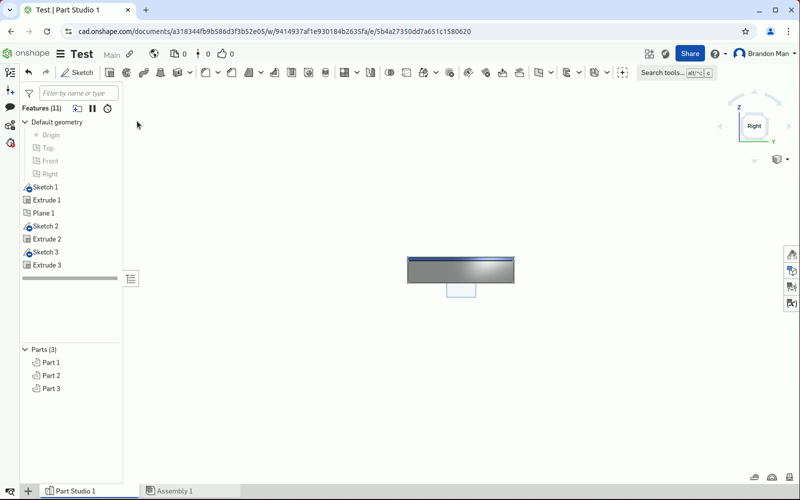
key(shift+h)
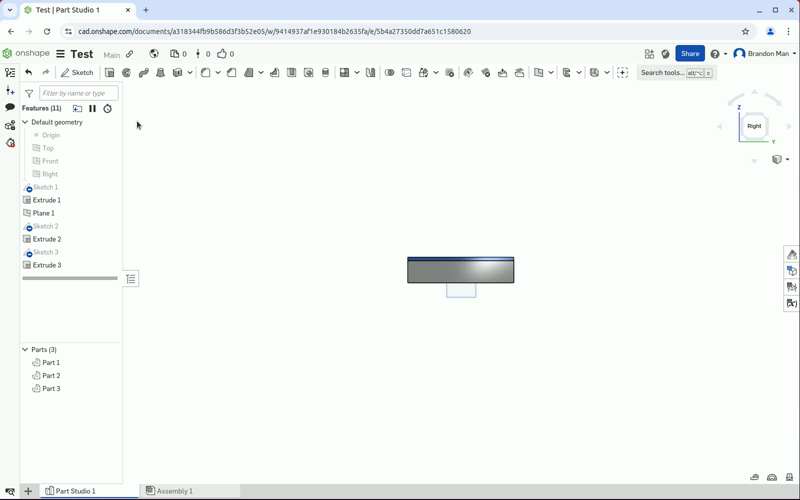
mouse_move(73, 189)
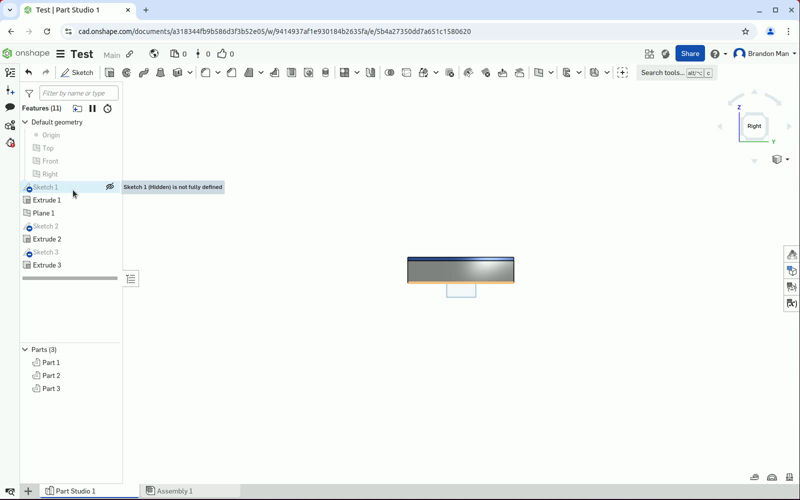
click(73, 189)
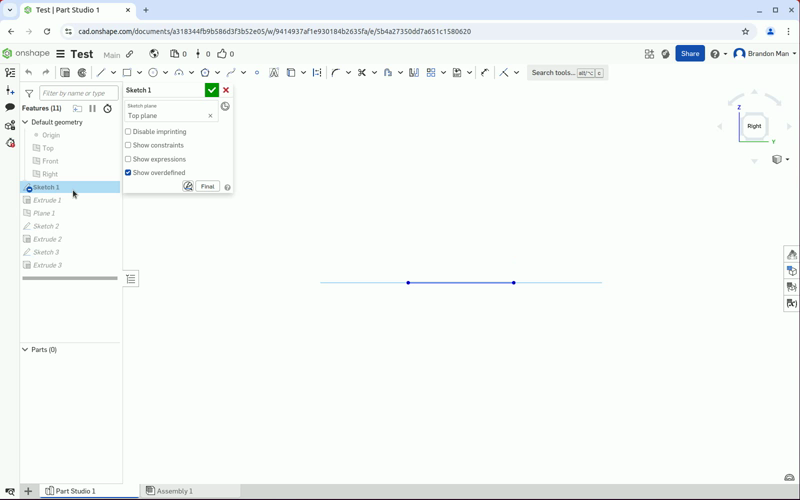
mouse_move(229, 92)
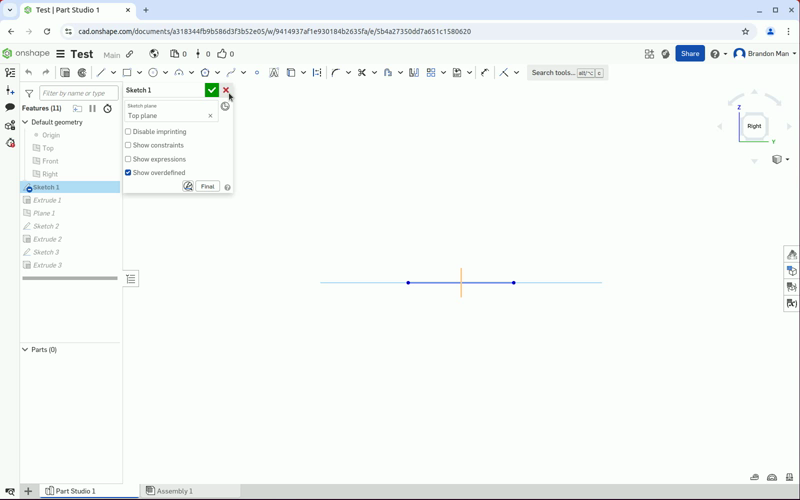
click(229, 92)
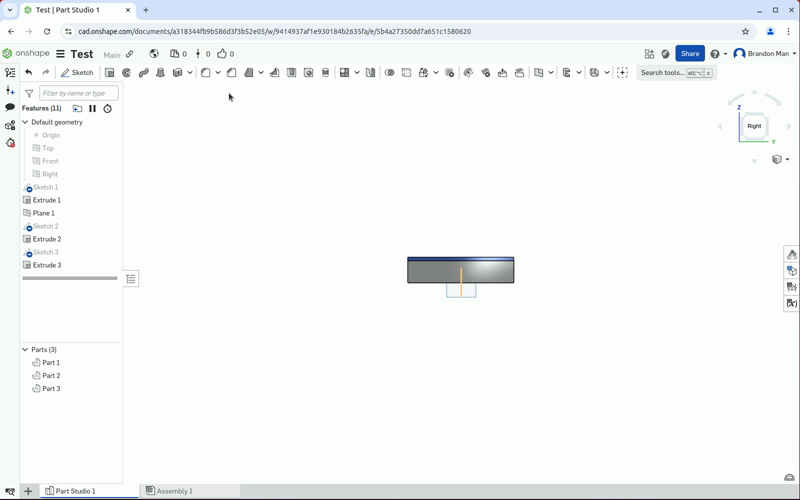
mouse_move(73, 352)
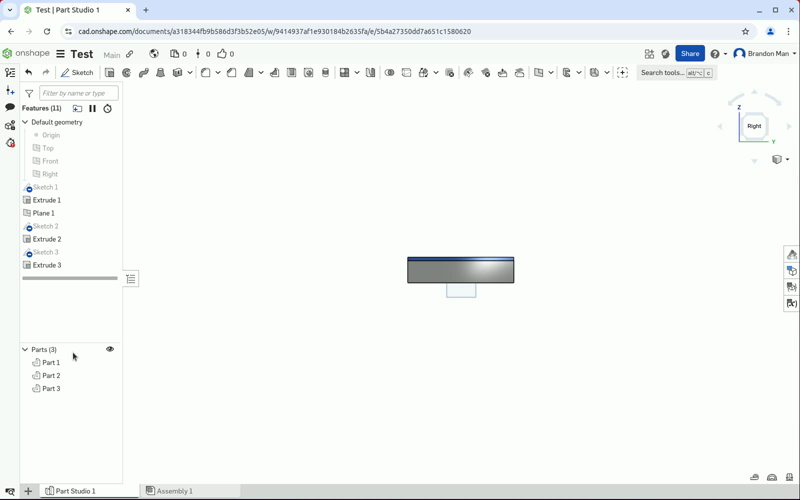
key(y)
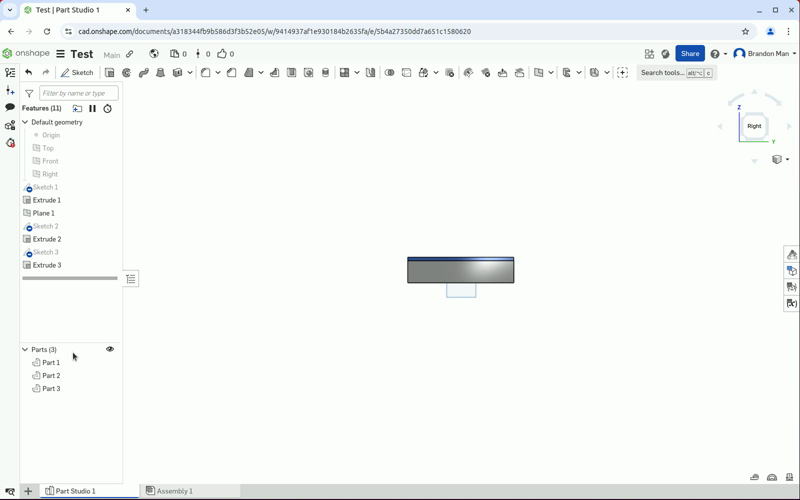
key(shift+p)
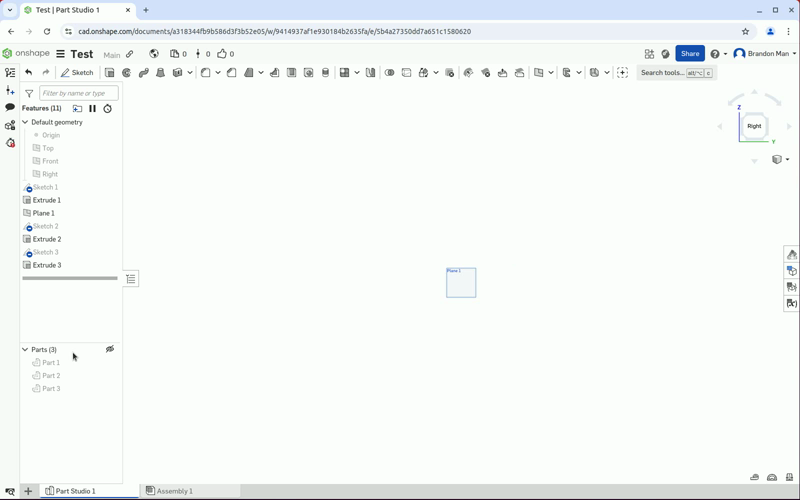
key(space)
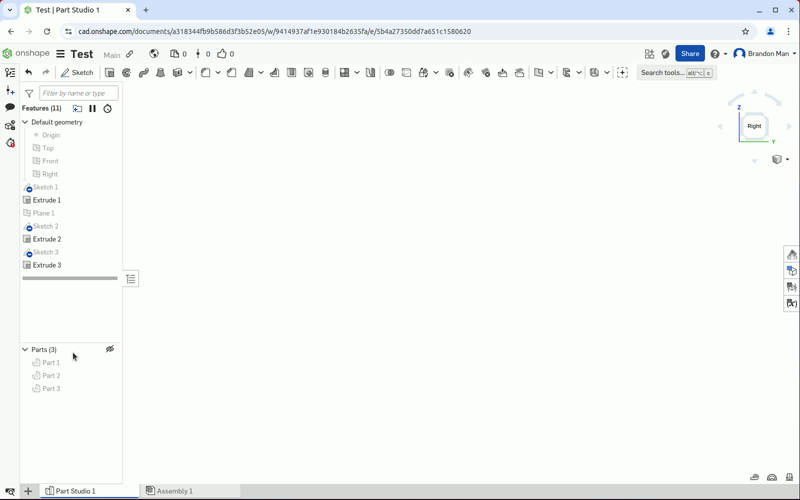
key_down(shift)
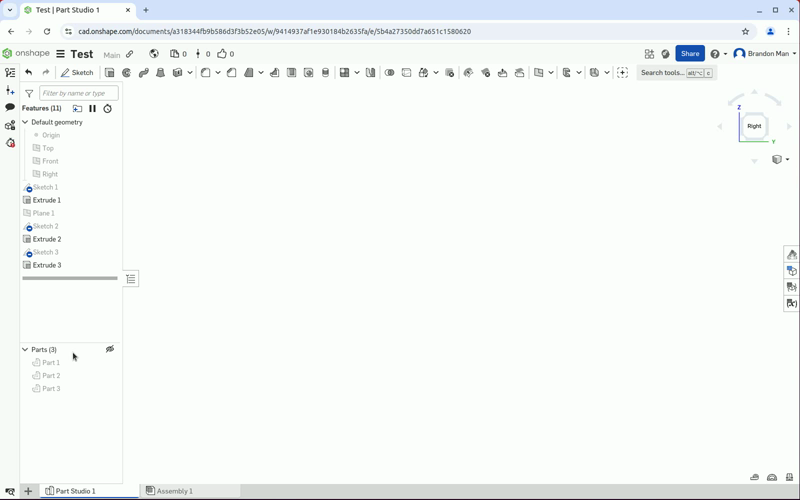
key(right)
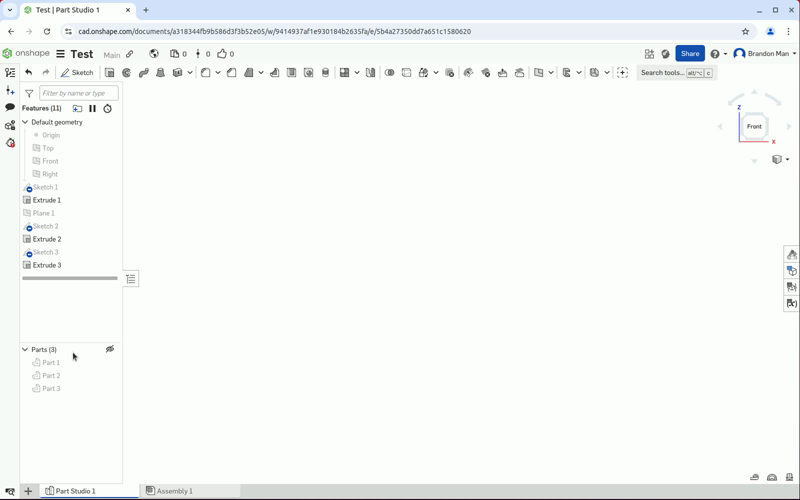
key_up(shift)
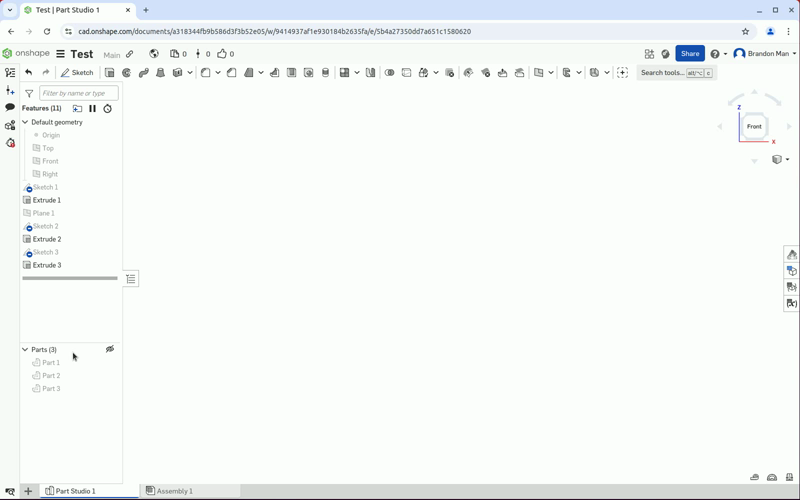
mouse_move(73, 352)
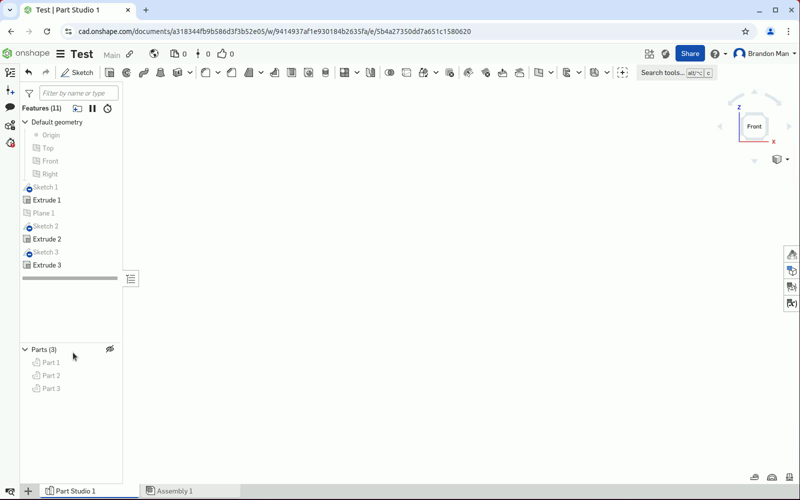
key(shift+y)
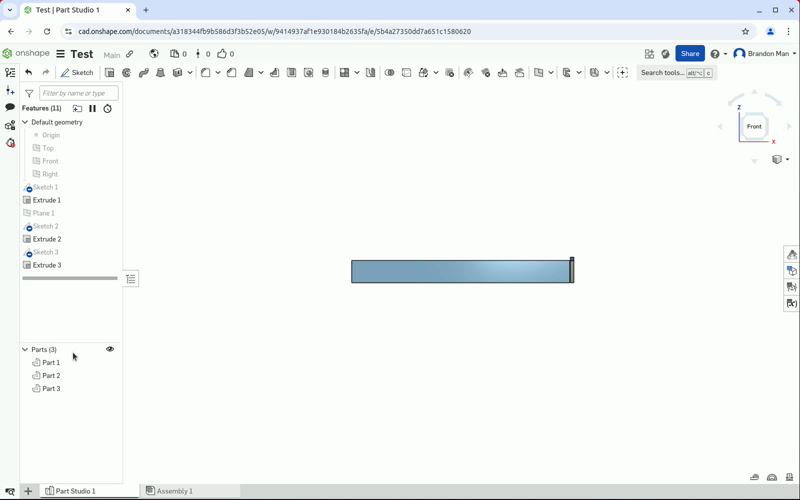
mouse_move(541, 75)
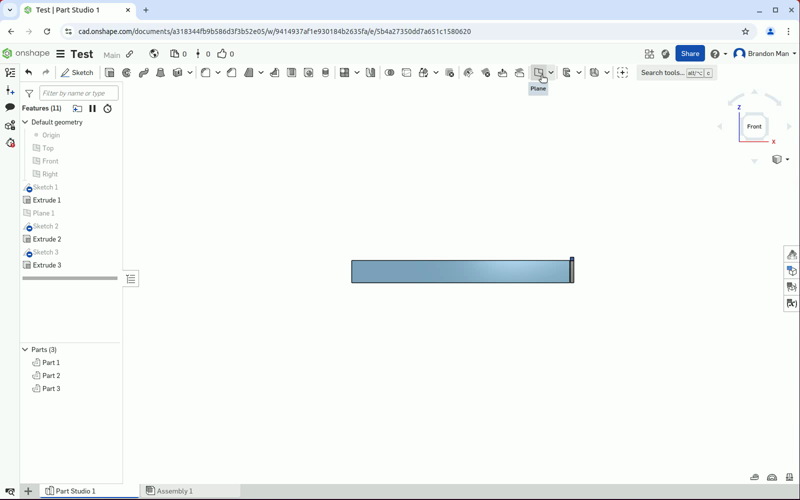
click(541, 75)
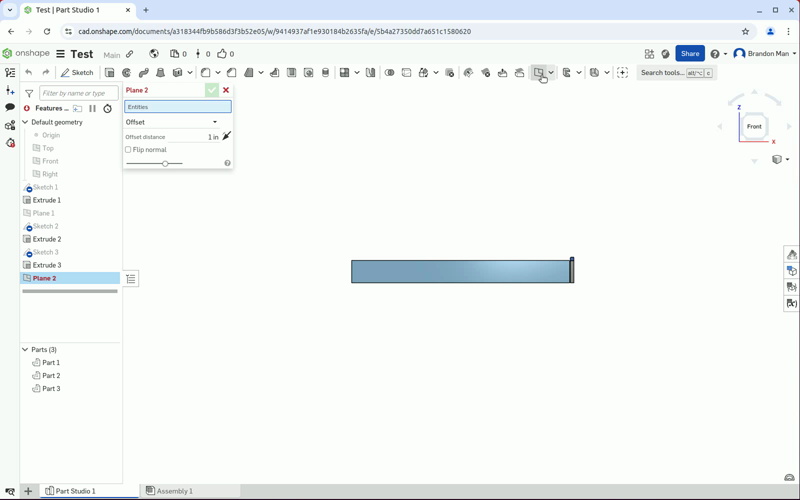
mouse_move(73, 163)
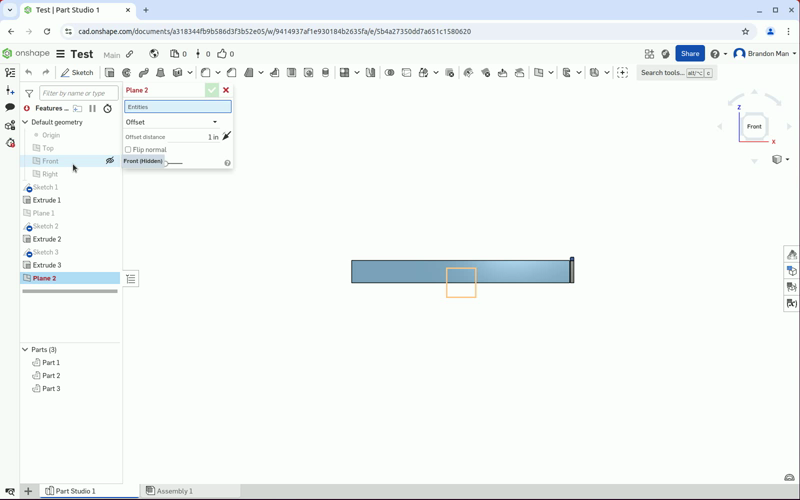
click(73, 163)
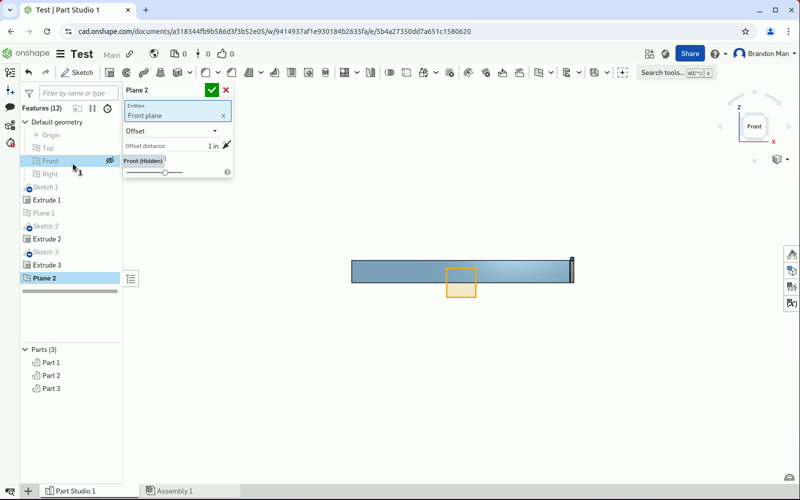
key(tab, 2)
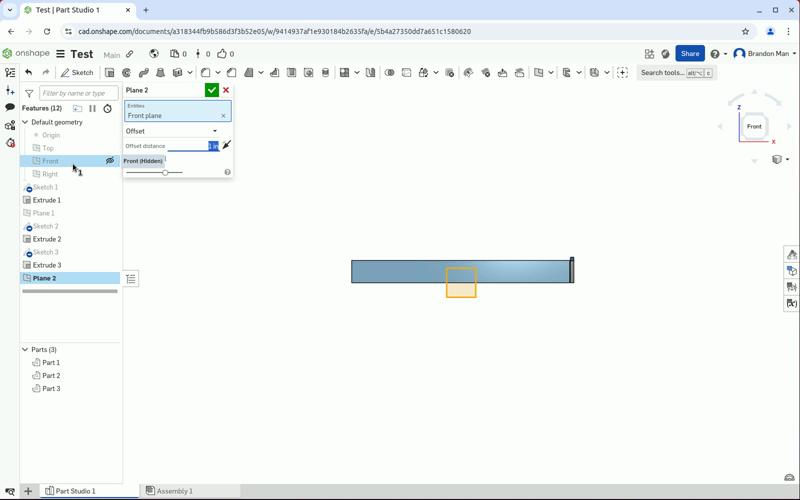
text(10.845)
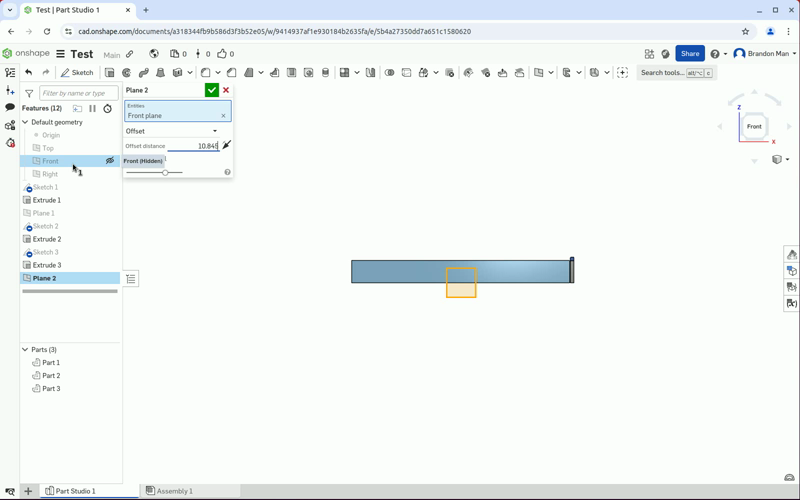
key(enter, 2)
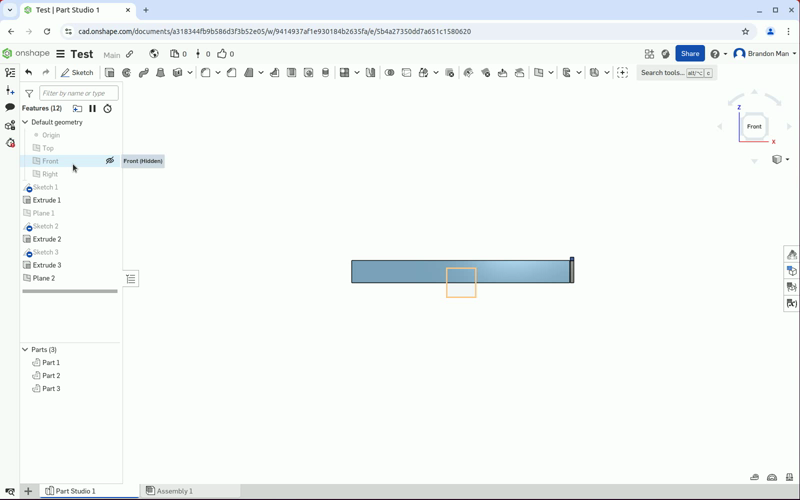
key(shift+s)
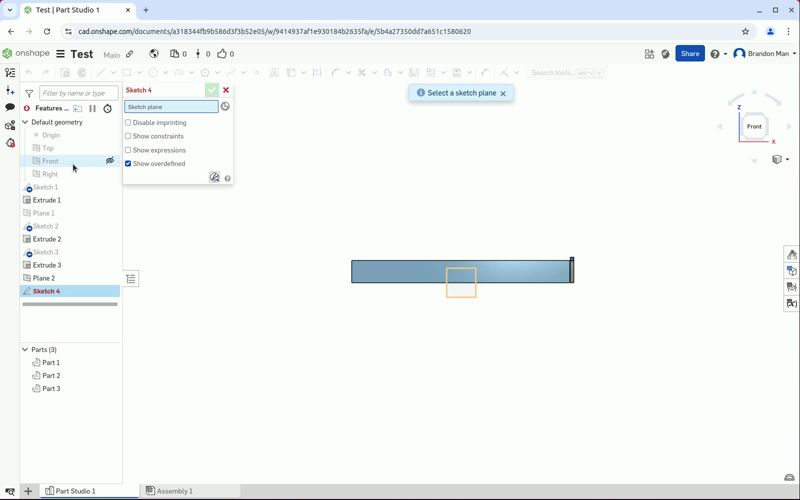
mouse_move(73, 280)
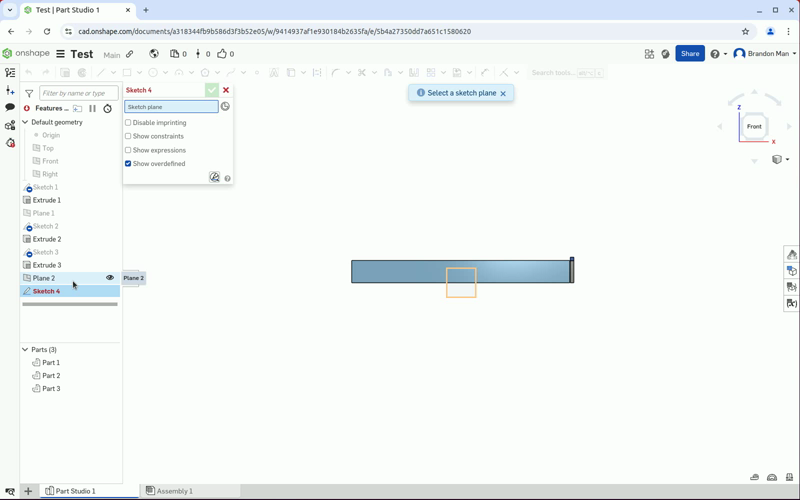
click(73, 280)
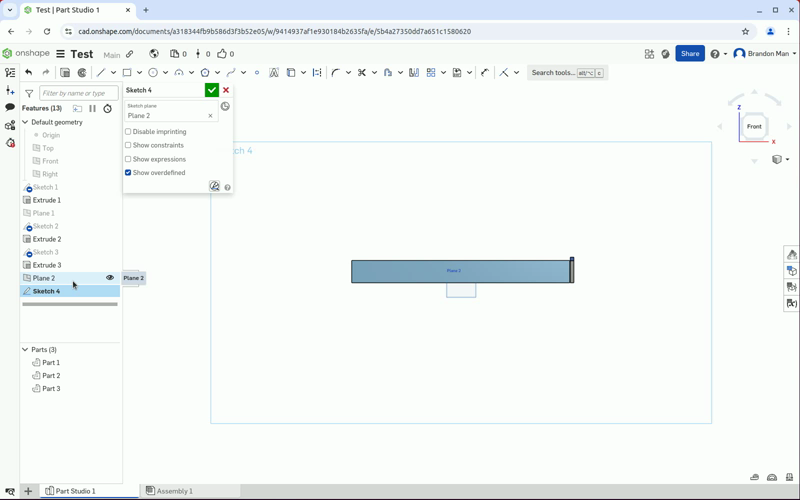
mouse_move(73, 352)
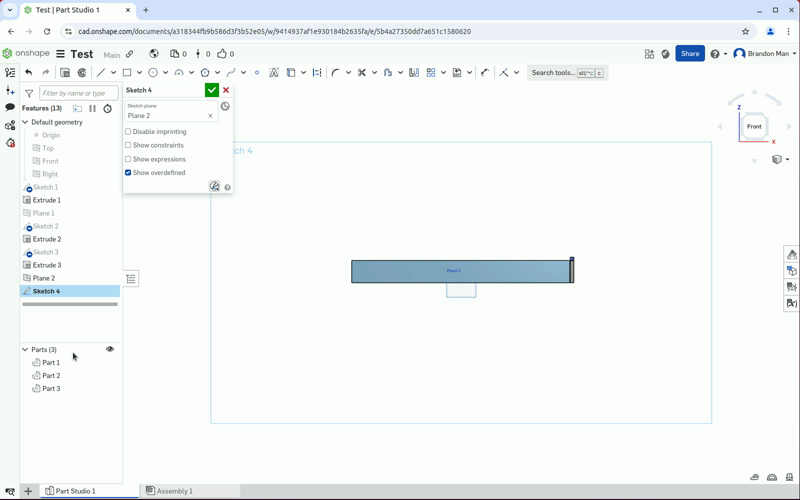
key(y)
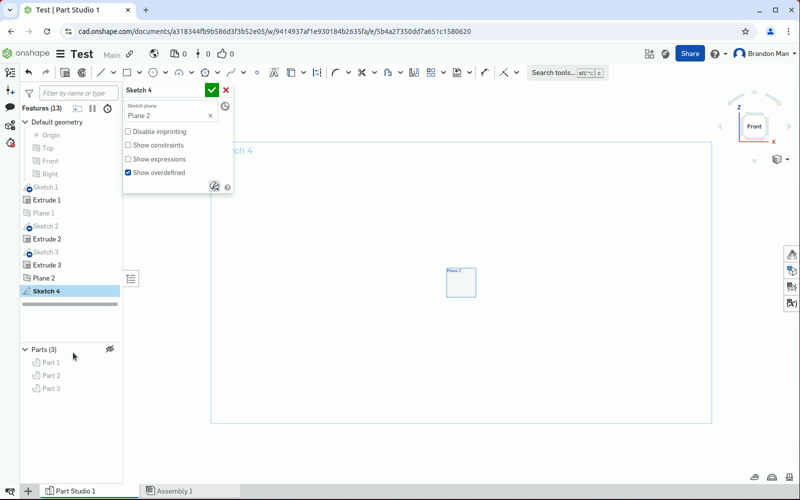
key(l)
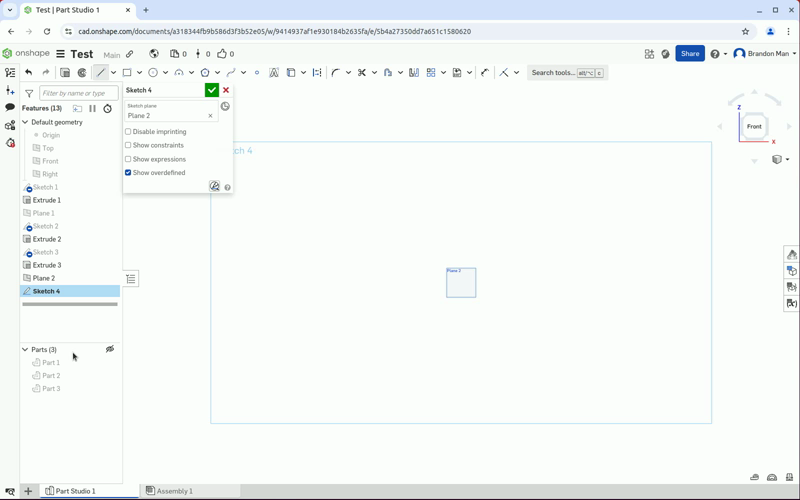
key_down(shift)
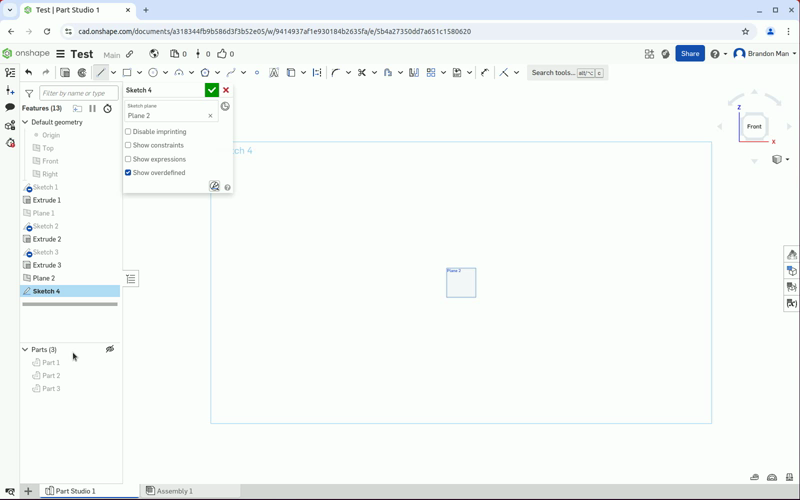
mouse_move(348, 282)
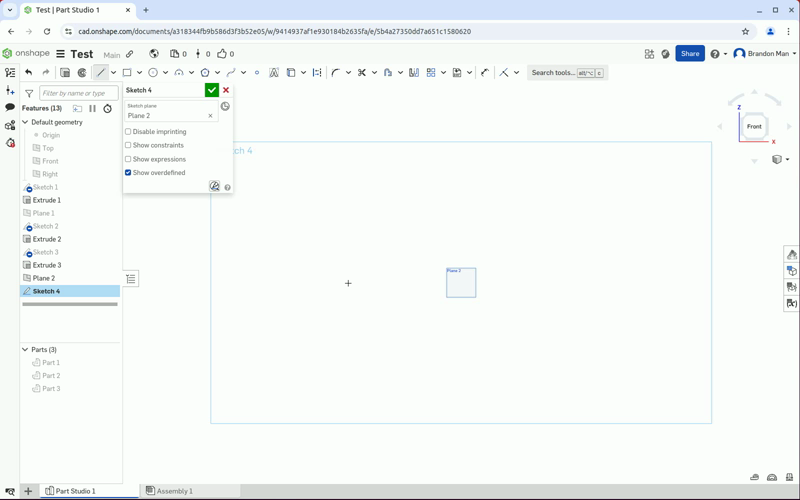
click(348, 282)
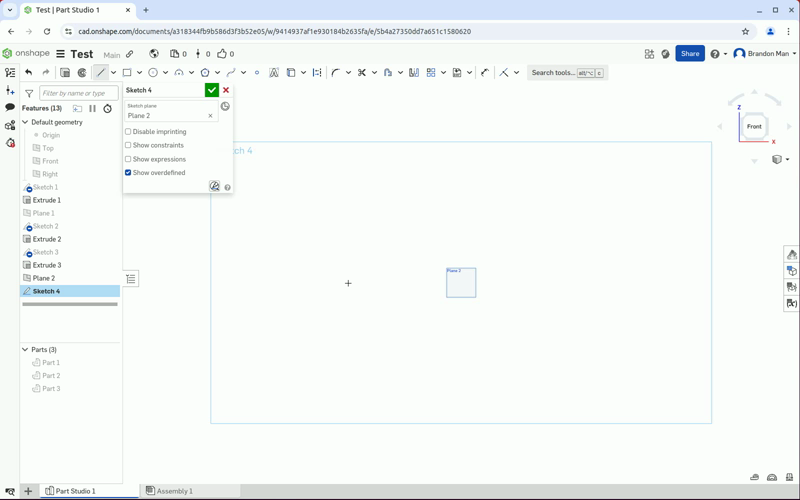
key_up(shift)
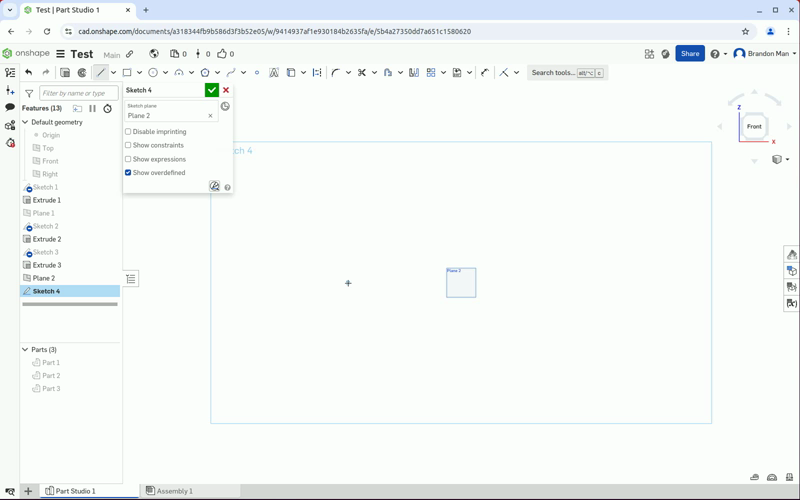
key_down(shift)
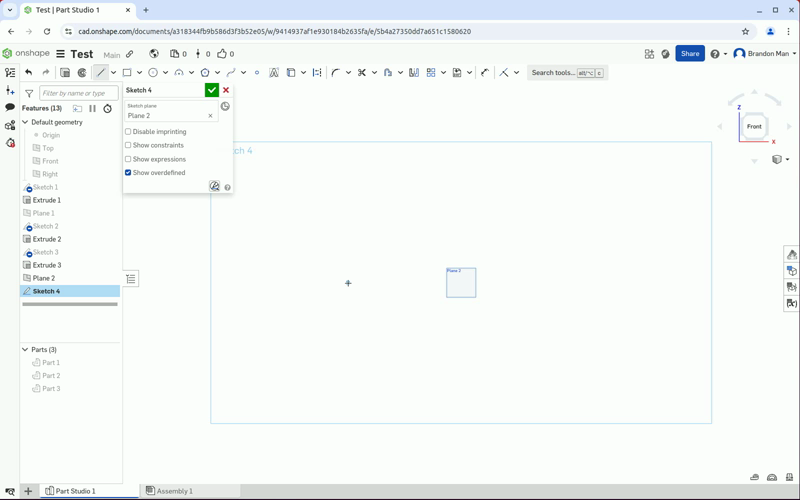
mouse_move(378, 282)
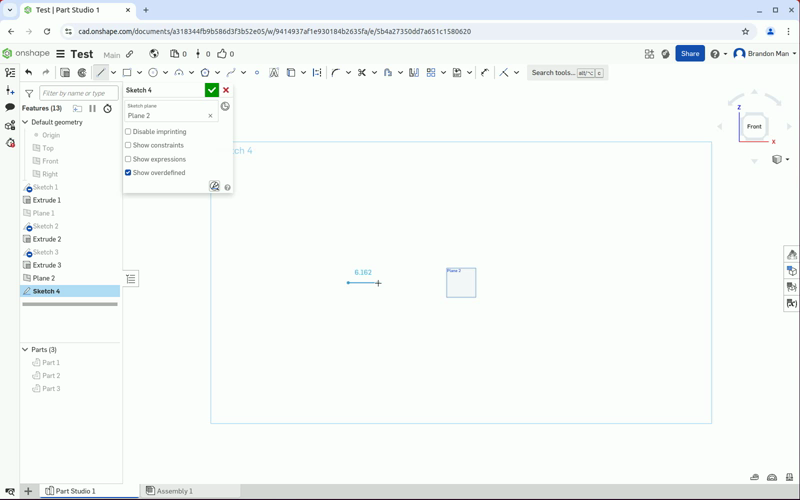
mouse_move(350, 282)
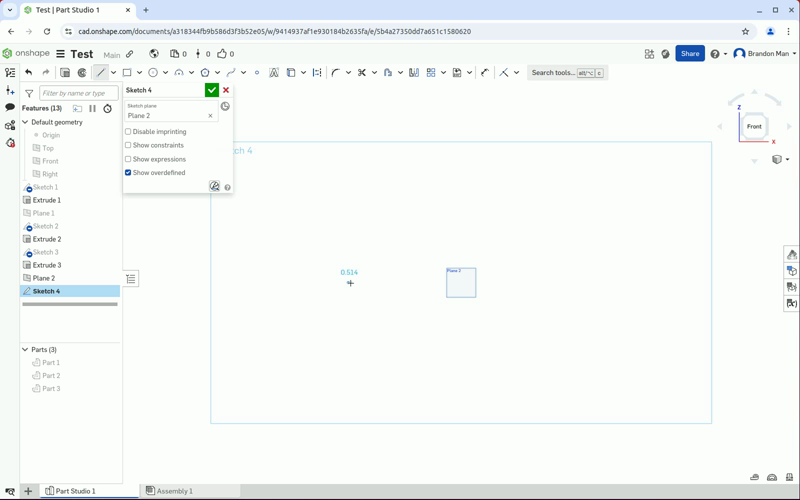
scroll(6)
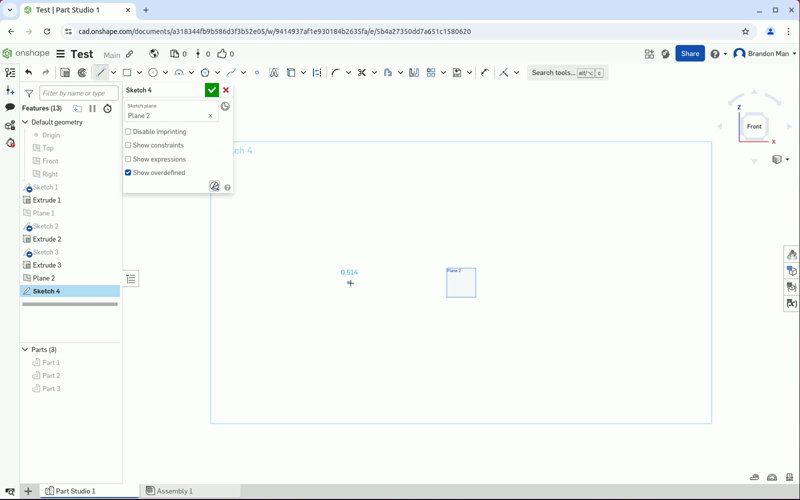
scroll(6)
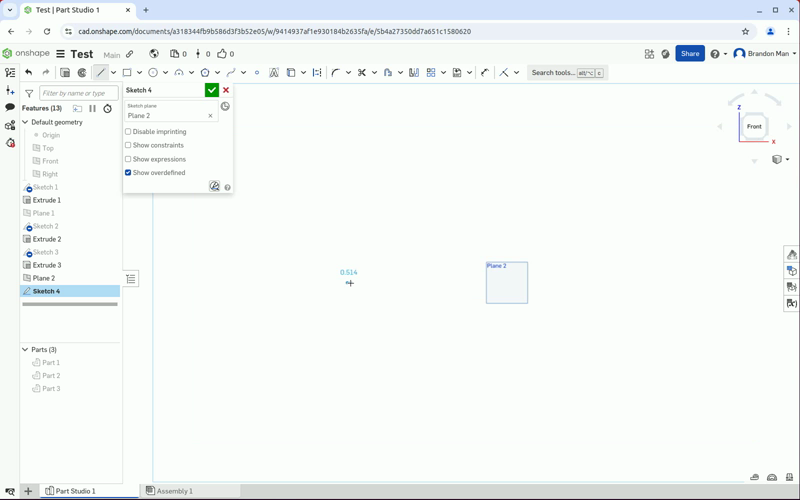
scroll(6)
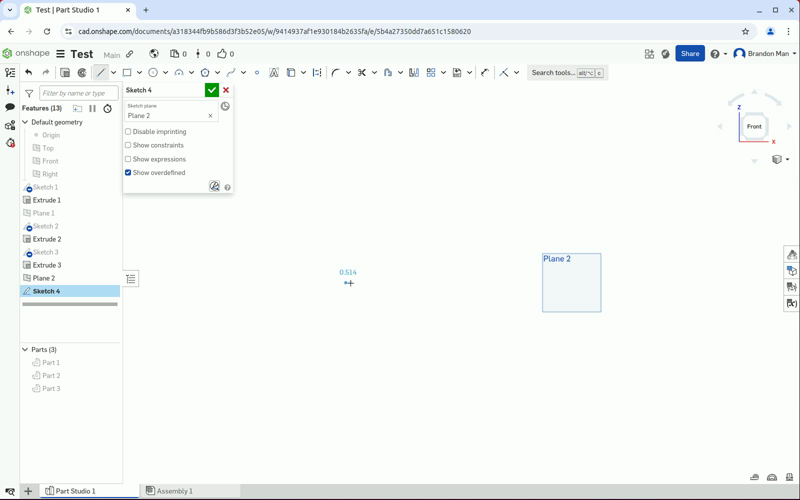
scroll(6)
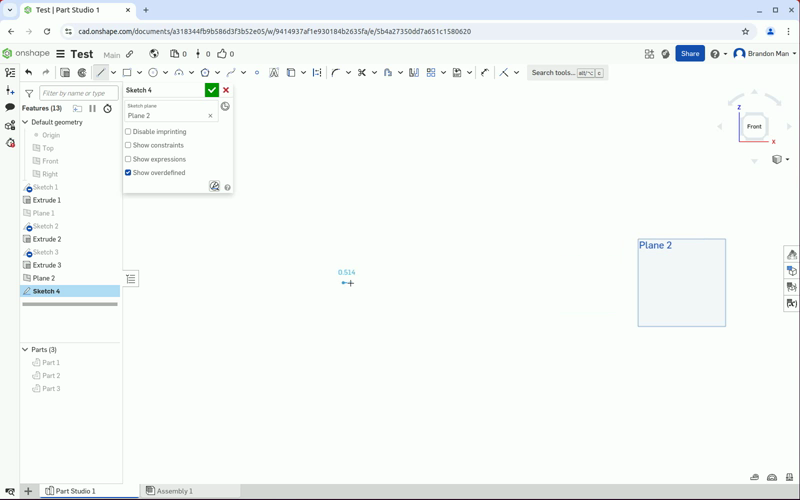
scroll(6)
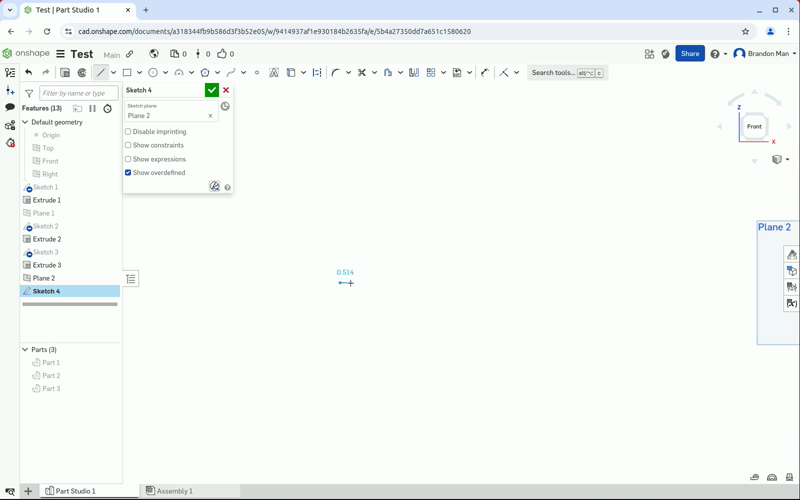
scroll(6)
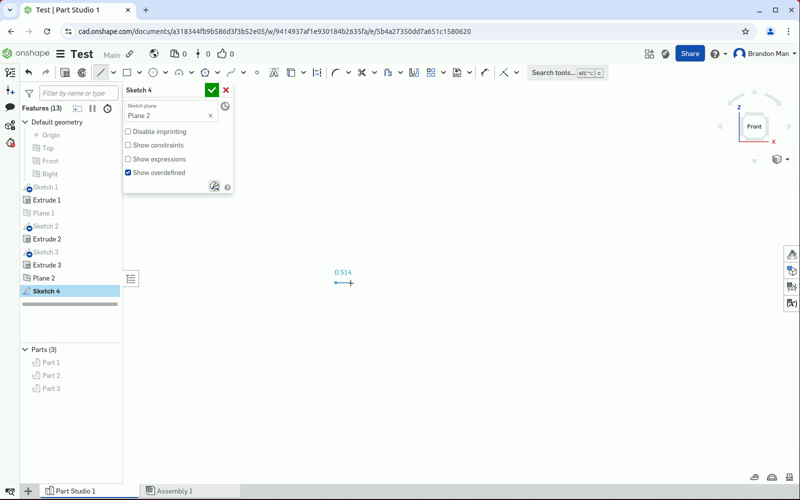
scroll(6)
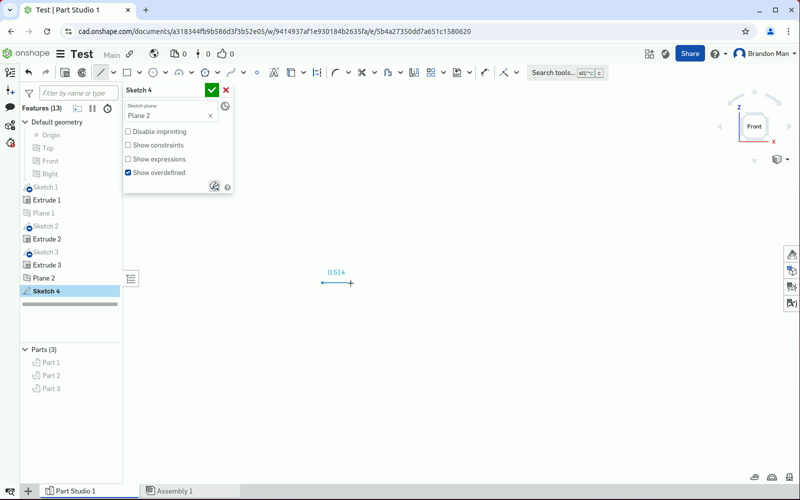
click(350, 282)
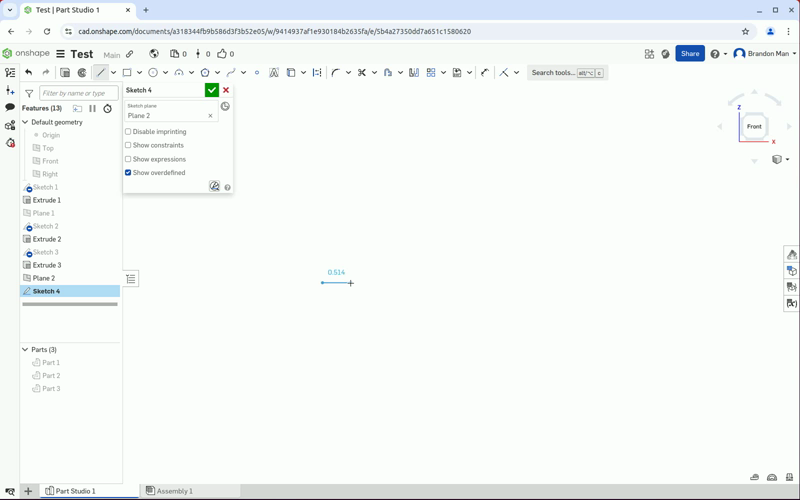
scroll(-6)
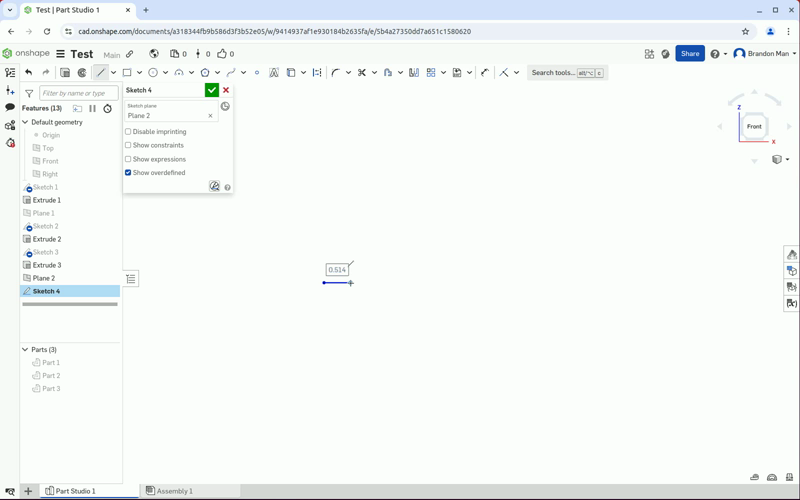
scroll(-6)
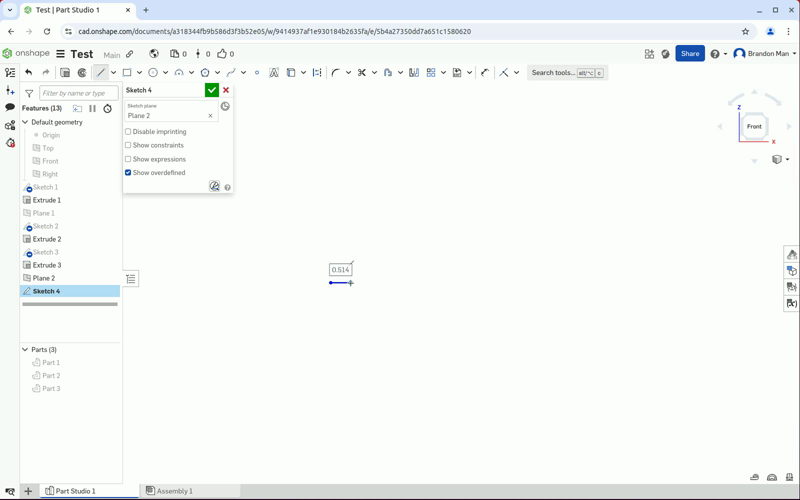
scroll(-6)
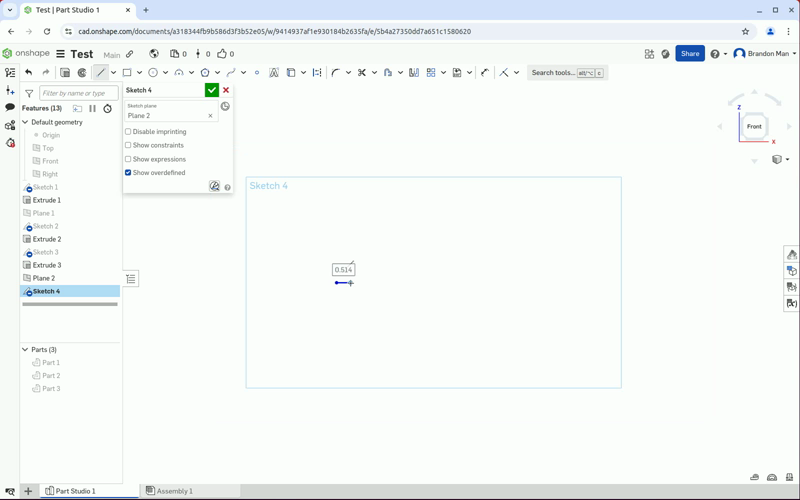
scroll(-6)
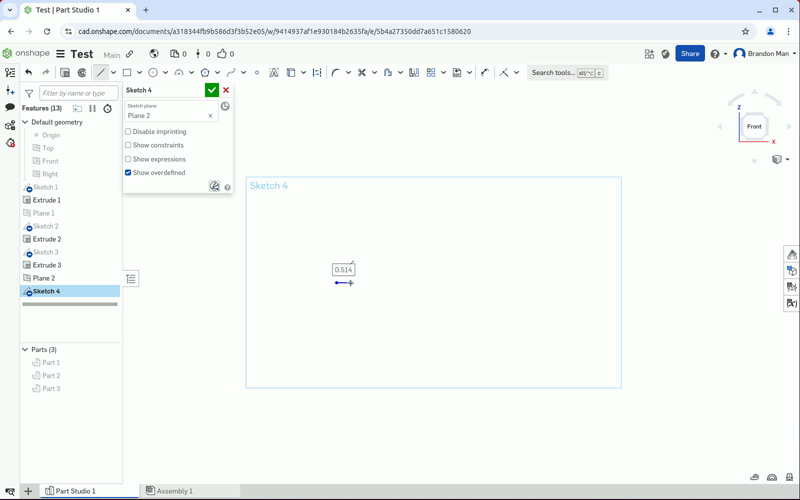
scroll(-6)
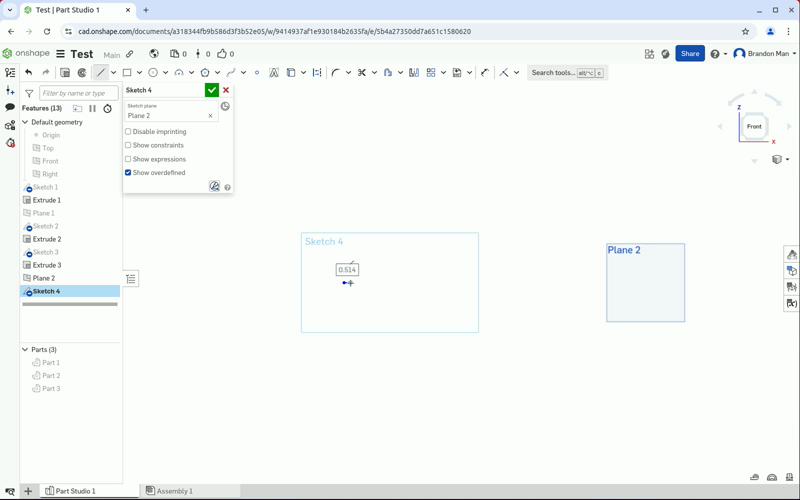
scroll(-6)
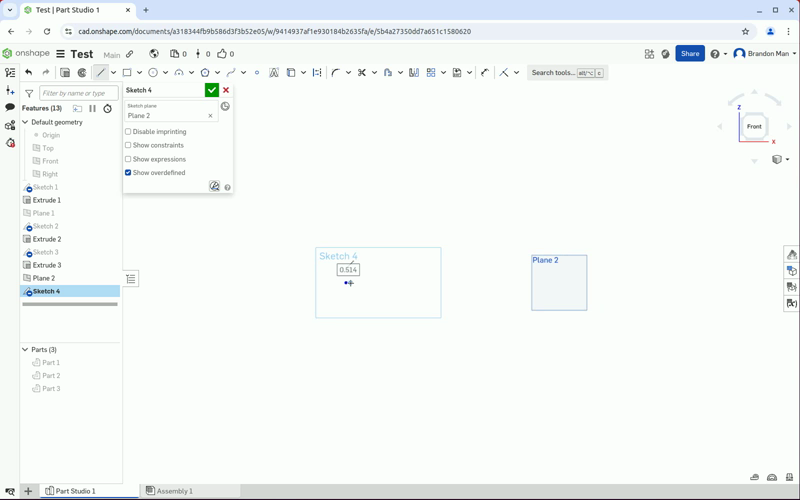
scroll(-6)
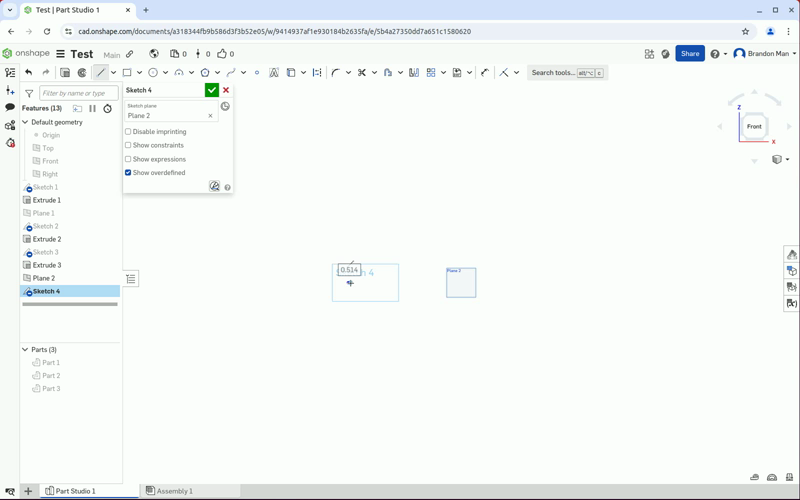
key_up(shift)
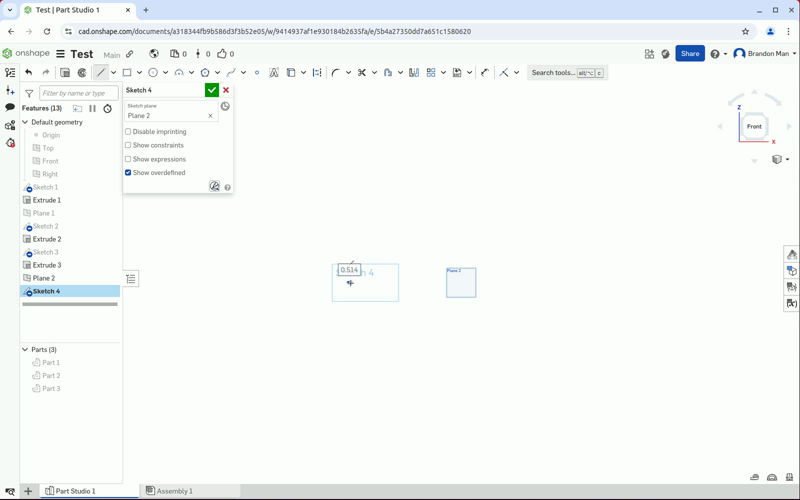
key_down(shift)
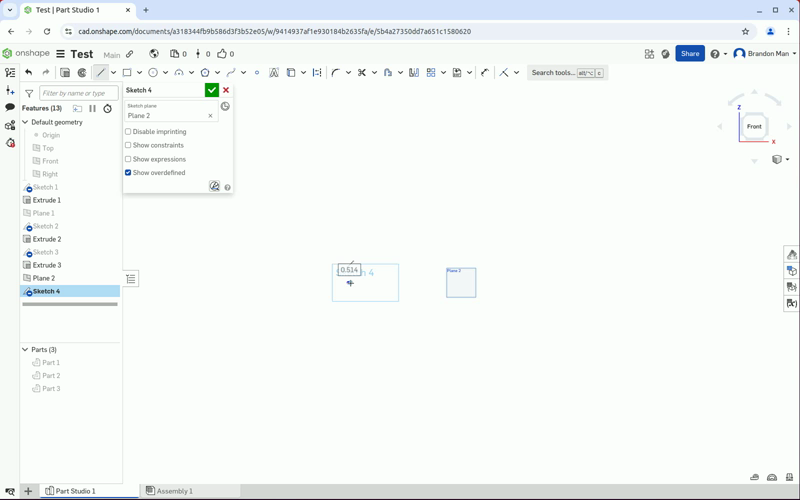
mouse_move(380, 282)
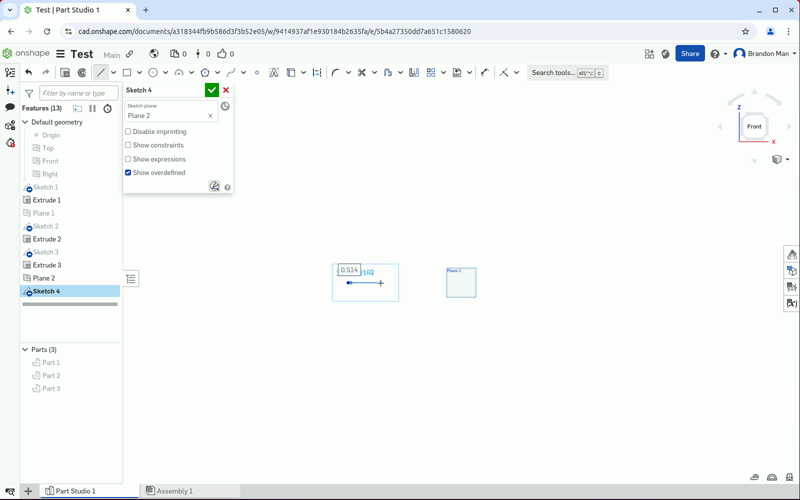
mouse_move(350, 259)
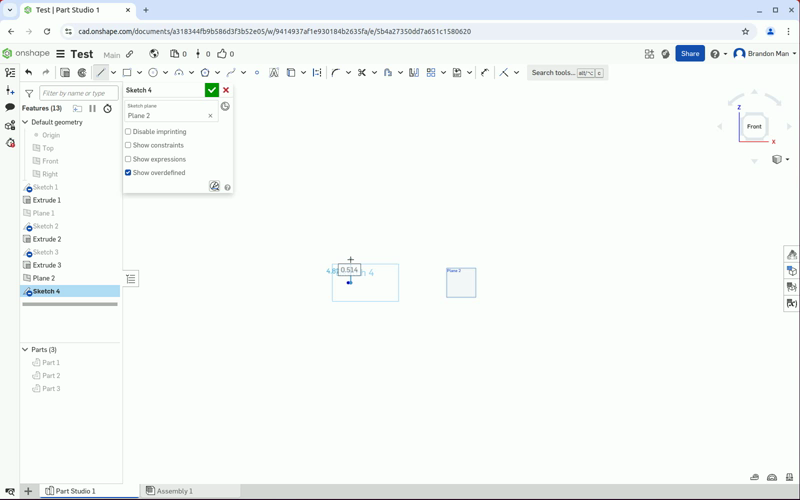
click(350, 259)
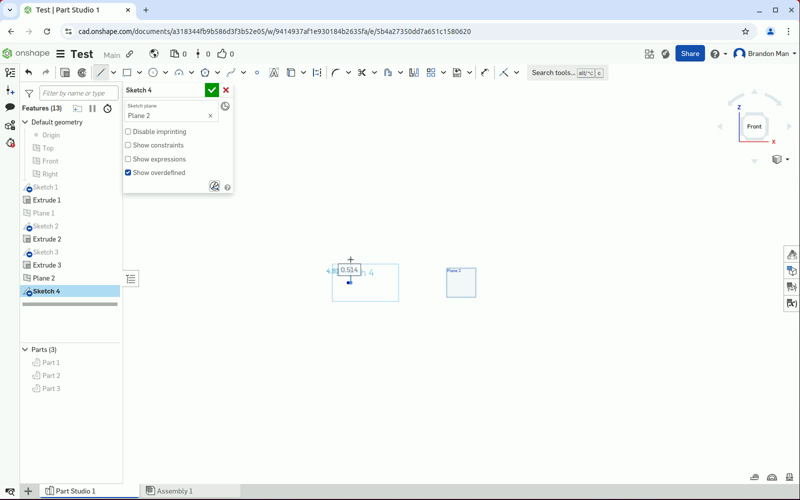
key_up(shift)
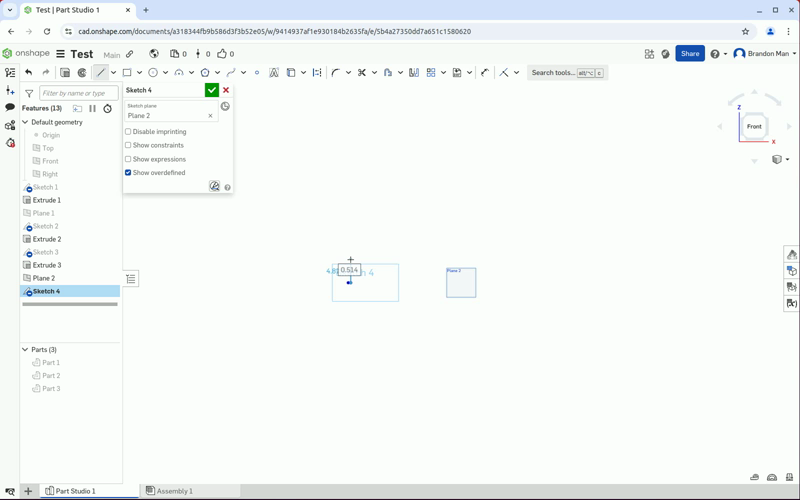
key_down(shift)
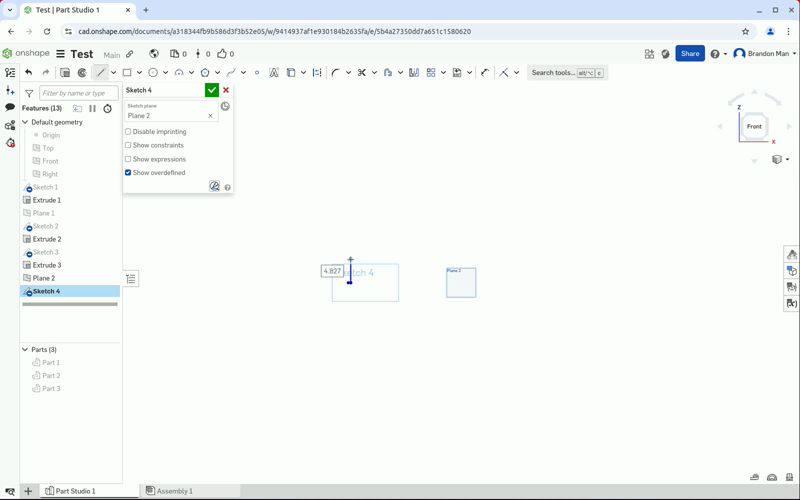
mouse_move(569, 259)
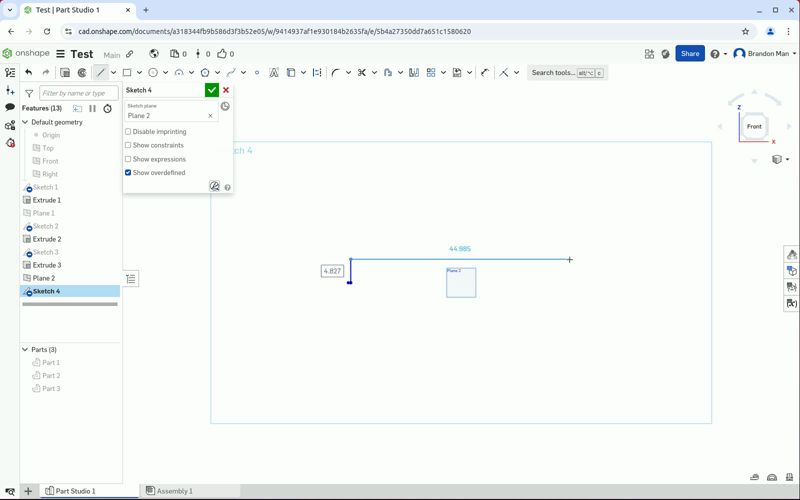
click(569, 259)
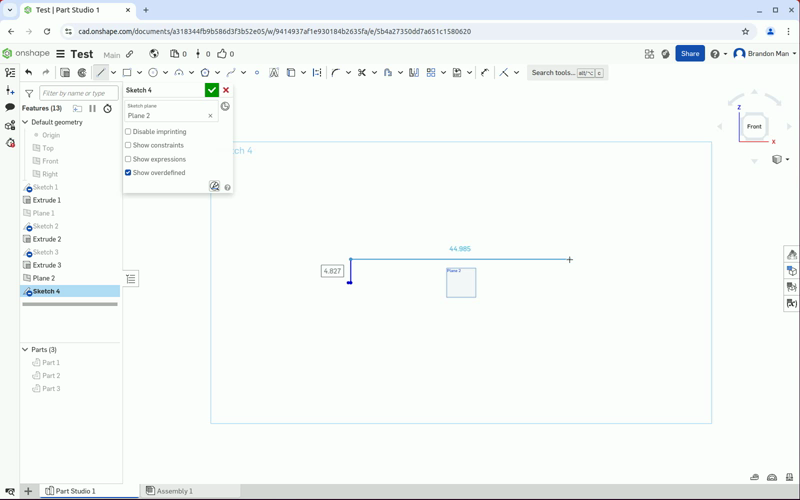
key_up(shift)
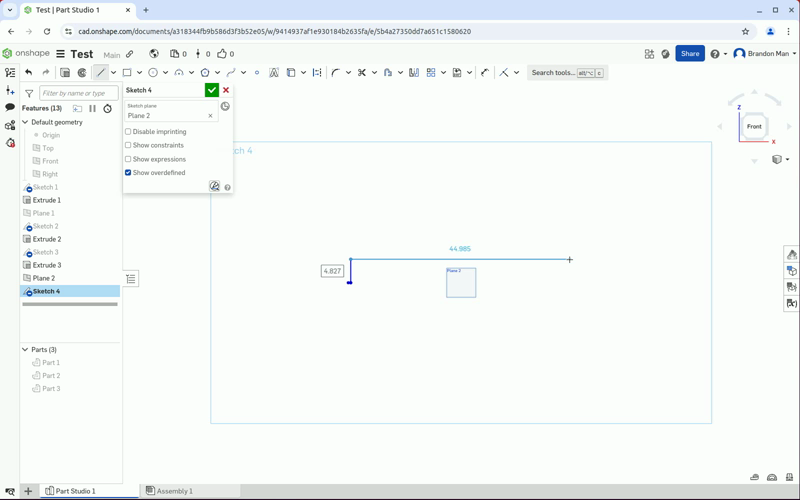
key_down(shift)
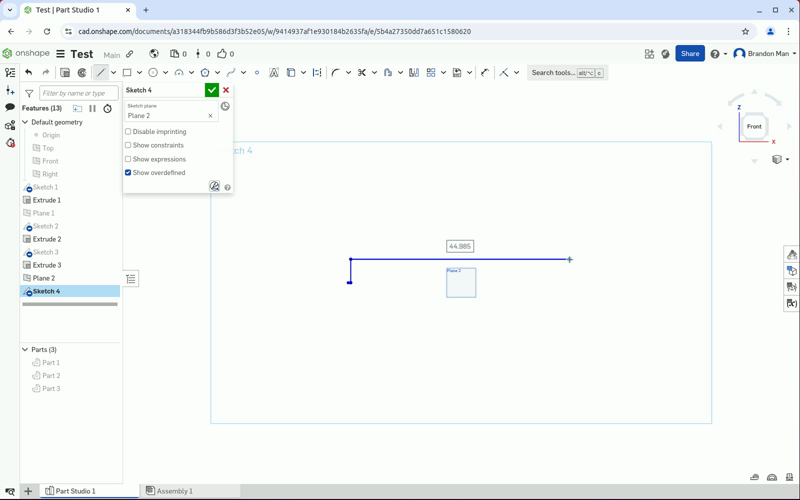
mouse_move(589, 259)
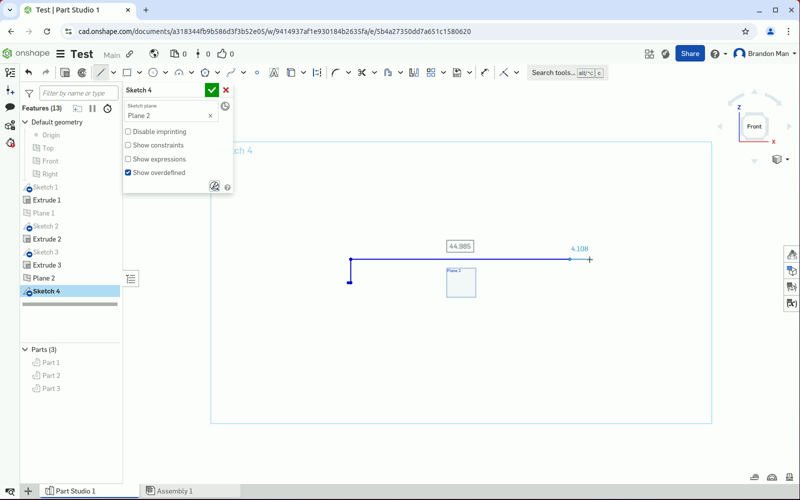
mouse_move(569, 282)
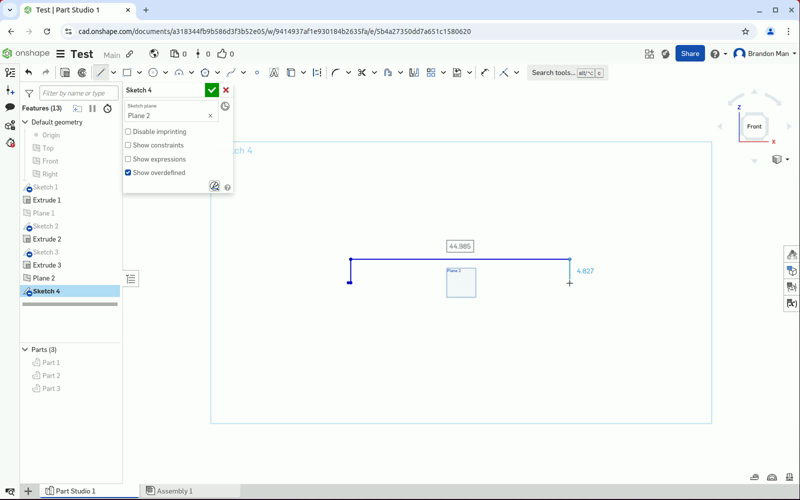
click(569, 282)
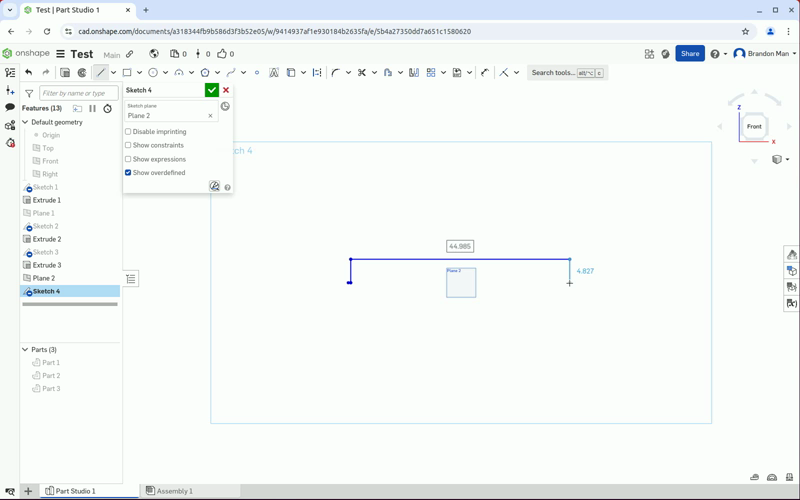
key_up(shift)
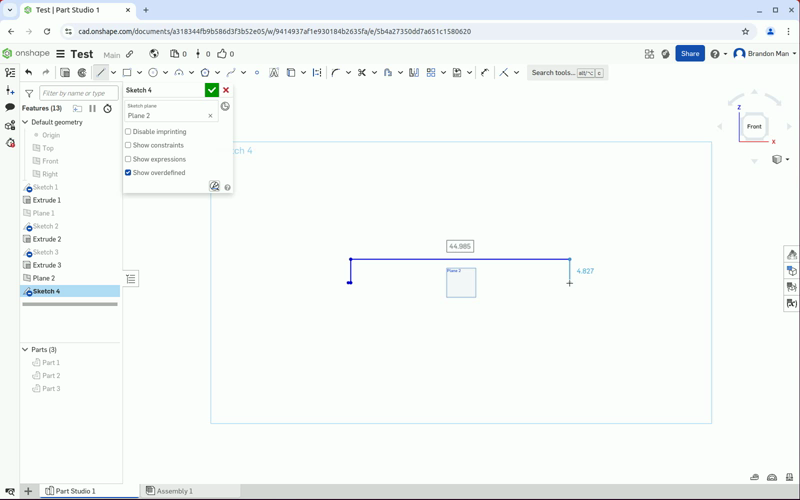
key_down(shift)
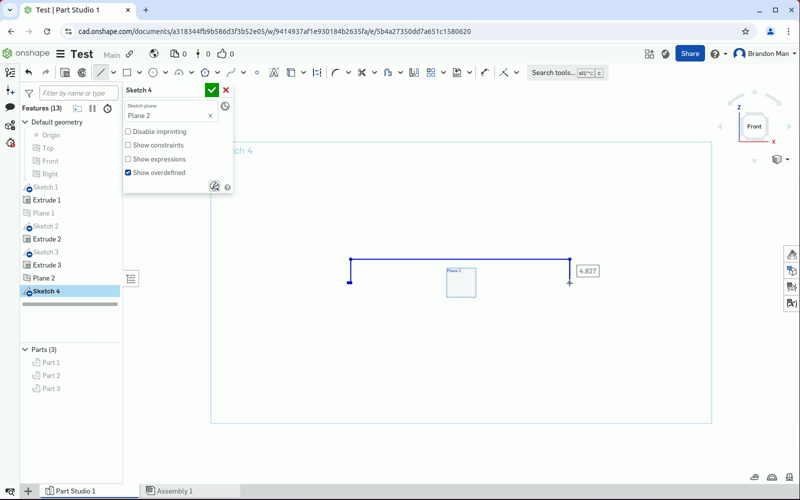
mouse_move(589, 282)
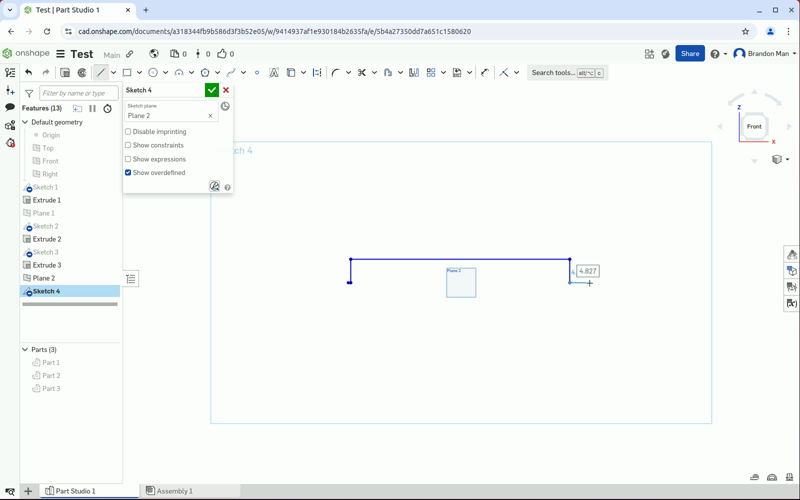
mouse_move(572, 282)
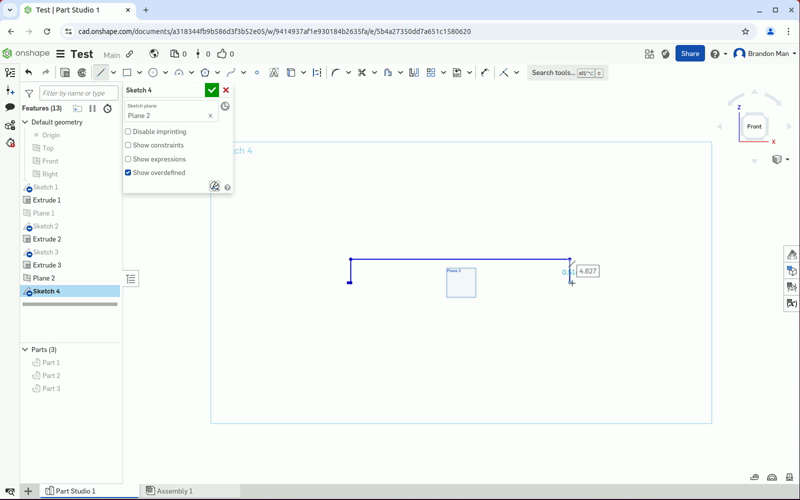
scroll(6)
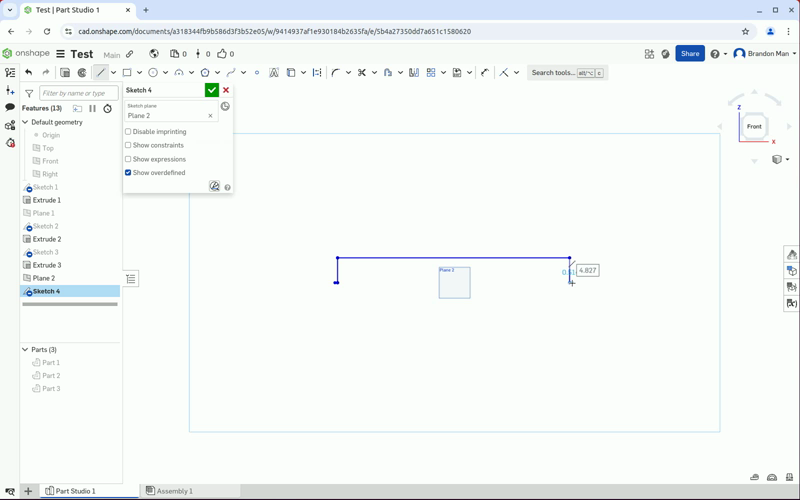
scroll(6)
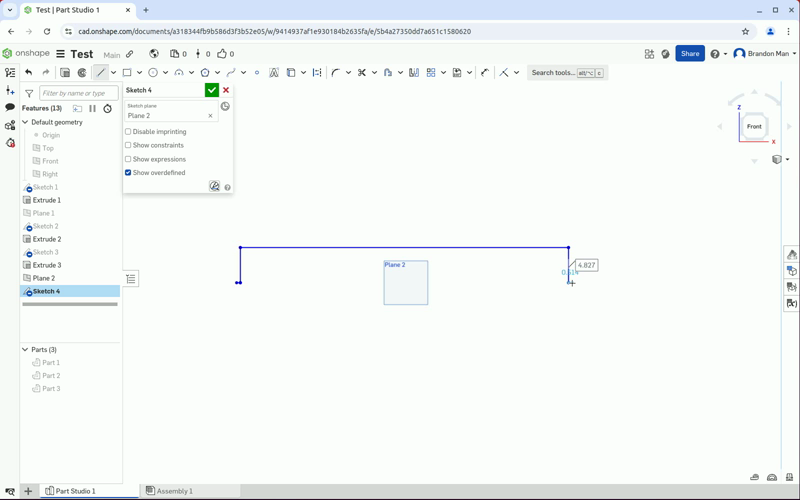
scroll(6)
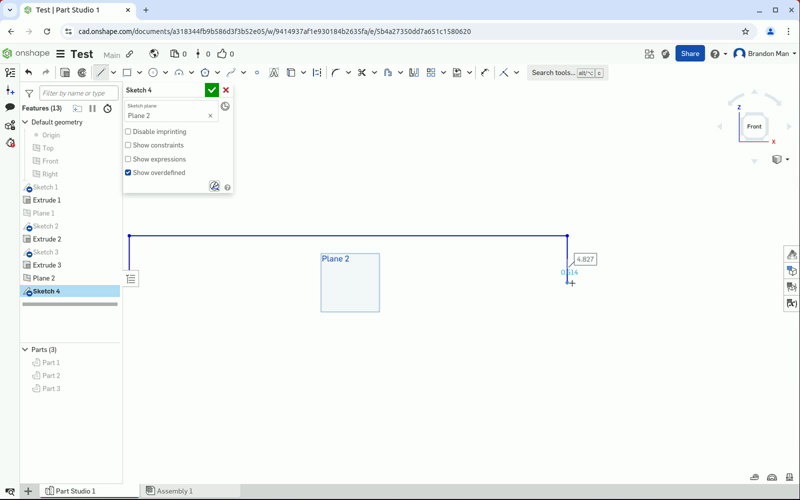
scroll(6)
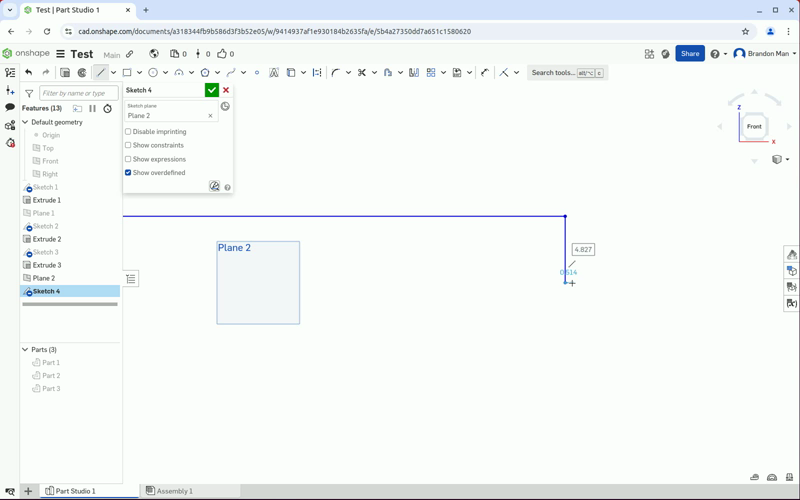
scroll(6)
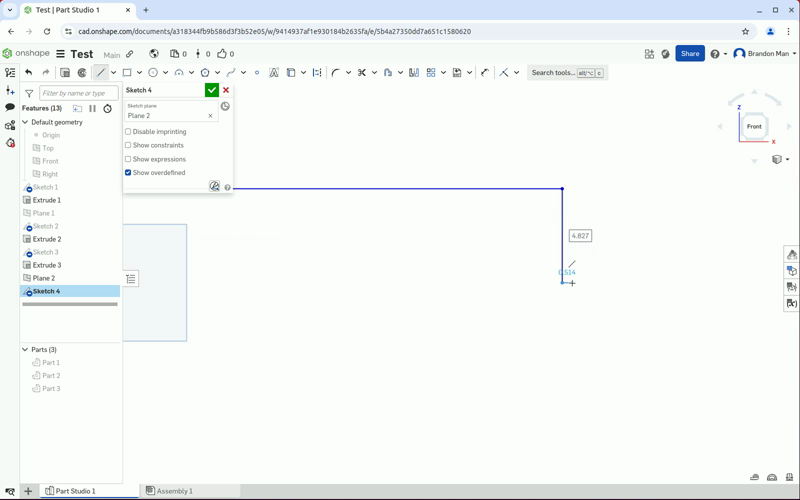
scroll(6)
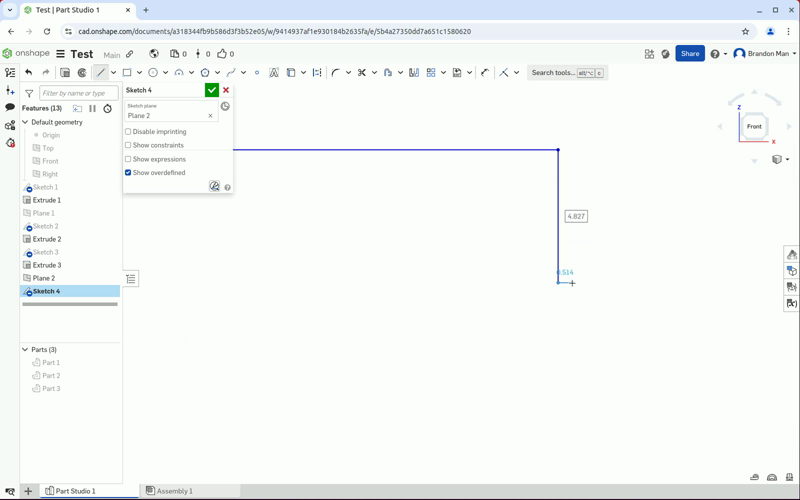
scroll(6)
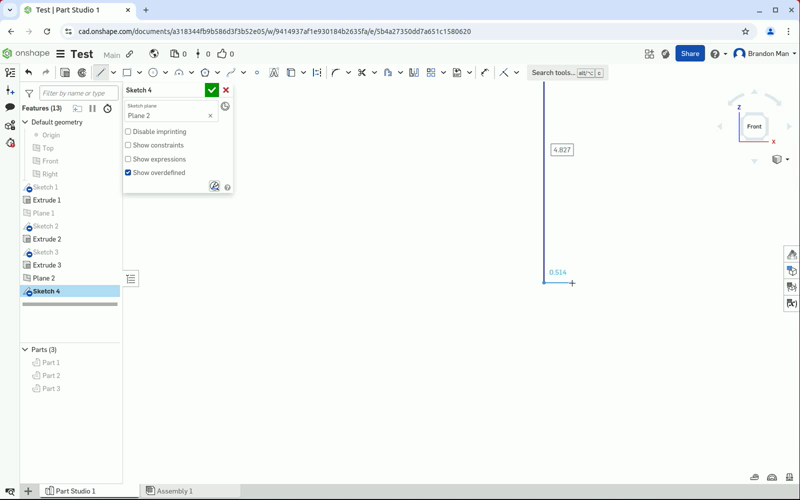
click(572, 282)
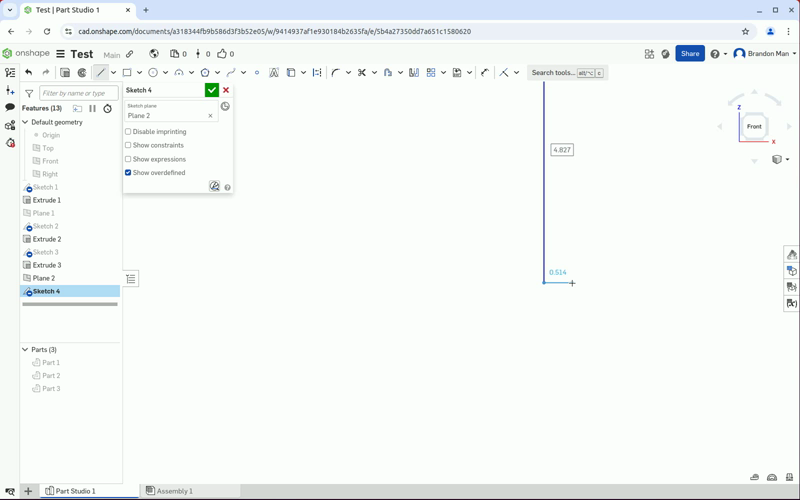
scroll(-6)
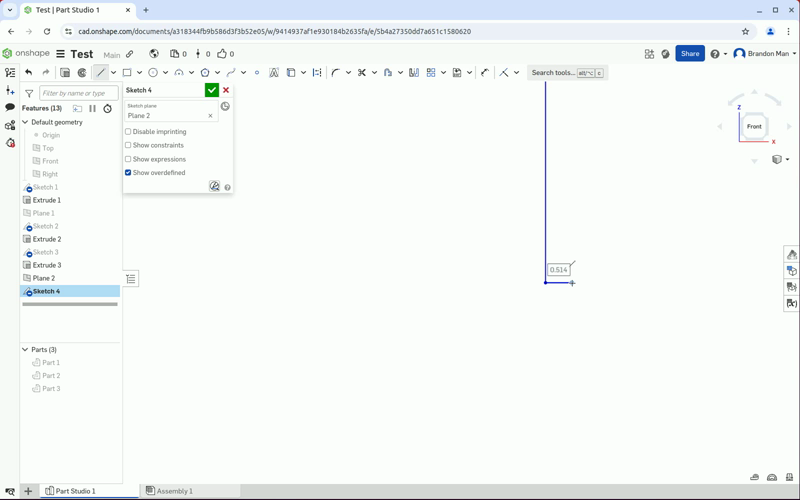
scroll(-6)
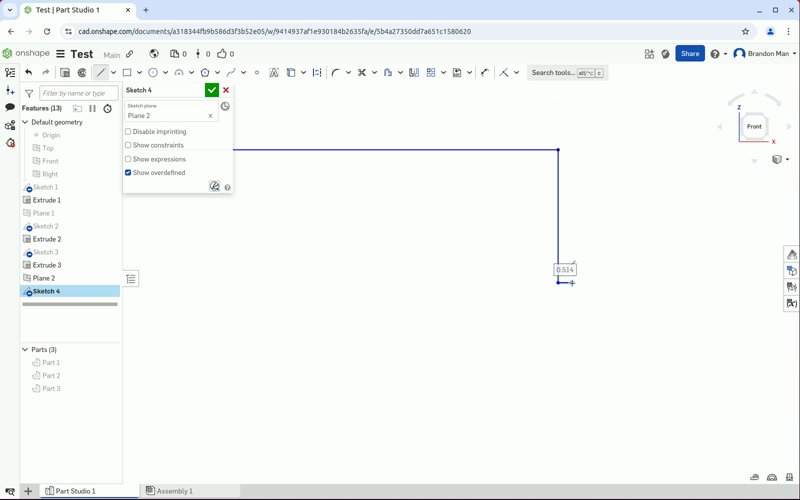
scroll(-6)
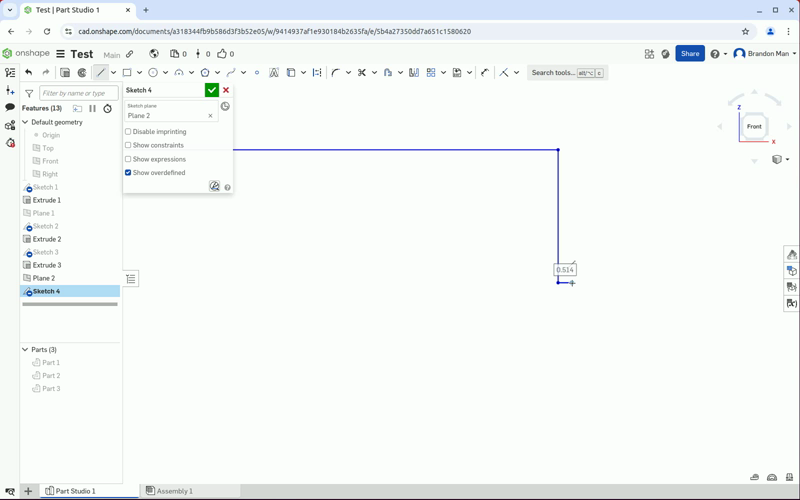
scroll(-6)
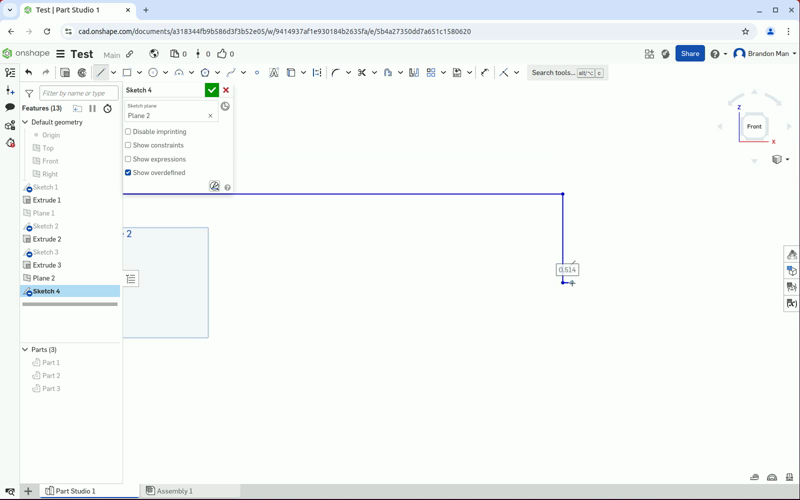
scroll(-6)
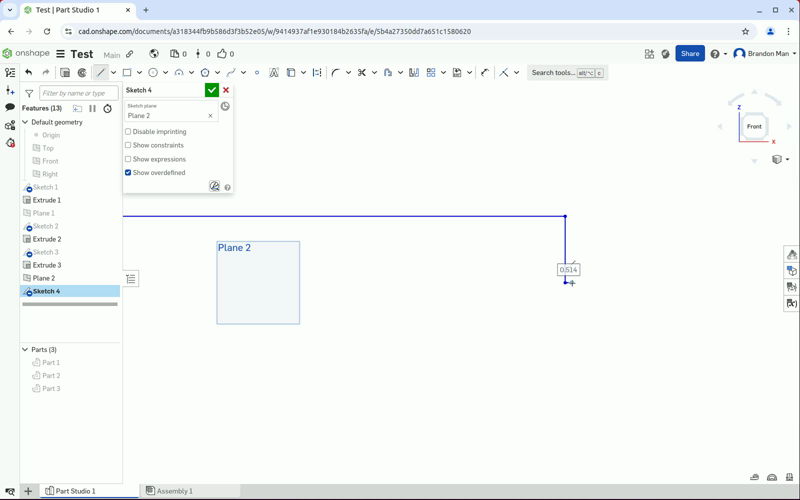
scroll(-6)
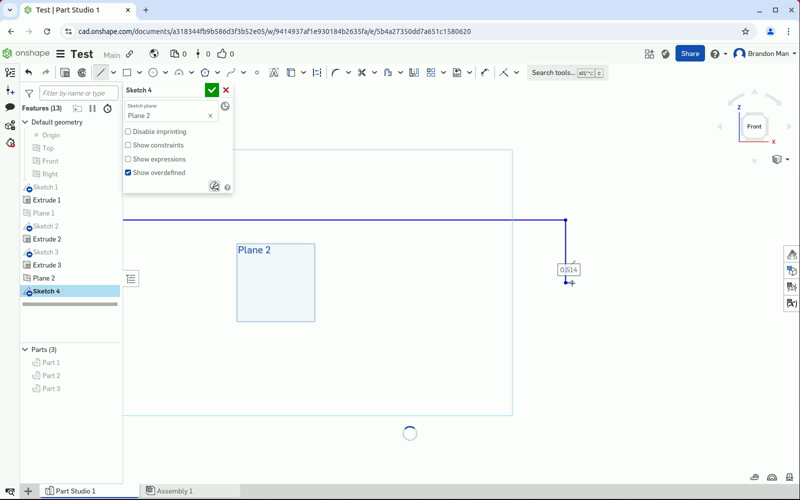
scroll(-6)
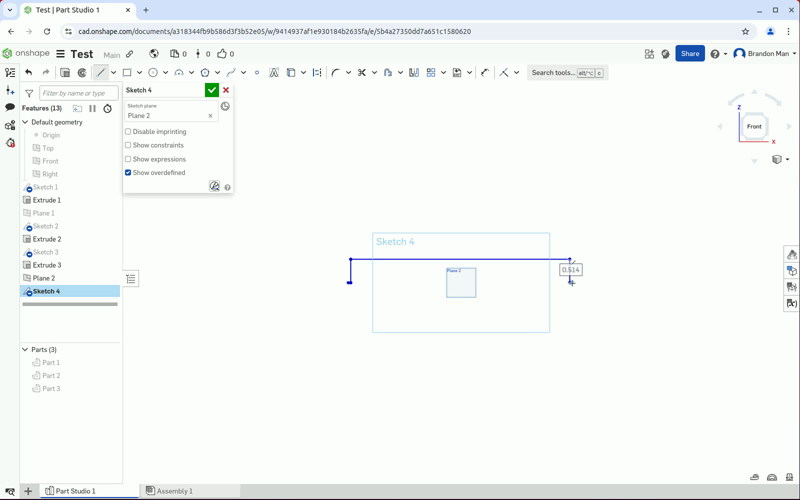
key_up(shift)
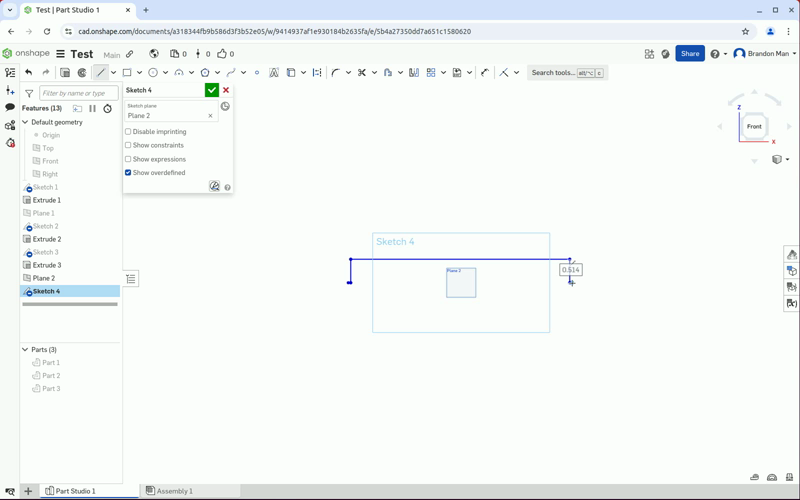
key_down(shift)
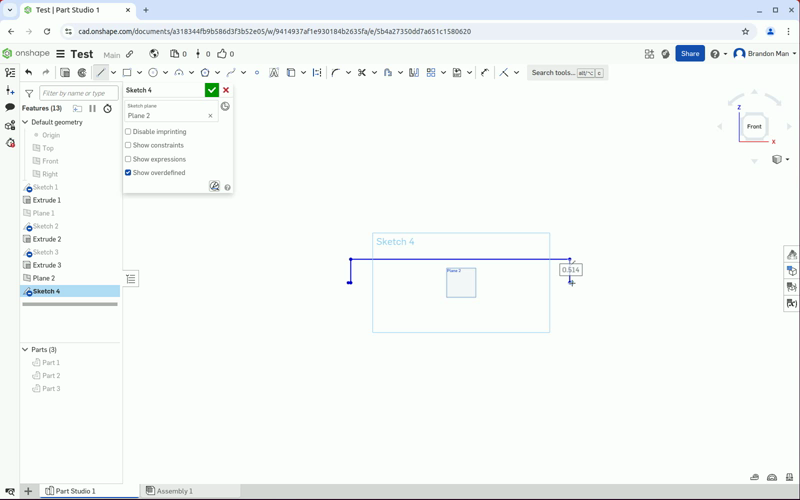
mouse_move(589, 282)
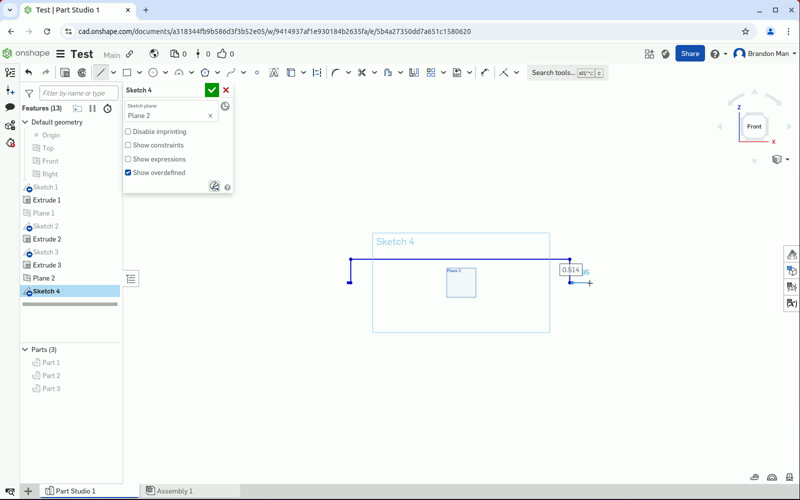
mouse_move(572, 257)
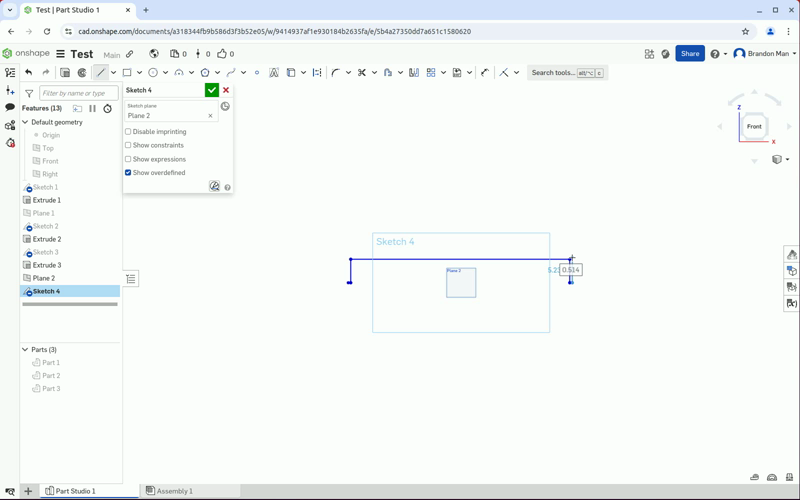
scroll(6)
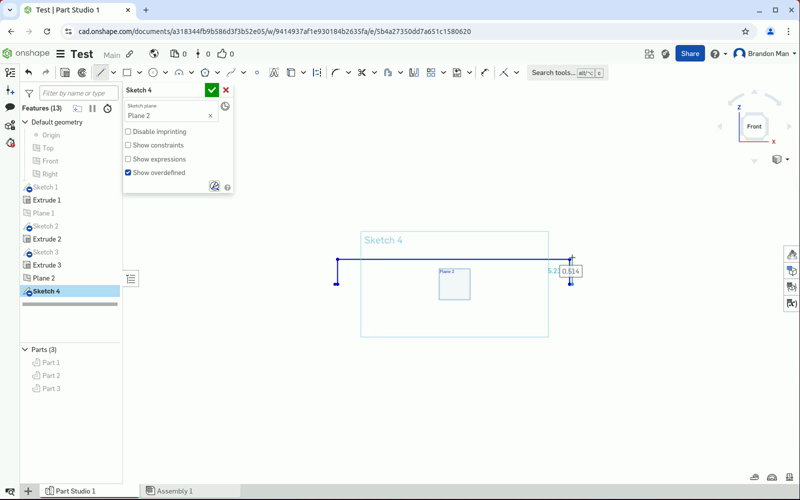
scroll(6)
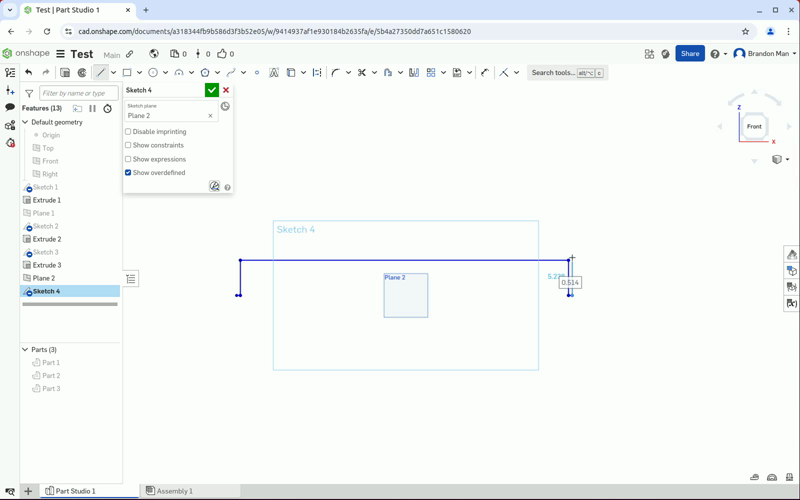
scroll(6)
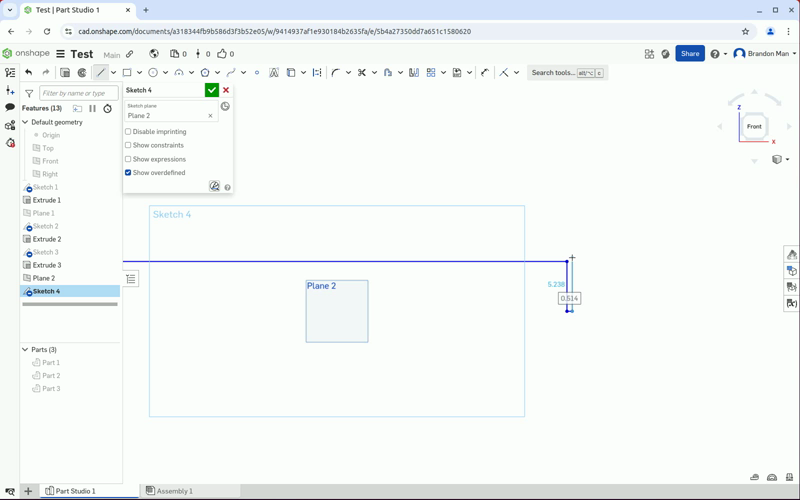
scroll(6)
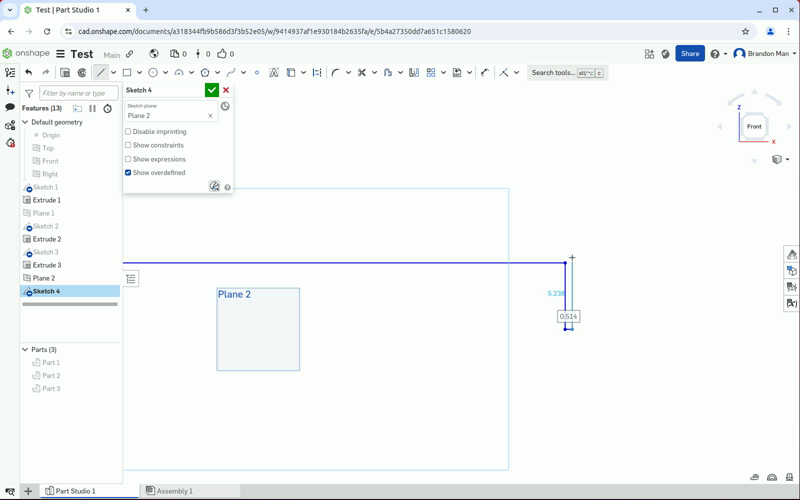
scroll(6)
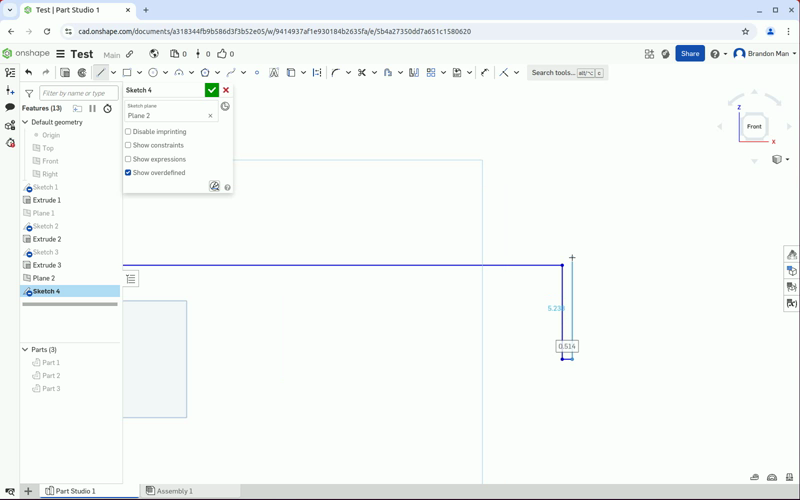
scroll(6)
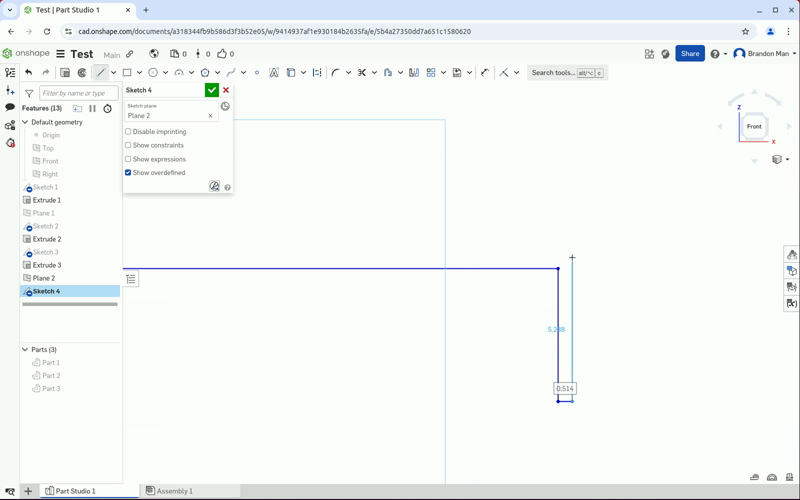
scroll(6)
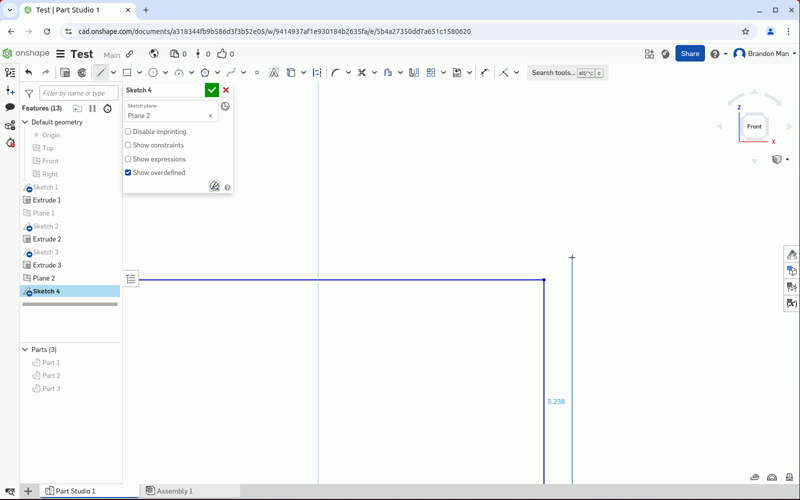
click(572, 257)
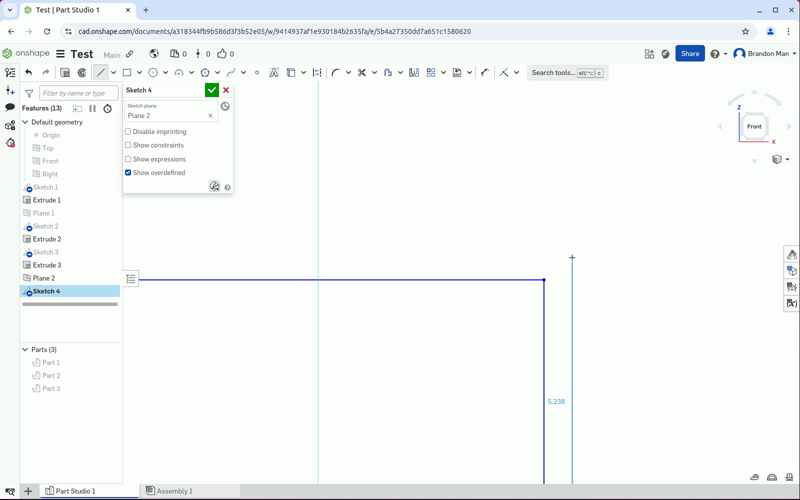
scroll(-6)
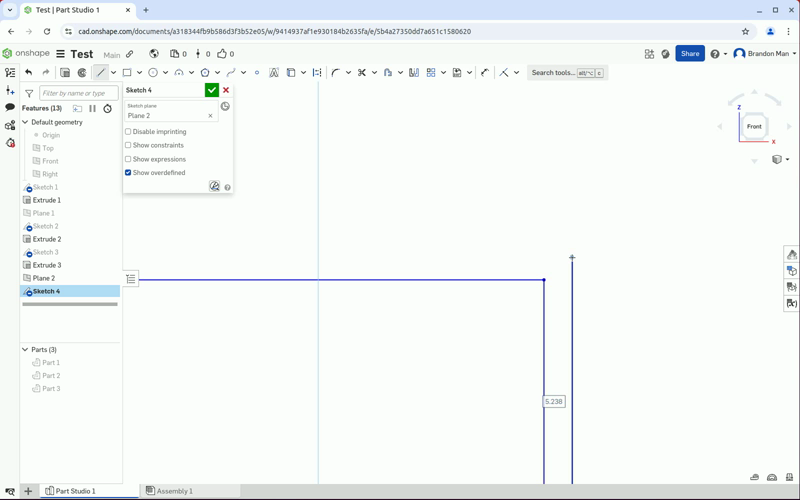
scroll(-6)
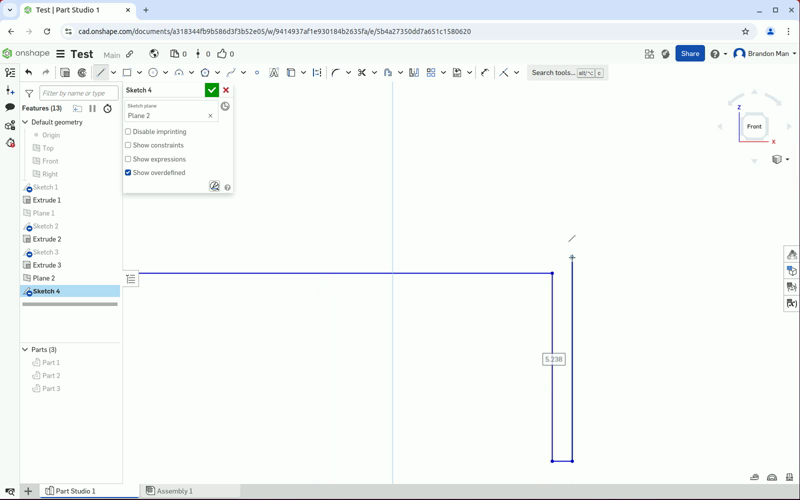
scroll(-6)
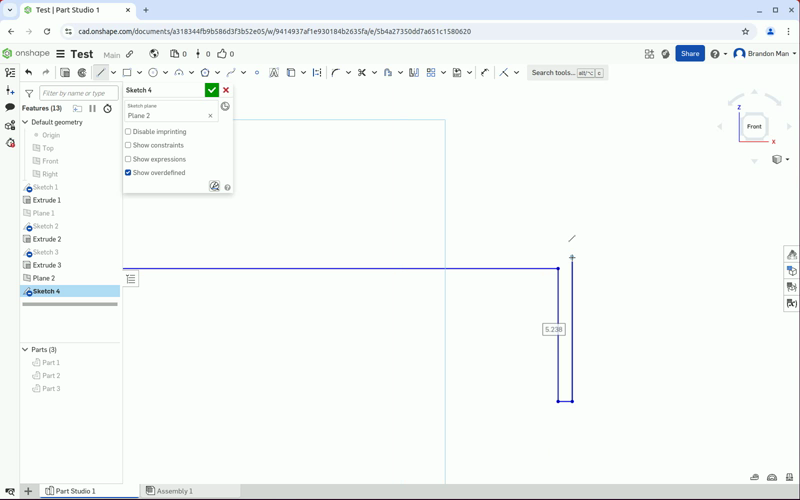
scroll(-6)
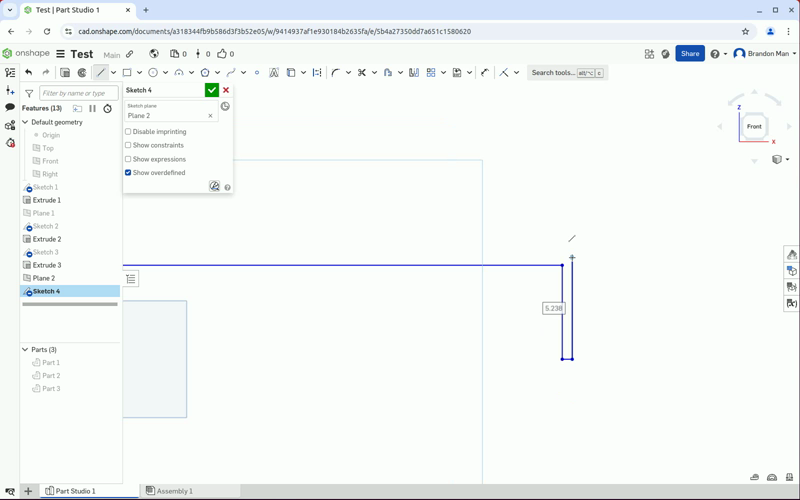
scroll(-6)
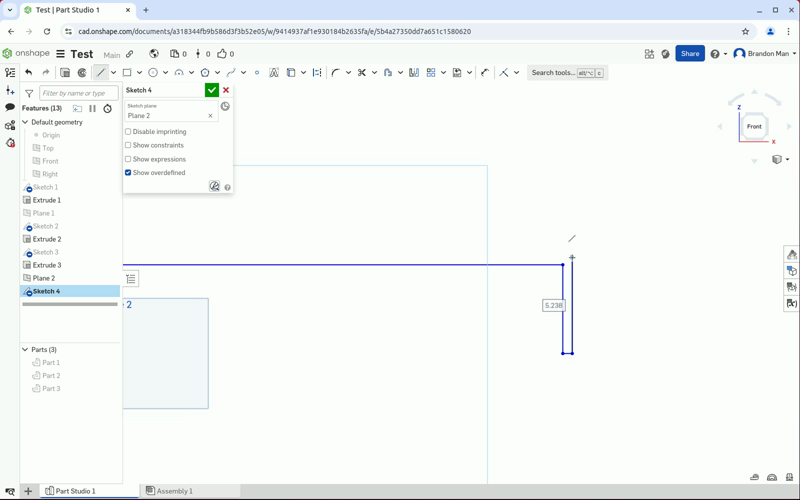
scroll(-6)
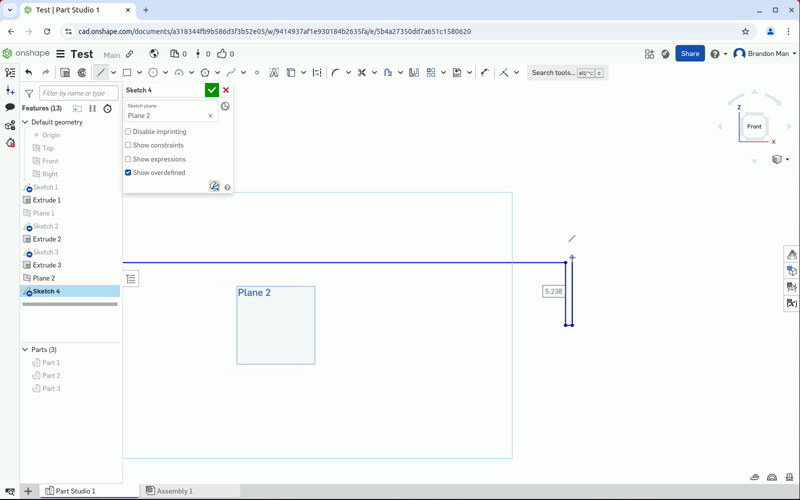
scroll(-6)
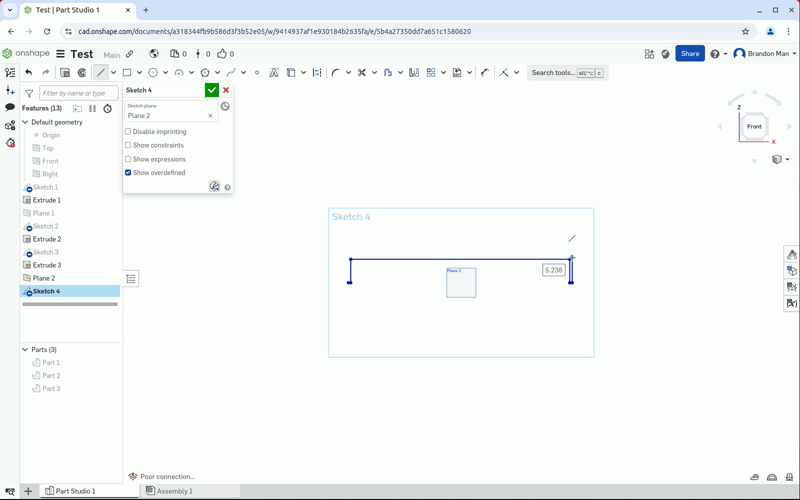
key_up(shift)
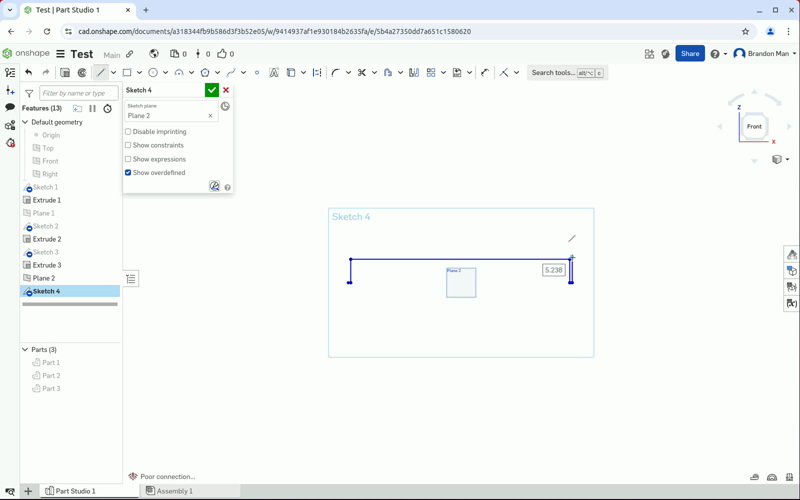
key_down(shift)
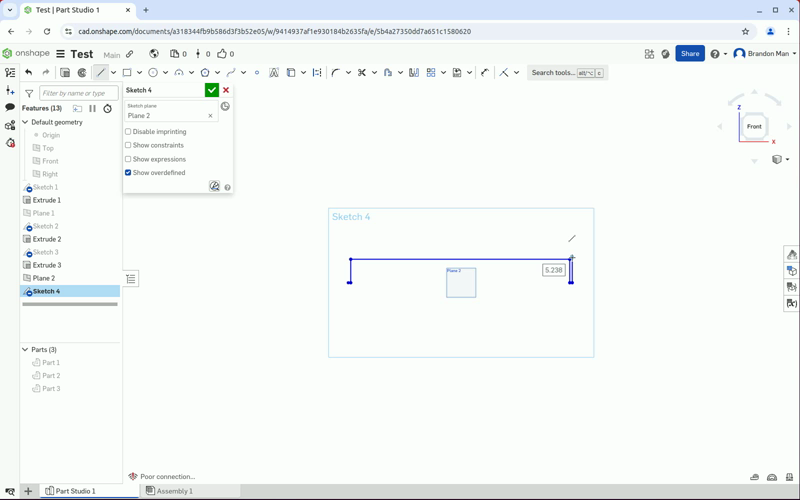
mouse_move(348, 257)
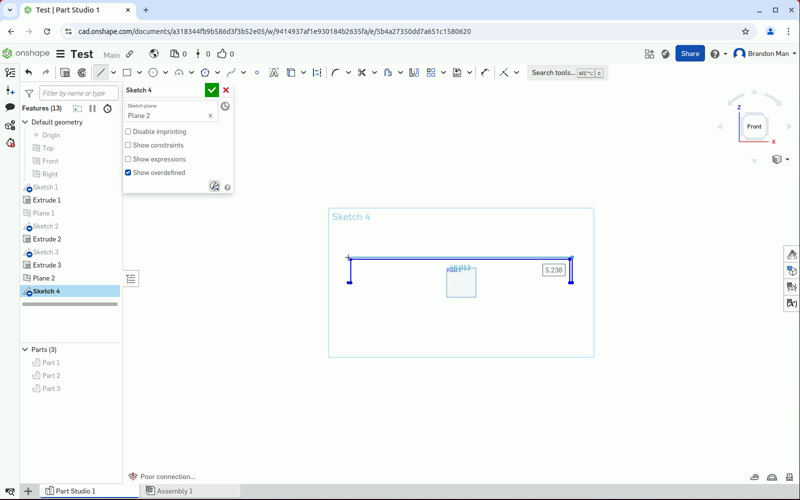
scroll(6)
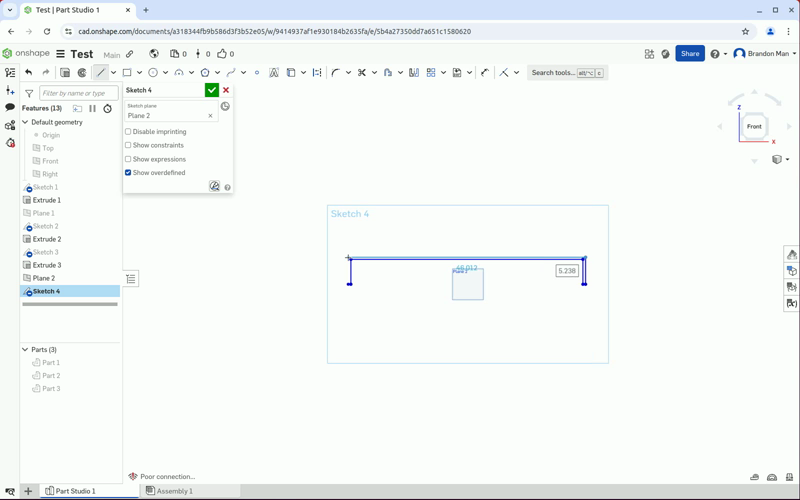
scroll(6)
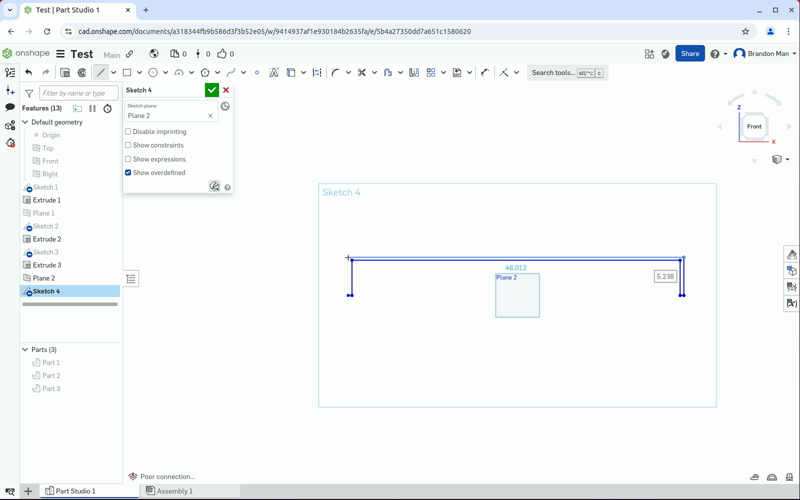
scroll(6)
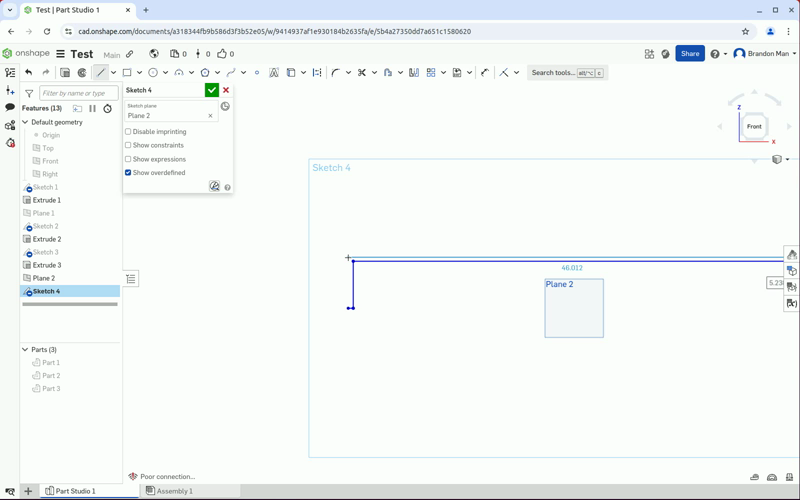
scroll(6)
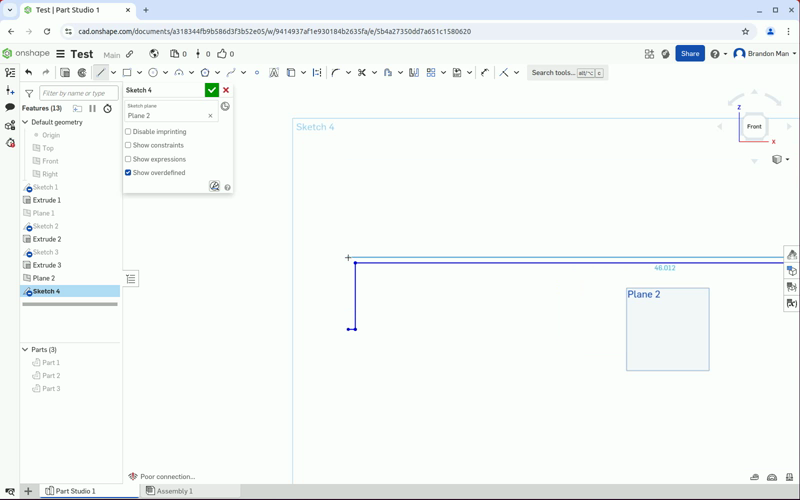
scroll(6)
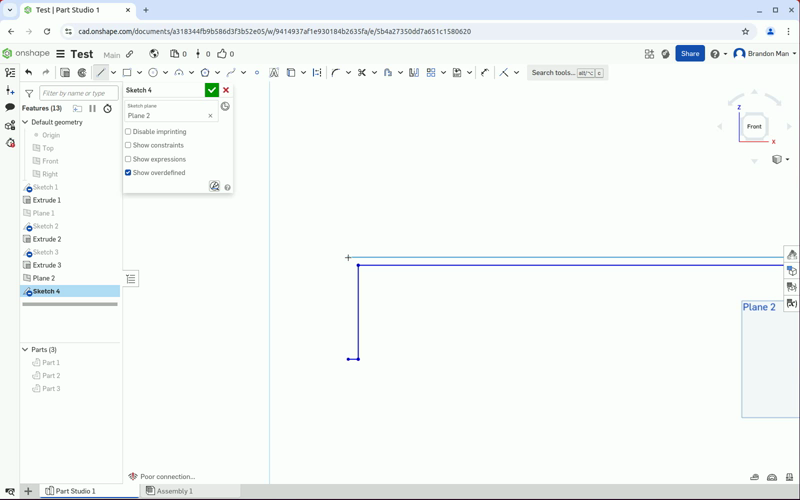
scroll(6)
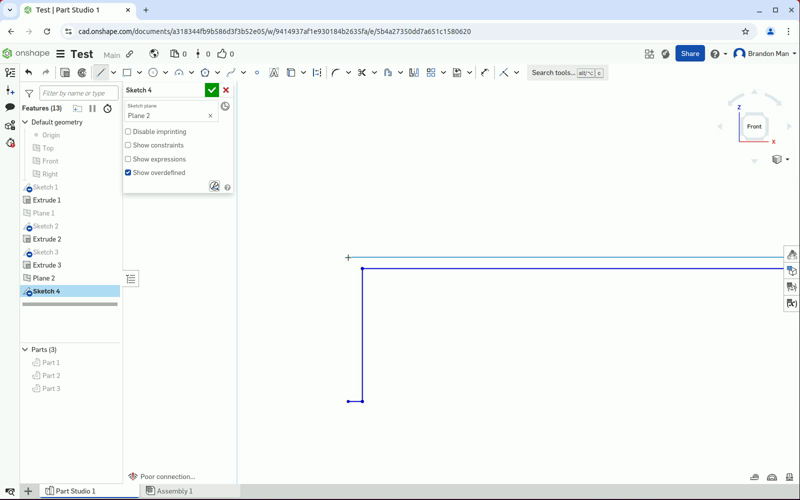
scroll(6)
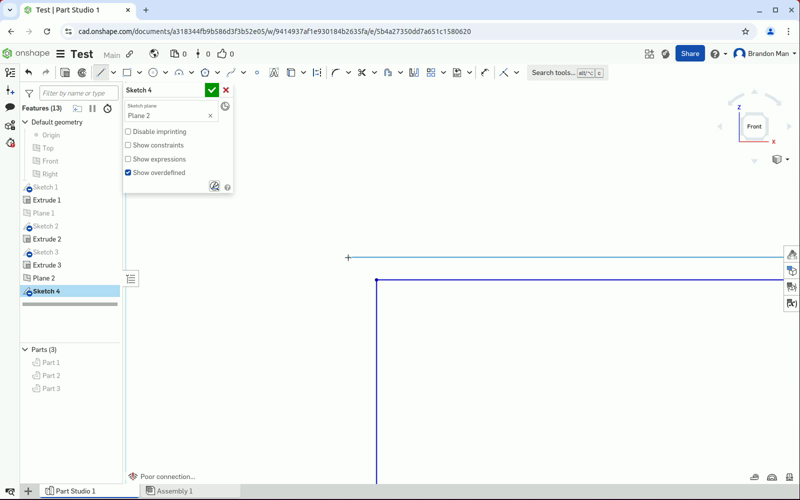
click(348, 257)
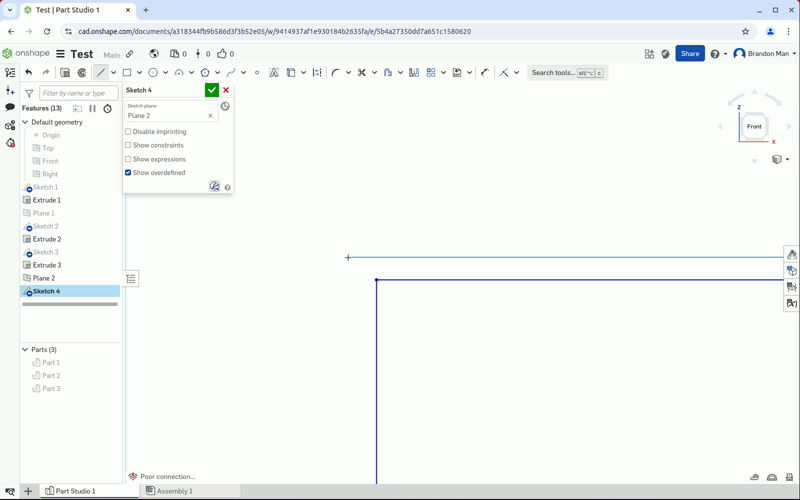
scroll(-6)
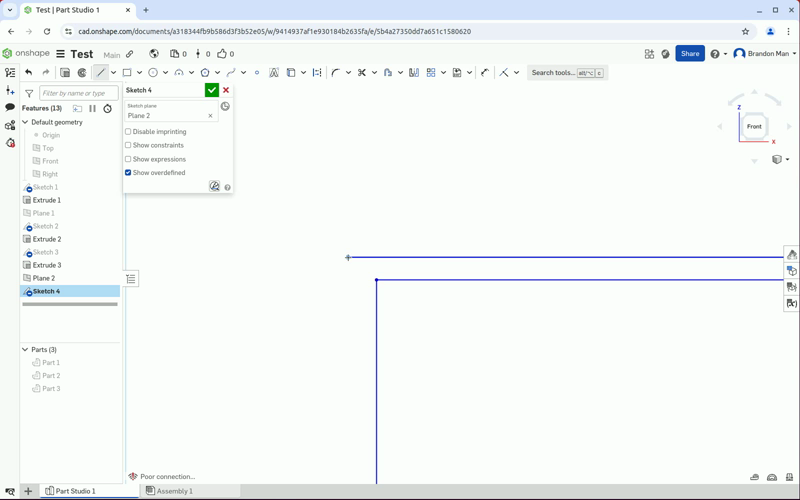
scroll(-6)
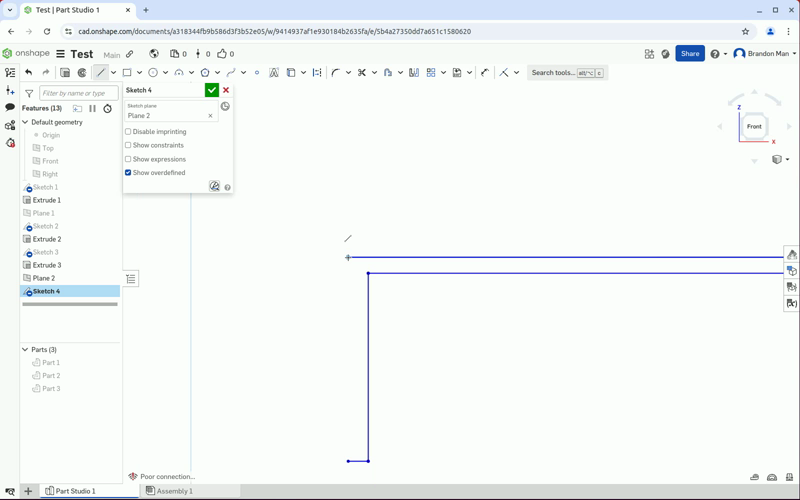
scroll(-6)
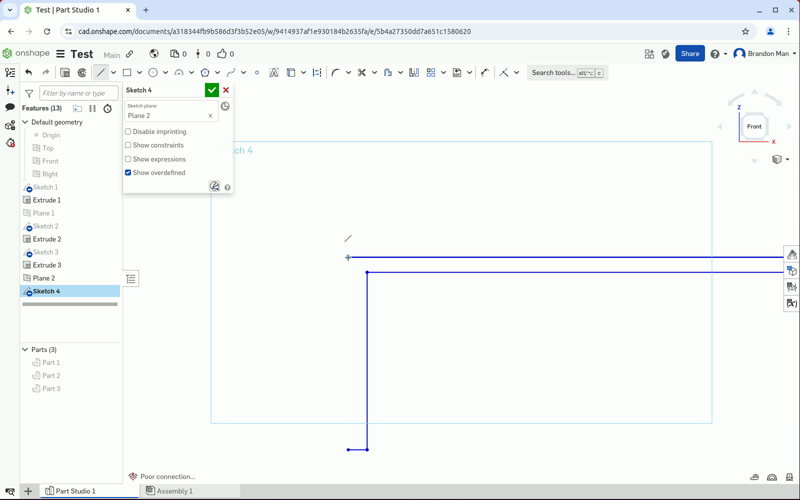
scroll(-6)
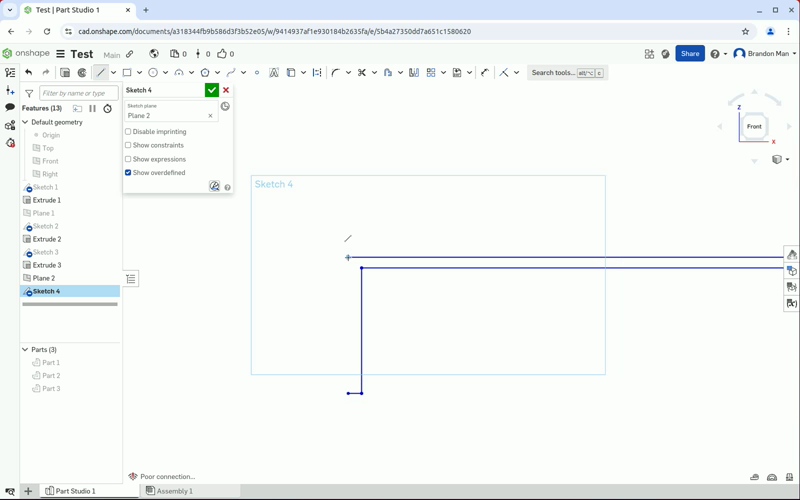
scroll(-6)
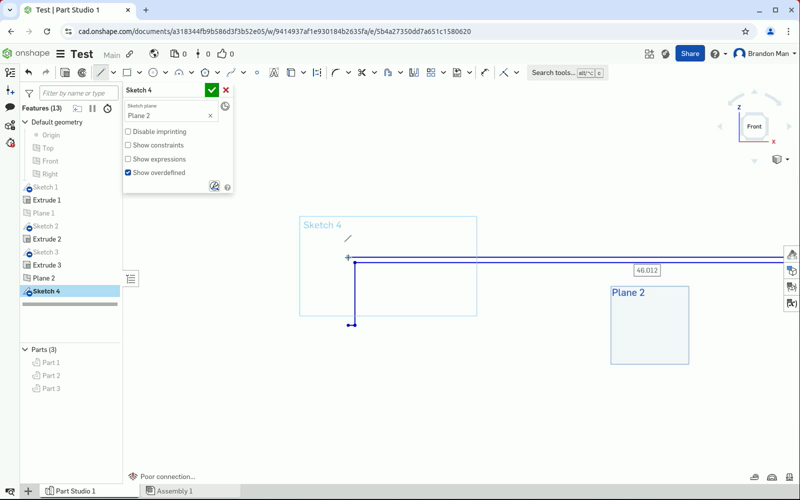
scroll(-6)
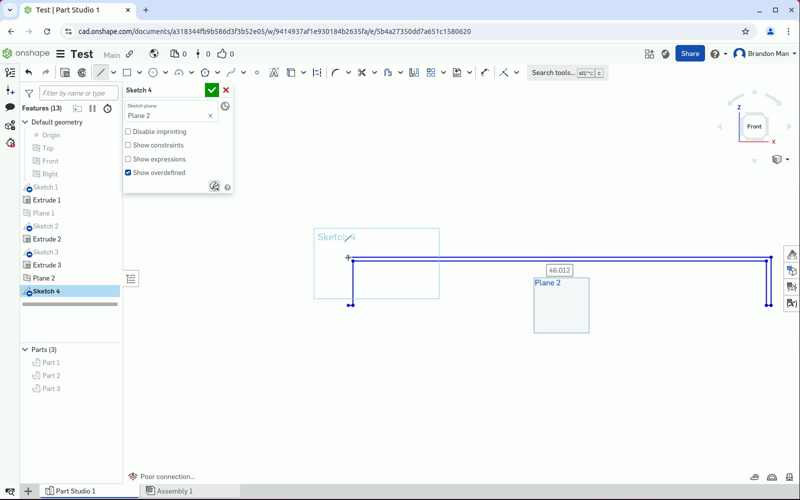
scroll(-6)
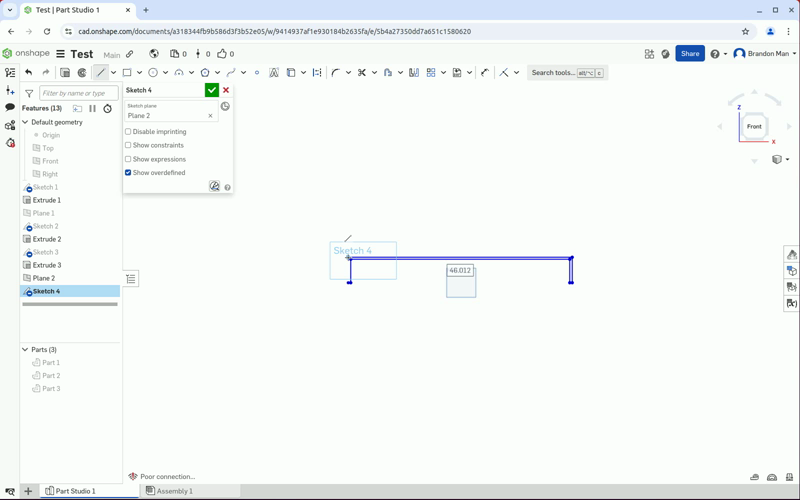
key_up(shift)
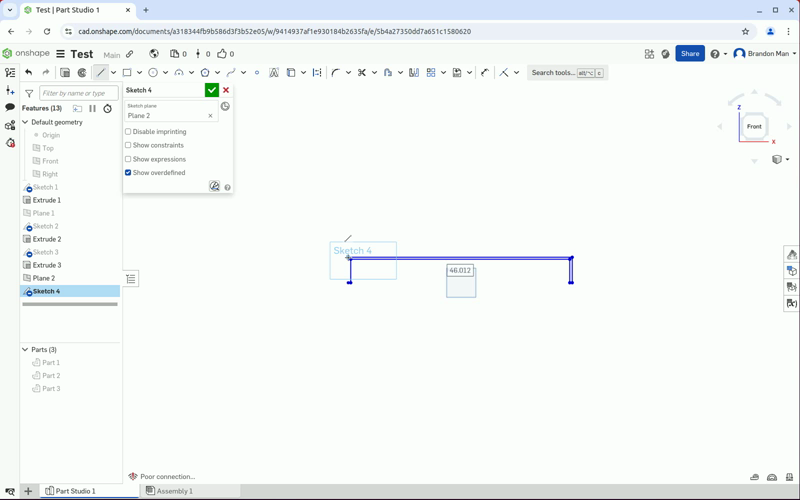
mouse_move(378, 257)
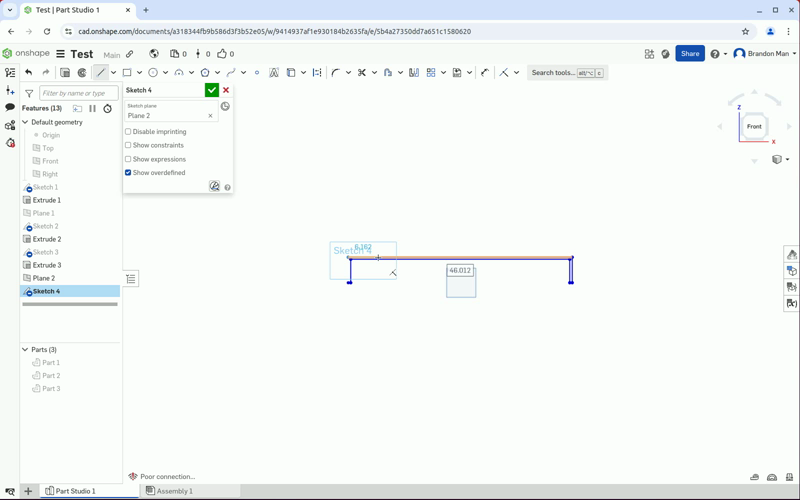
key_down(shift)
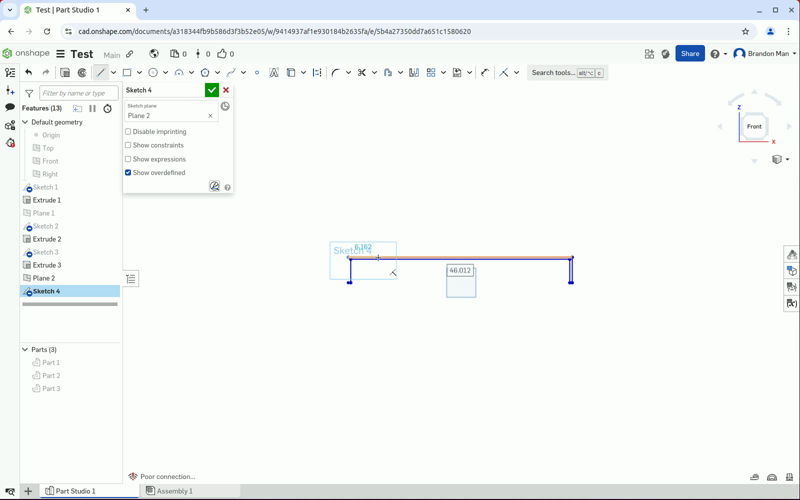
mouse_move(348, 282)
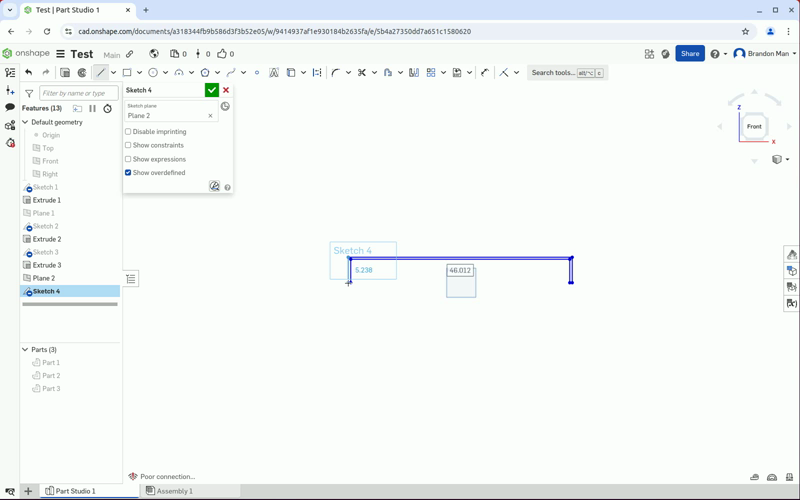
scroll(6)
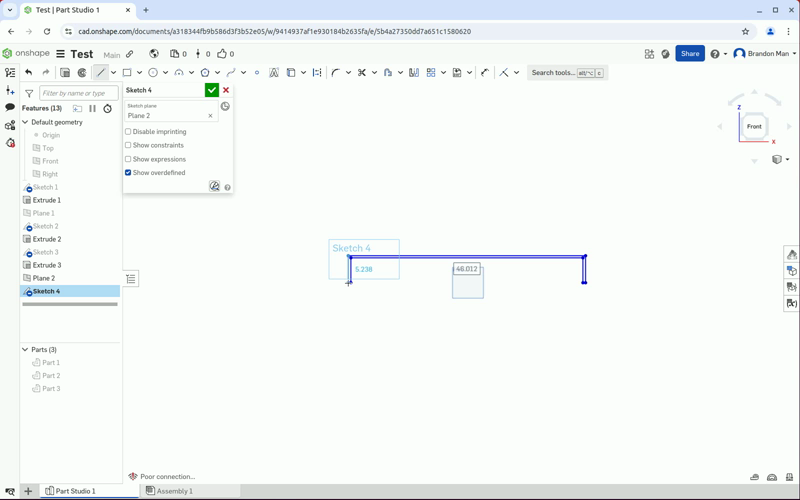
scroll(6)
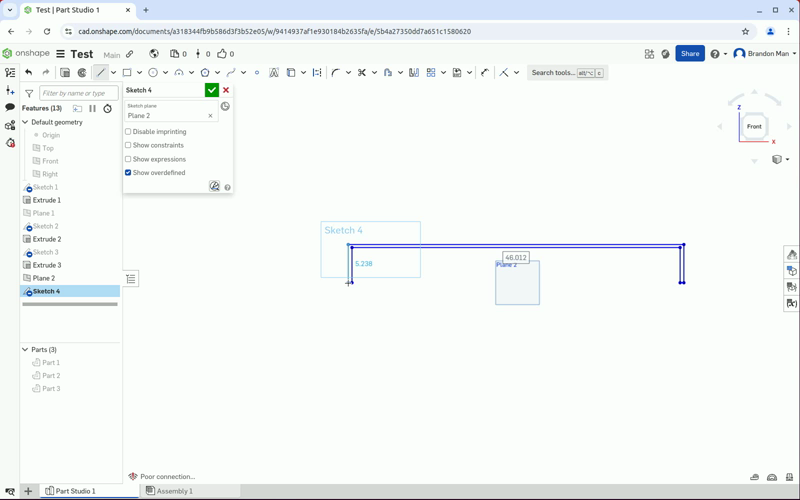
scroll(6)
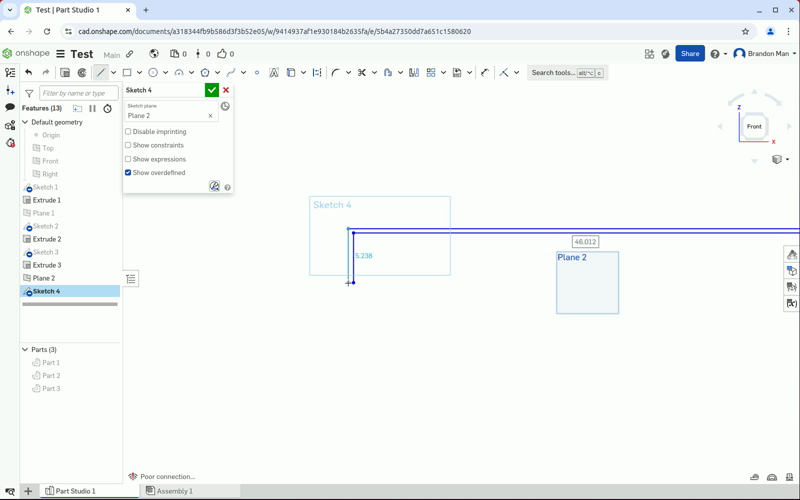
scroll(6)
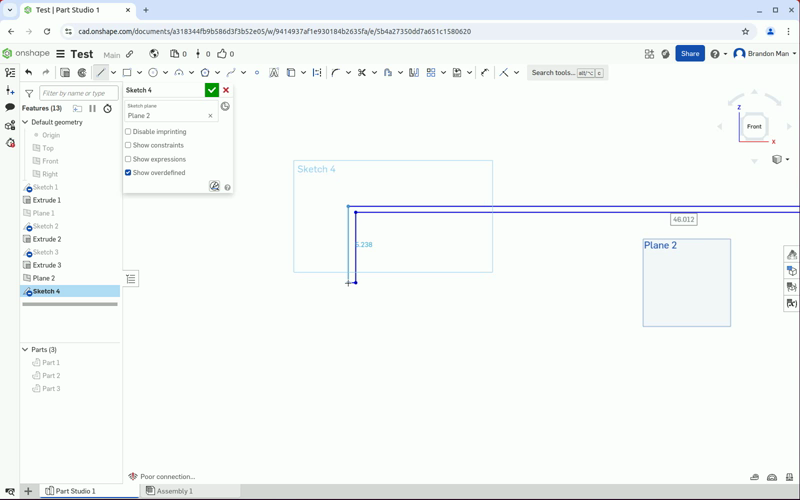
scroll(6)
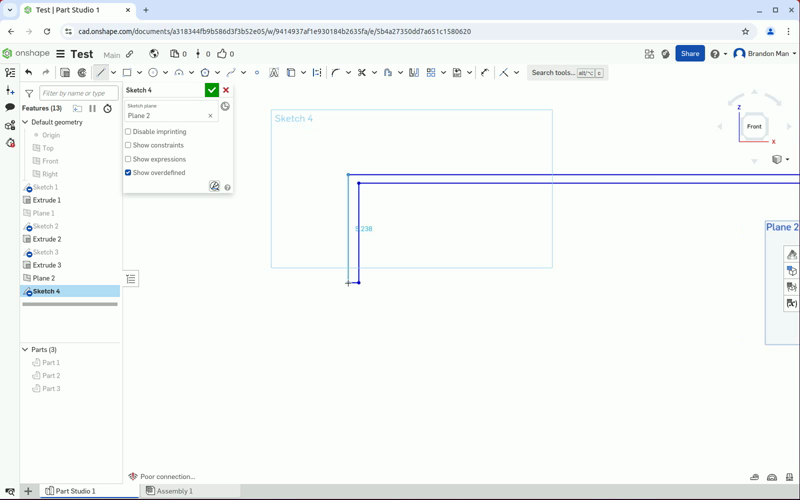
scroll(6)
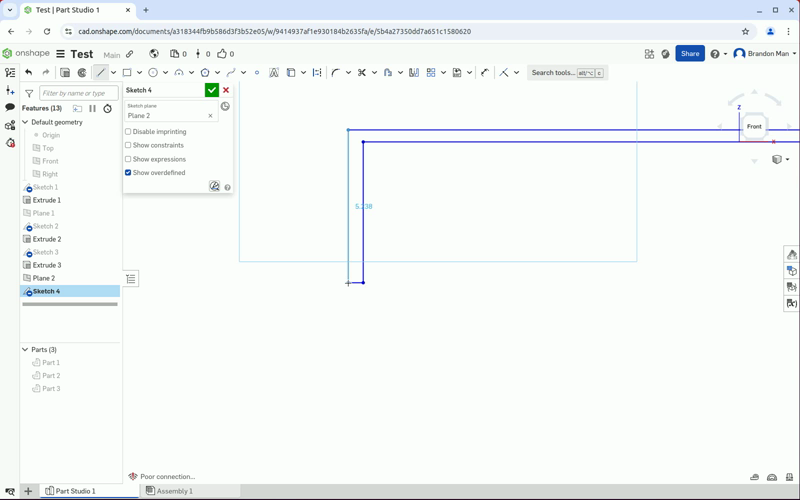
scroll(6)
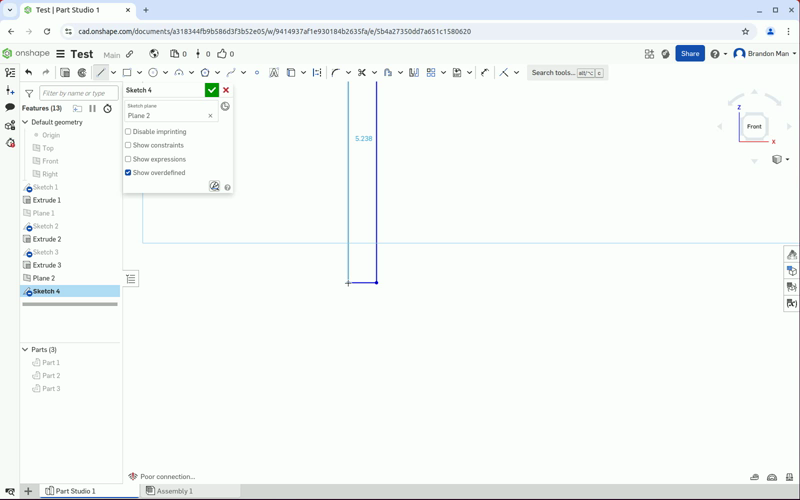
key_up(shift)
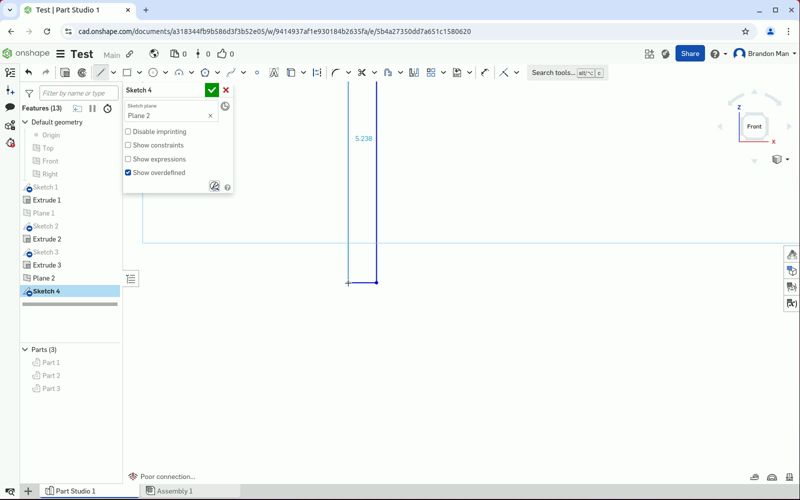
click(348, 282)
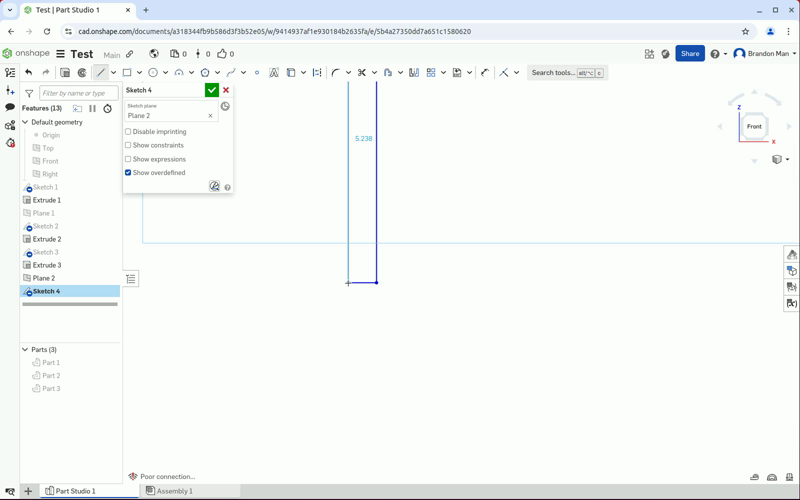
scroll(-6)
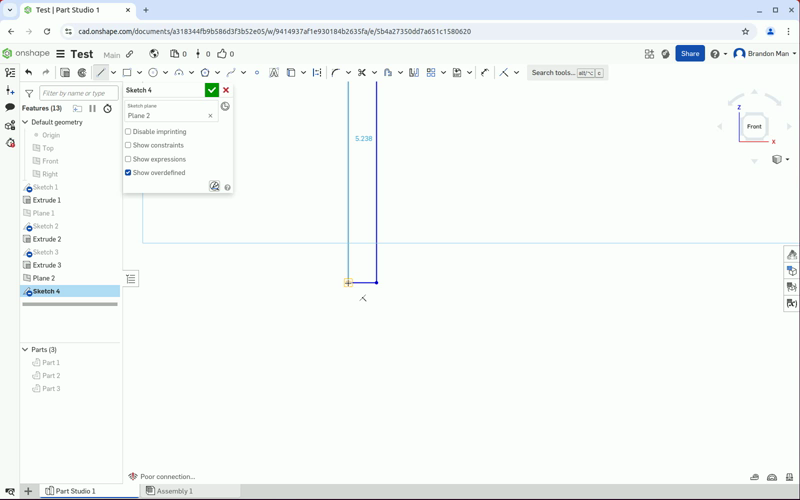
scroll(-6)
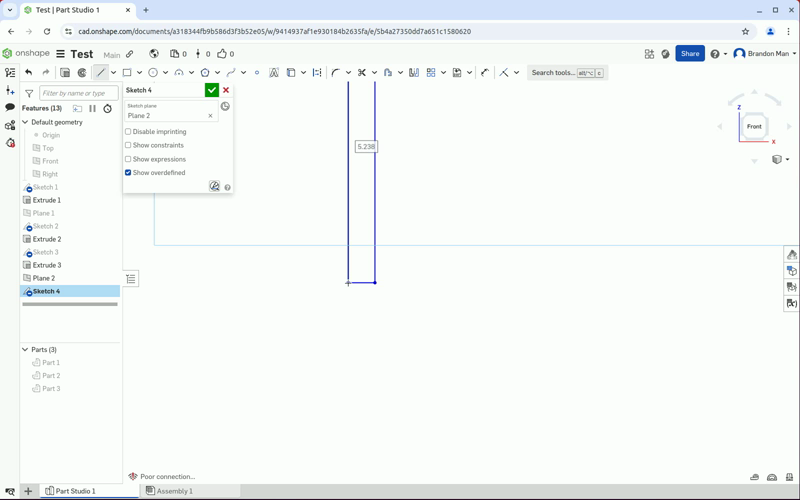
scroll(-6)
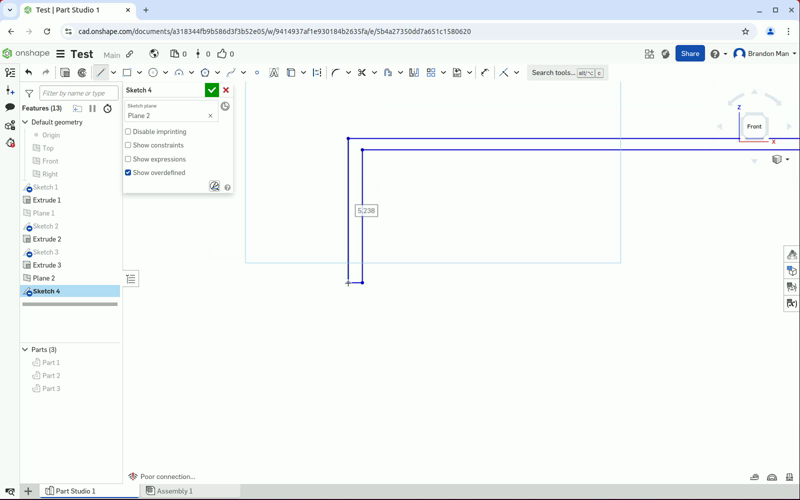
scroll(-6)
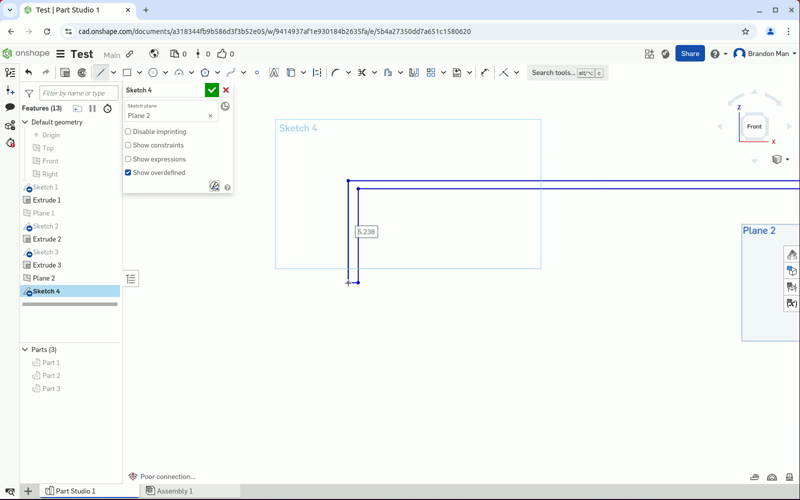
scroll(-6)
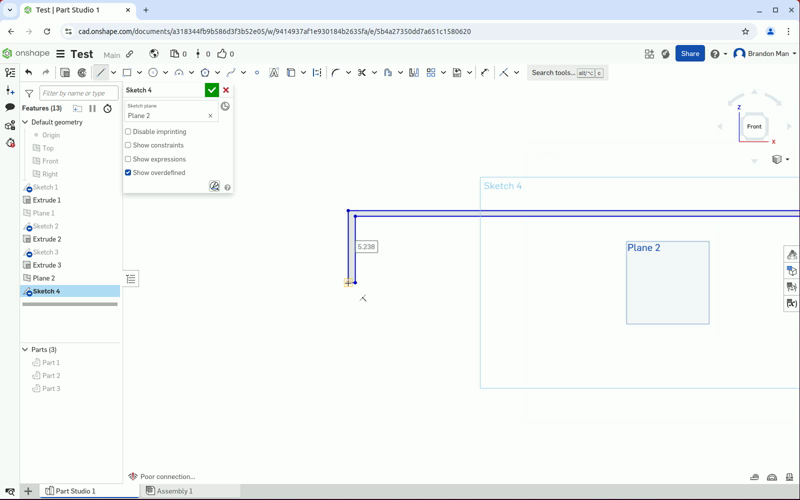
scroll(-6)
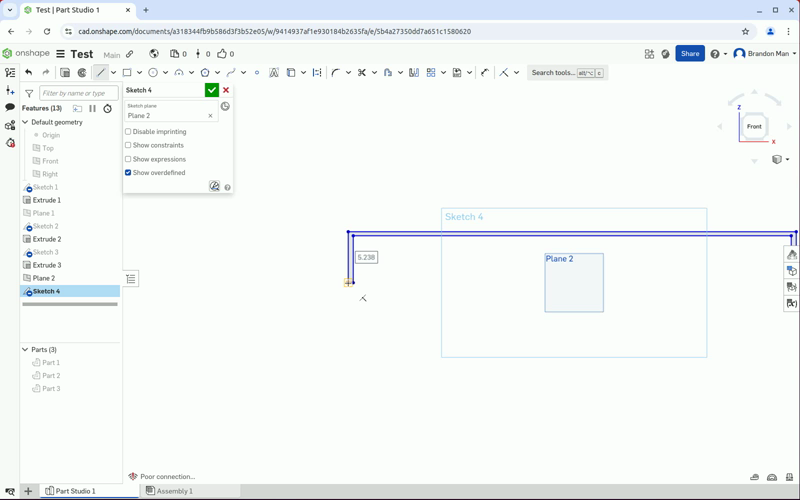
scroll(-6)
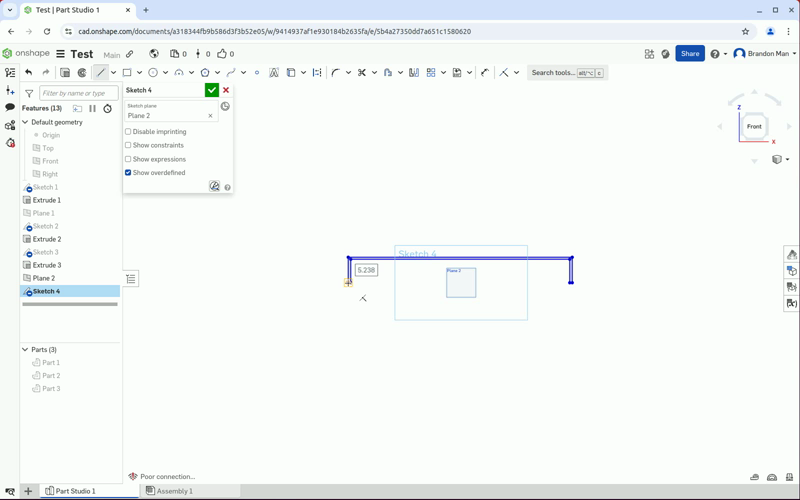
key(esc)
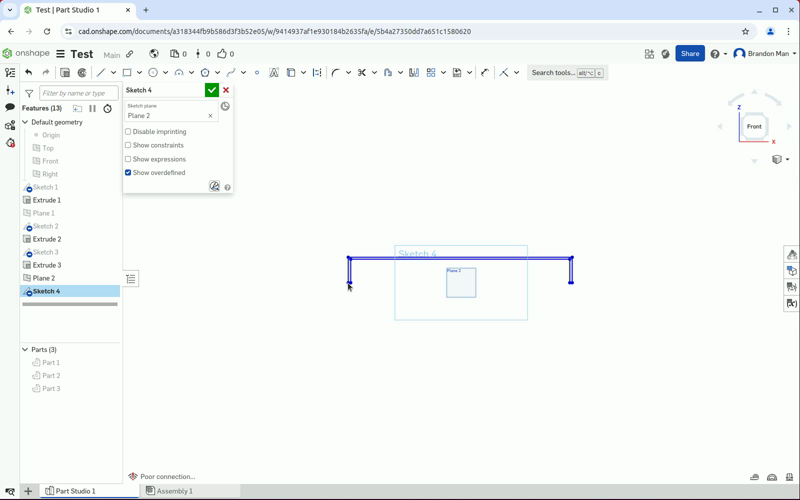
mouse_move(470, 257)
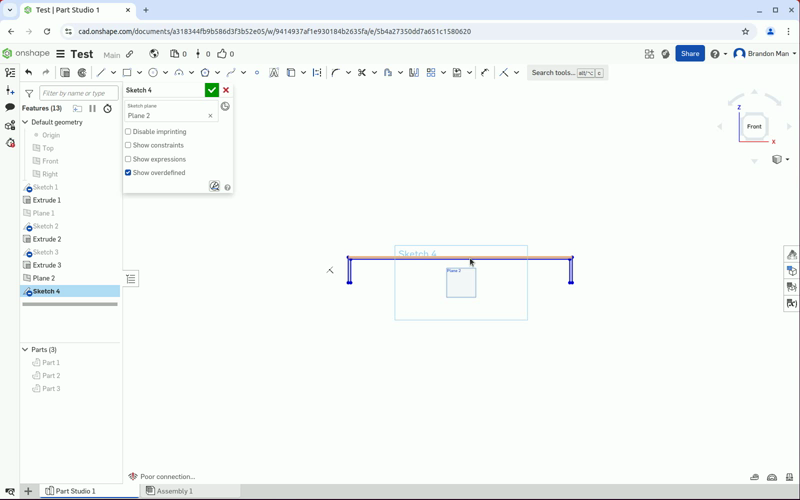
scroll(6)
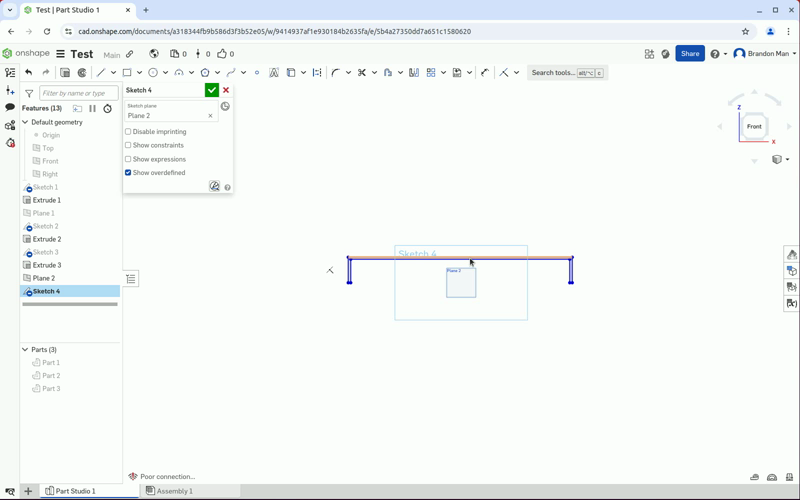
scroll(6)
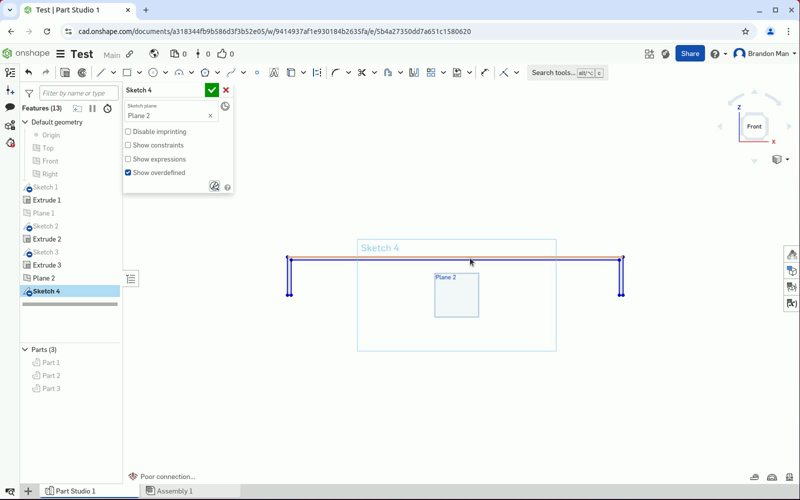
scroll(6)
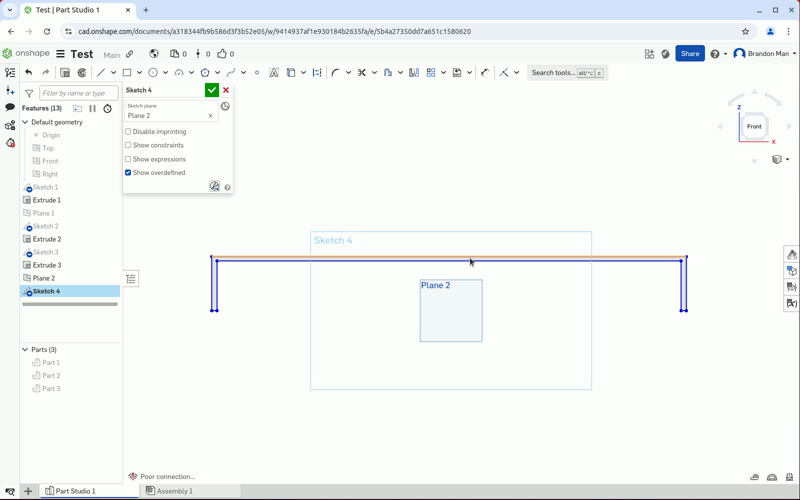
scroll(6)
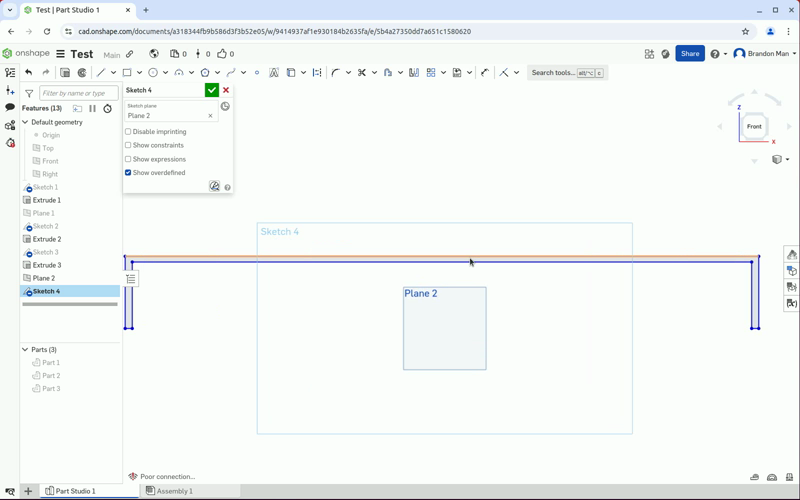
scroll(6)
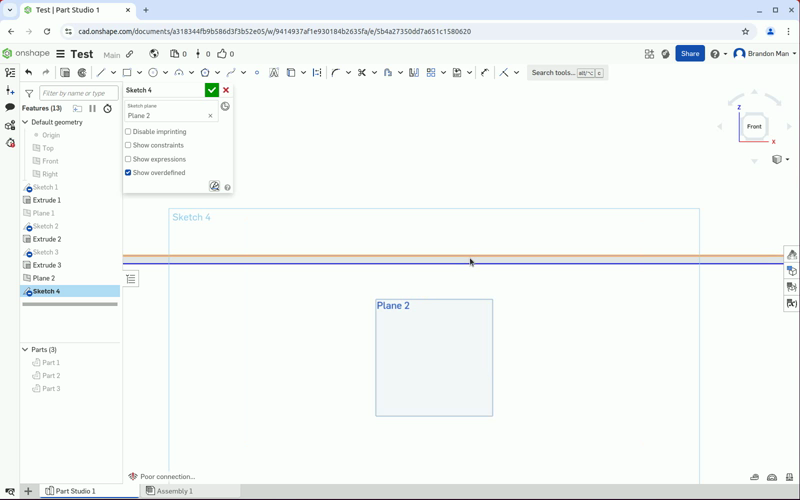
scroll(6)
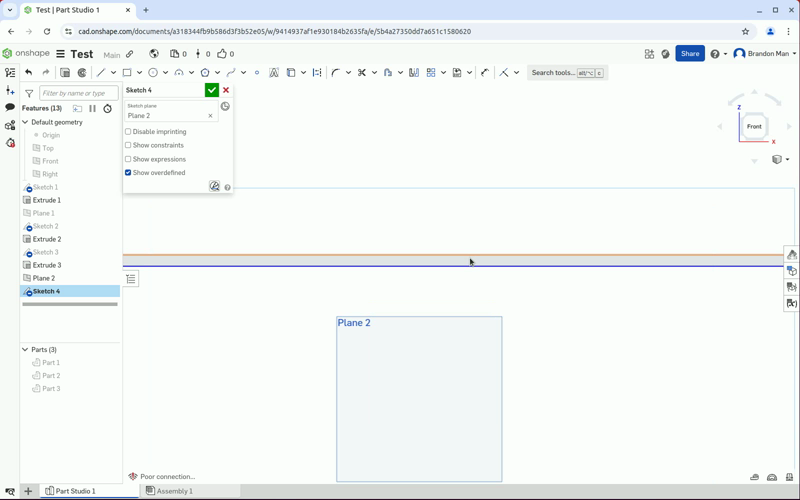
scroll(6)
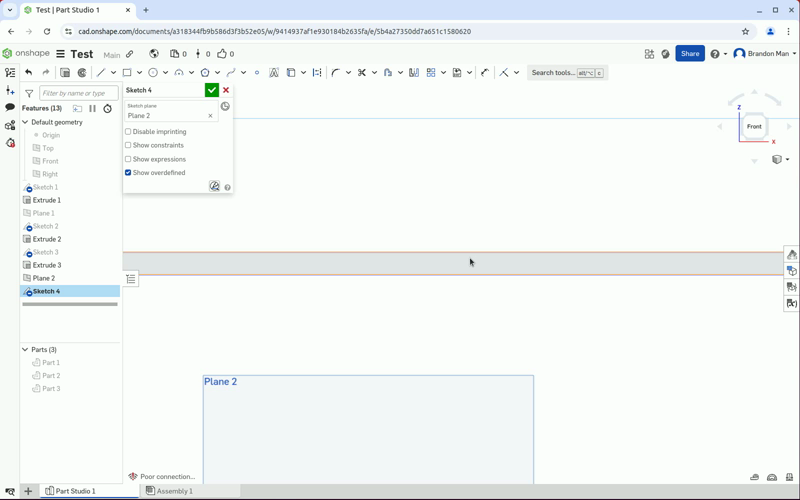
click(470, 257)
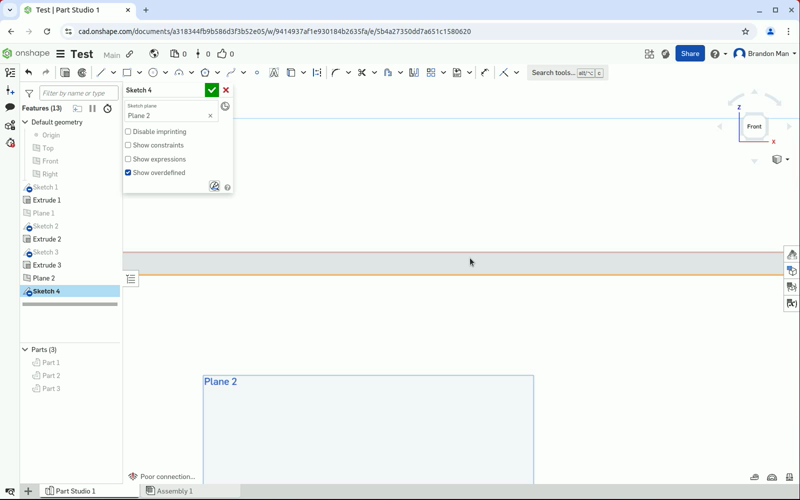
scroll(-6)
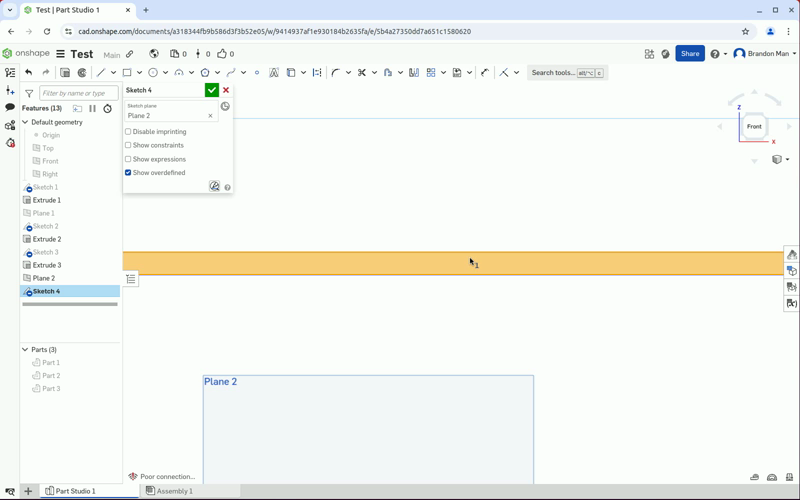
scroll(-6)
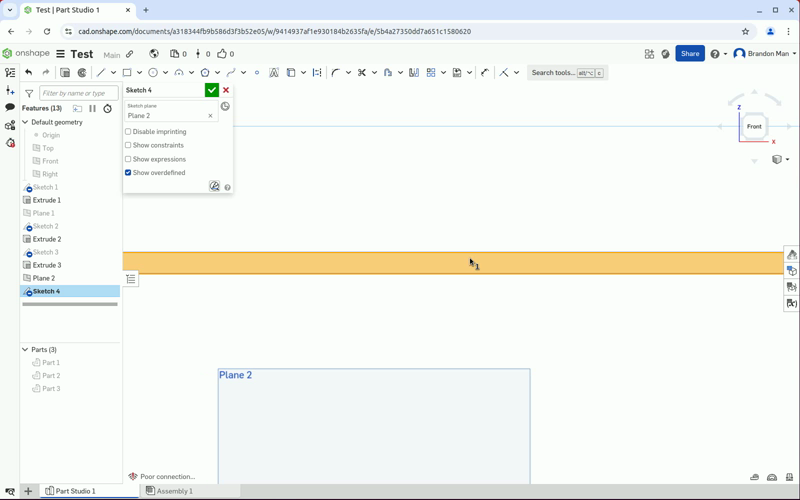
scroll(-6)
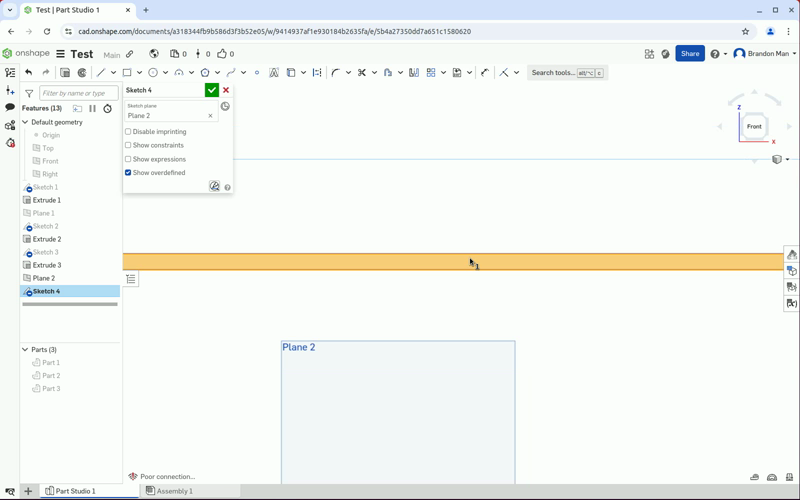
scroll(-6)
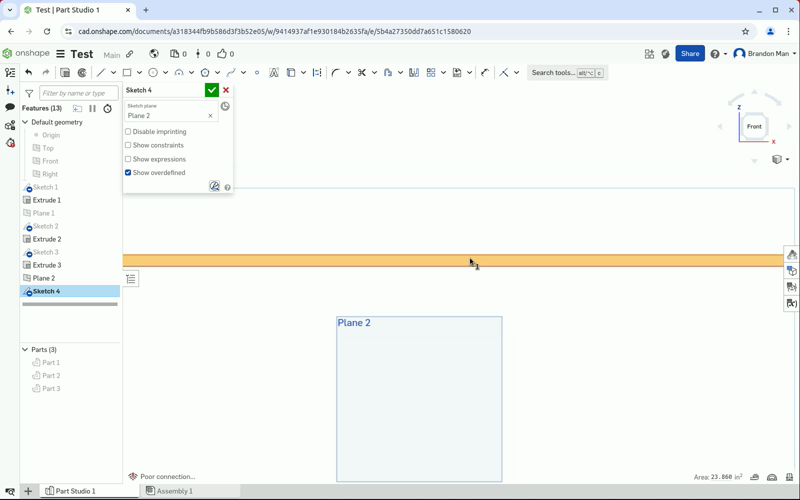
scroll(-6)
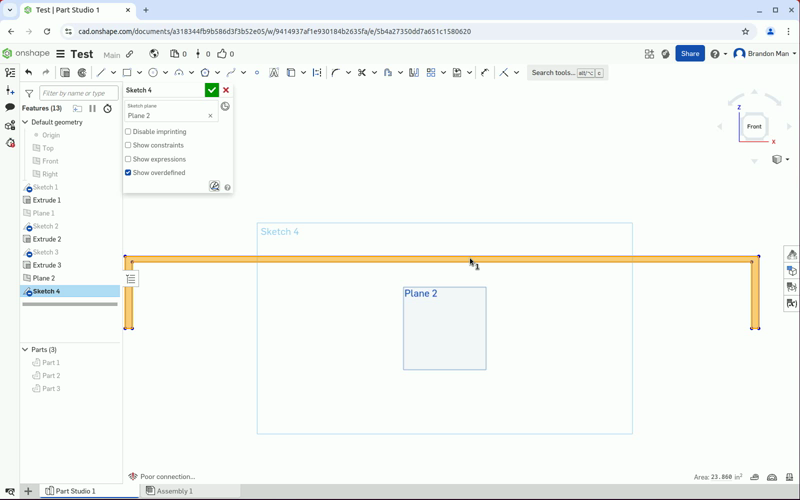
scroll(-6)
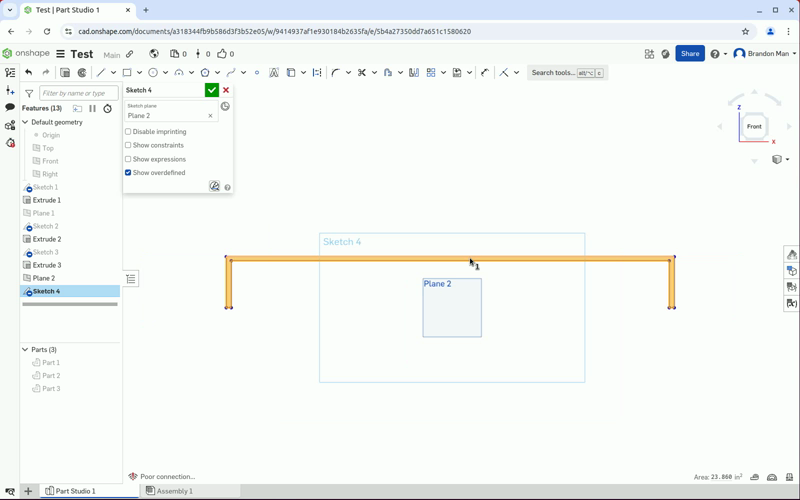
scroll(-6)
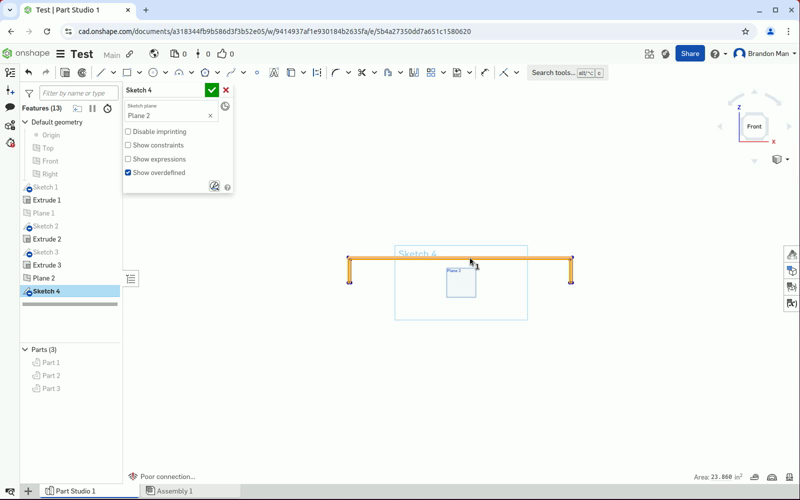
mouse_move(73, 352)
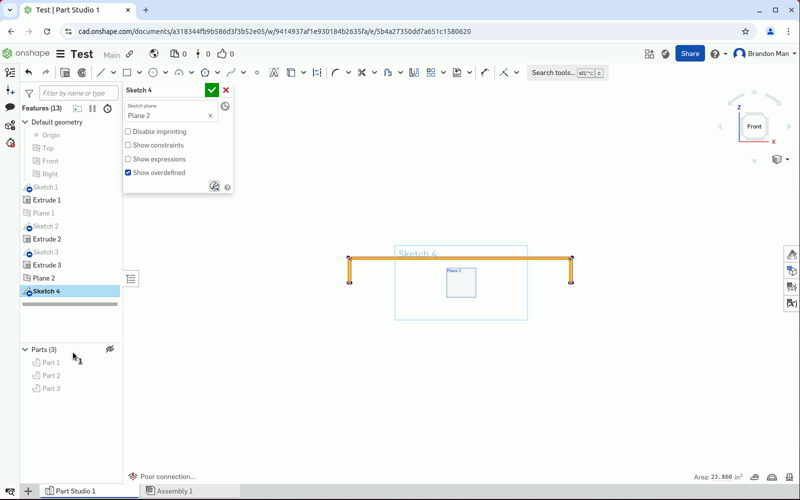
key(shift+y)
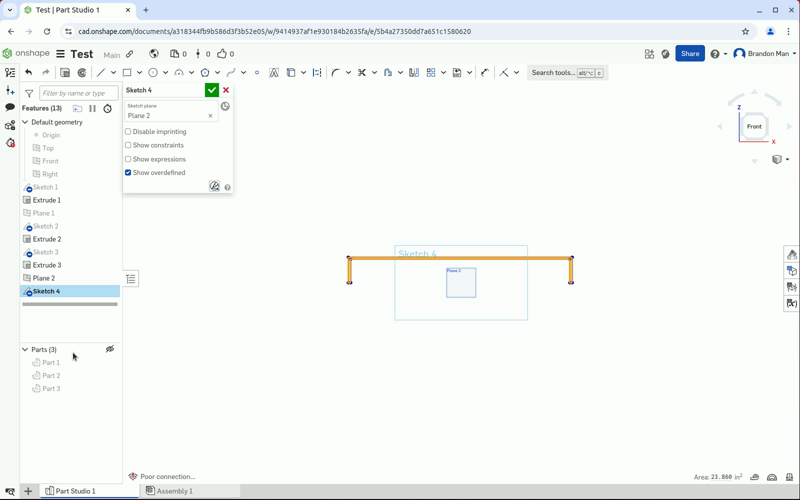
key(shift+e)
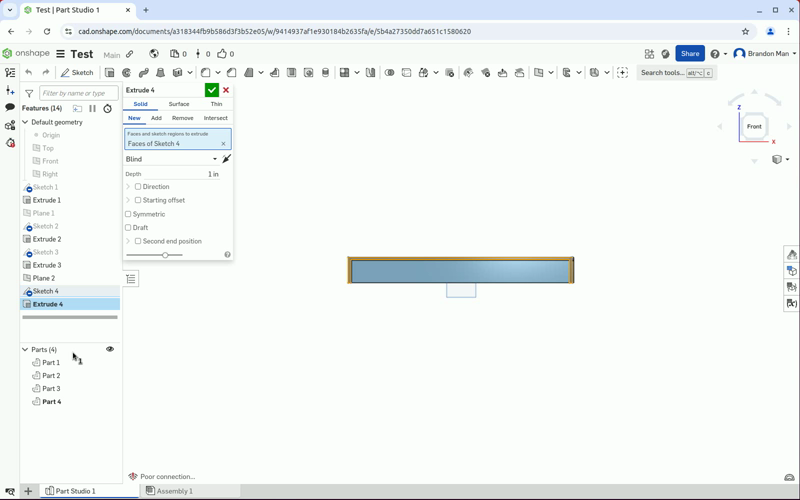
mouse_move(143, 106)
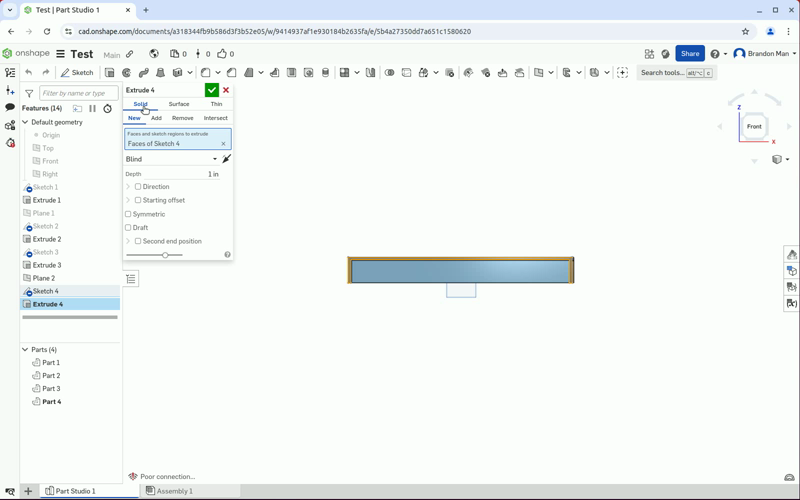
click(143, 106)
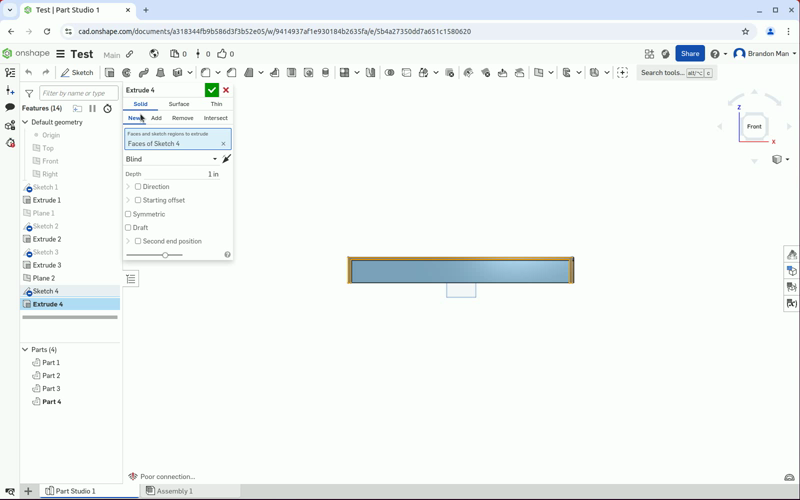
mouse_move(137, 120)
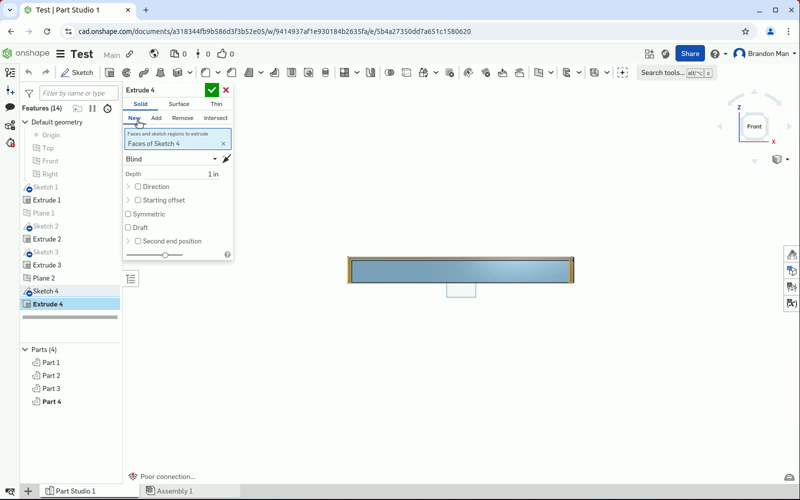
click(137, 120)
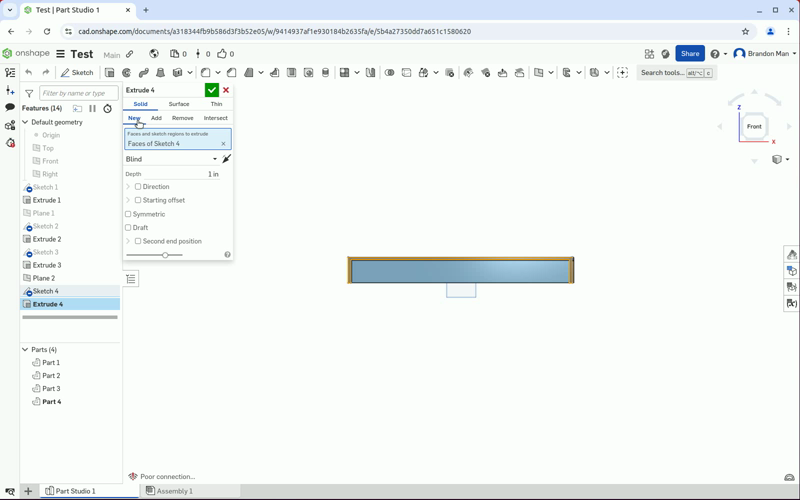
key(tab, 4)
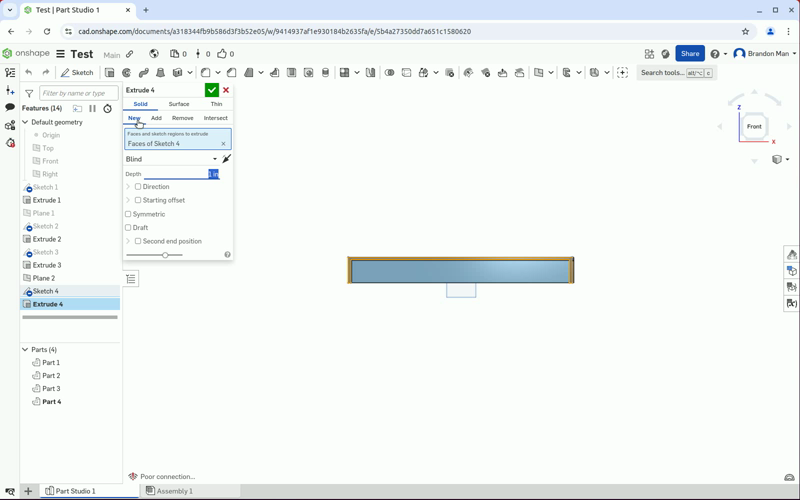
text(0.722)
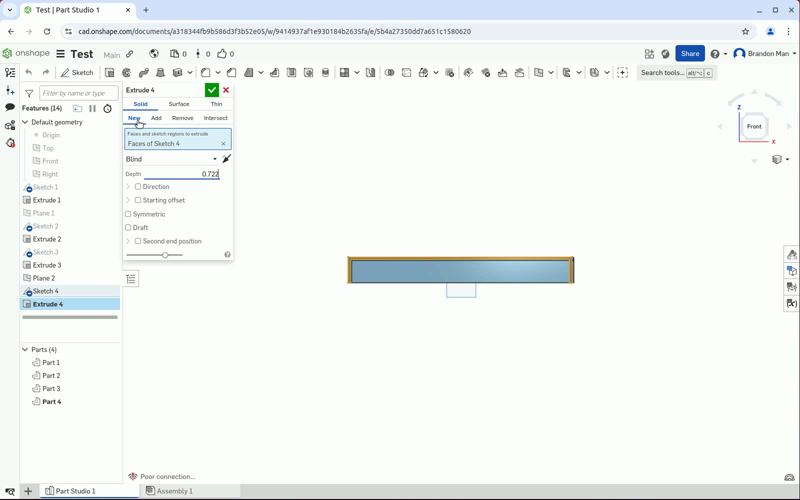
key(enter)
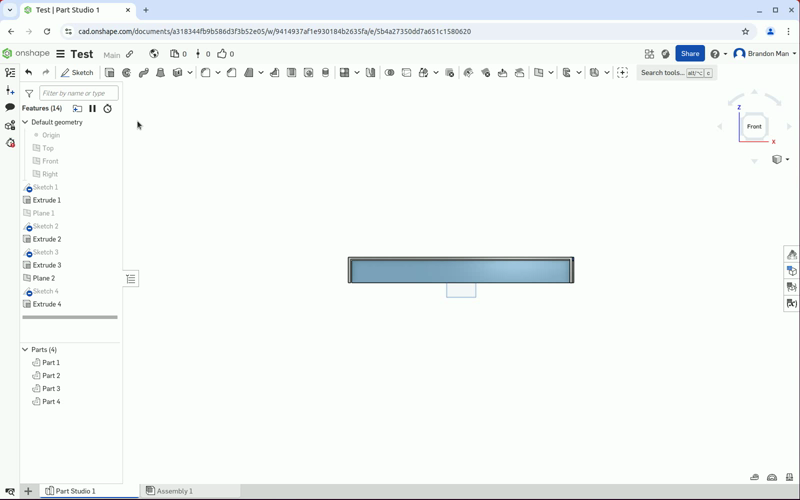
key(shift+h)
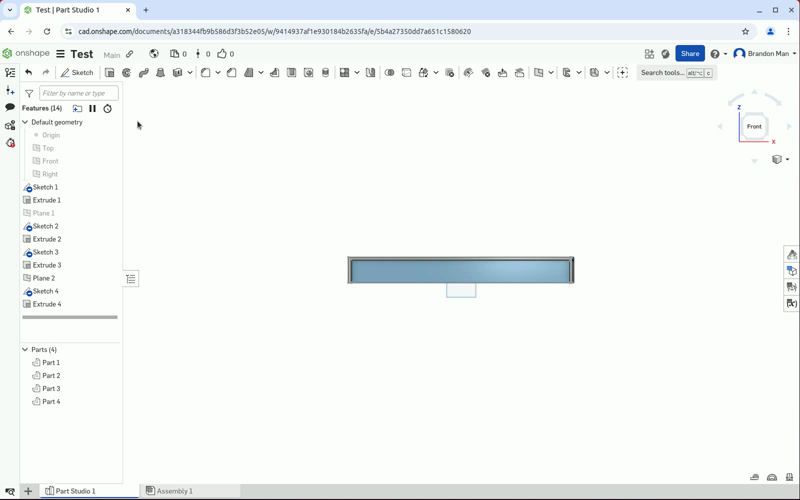
key(shift+h)
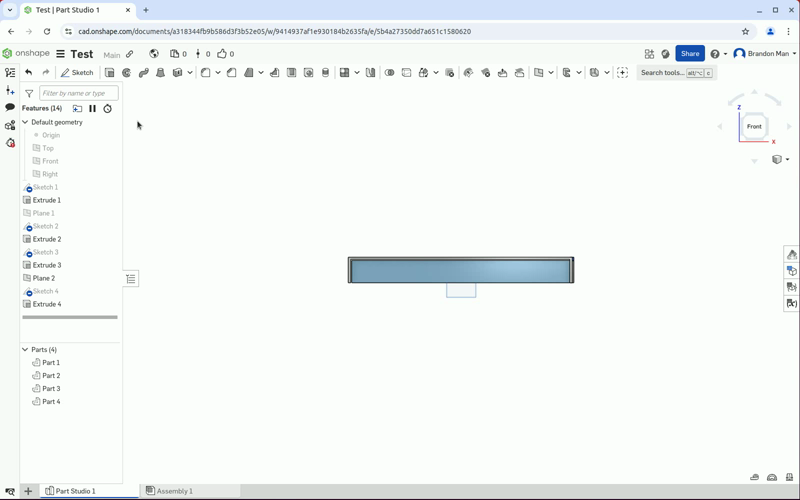
mouse_move(73, 189)
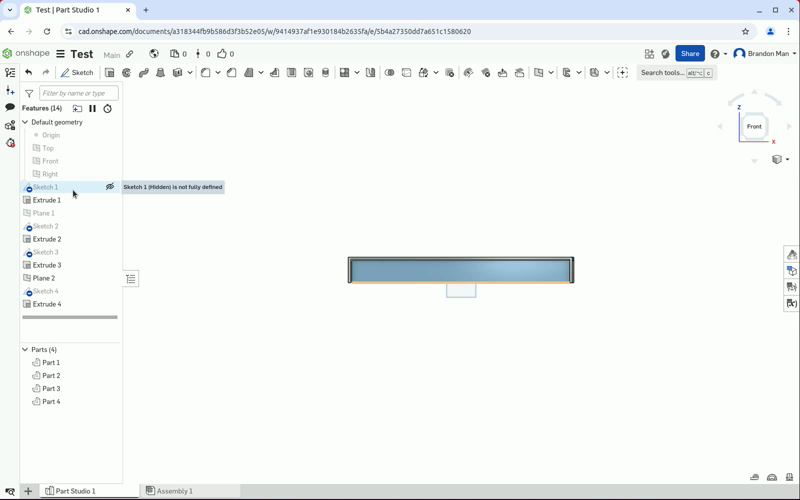
click(73, 189)
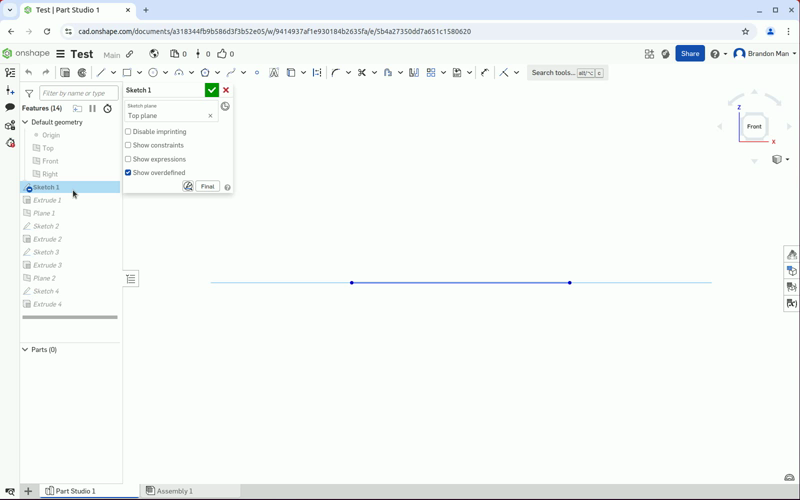
mouse_move(229, 92)
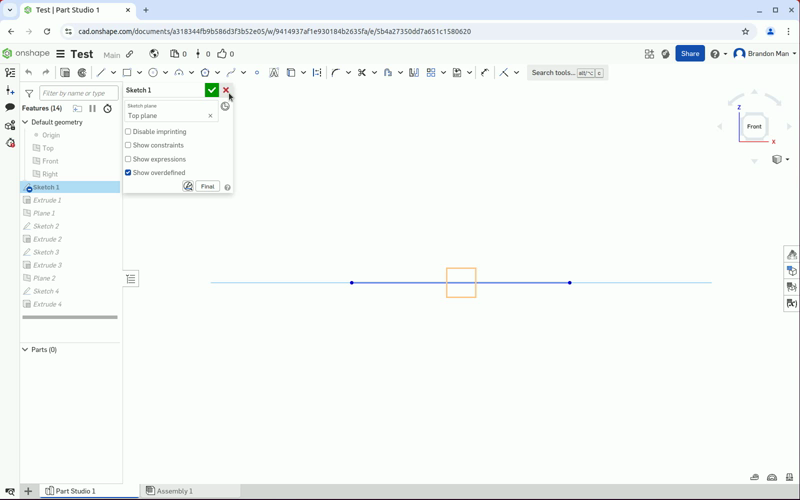
click(229, 92)
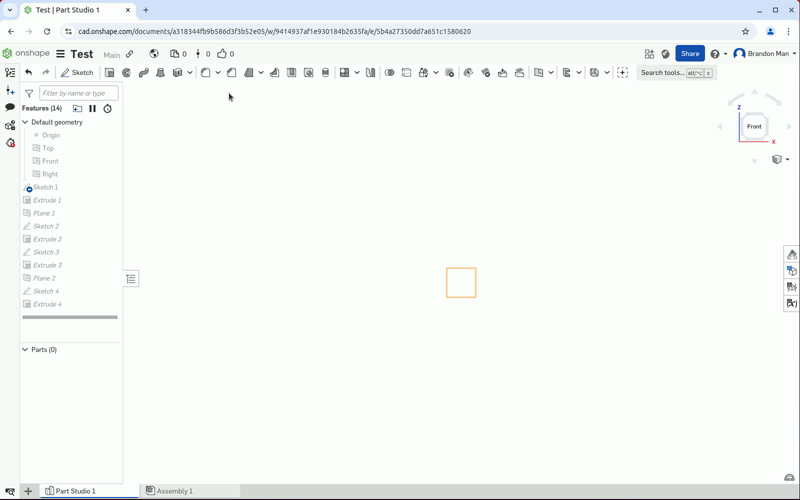
key(shift+s)
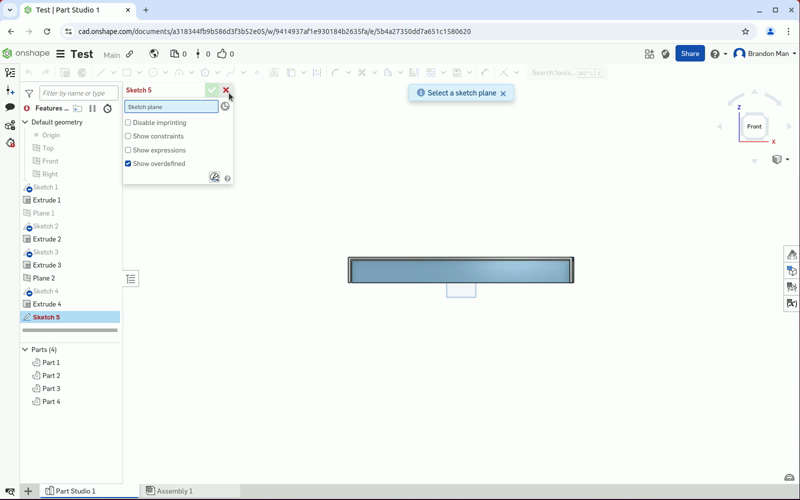
mouse_move(73, 280)
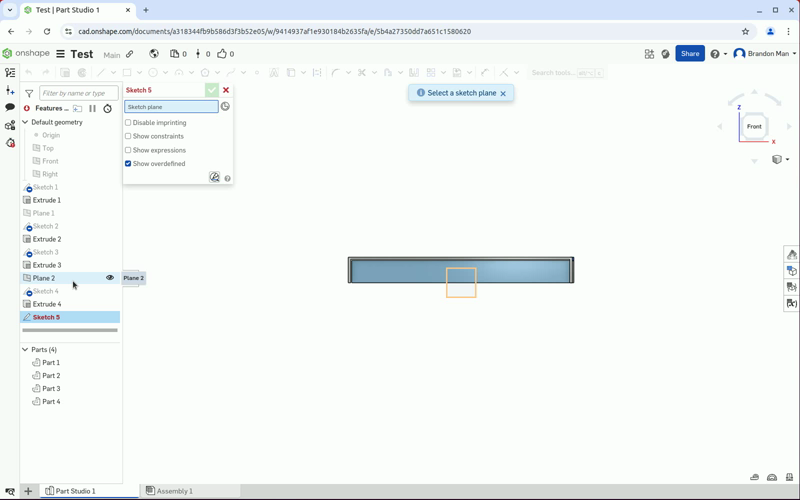
click(73, 280)
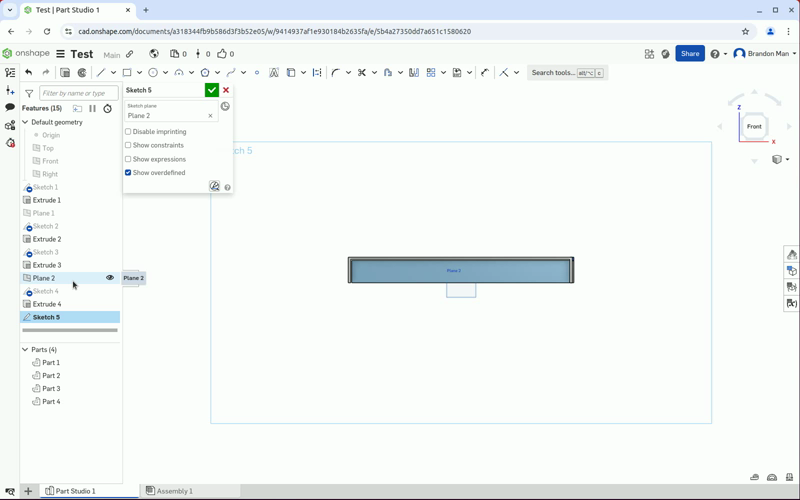
mouse_move(73, 352)
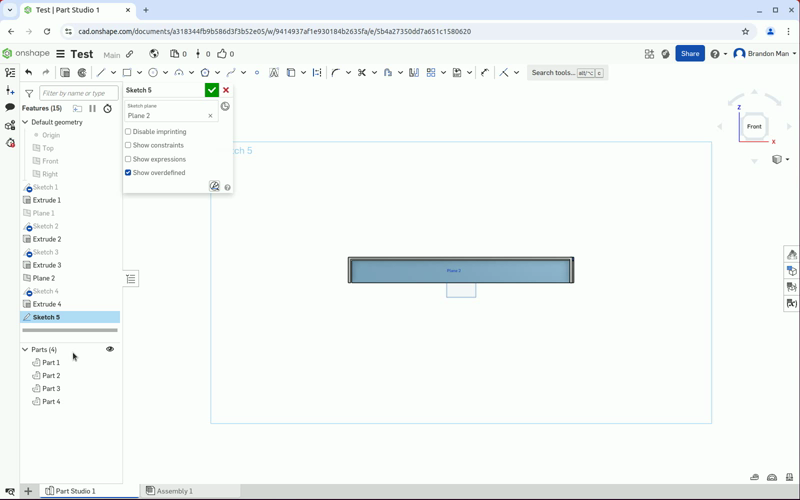
key(y)
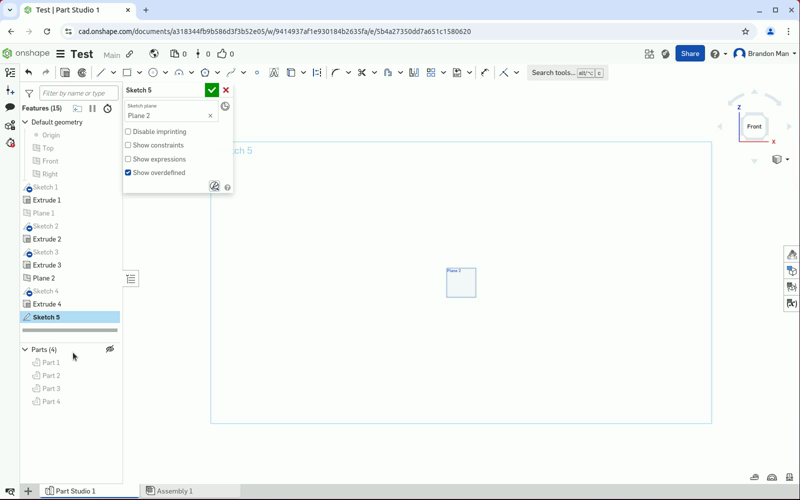
key(l)
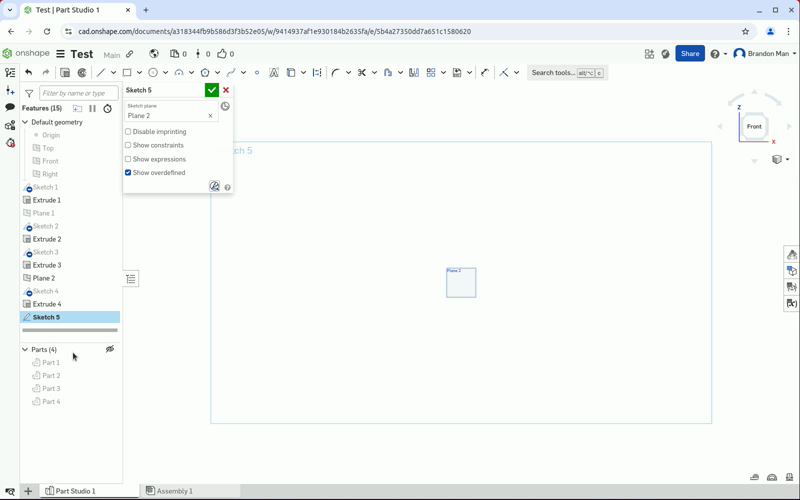
key_down(shift)
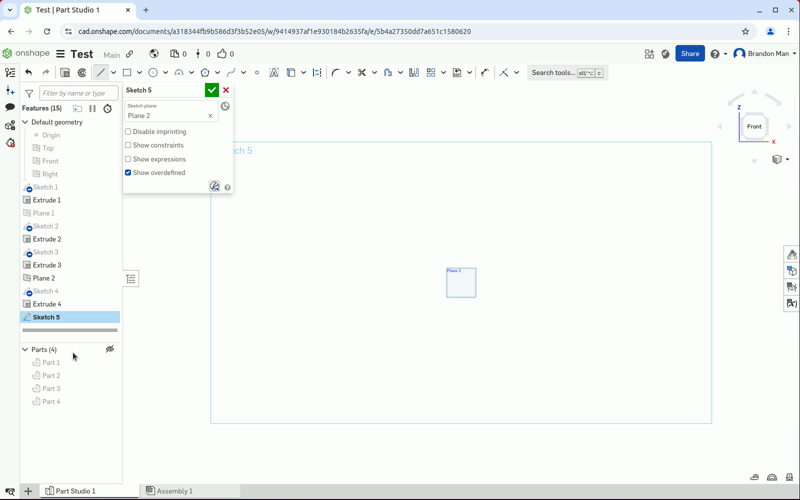
mouse_move(351, 282)
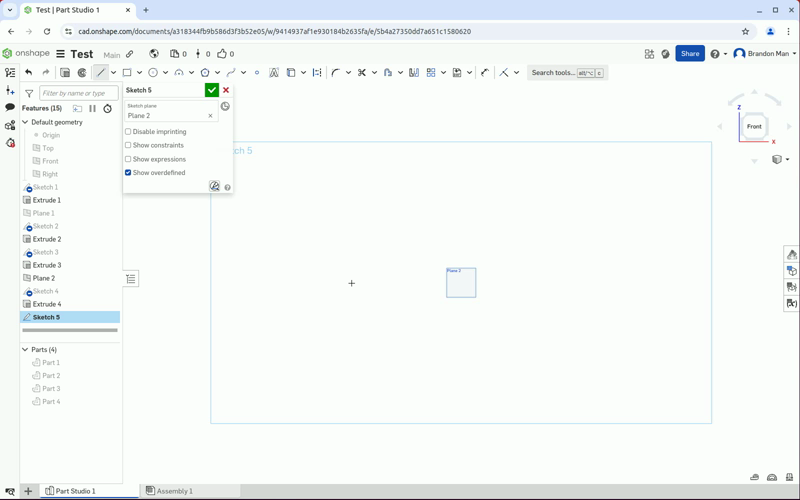
click(351, 282)
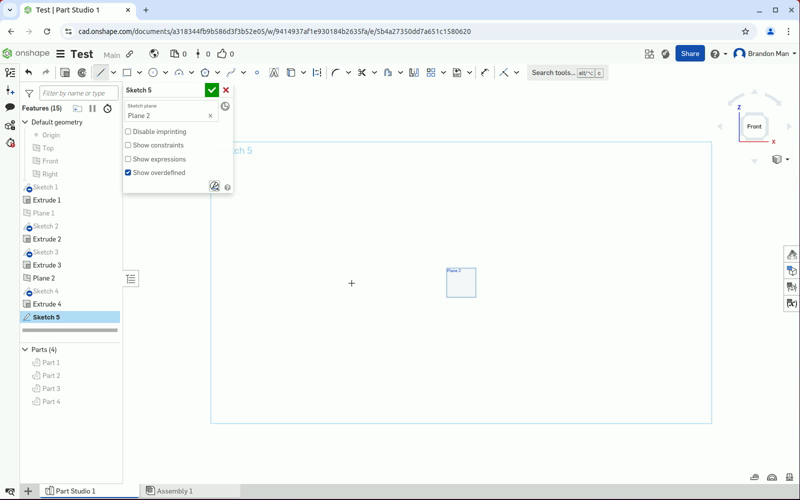
key_up(shift)
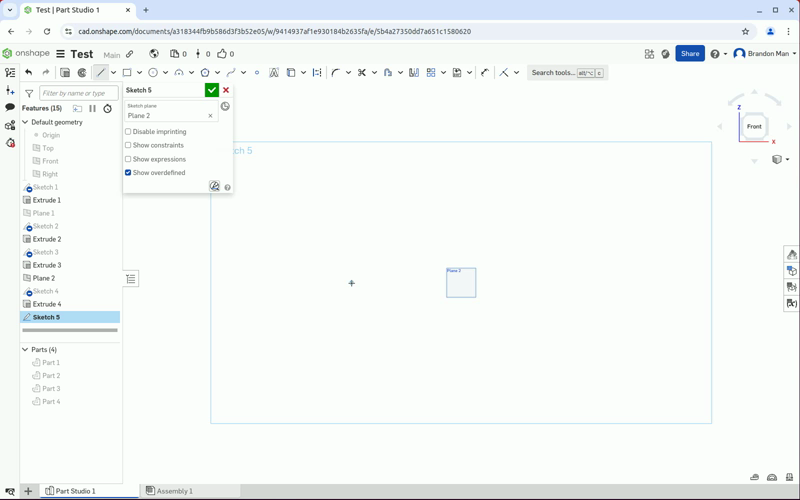
key_down(shift)
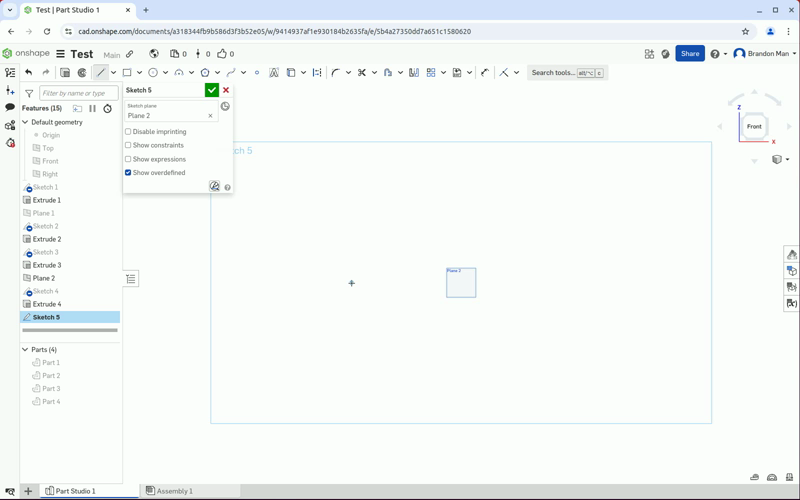
mouse_move(569, 282)
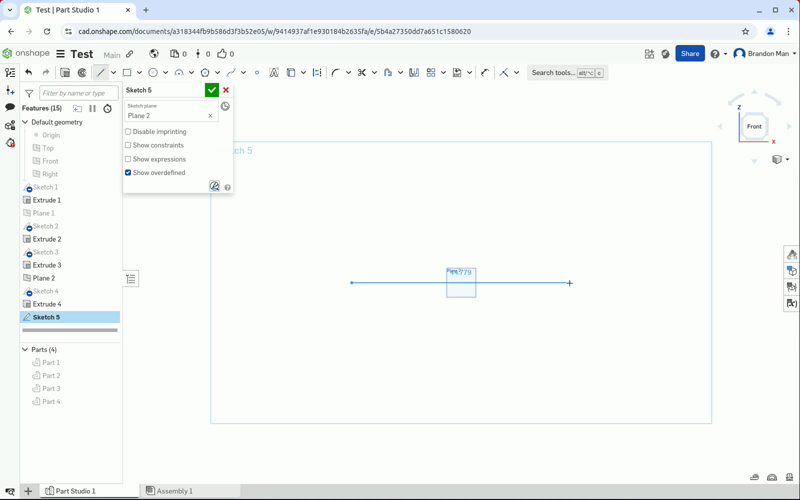
click(569, 282)
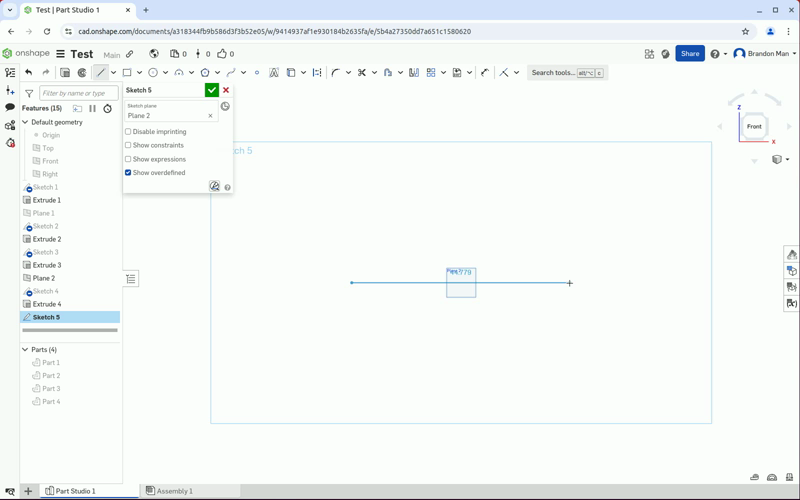
key_up(shift)
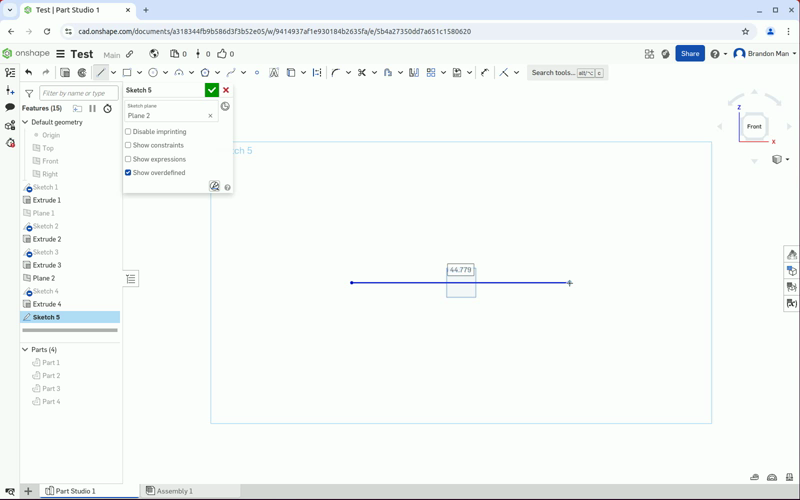
key_down(shift)
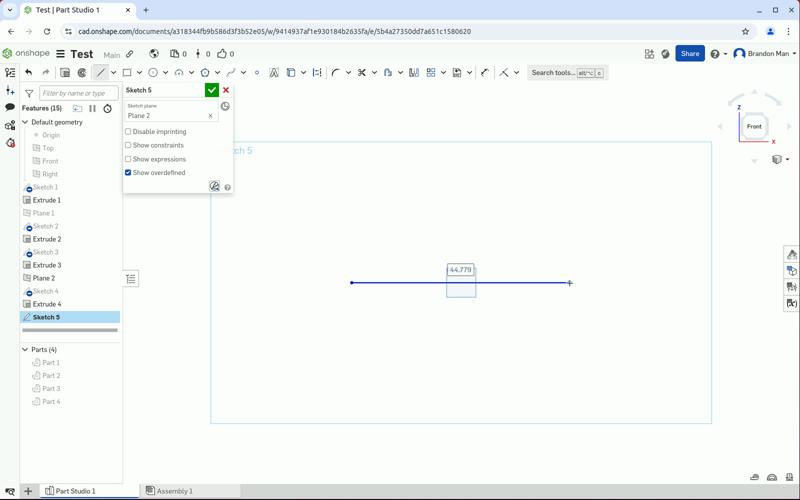
mouse_move(589, 282)
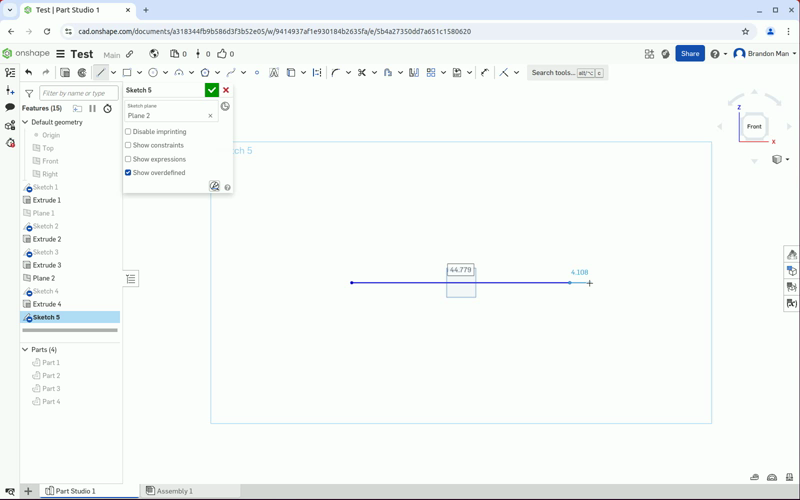
mouse_move(569, 260)
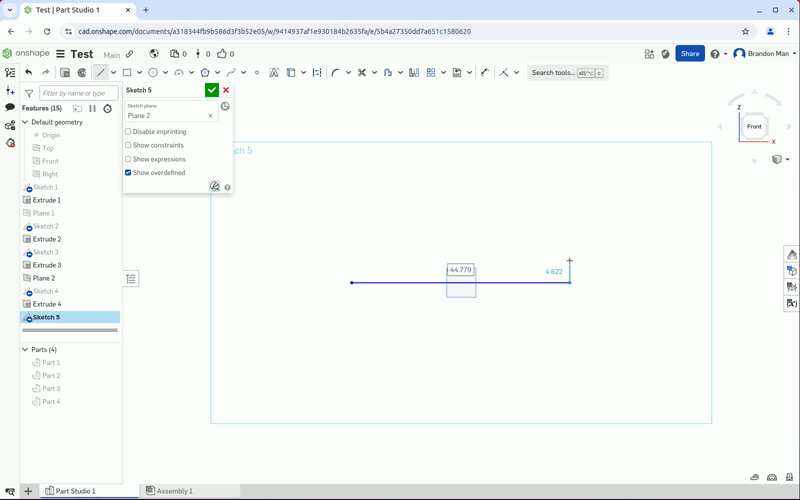
click(569, 260)
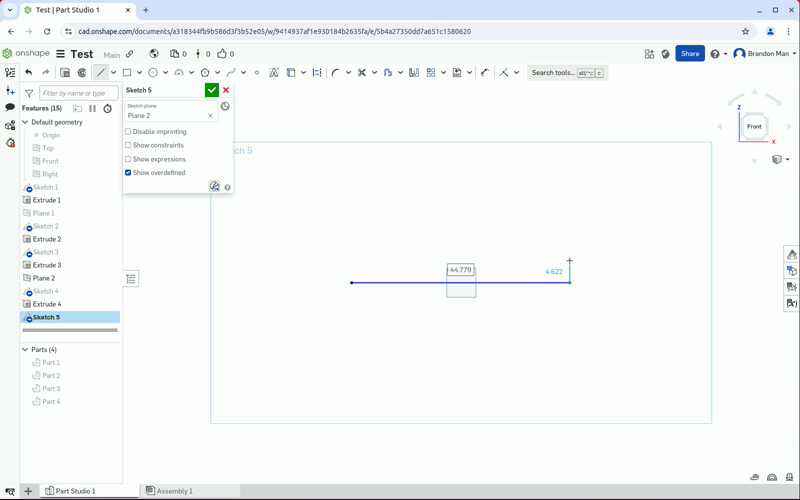
key_up(shift)
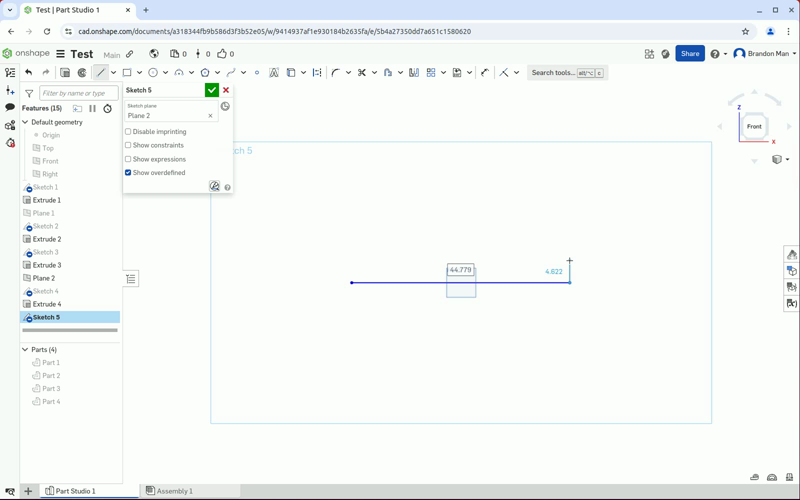
key_down(shift)
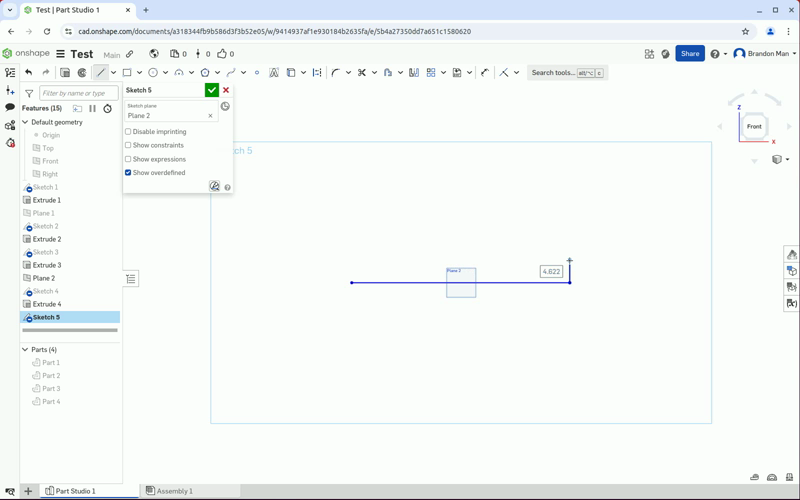
mouse_move(351, 260)
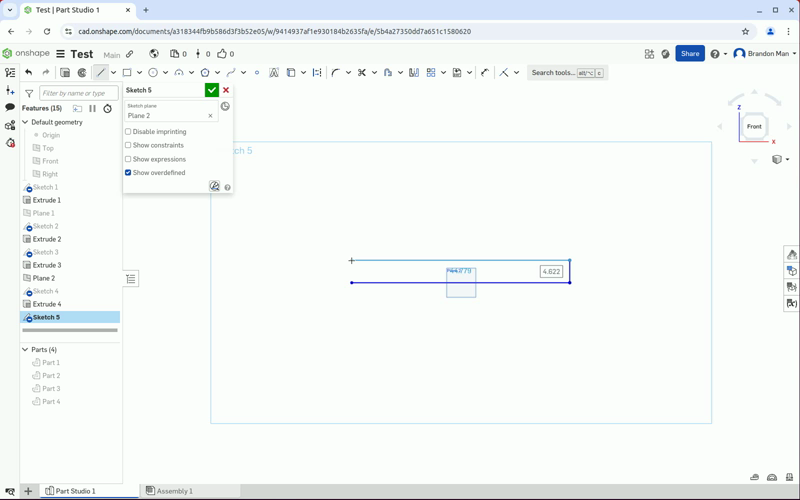
click(351, 260)
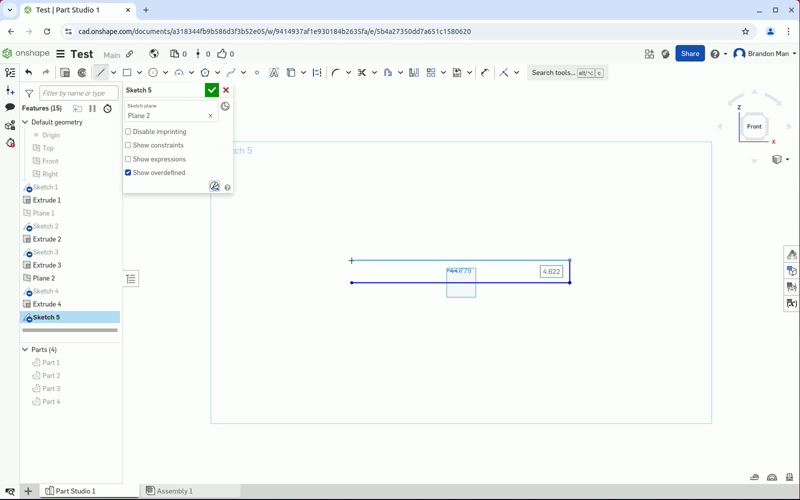
key_up(shift)
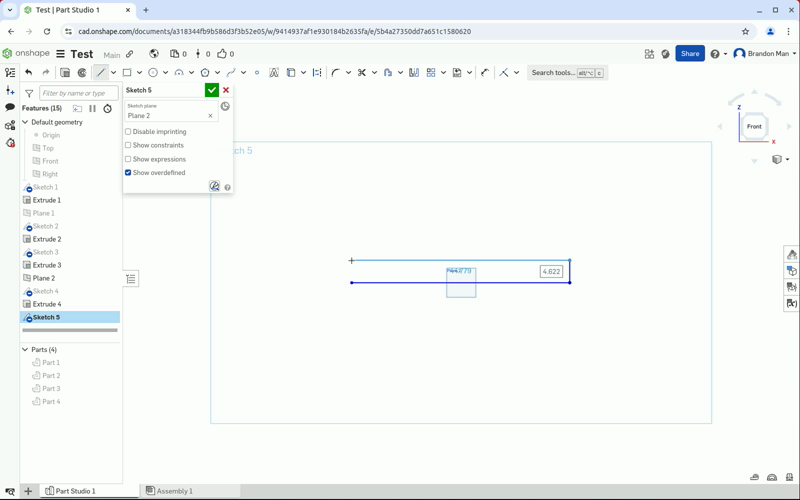
mouse_move(381, 260)
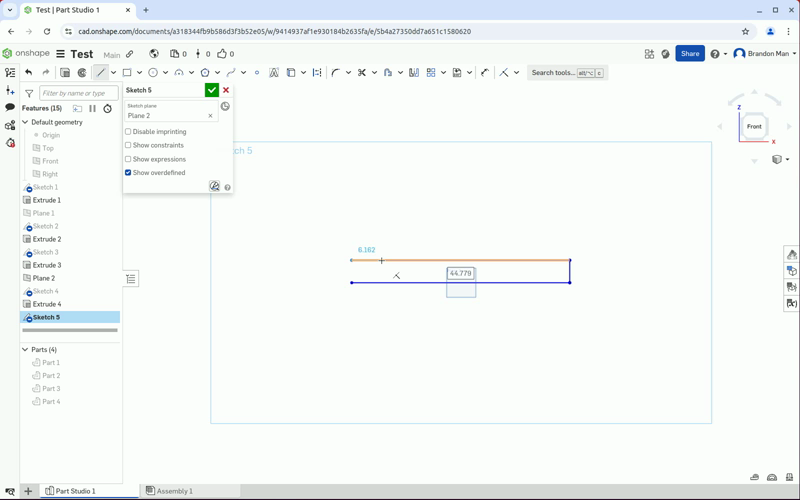
key_down(shift)
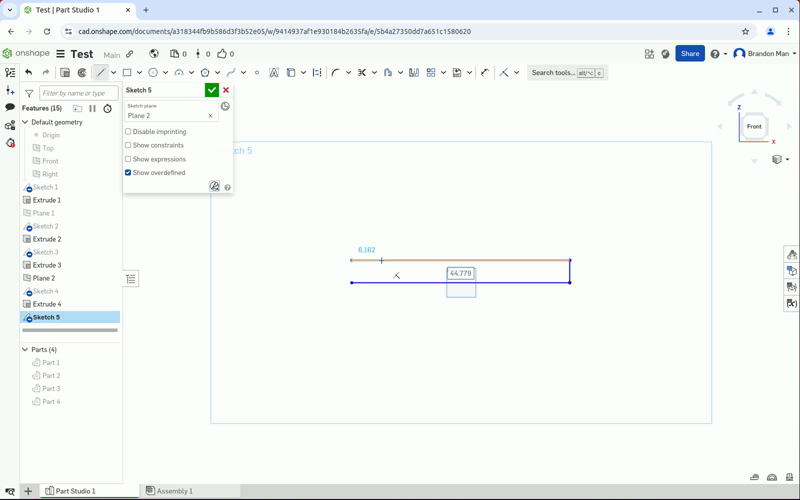
mouse_move(351, 282)
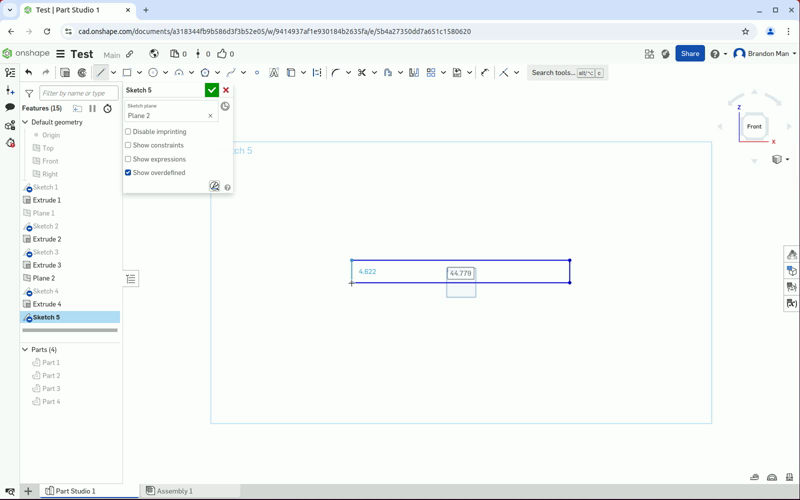
key_up(shift)
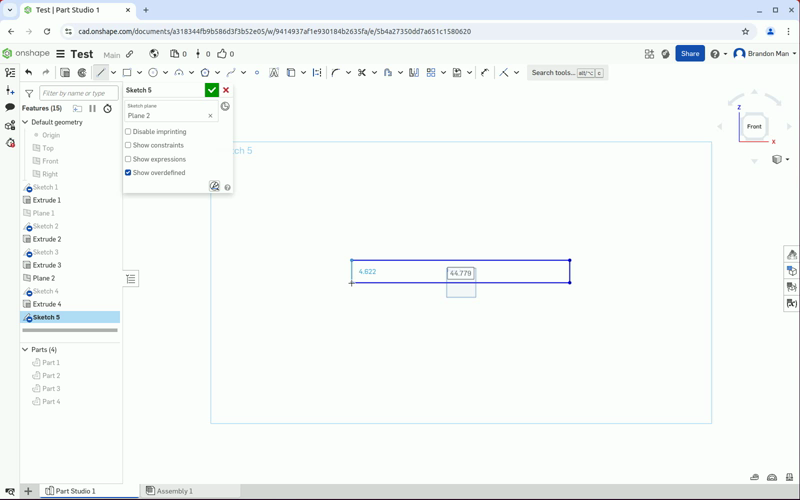
click(351, 282)
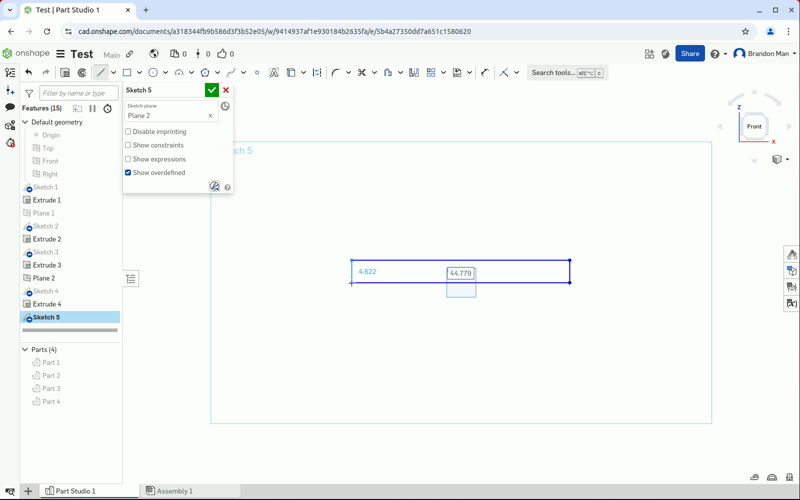
key(esc)
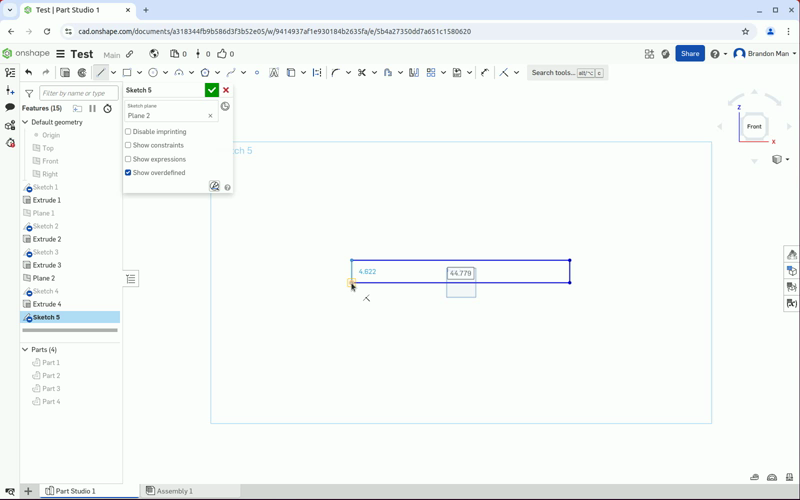
mouse_move(500, 268)
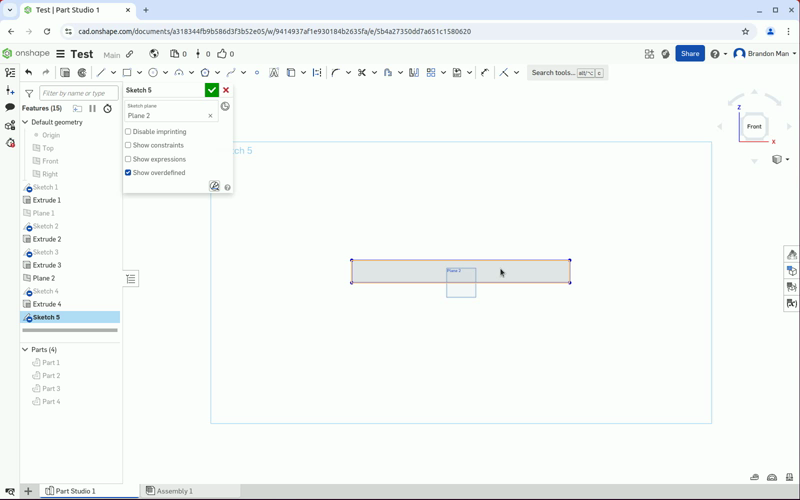
click(500, 268)
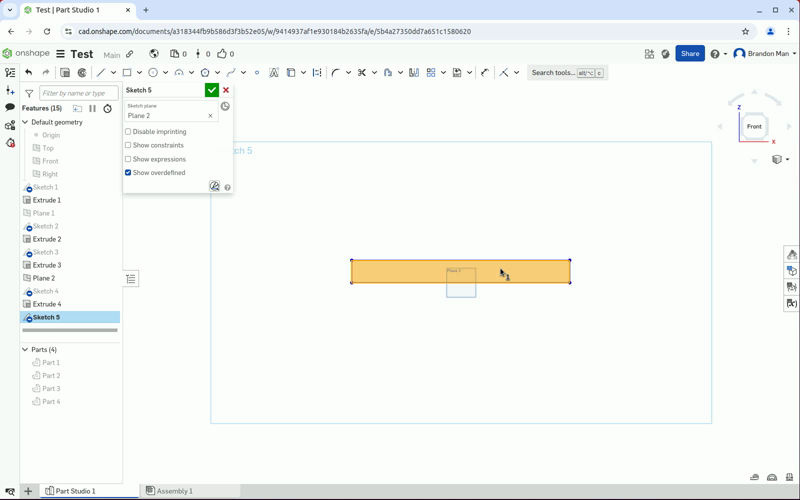
mouse_move(73, 352)
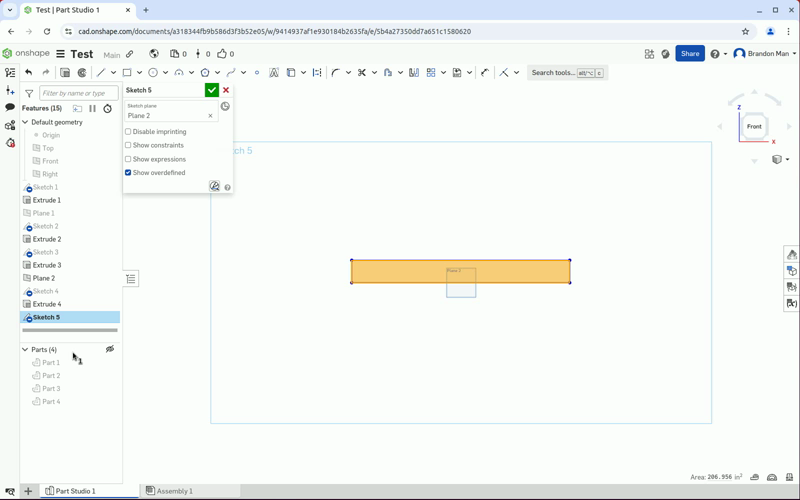
key(shift+y)
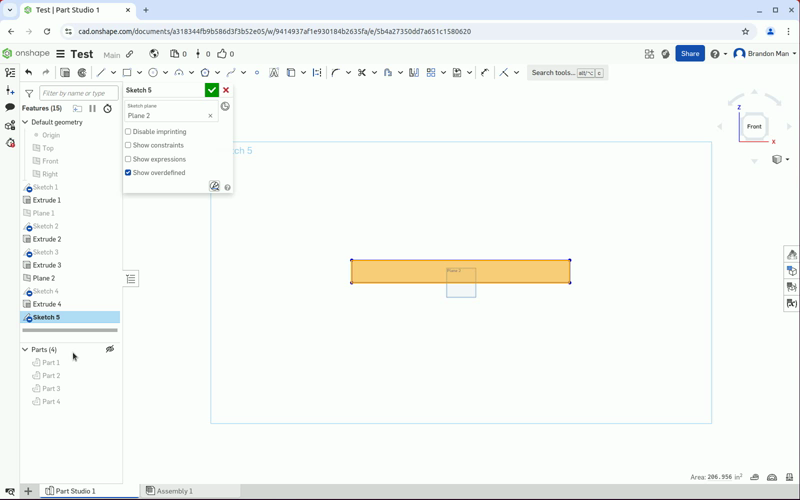
key(shift+e)
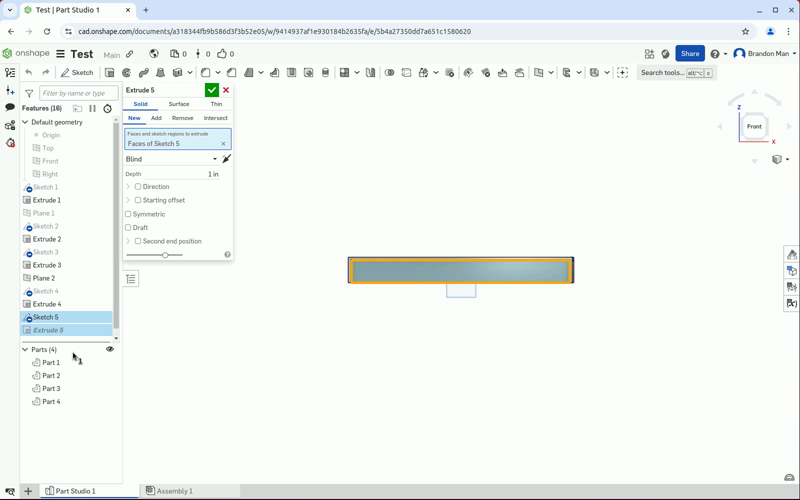
mouse_move(143, 106)
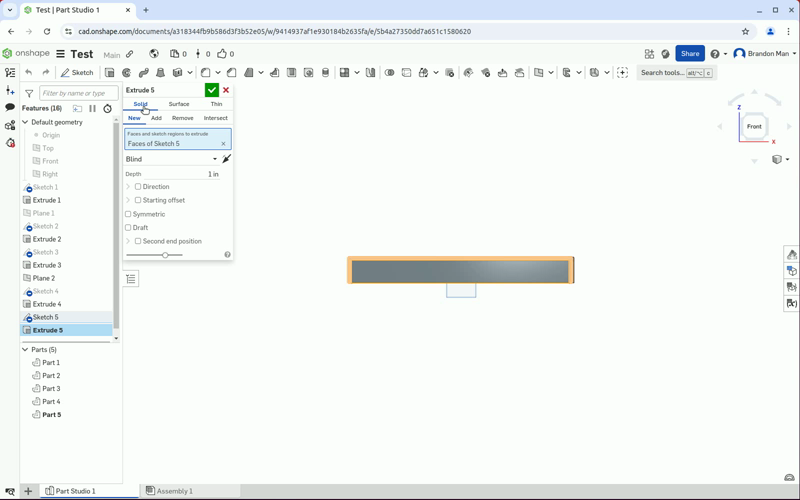
click(143, 106)
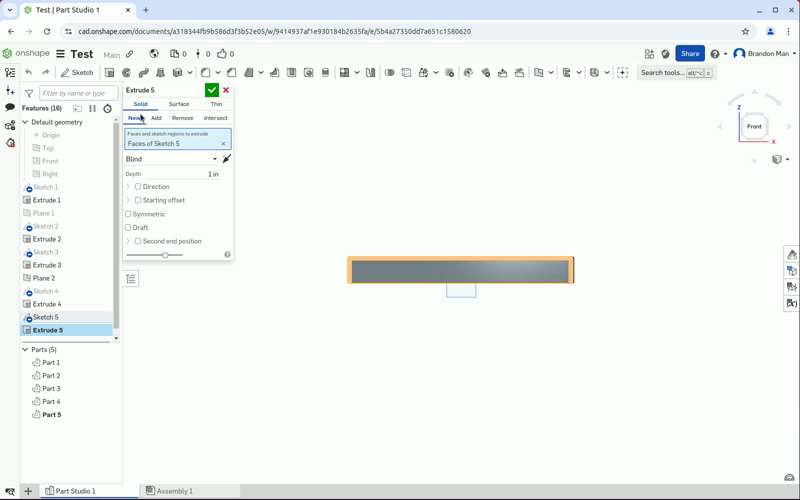
mouse_move(137, 120)
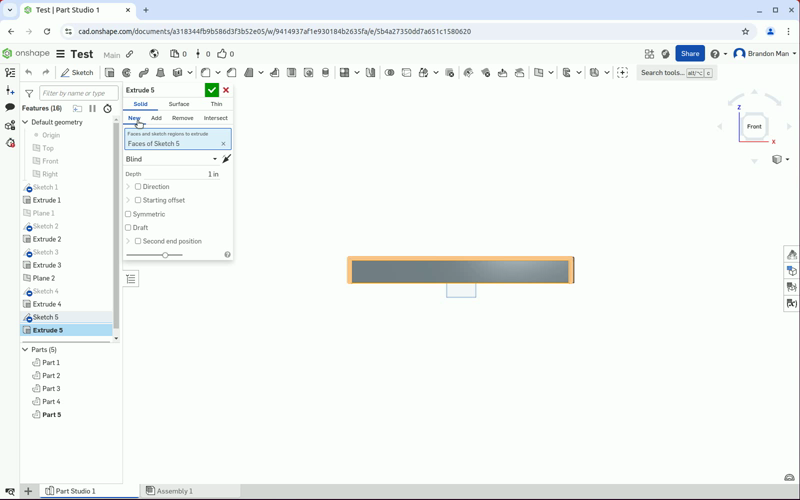
click(137, 120)
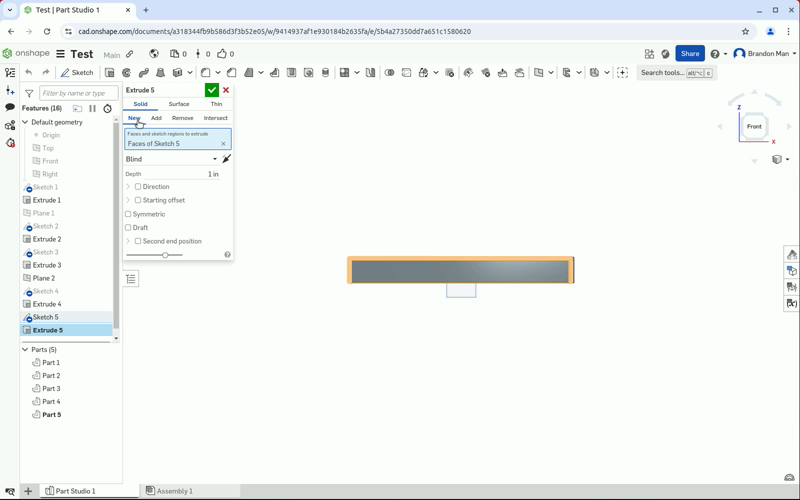
key(tab, 4)
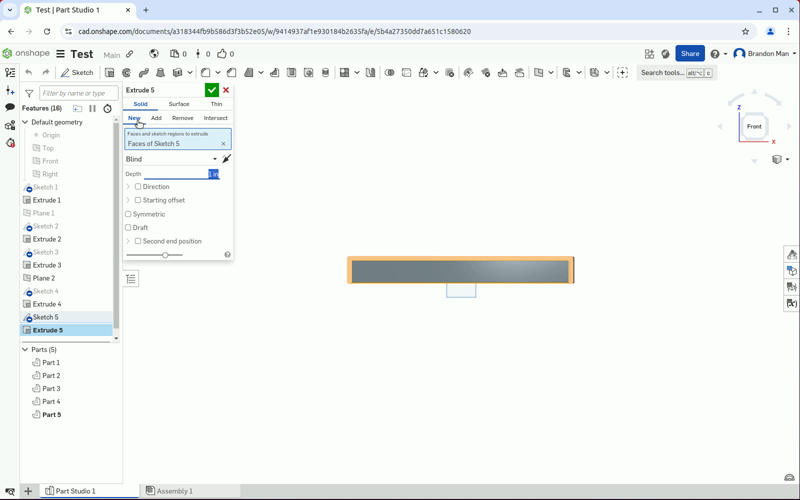
text(0.722)
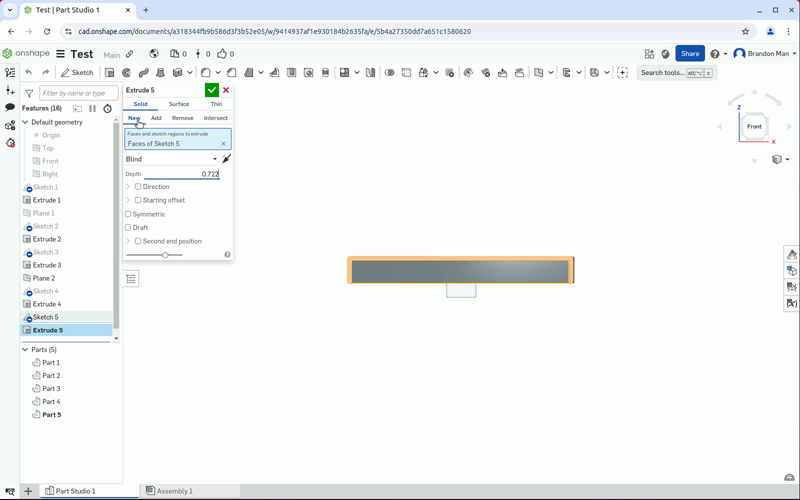
key(enter)
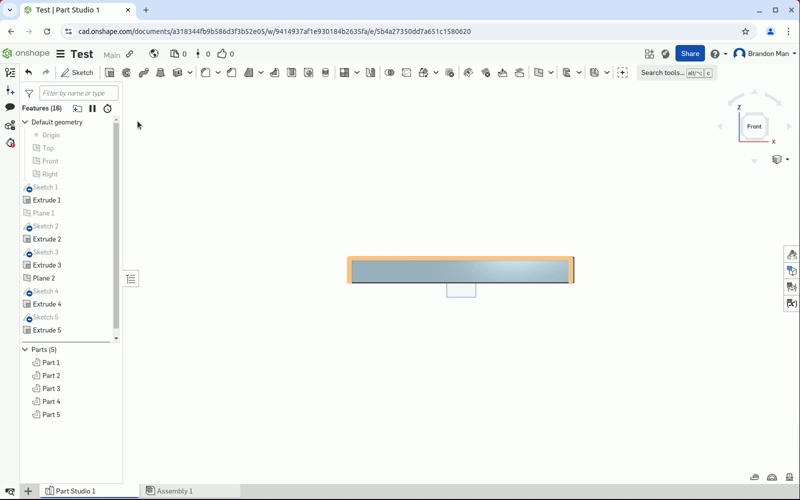
key(shift+h)
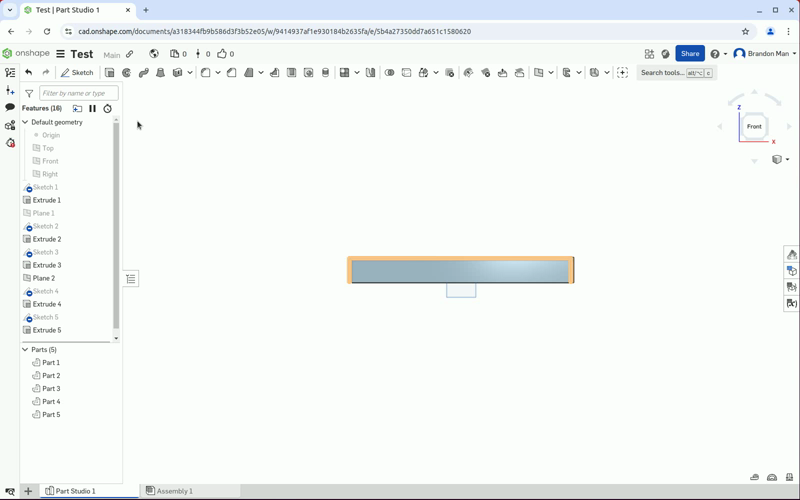
key(shift+h)
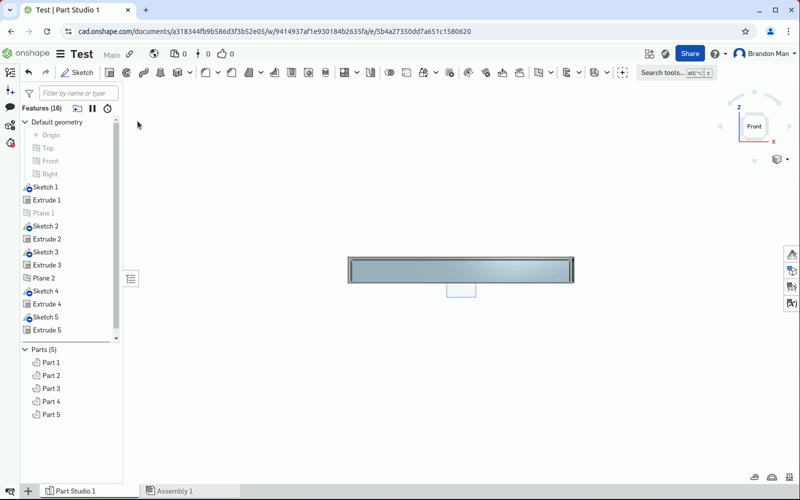
key(shift+7)
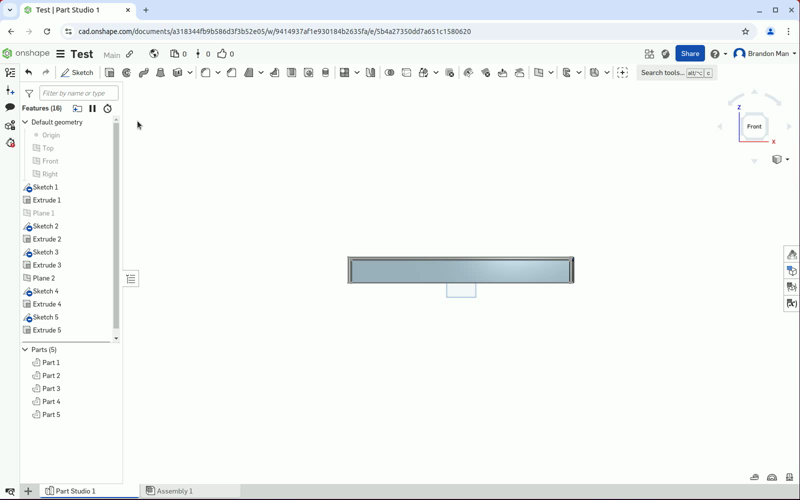
key(left, 2)
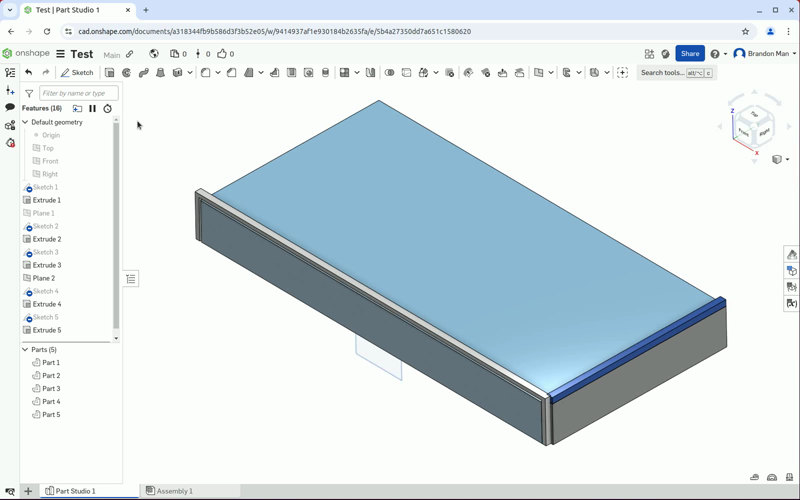
key(down, 2)
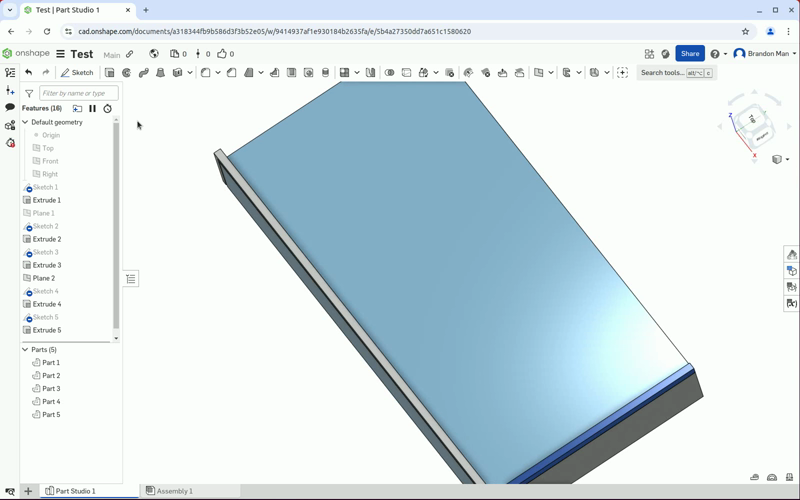
key(up, 2)
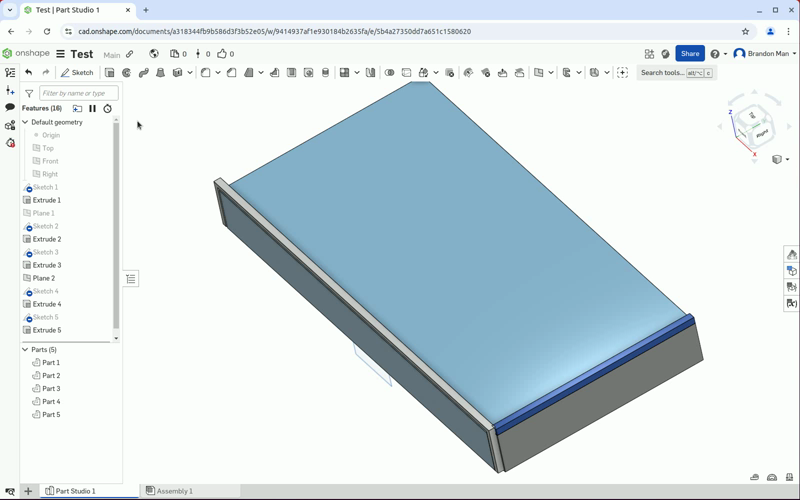
key(right, 2)
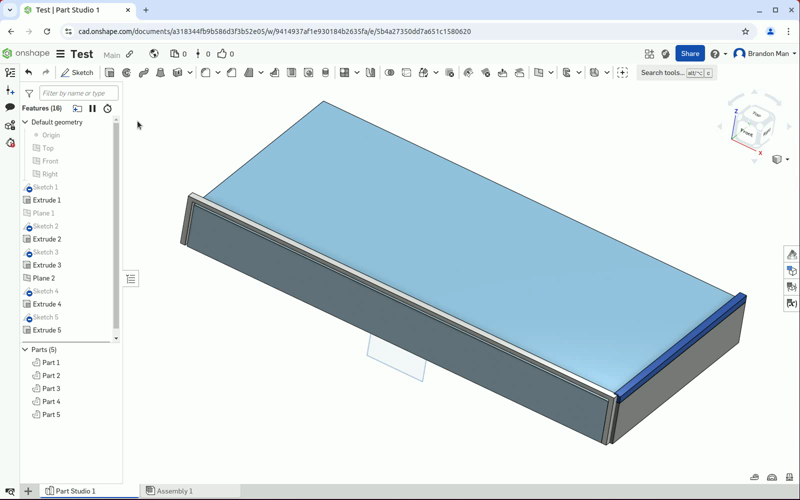
mouse_move(69, 189)
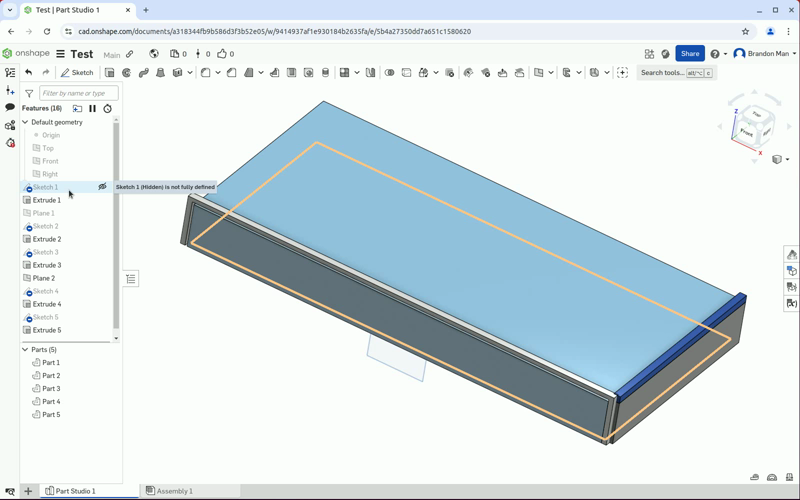
click(69, 189)